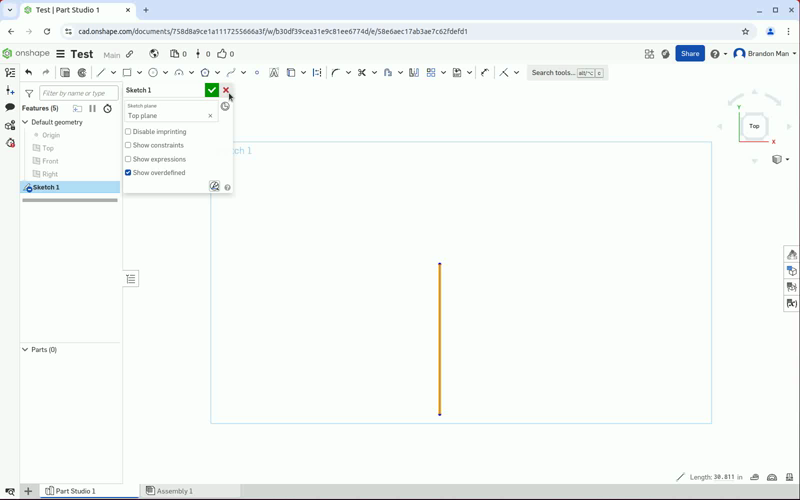
key(shift+h)
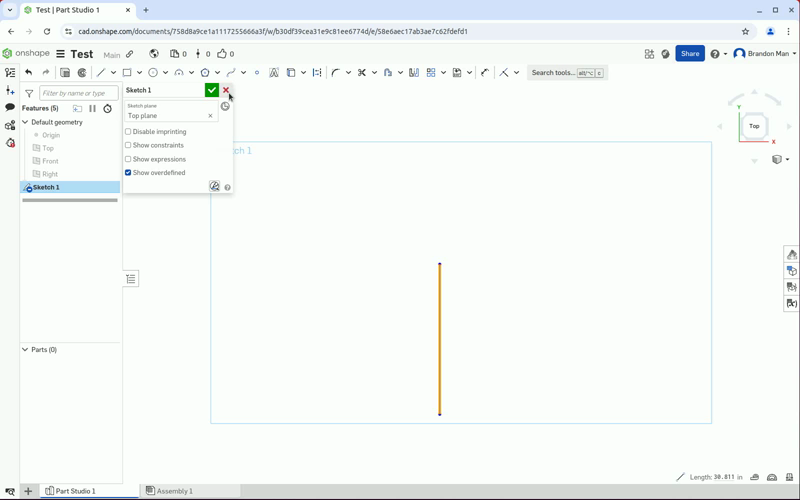
key(shift+s)
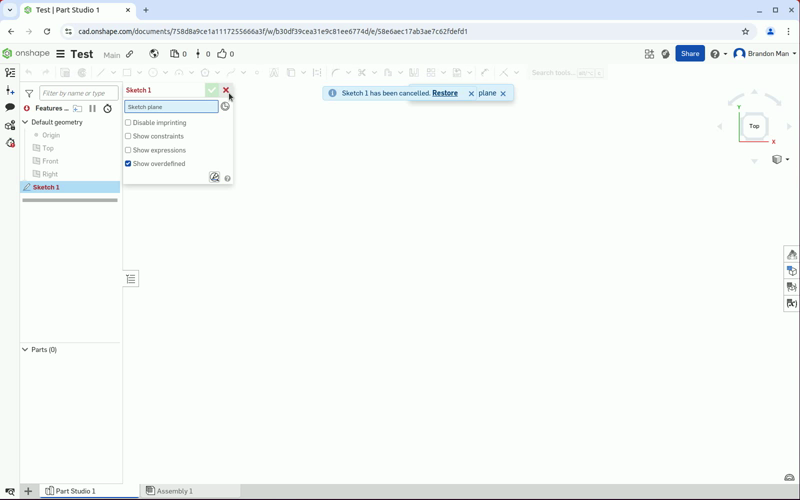
mouse_move(73, 150)
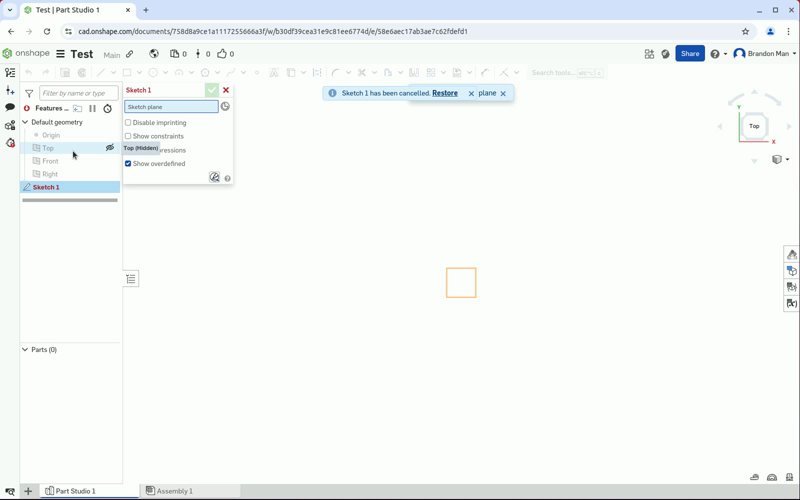
click(73, 150)
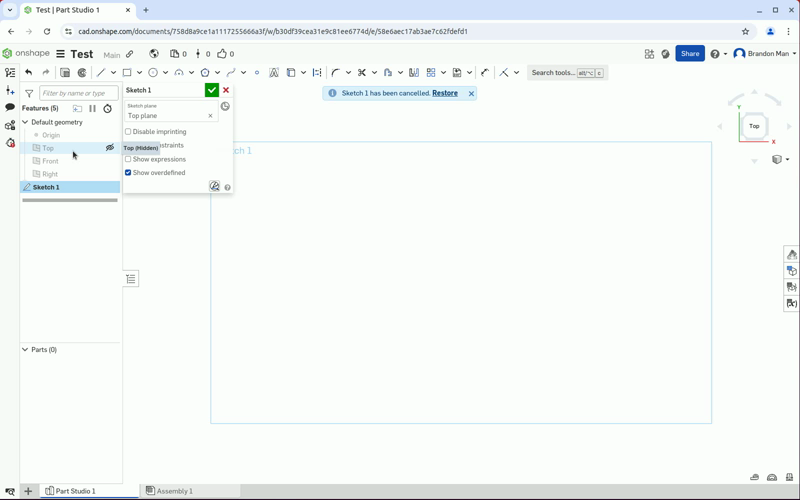
mouse_move(73, 352)
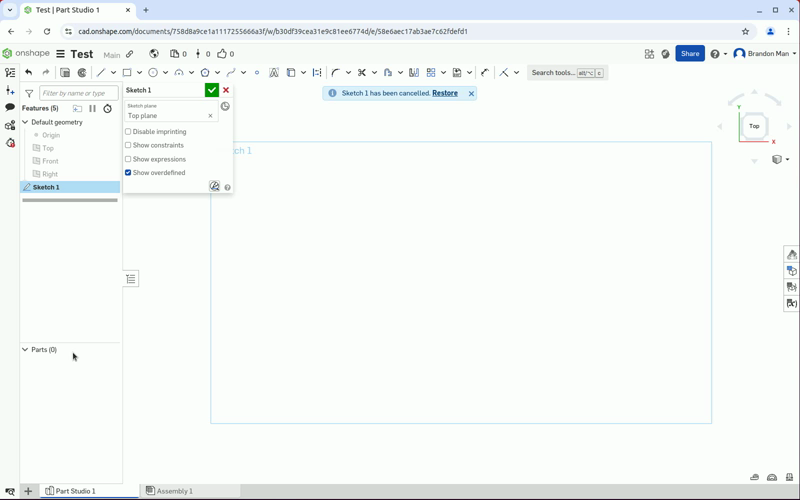
key(y)
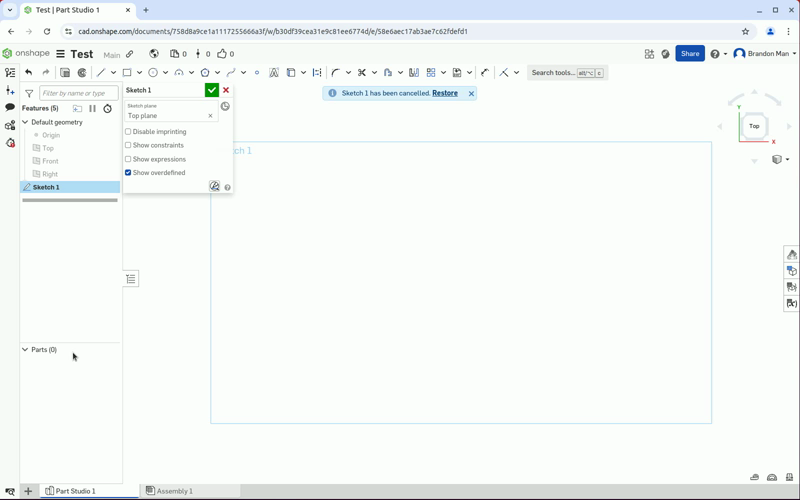
key(l)
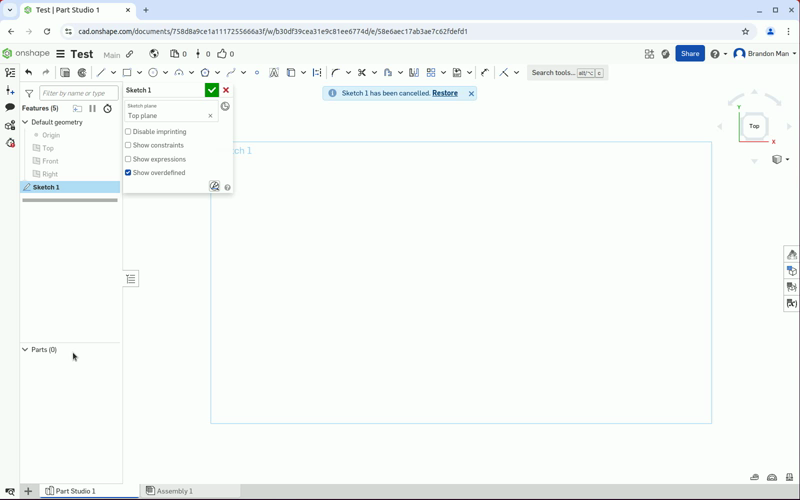
key_down(shift)
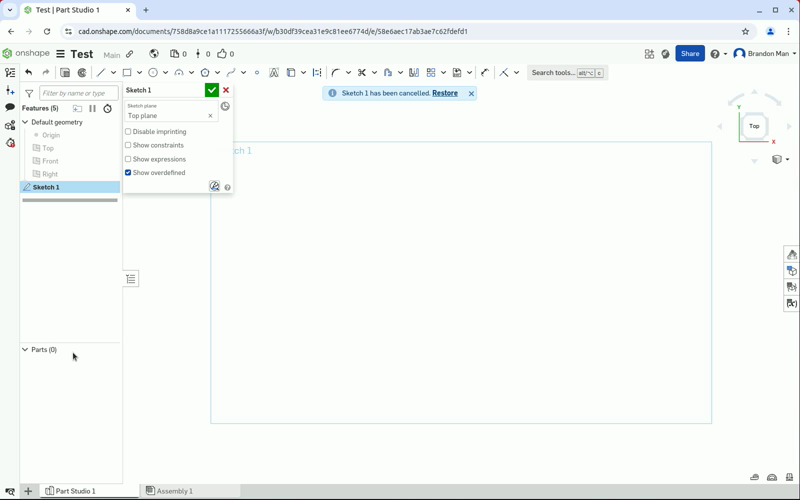
mouse_move(522, 318)
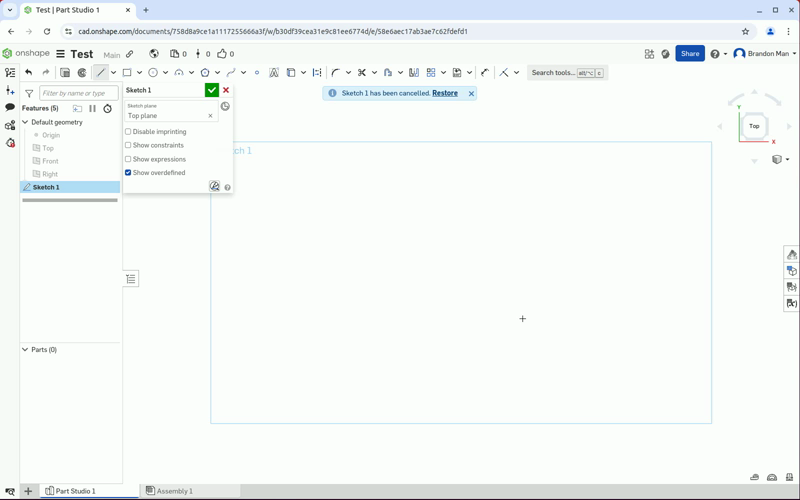
click(522, 318)
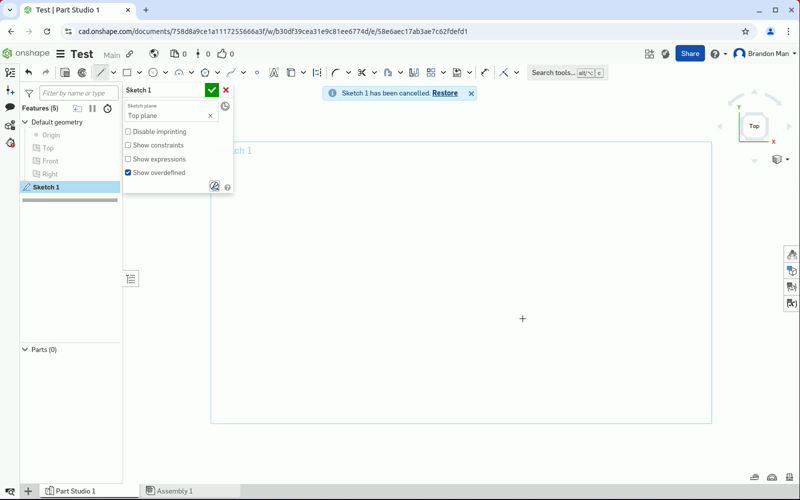
key_up(shift)
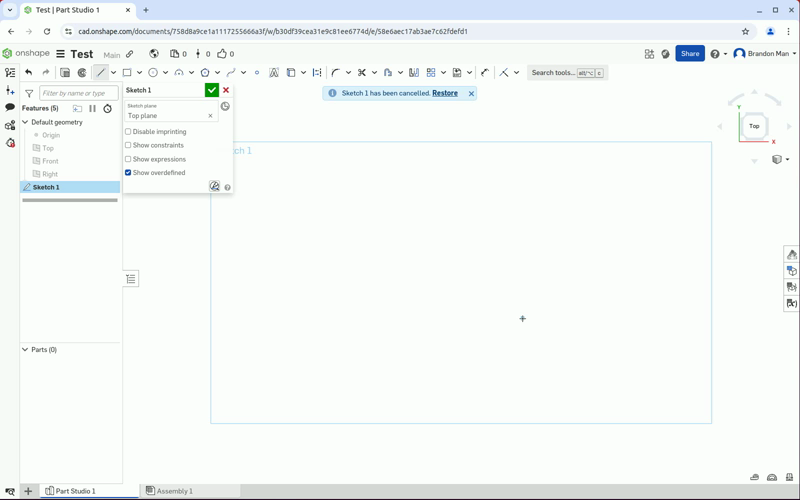
key_down(shift)
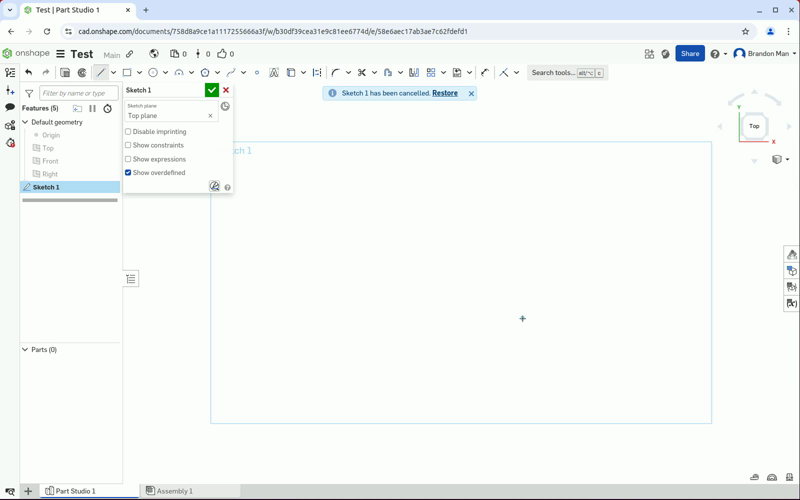
mouse_move(552, 318)
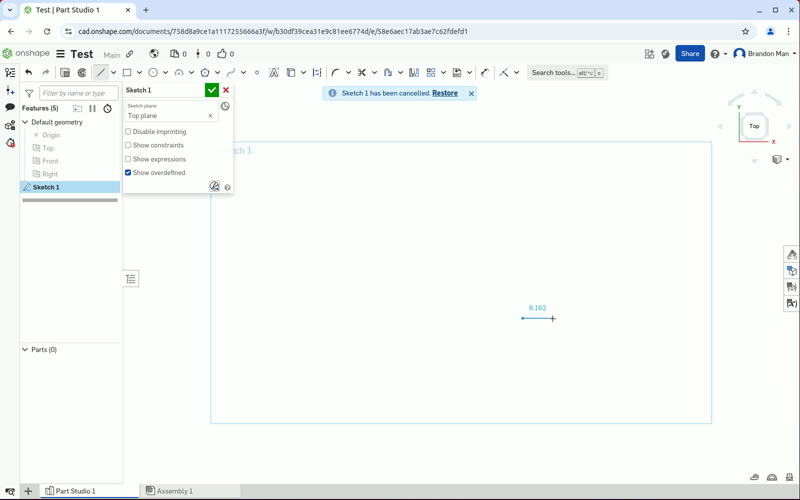
mouse_move(528, 318)
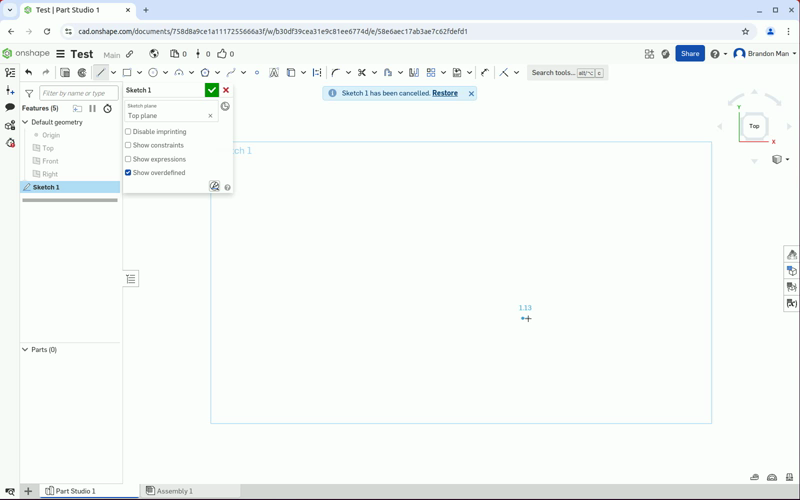
scroll(6)
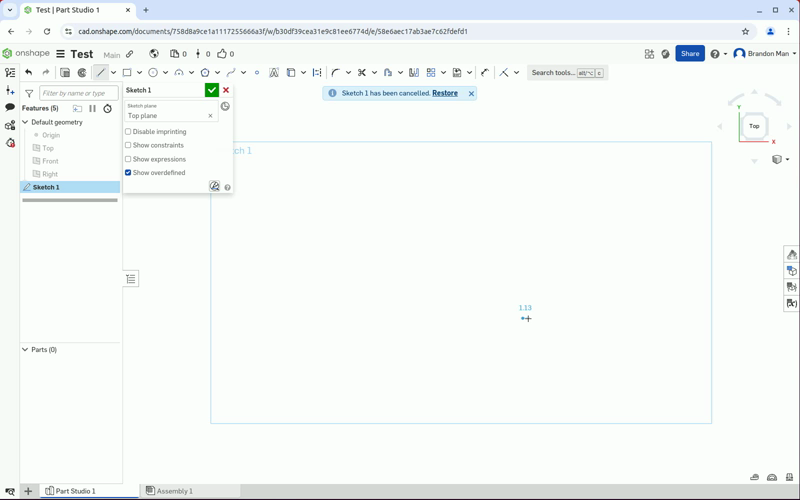
scroll(6)
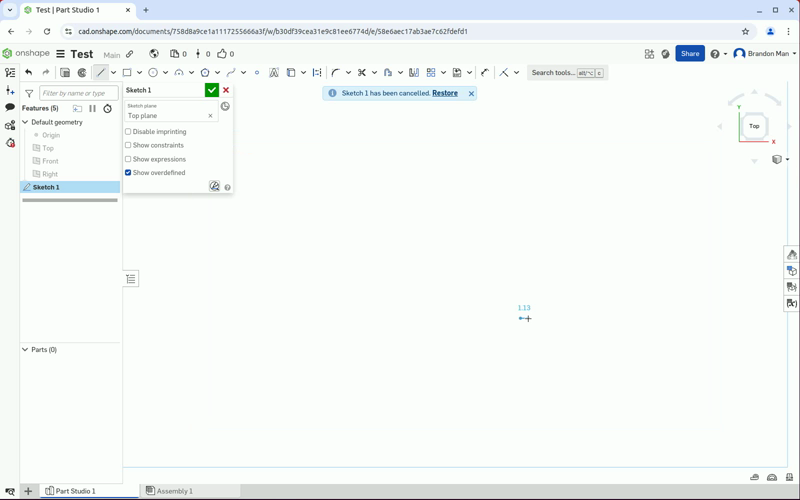
scroll(6)
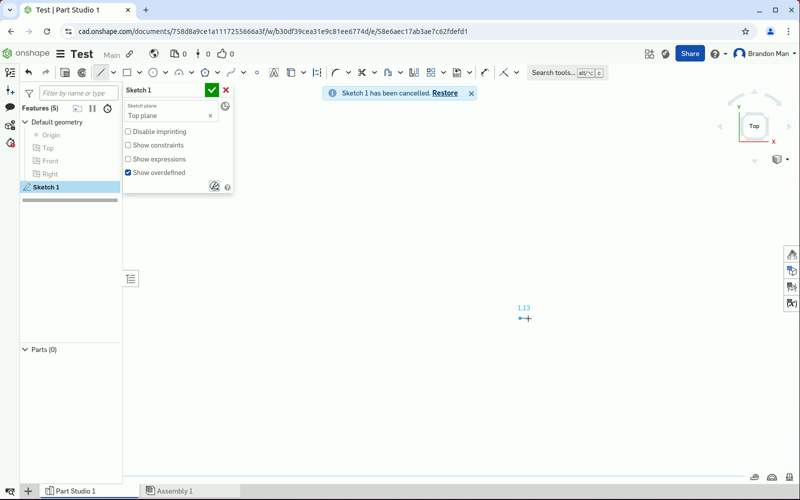
scroll(6)
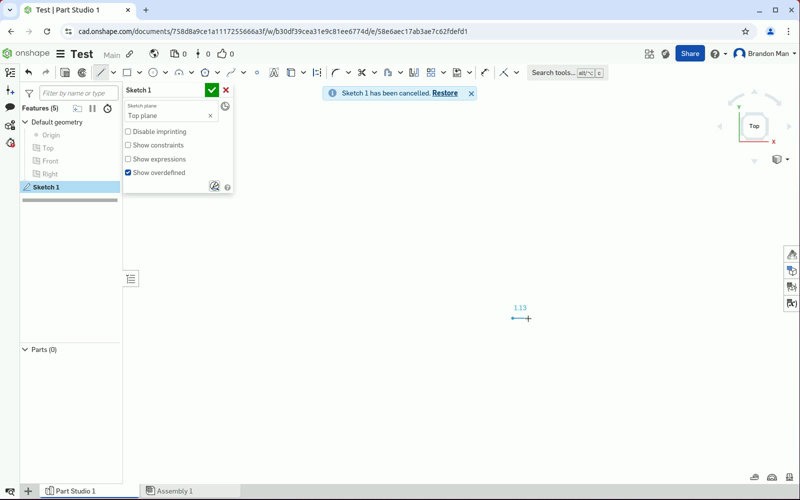
scroll(6)
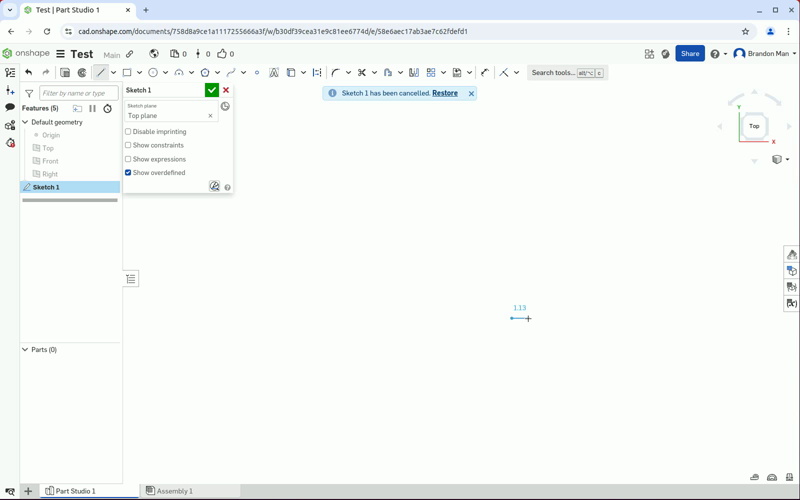
scroll(6)
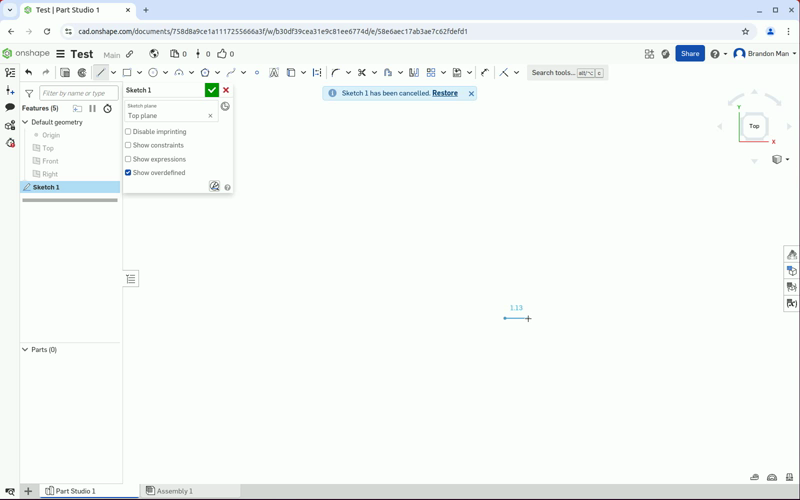
scroll(6)
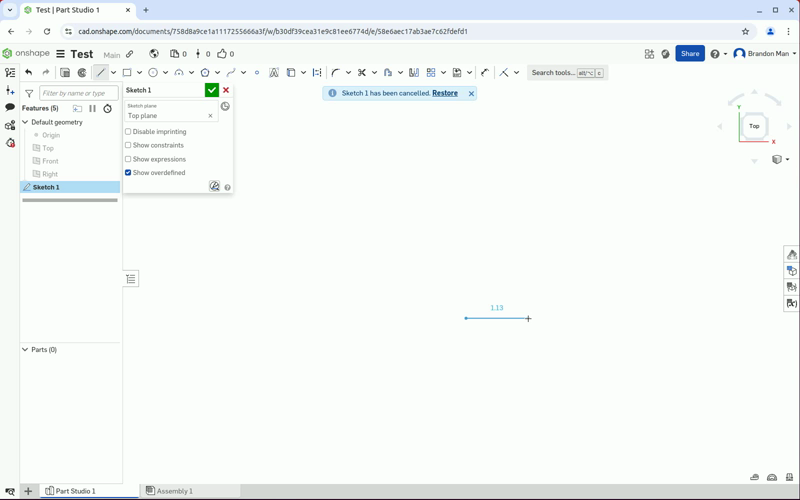
click(528, 318)
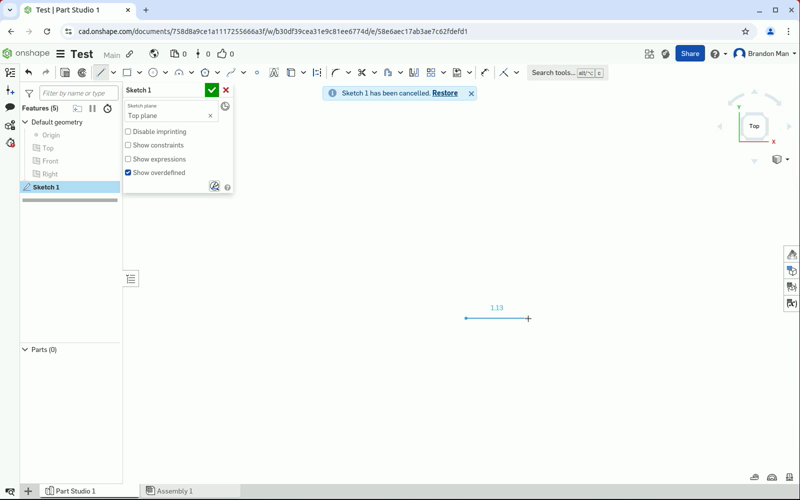
scroll(-6)
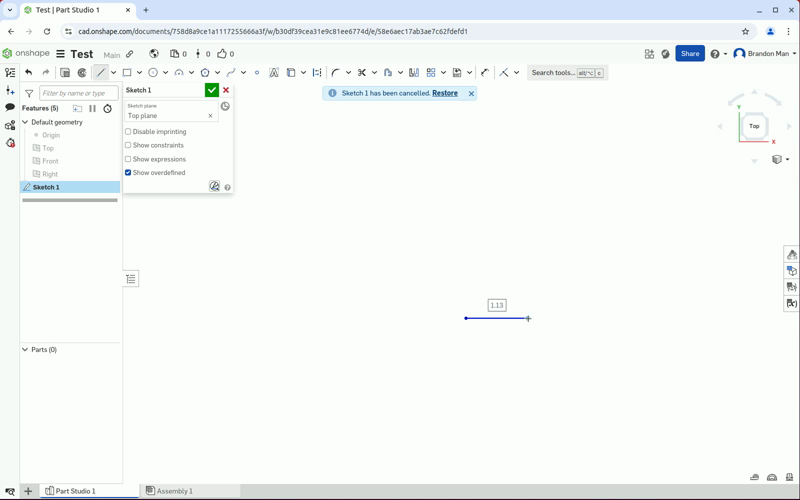
scroll(-6)
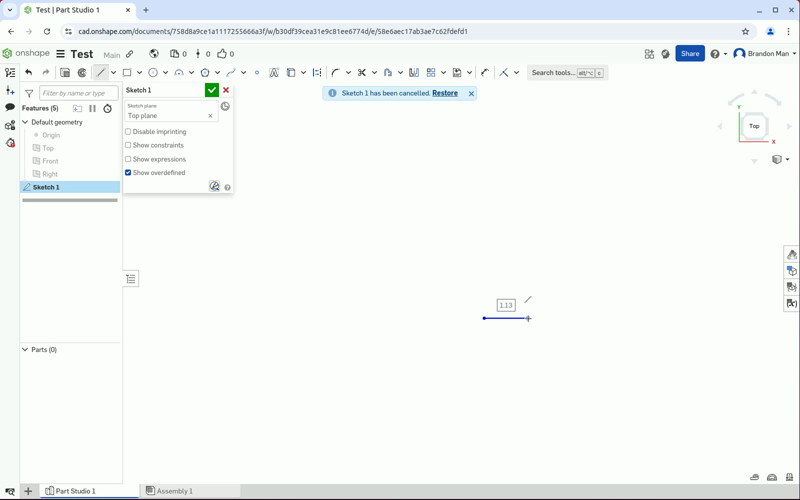
scroll(-6)
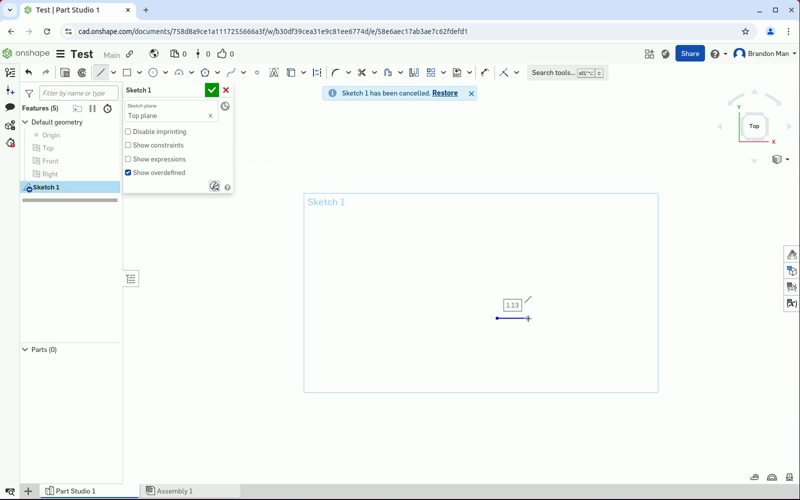
scroll(-6)
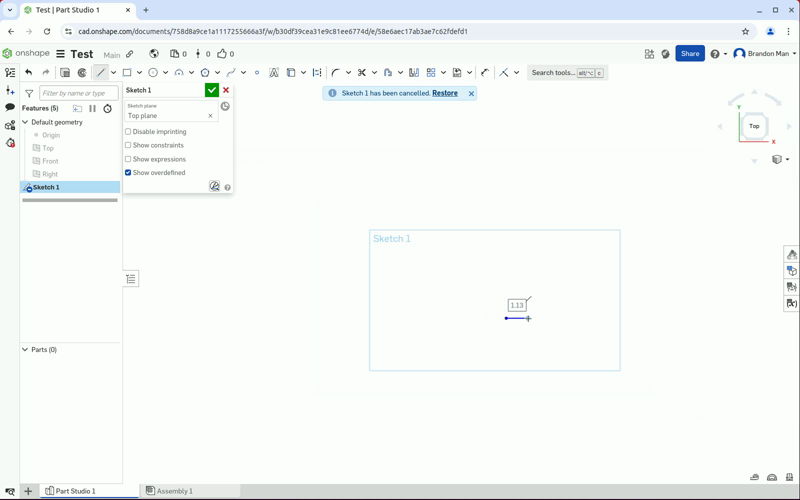
scroll(-6)
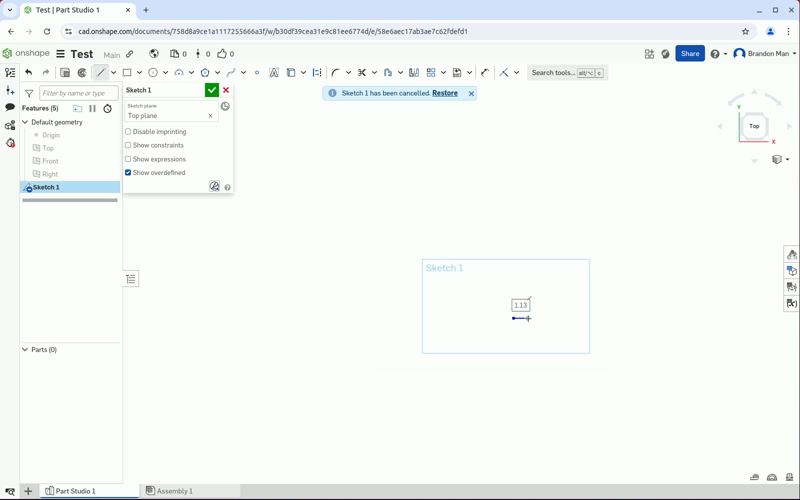
scroll(-6)
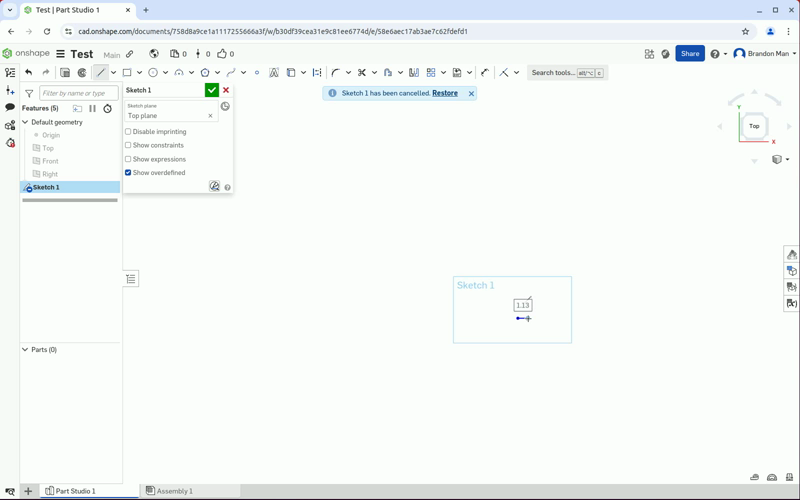
scroll(-6)
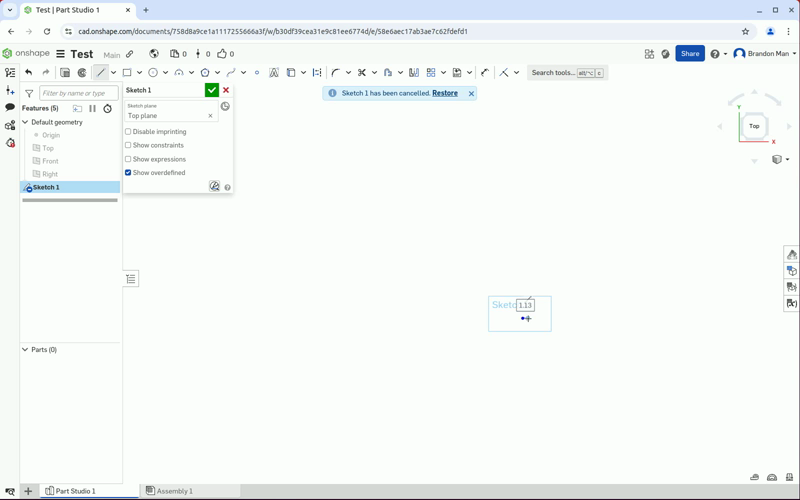
key_up(shift)
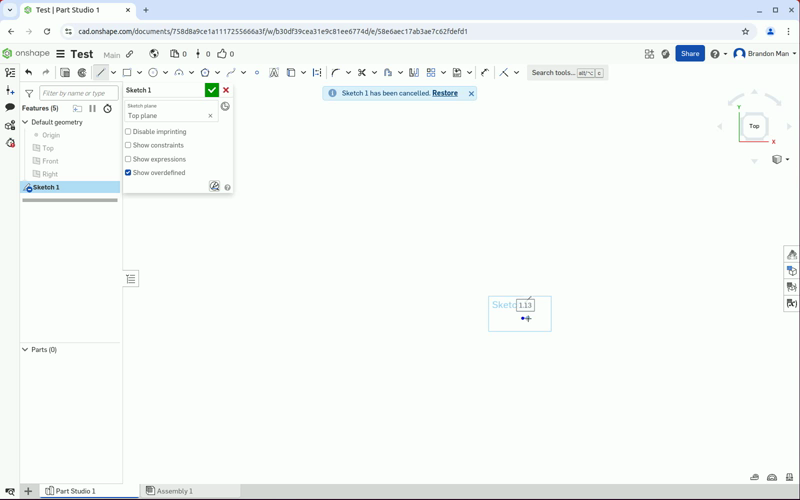
key_down(shift)
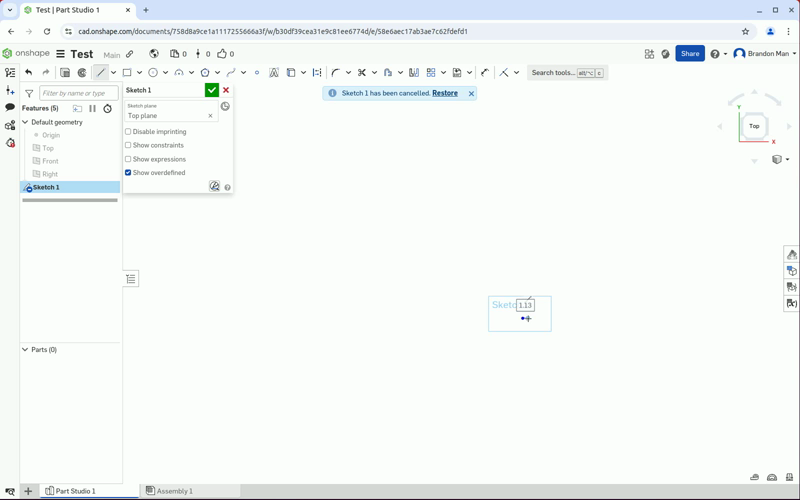
mouse_move(558, 318)
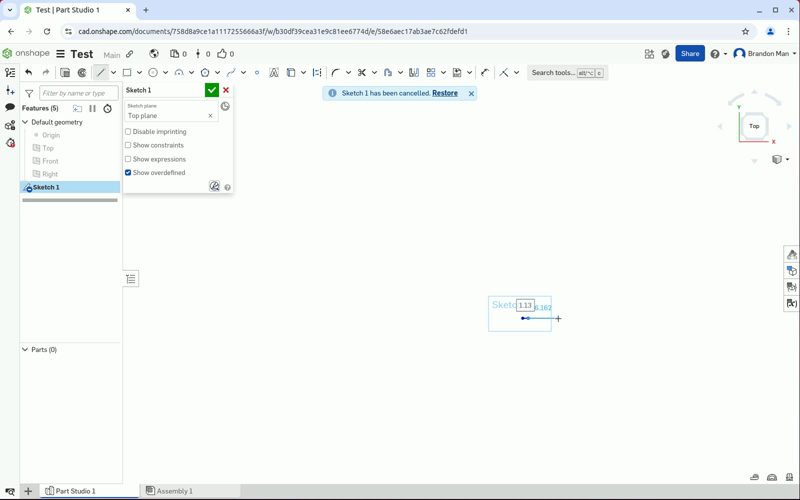
mouse_move(528, 277)
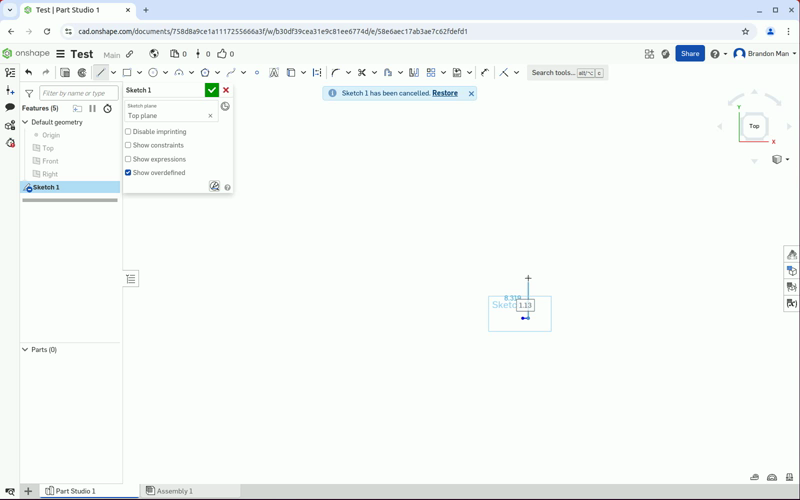
click(528, 277)
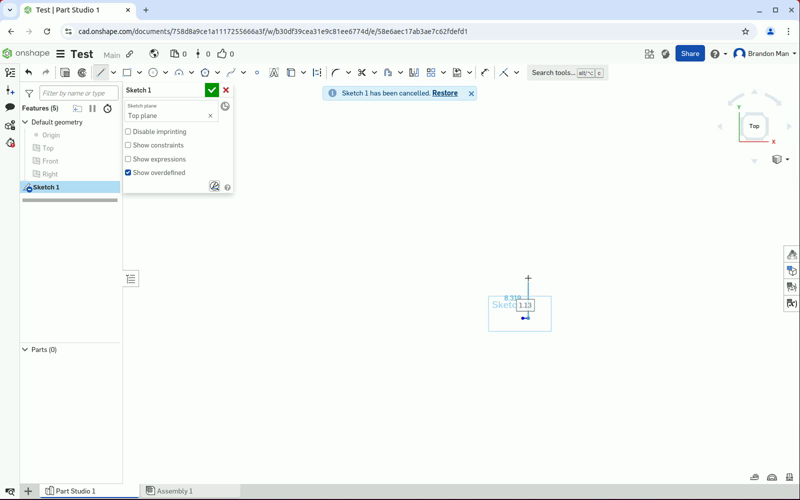
key_up(shift)
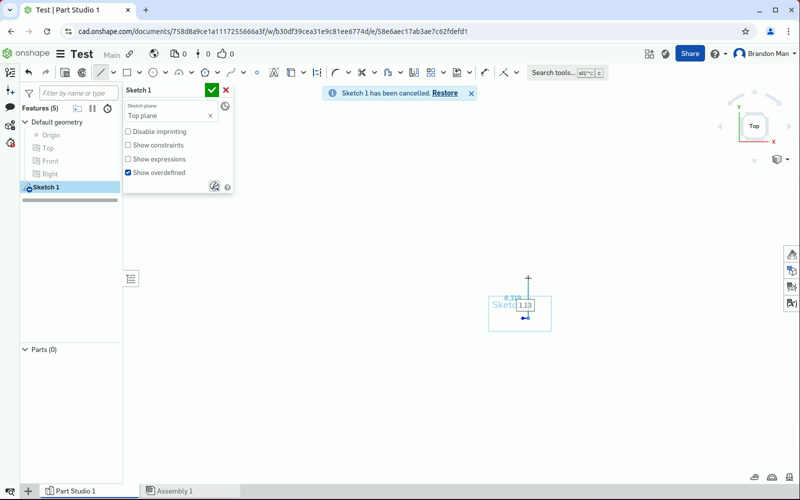
key_down(shift)
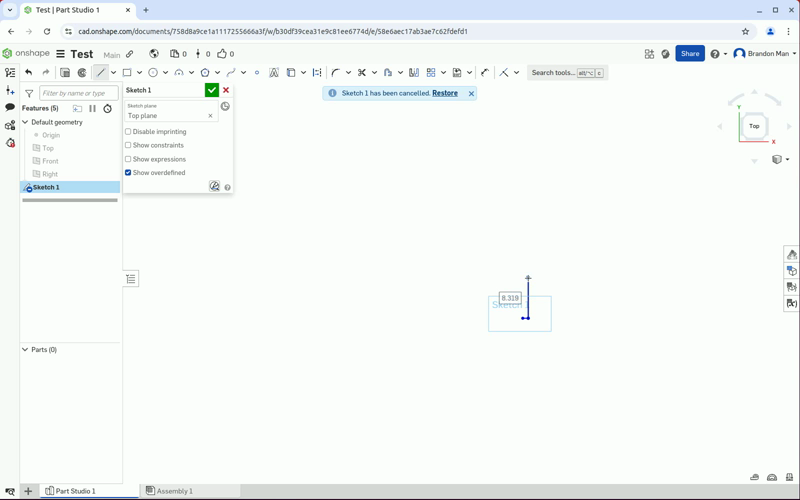
mouse_move(558, 277)
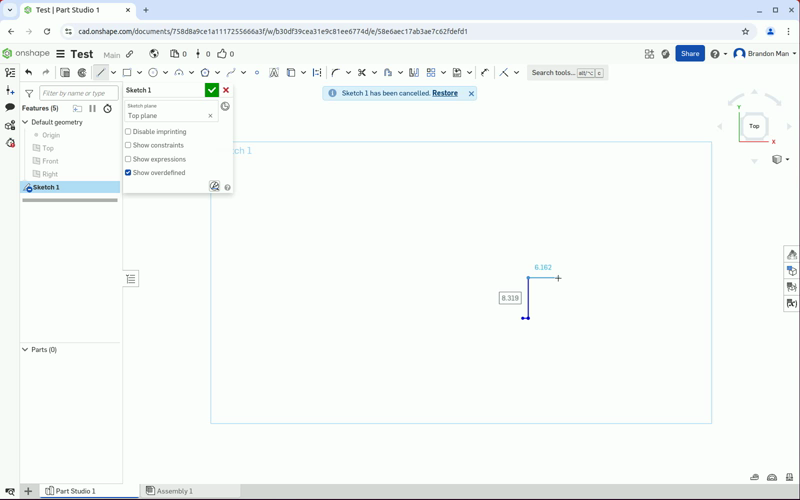
mouse_move(522, 277)
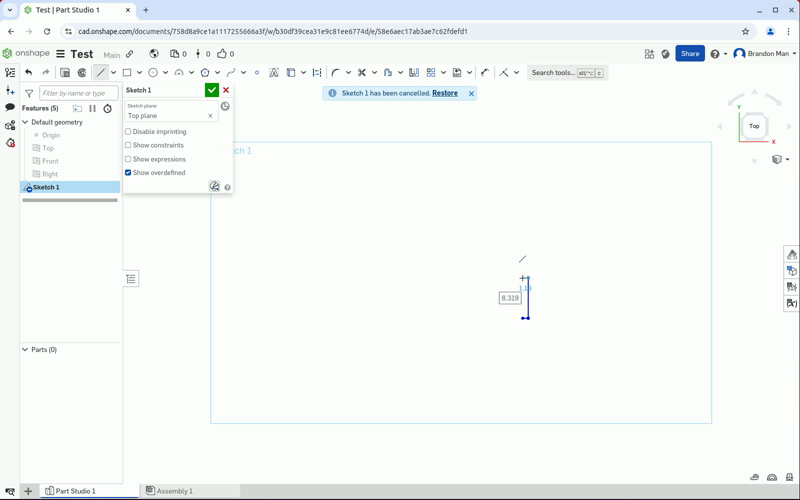
scroll(6)
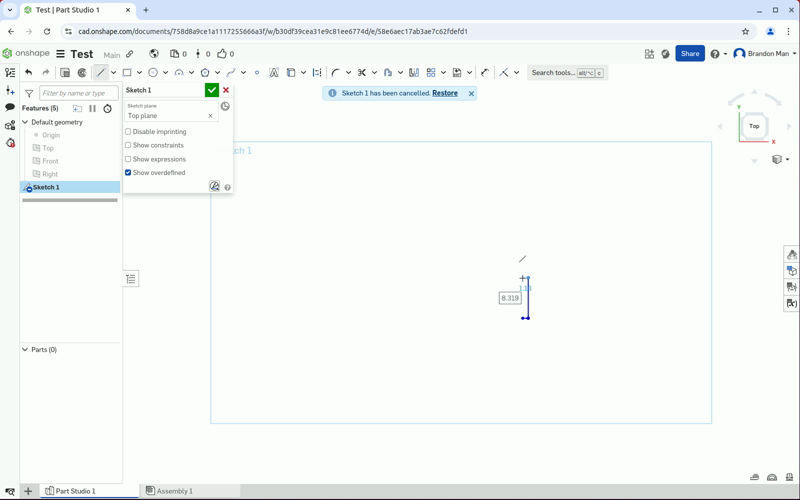
scroll(6)
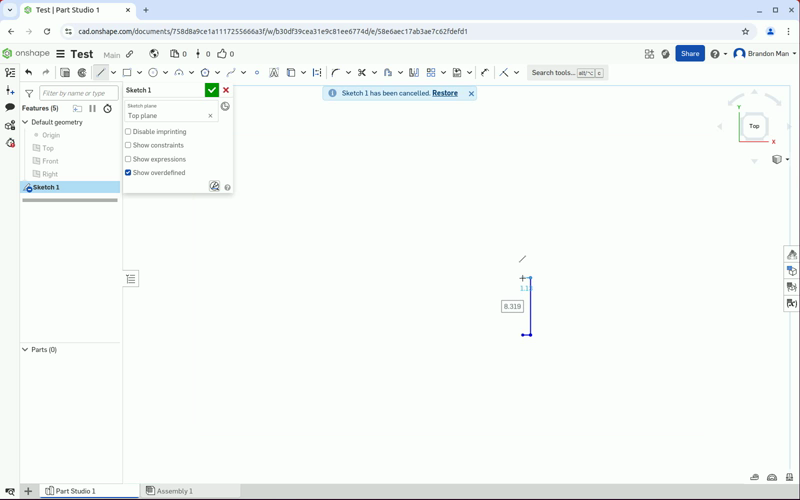
scroll(6)
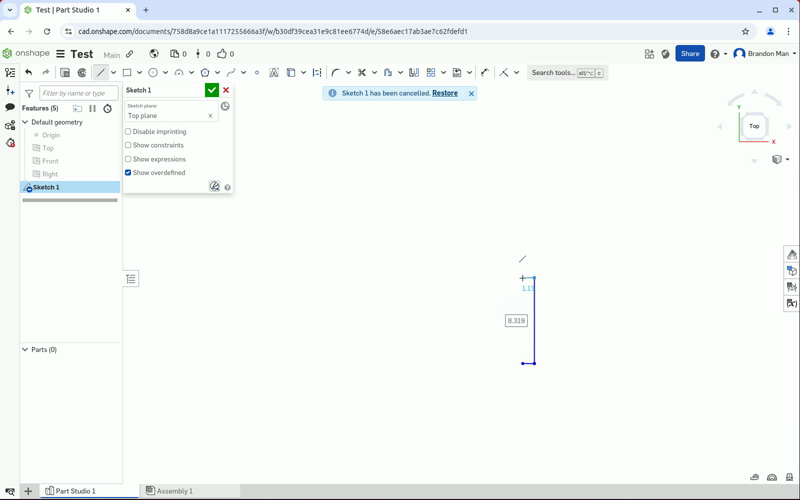
scroll(6)
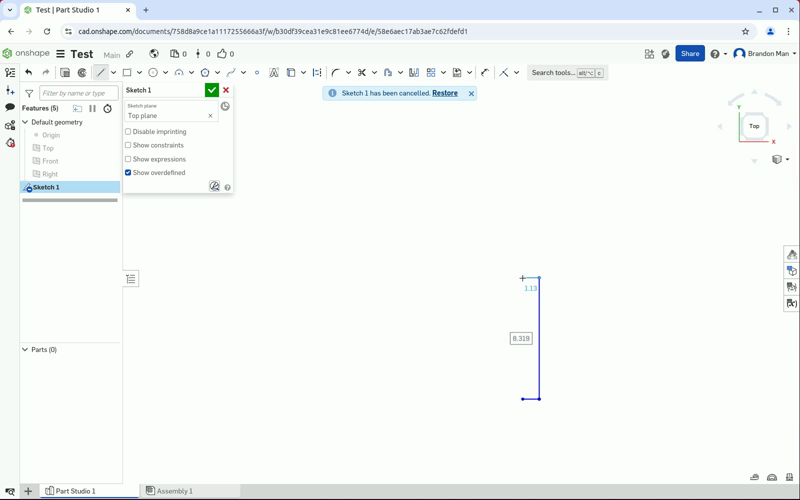
scroll(6)
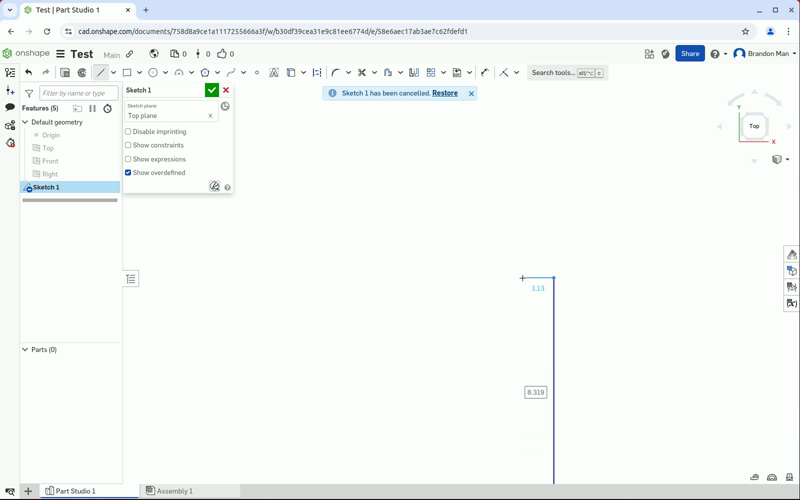
scroll(6)
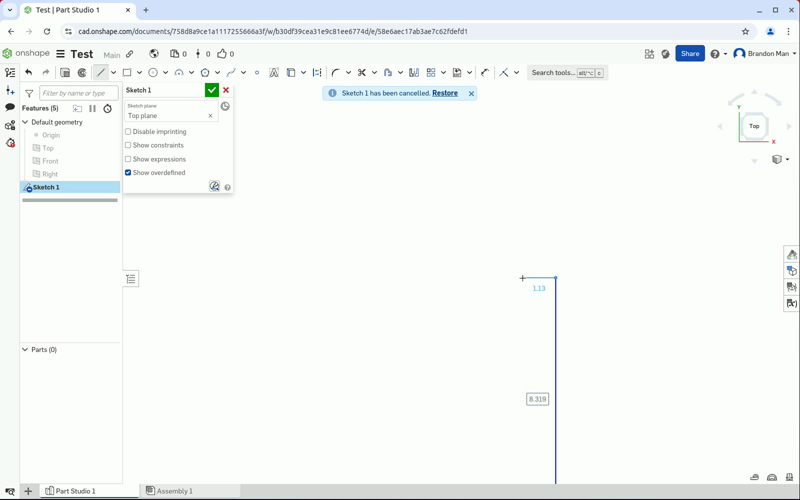
scroll(6)
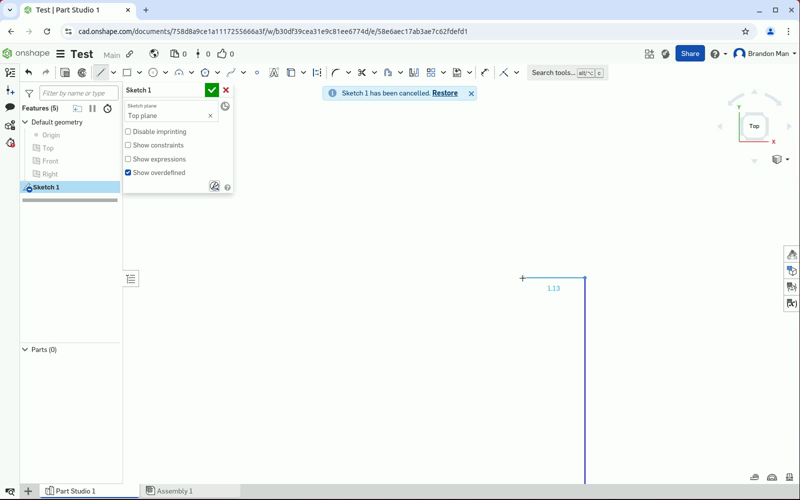
click(522, 277)
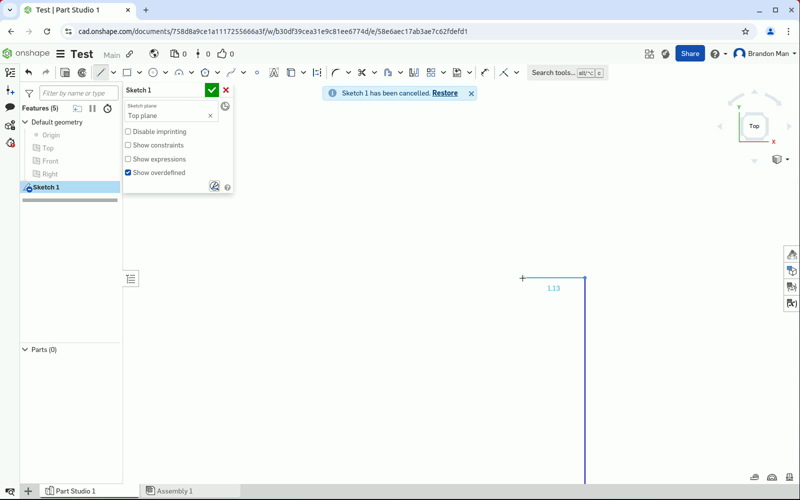
scroll(-6)
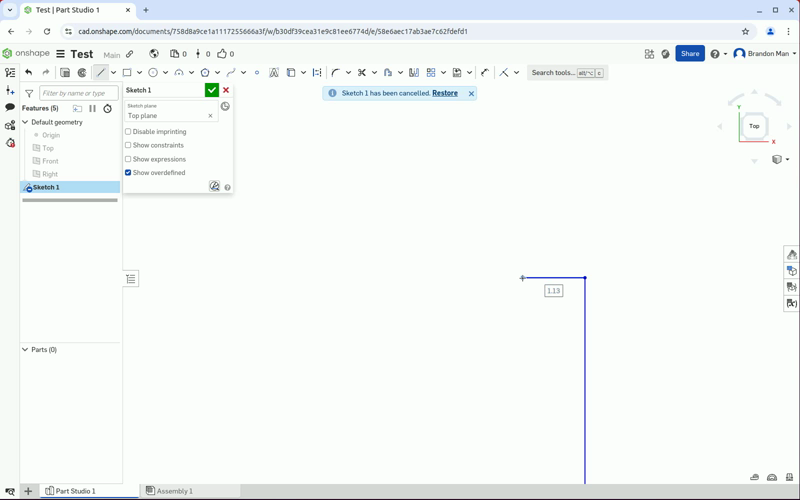
scroll(-6)
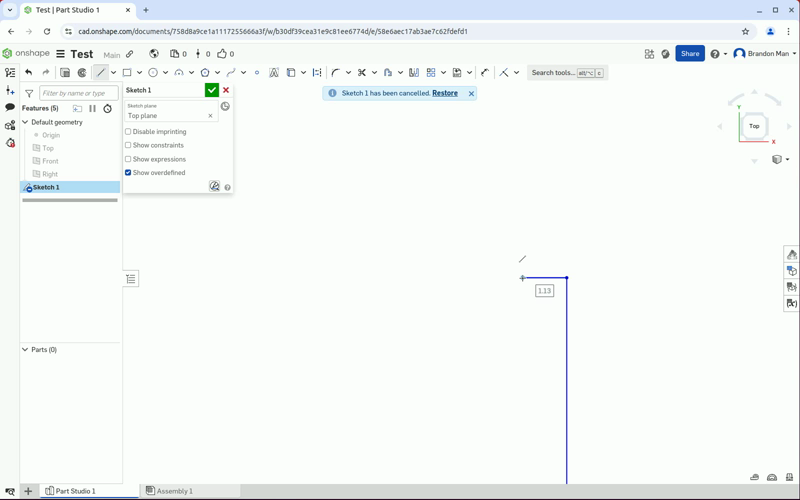
scroll(-6)
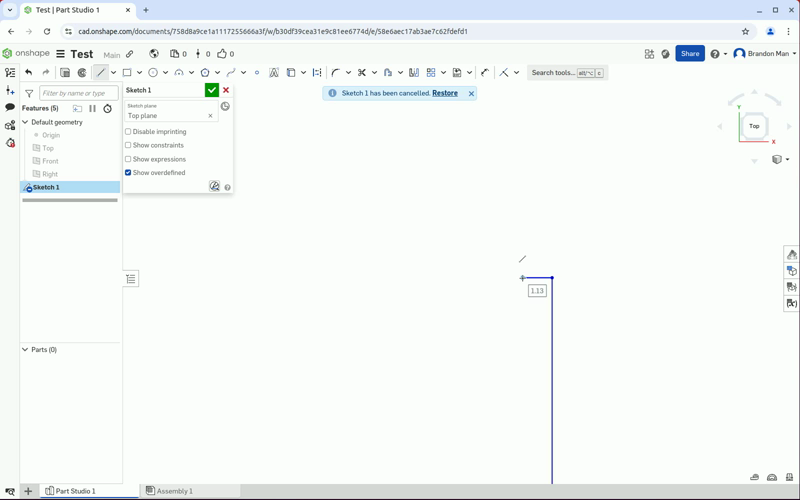
scroll(-6)
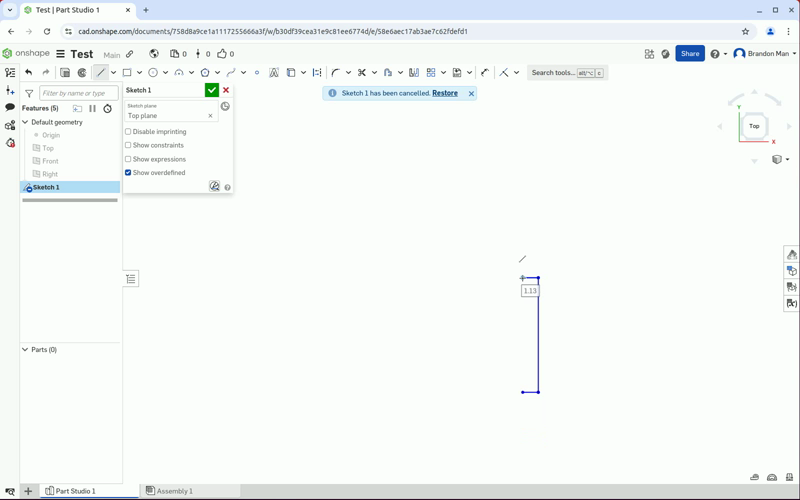
scroll(-6)
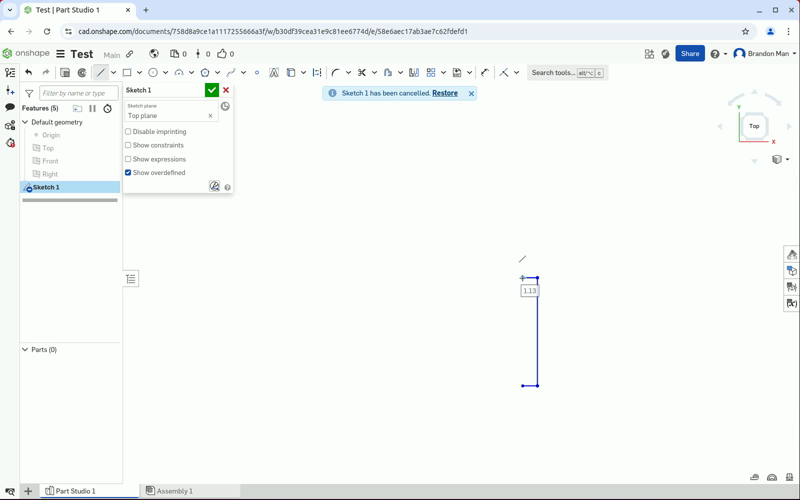
scroll(-6)
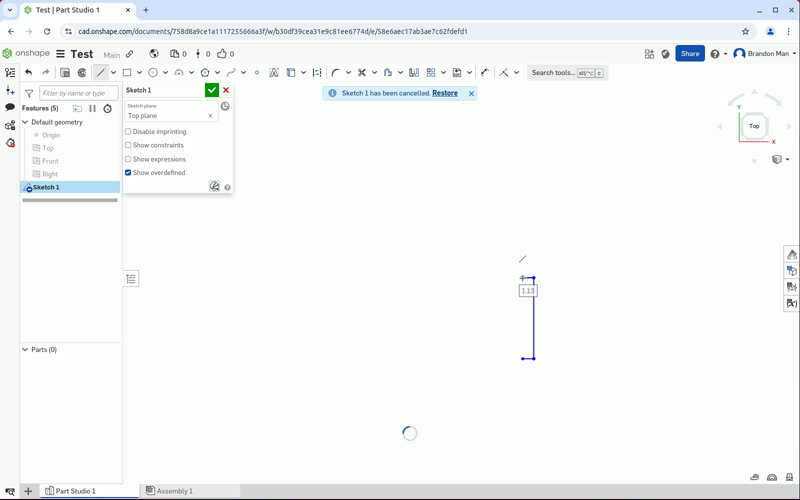
scroll(-6)
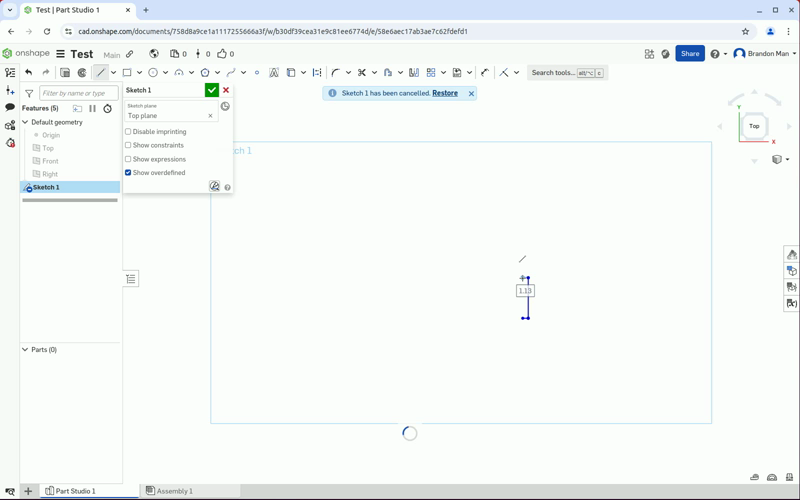
key_up(shift)
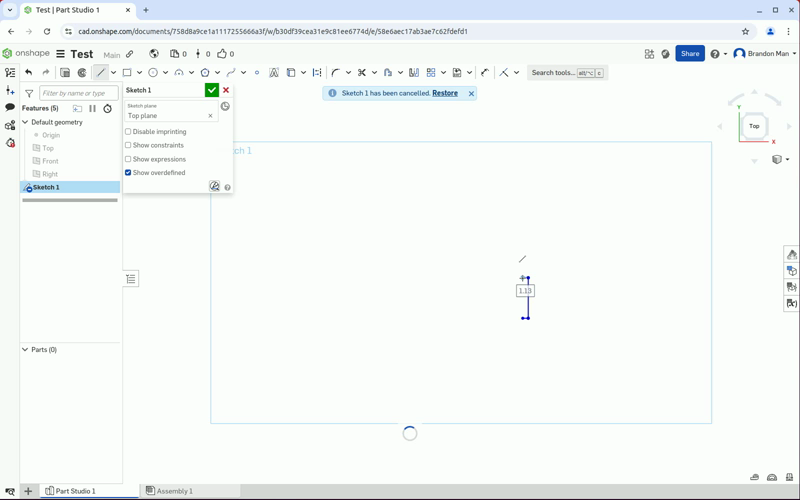
key_down(shift)
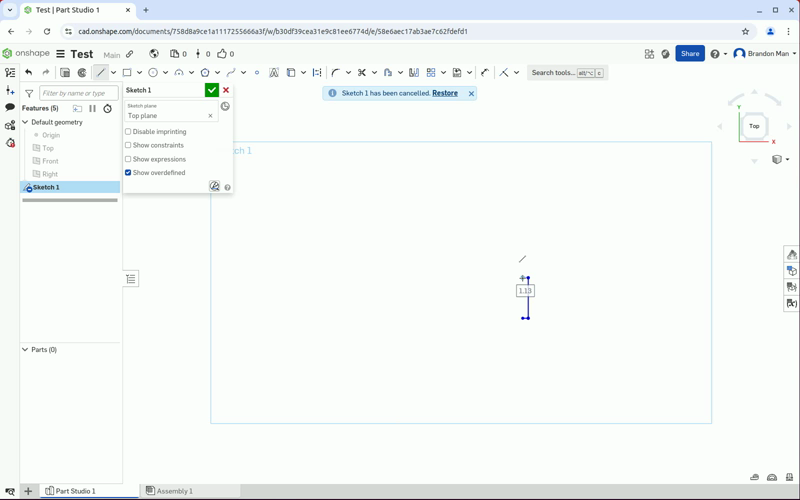
mouse_move(552, 277)
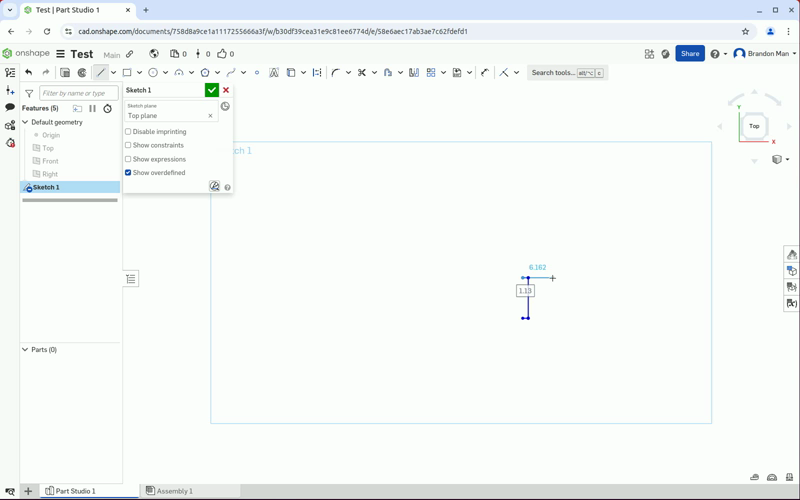
mouse_move(522, 282)
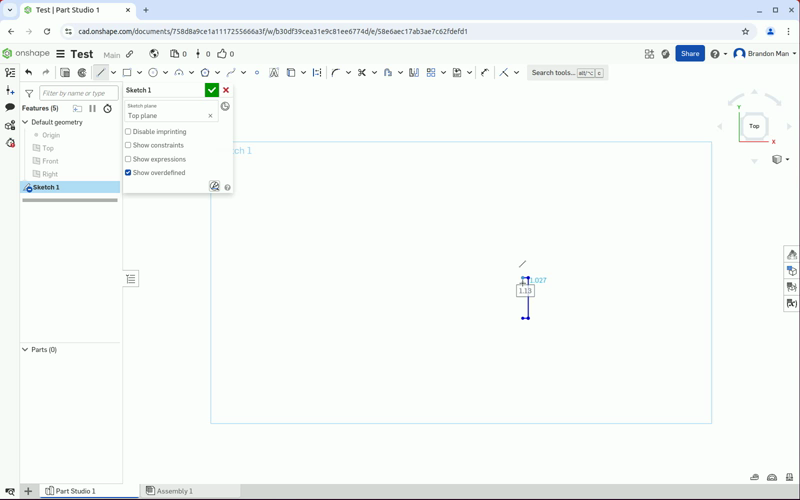
scroll(6)
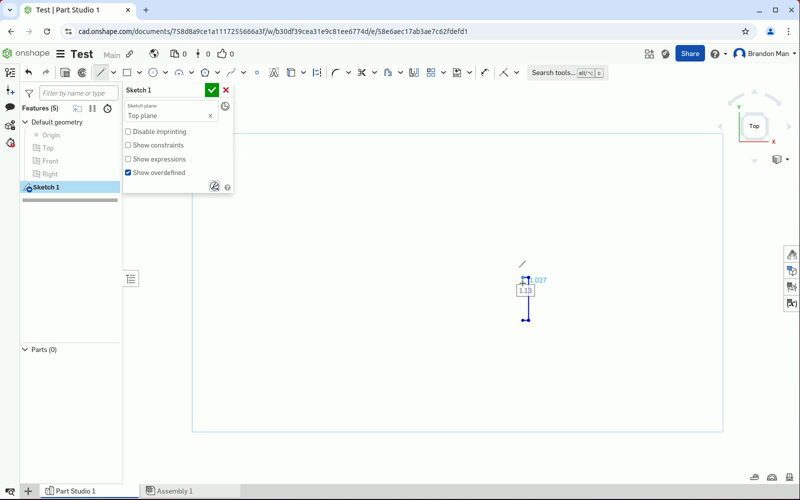
scroll(6)
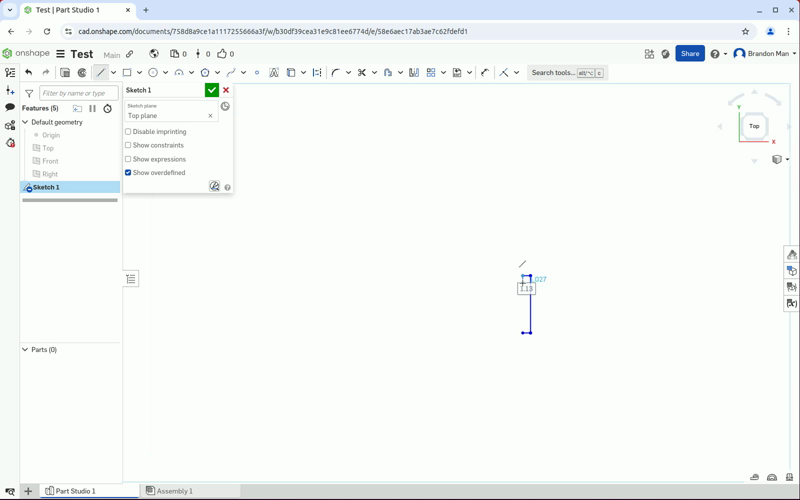
scroll(6)
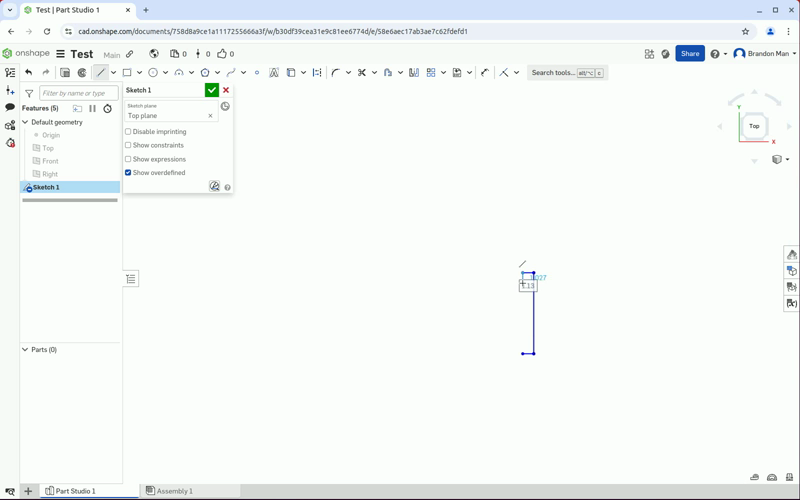
scroll(6)
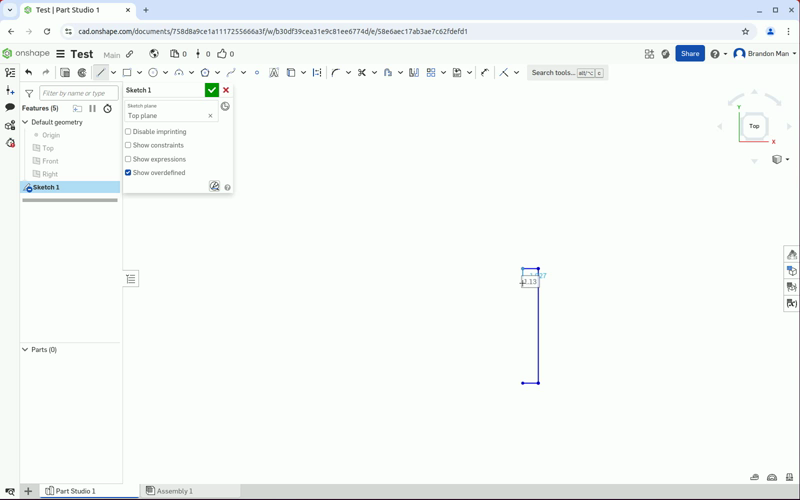
scroll(6)
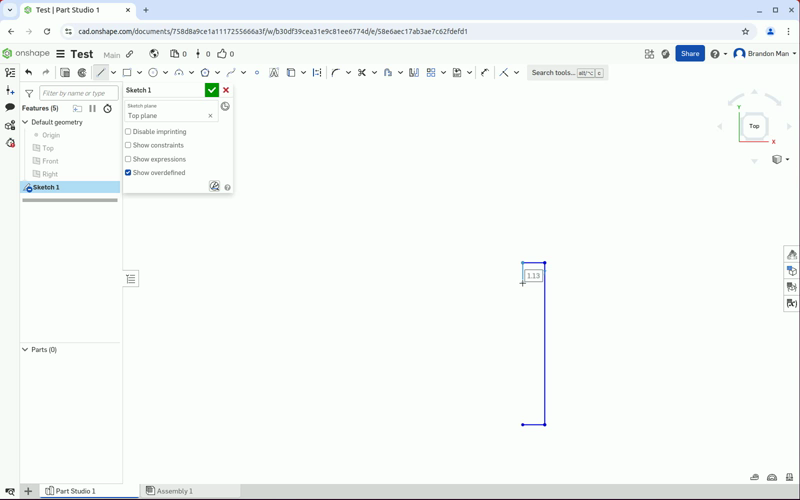
scroll(6)
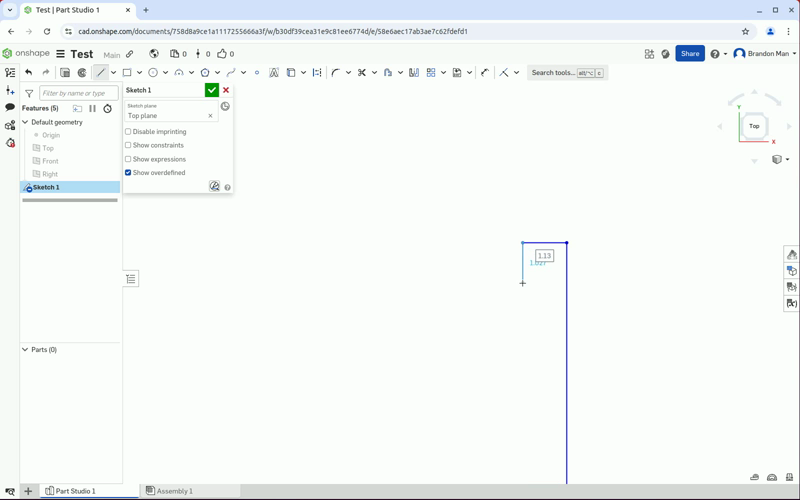
scroll(6)
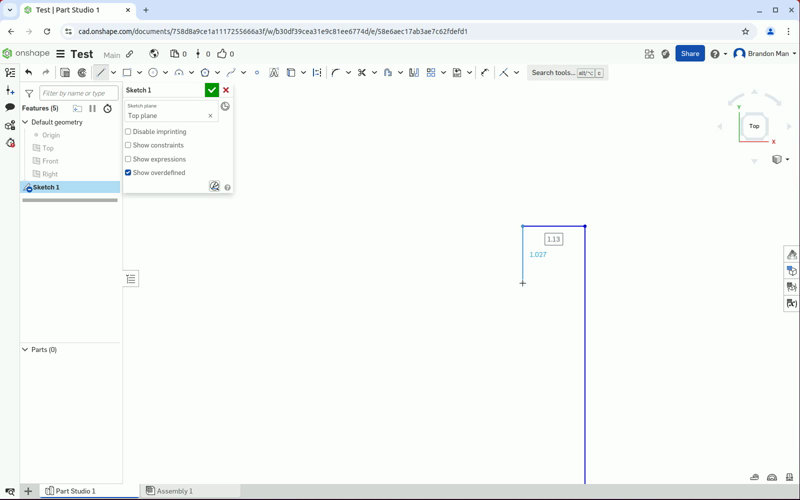
click(522, 282)
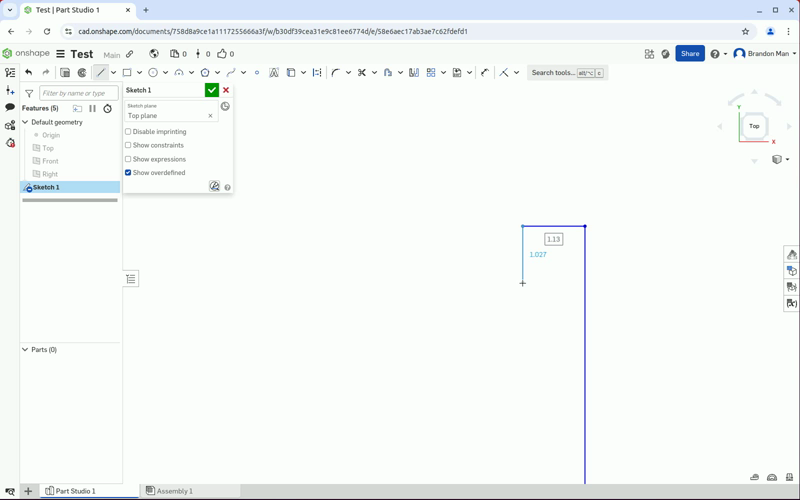
scroll(-6)
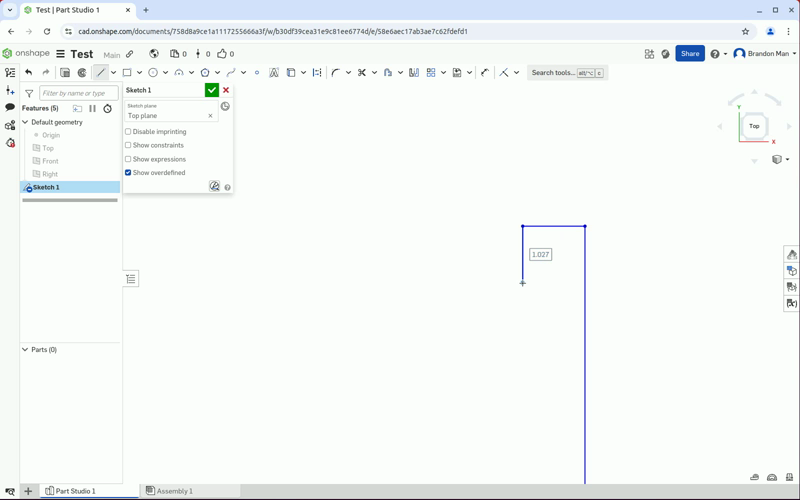
scroll(-6)
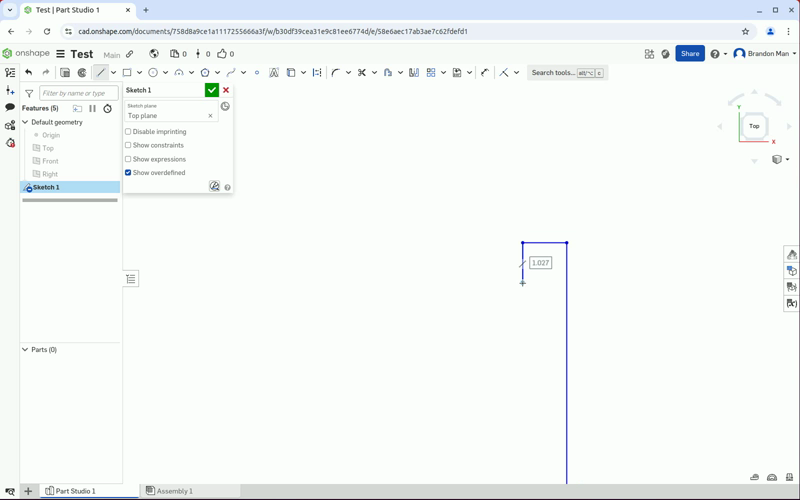
scroll(-6)
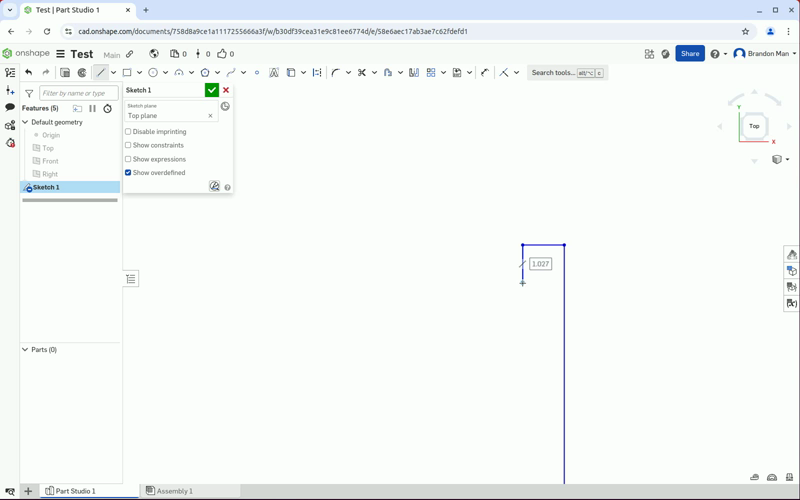
scroll(-6)
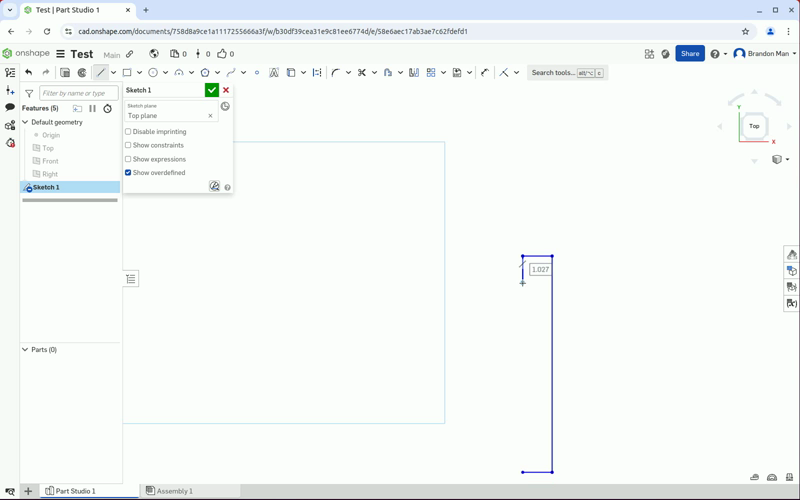
scroll(-6)
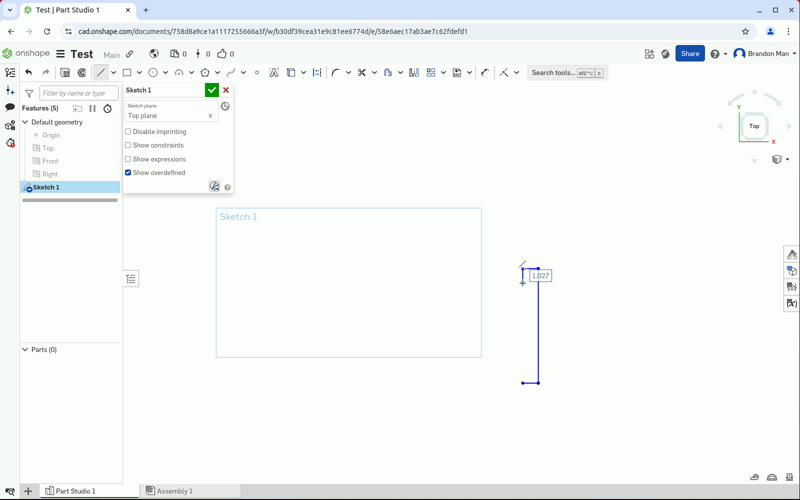
scroll(-6)
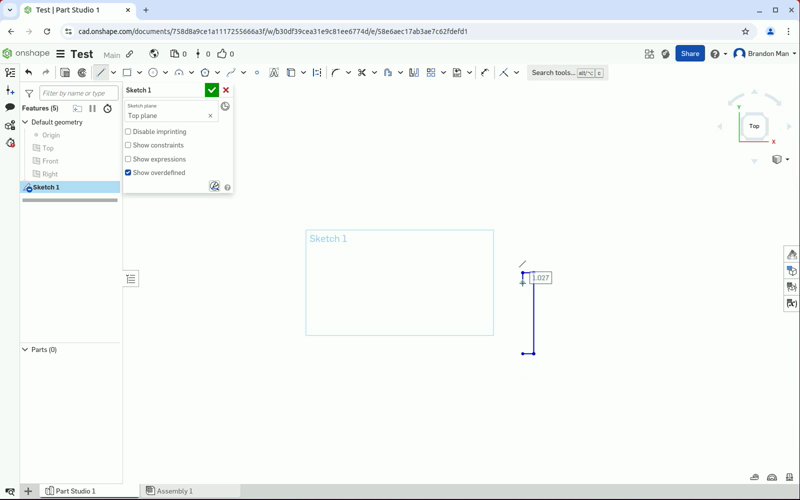
scroll(-6)
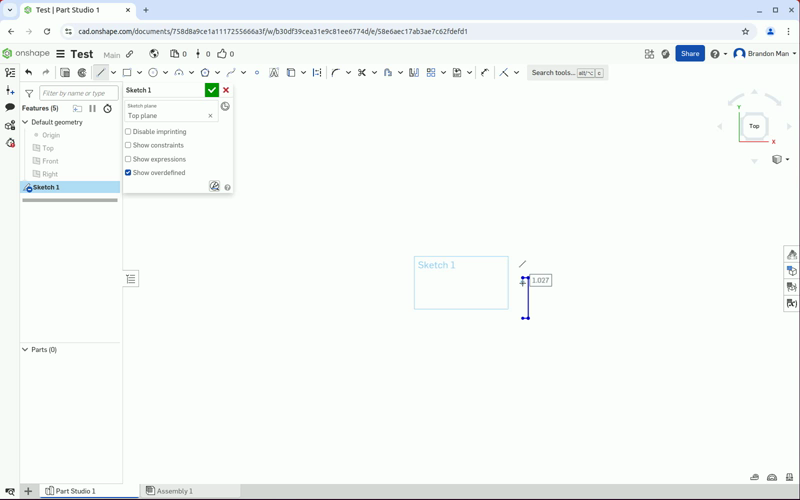
key_up(shift)
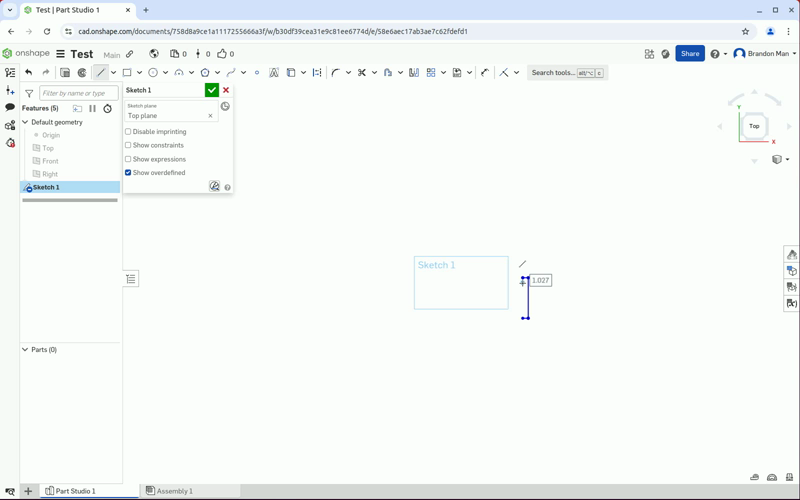
mouse_move(552, 282)
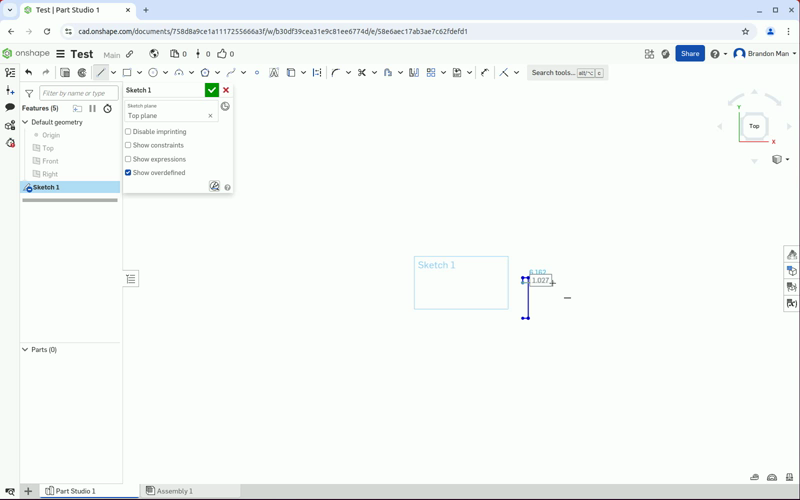
key_down(shift)
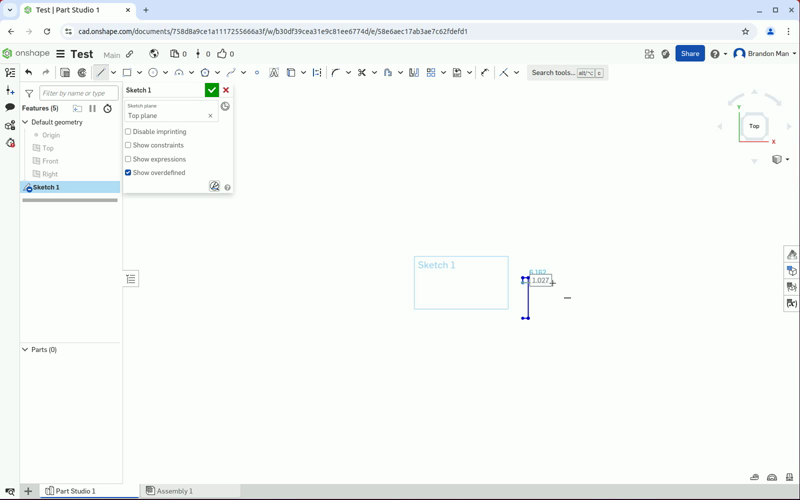
mouse_move(522, 318)
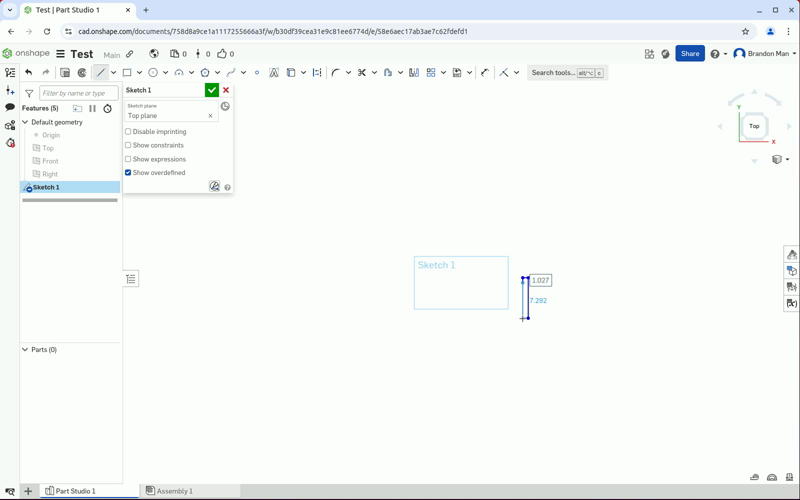
key_up(shift)
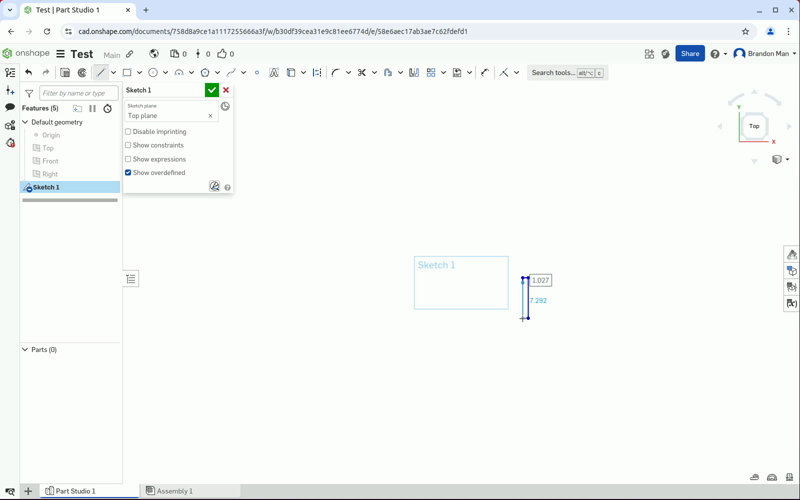
click(522, 318)
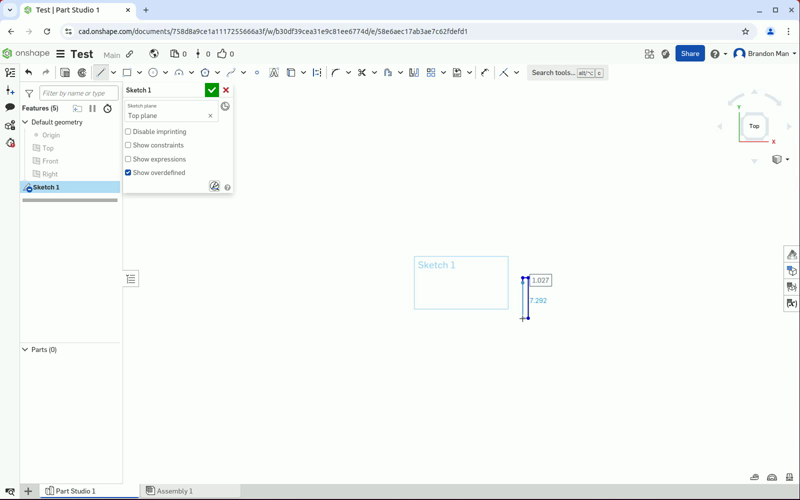
key(esc)
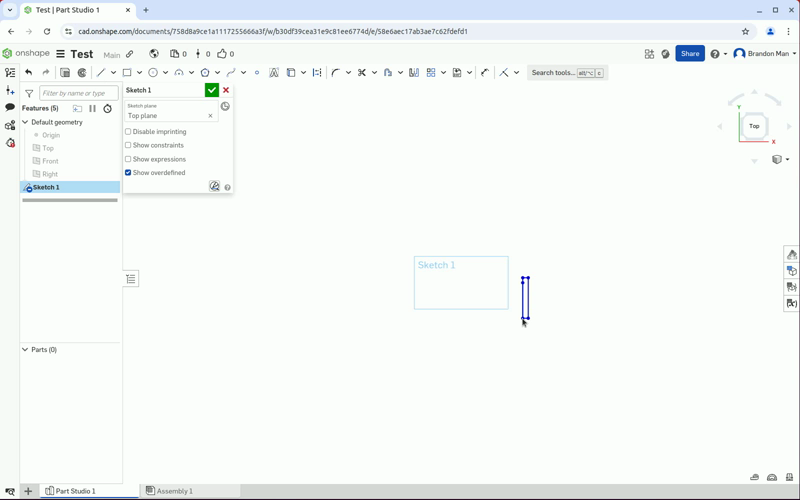
mouse_move(526, 315)
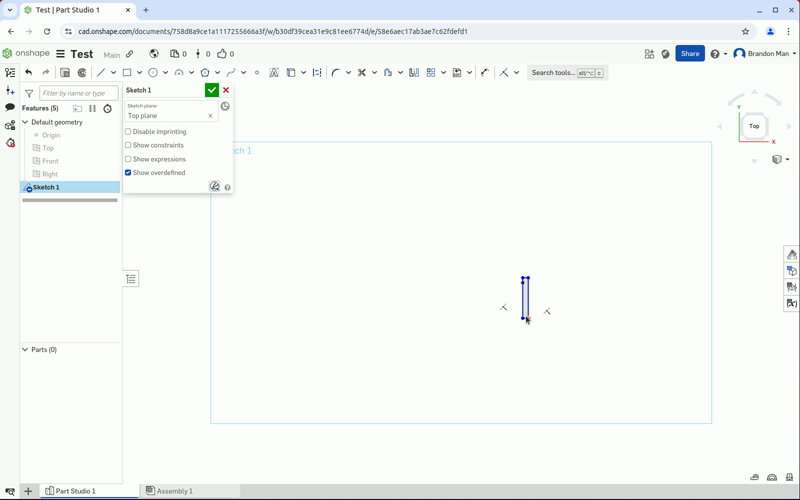
scroll(6)
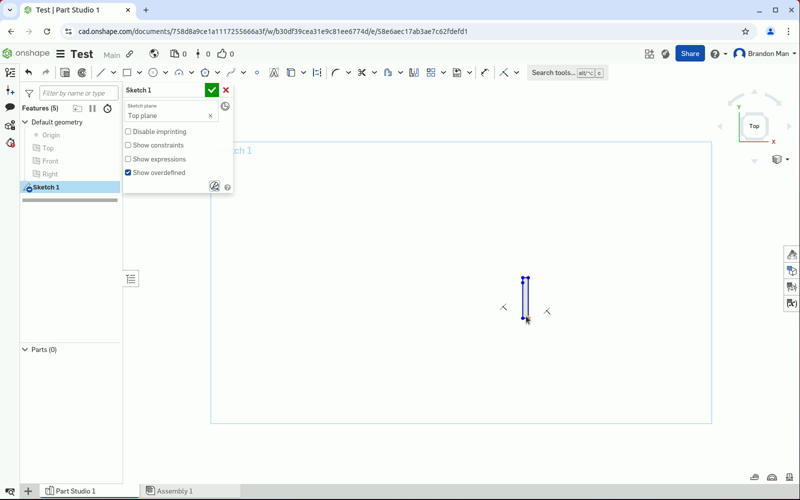
scroll(6)
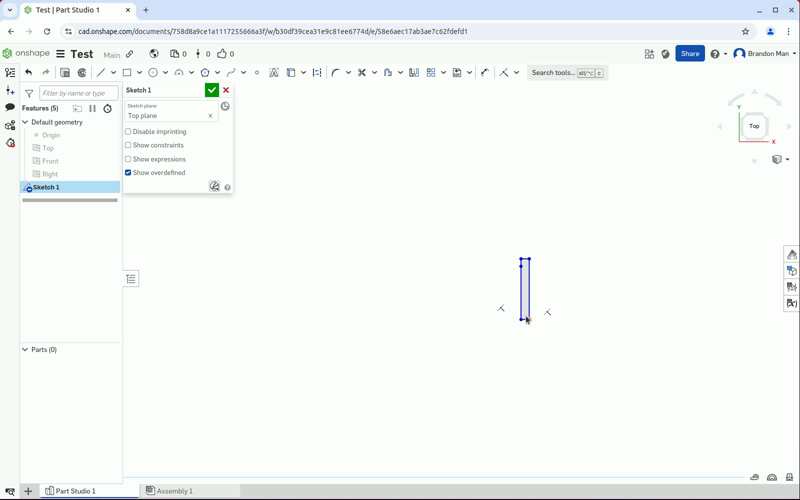
scroll(6)
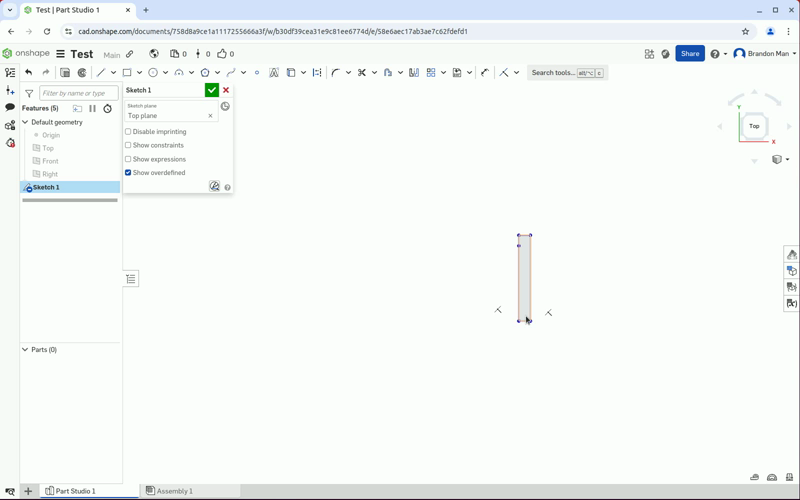
scroll(6)
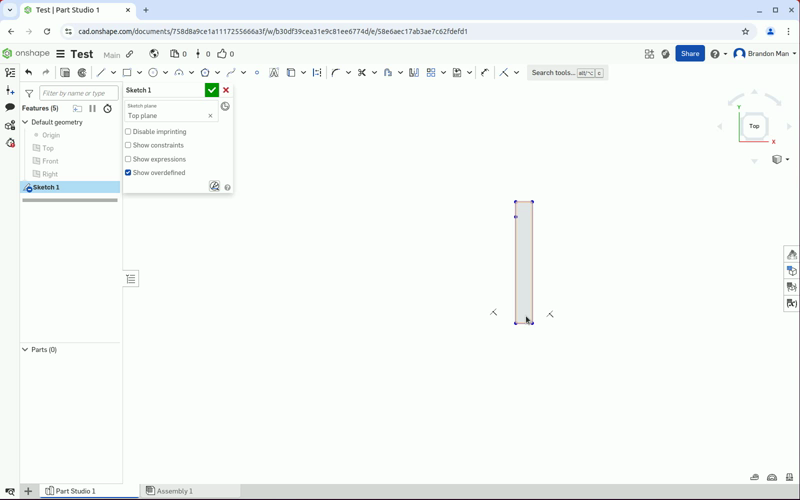
scroll(6)
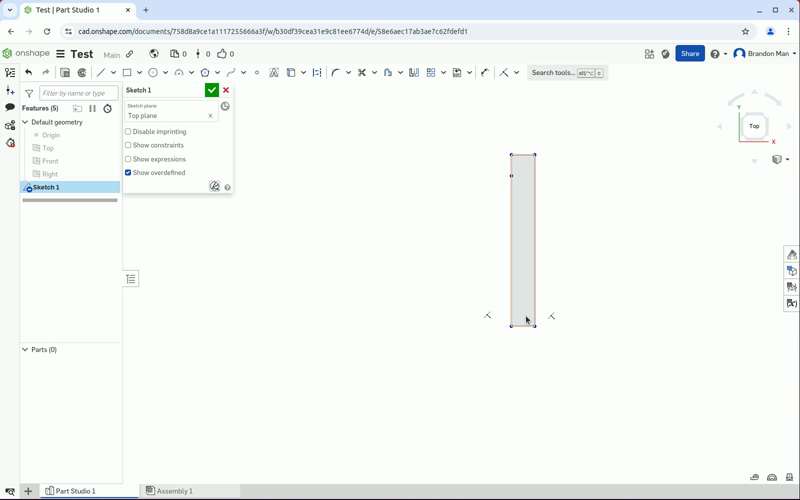
scroll(6)
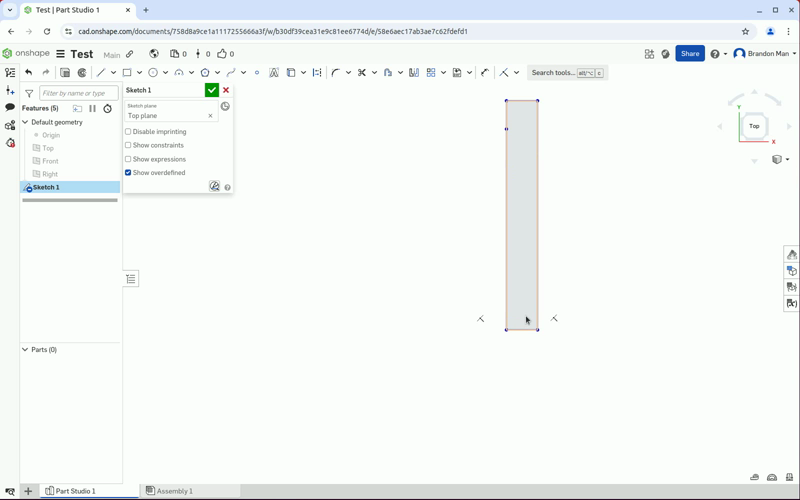
scroll(6)
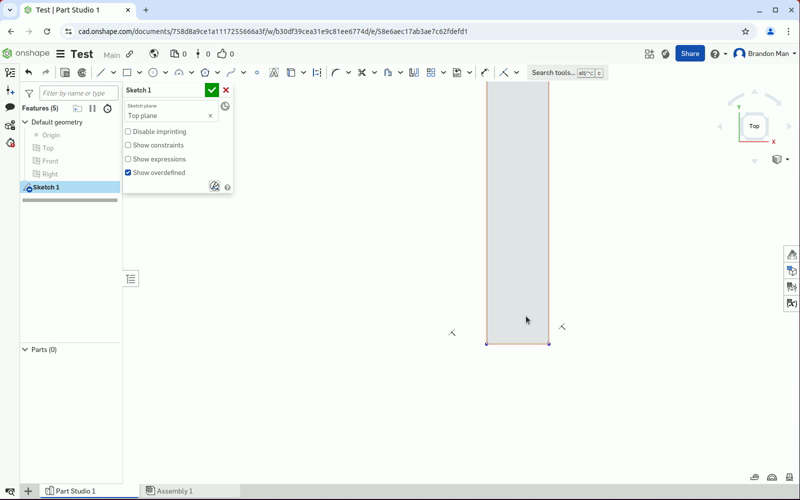
click(526, 315)
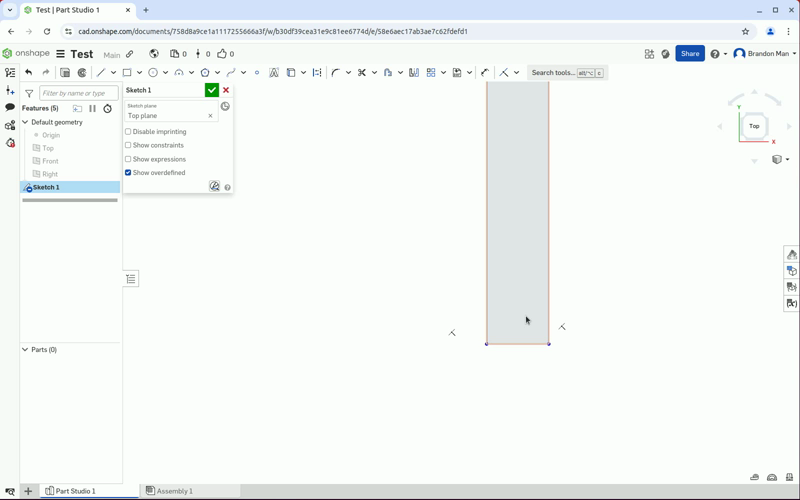
scroll(-6)
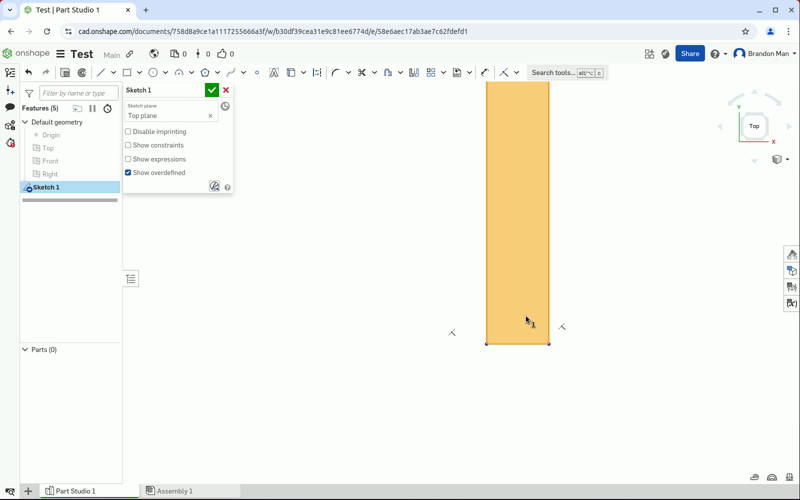
scroll(-6)
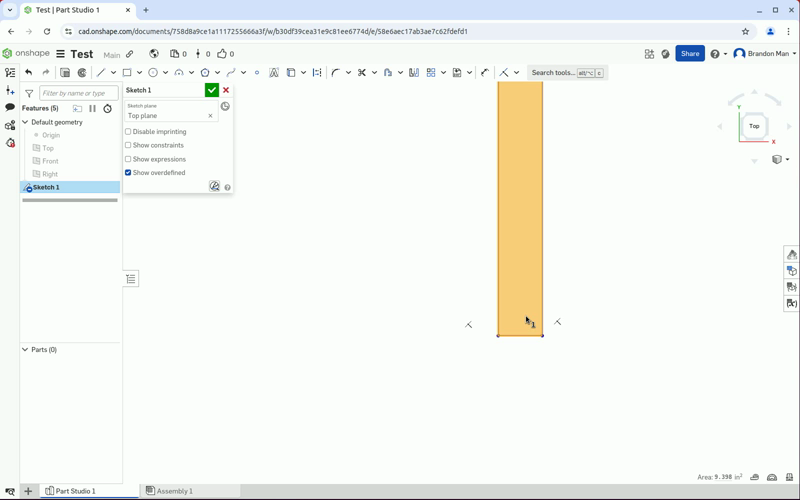
scroll(-6)
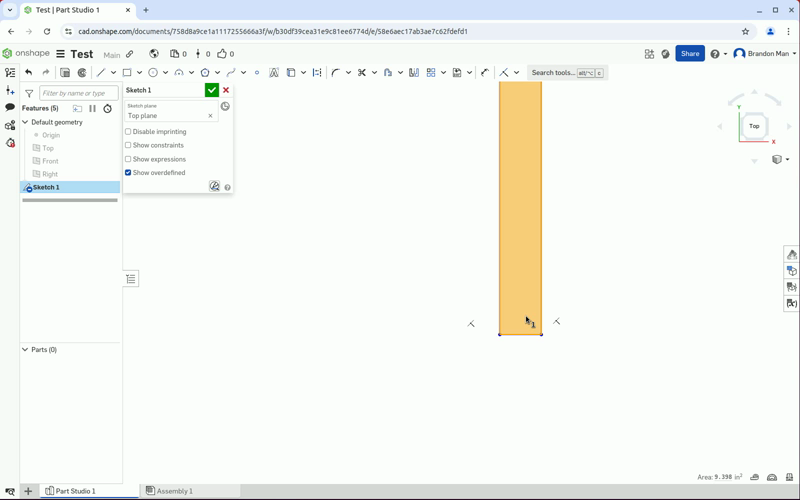
scroll(-6)
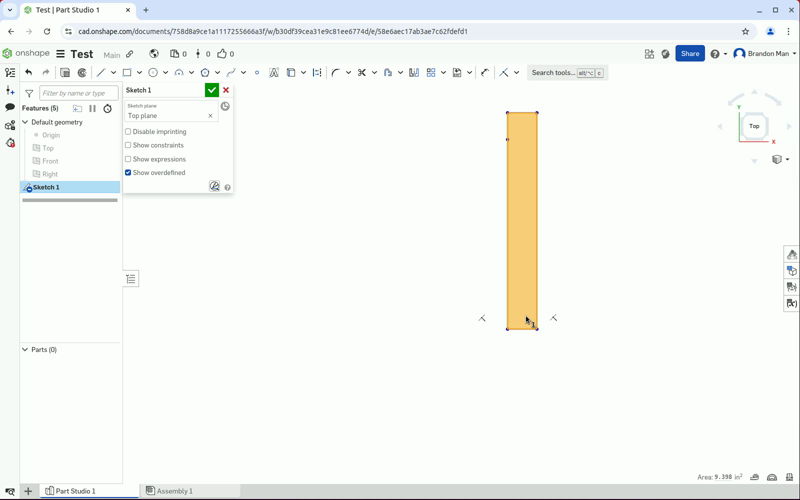
scroll(-6)
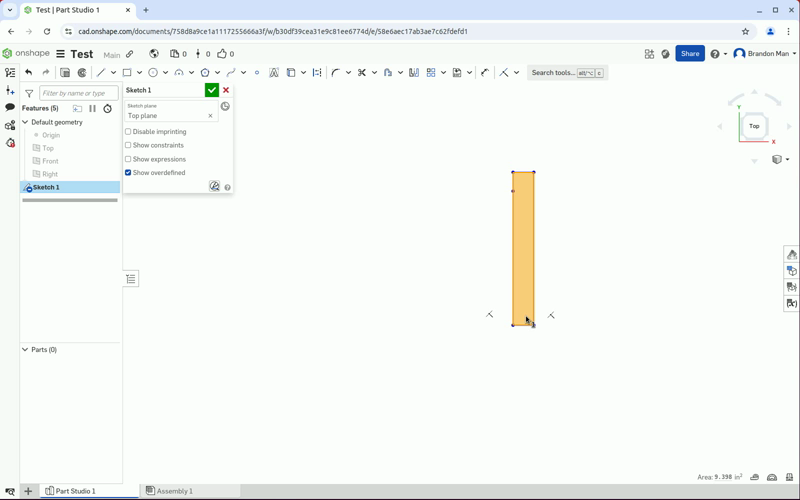
scroll(-6)
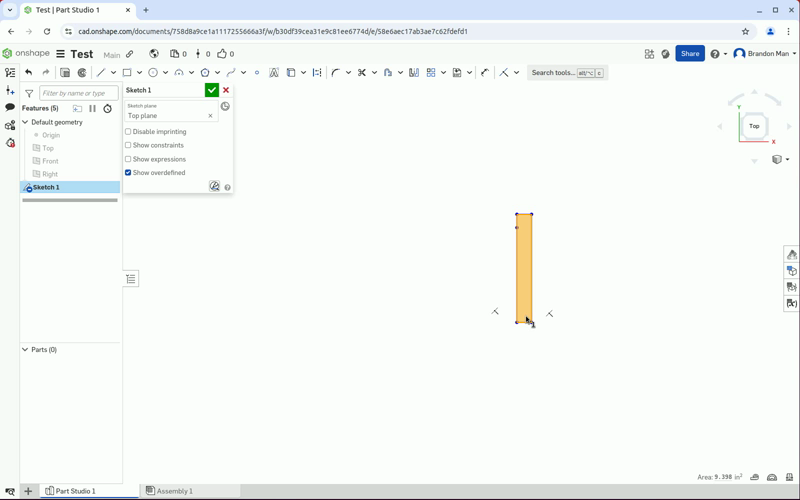
scroll(-6)
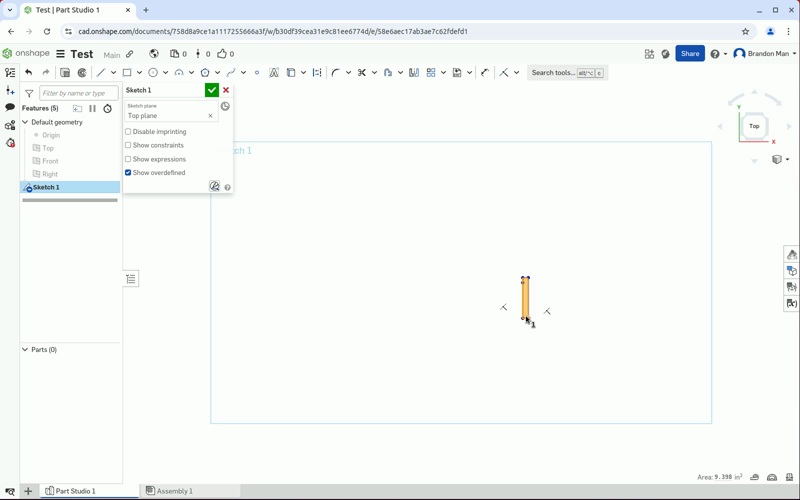
mouse_move(73, 352)
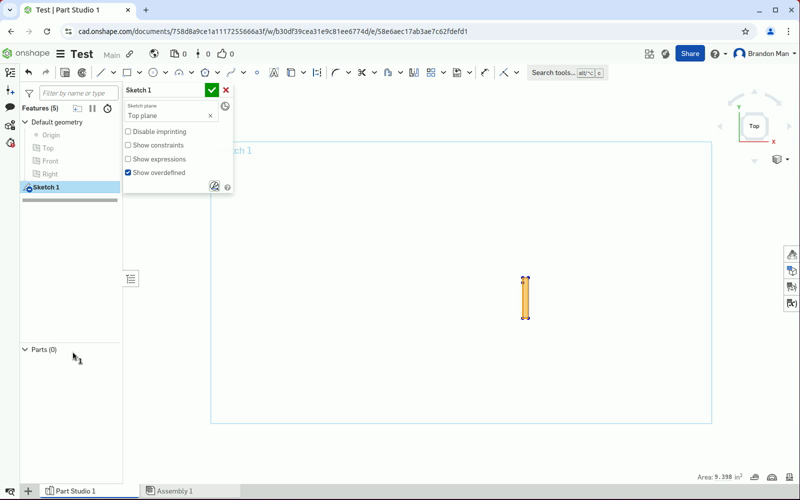
key(shift+y)
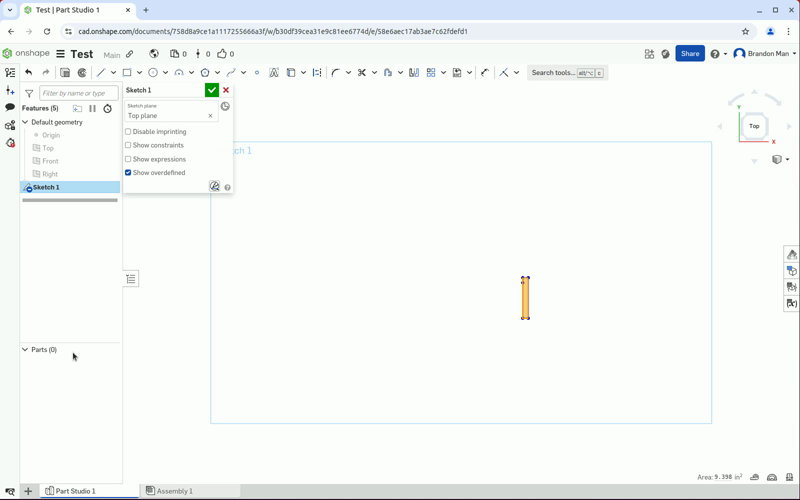
key(shift+e)
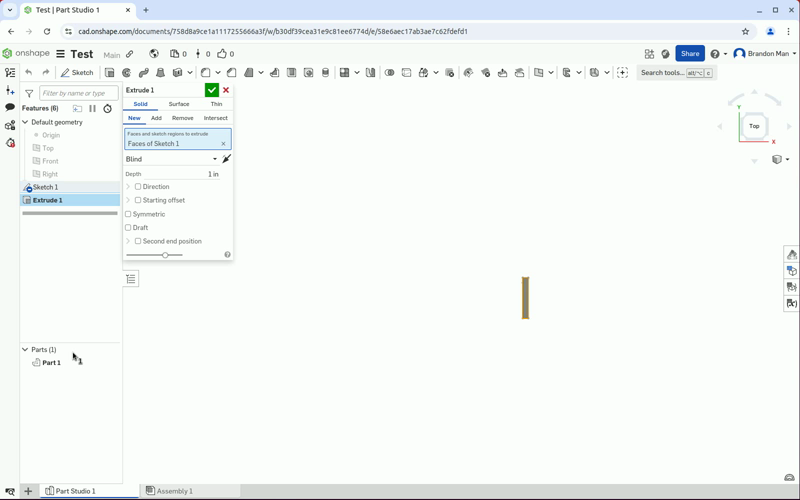
mouse_move(143, 106)
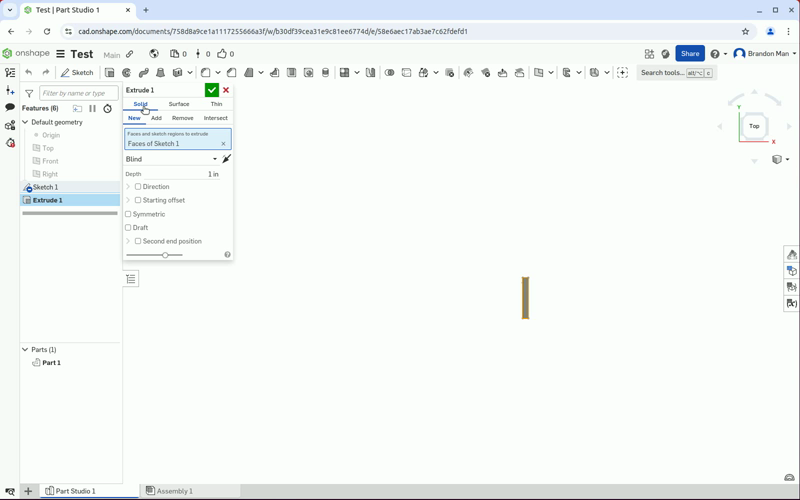
click(143, 106)
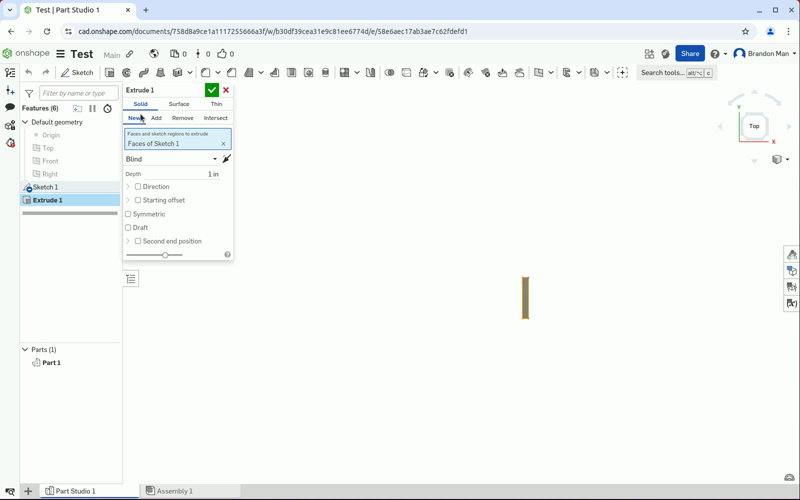
mouse_move(137, 120)
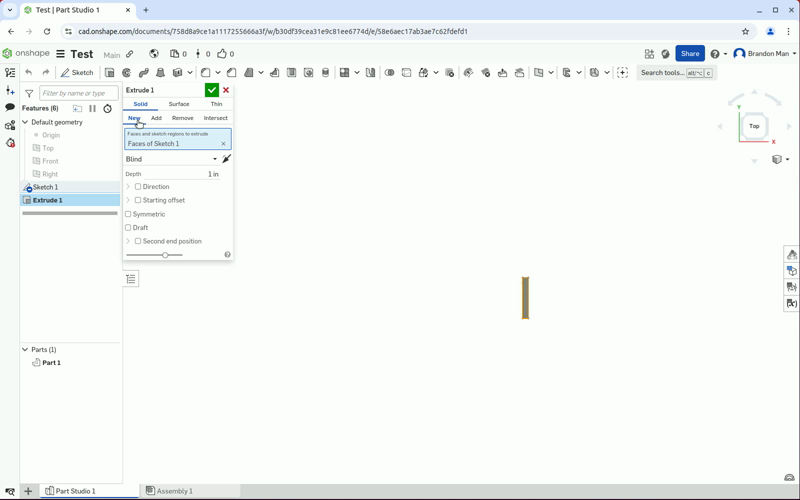
click(137, 120)
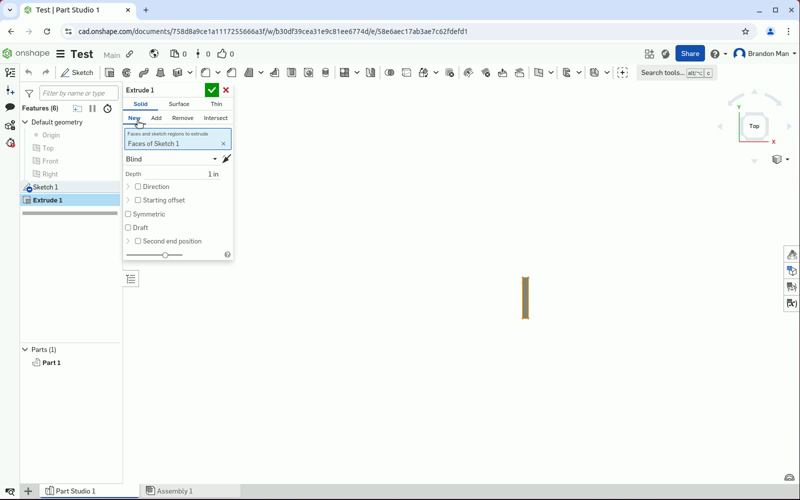
key(tab, 4)
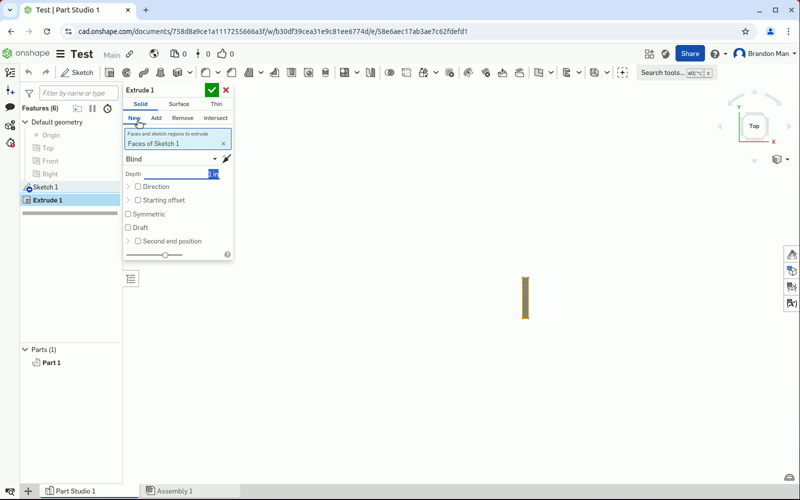
text(4.574)
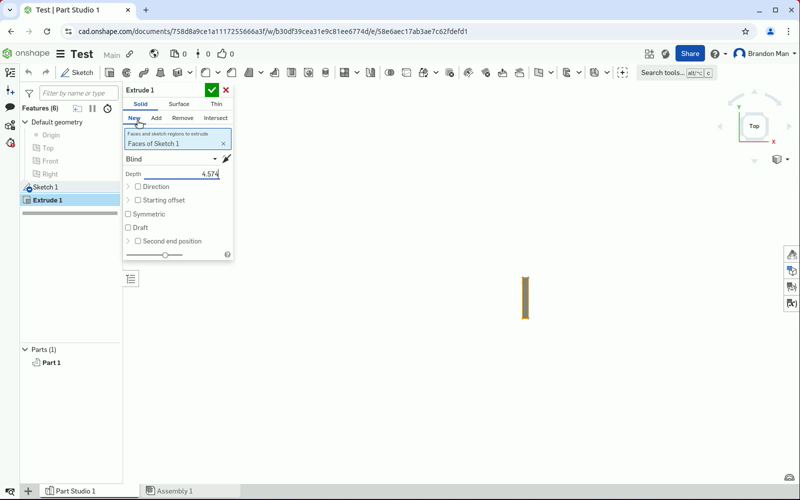
key(enter)
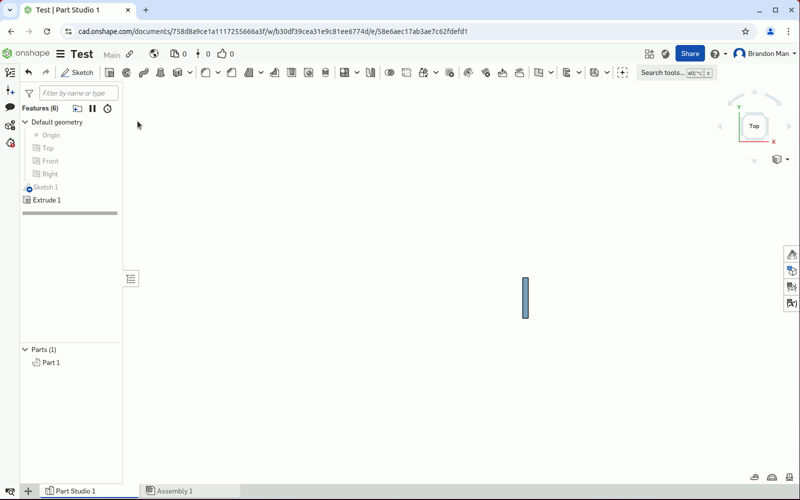
key(shift+h)
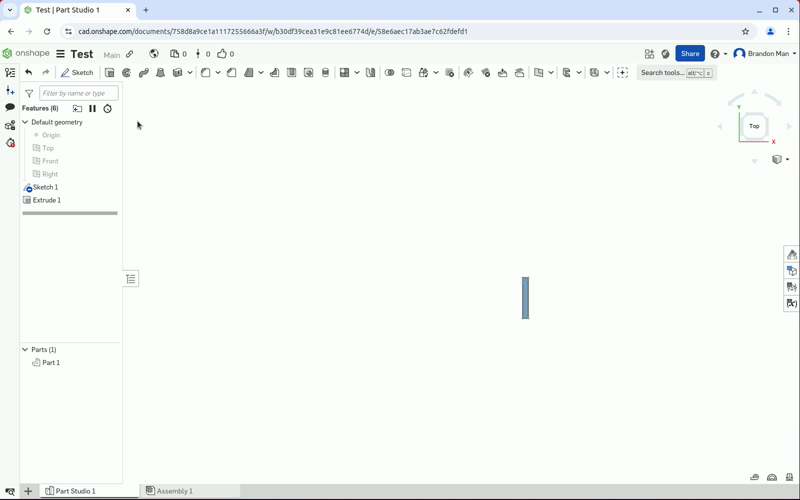
key(shift+h)
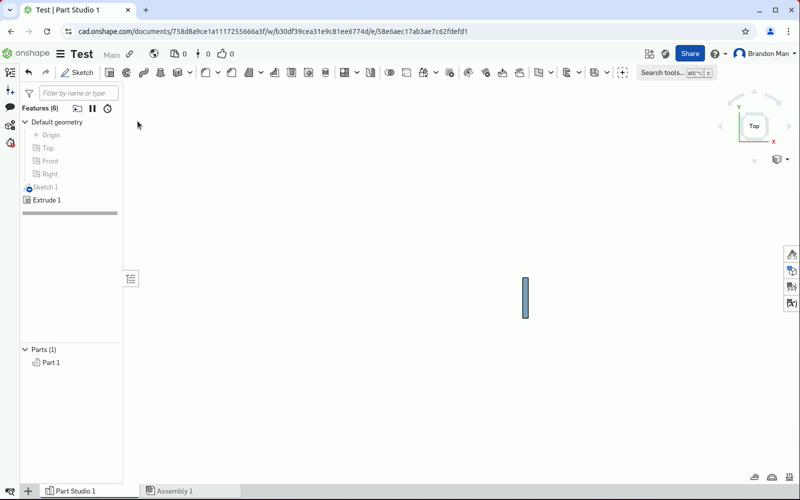
mouse_move(73, 189)
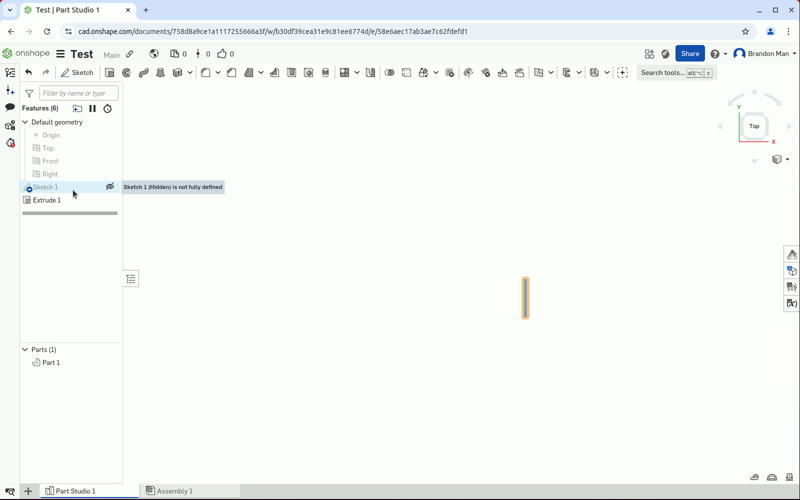
click(73, 189)
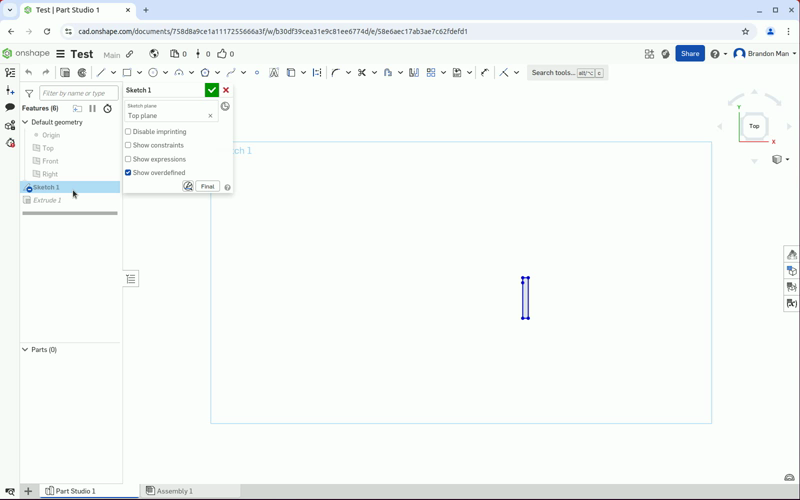
mouse_move(229, 92)
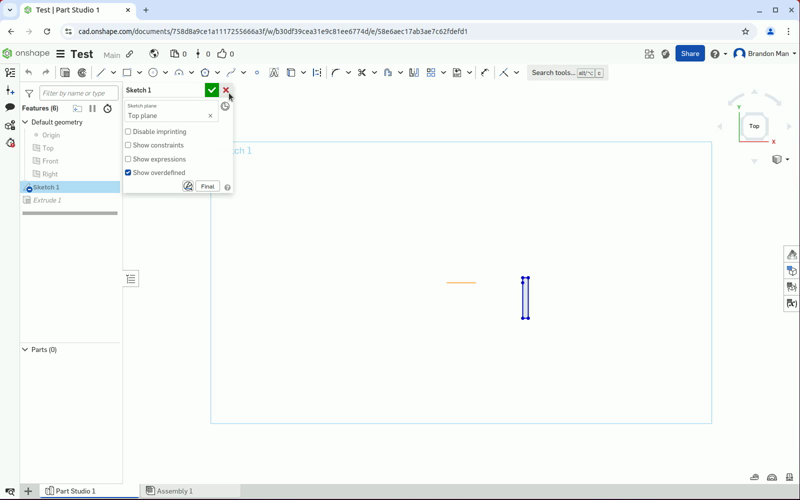
click(229, 92)
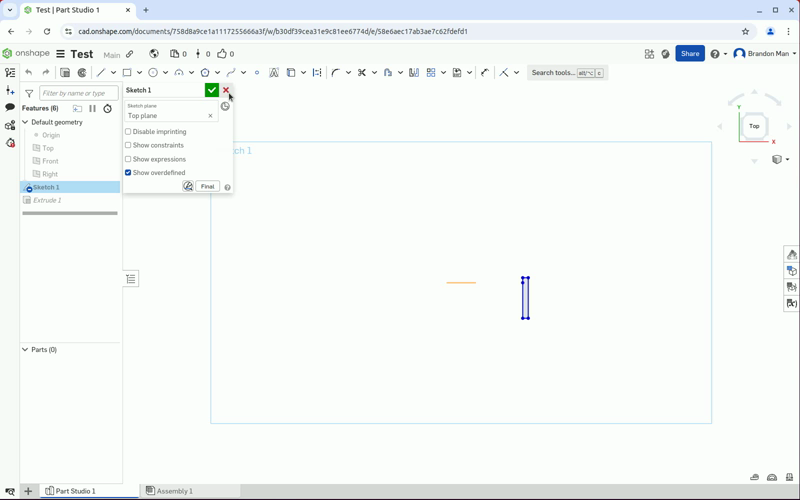
key(shift+s)
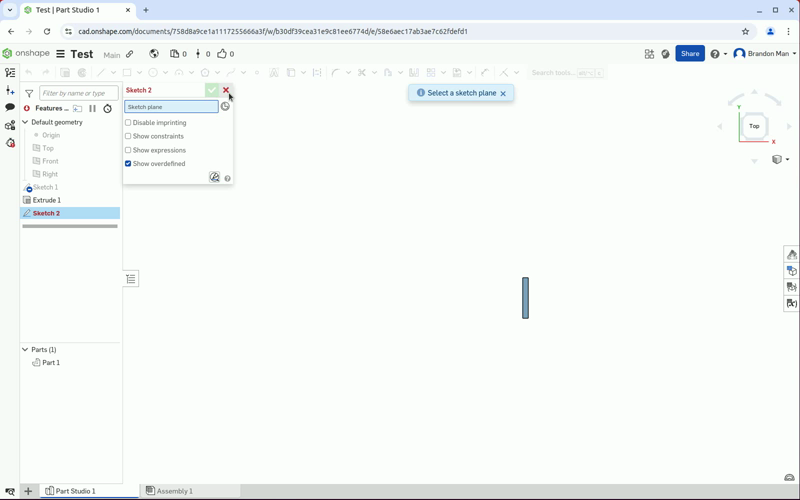
mouse_move(73, 150)
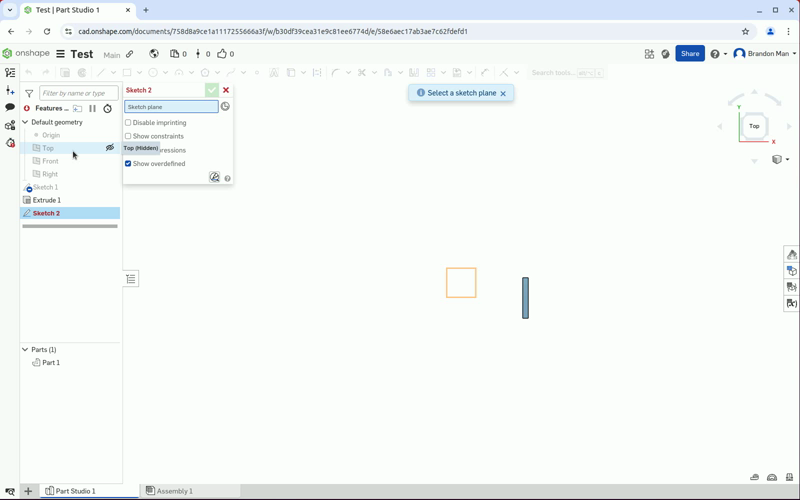
click(73, 150)
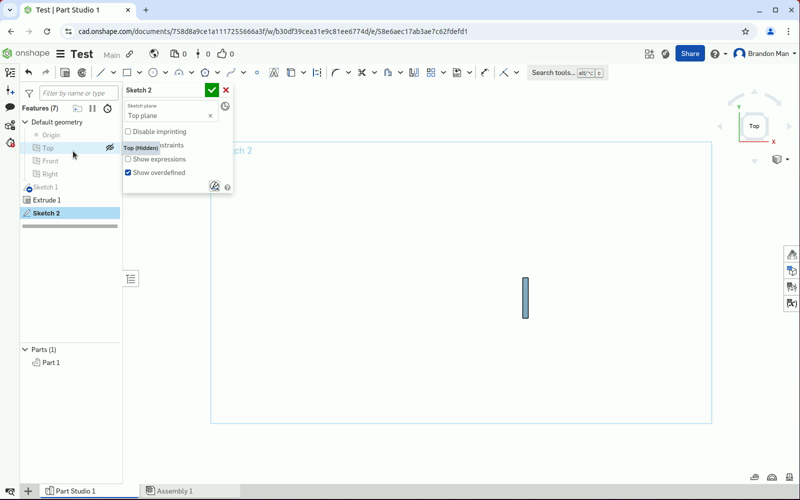
mouse_move(73, 352)
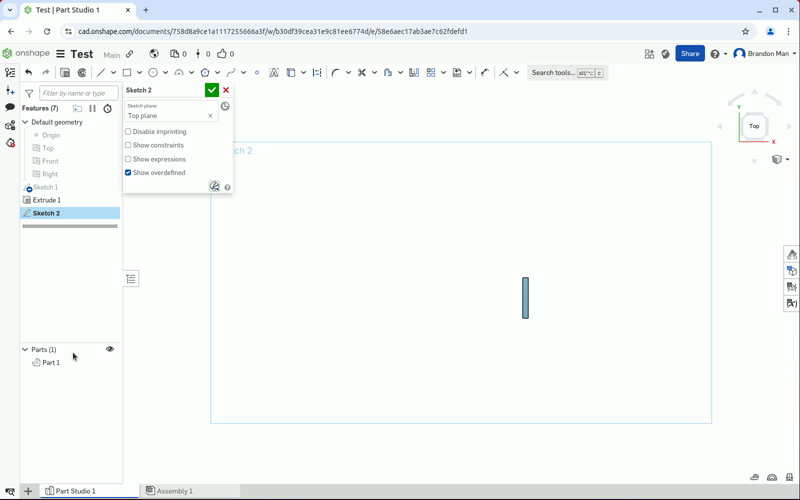
key(y)
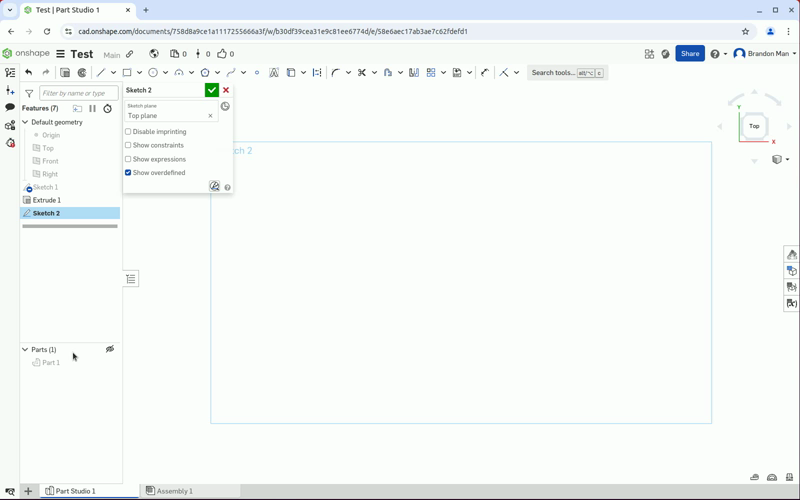
key(l)
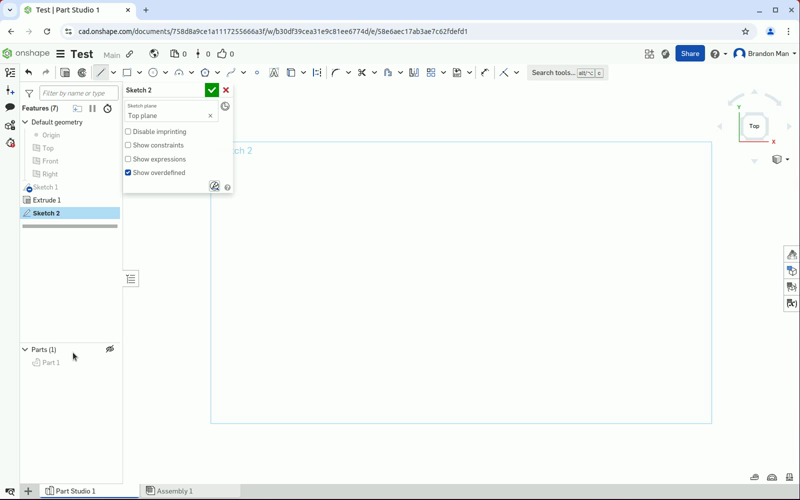
key_down(shift)
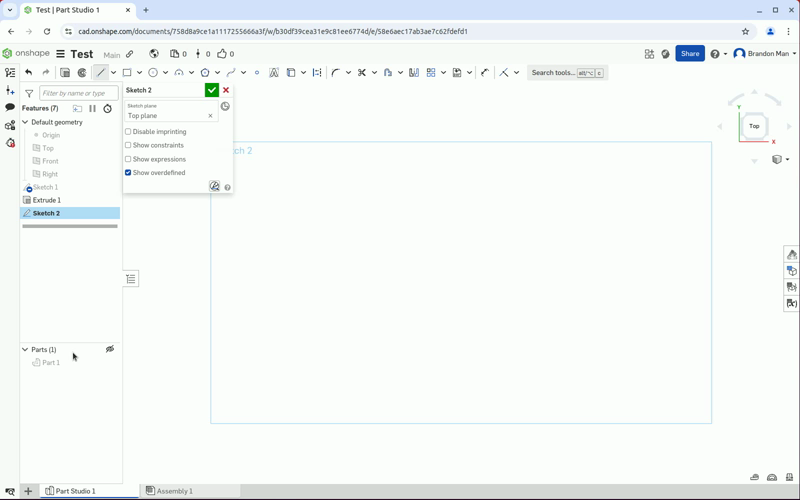
mouse_move(439, 278)
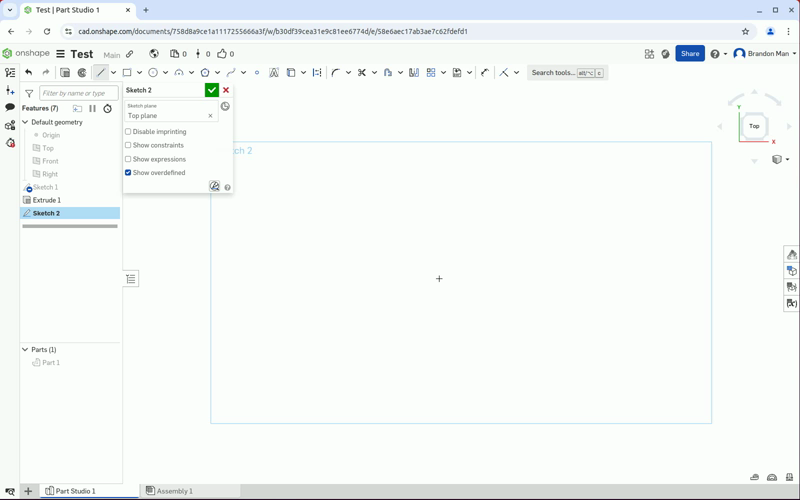
click(439, 278)
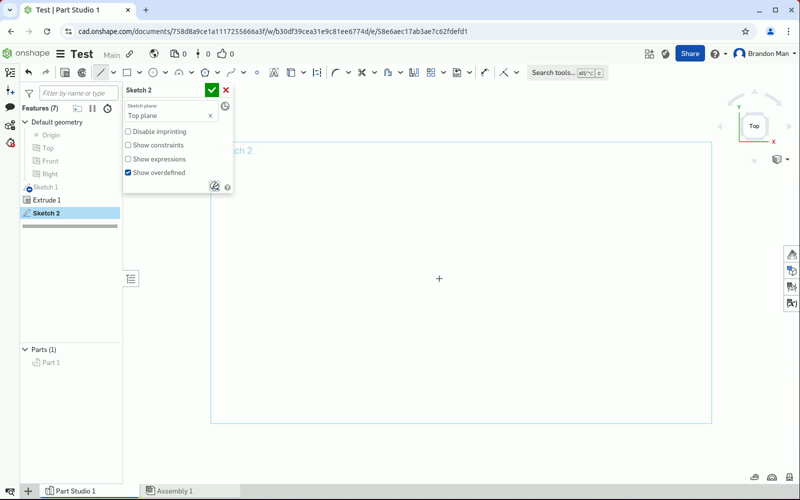
key_up(shift)
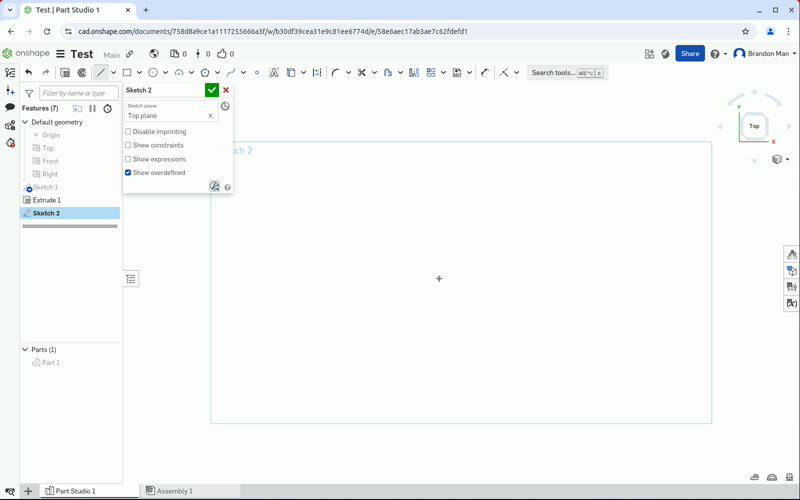
key_down(shift)
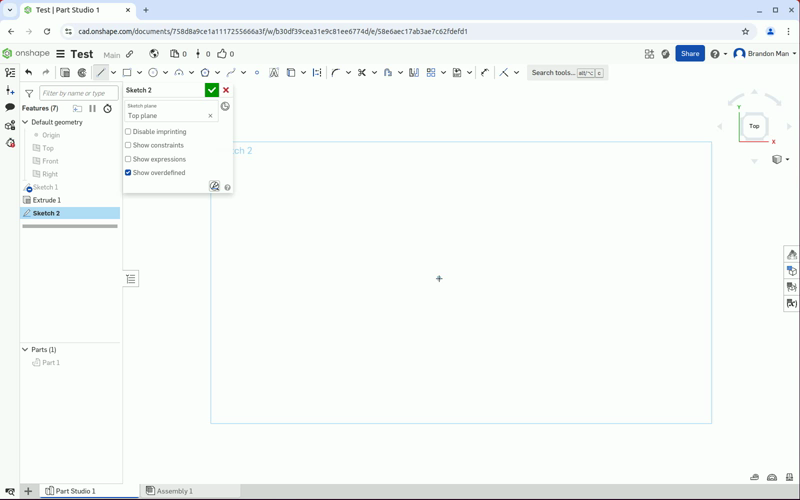
mouse_move(469, 278)
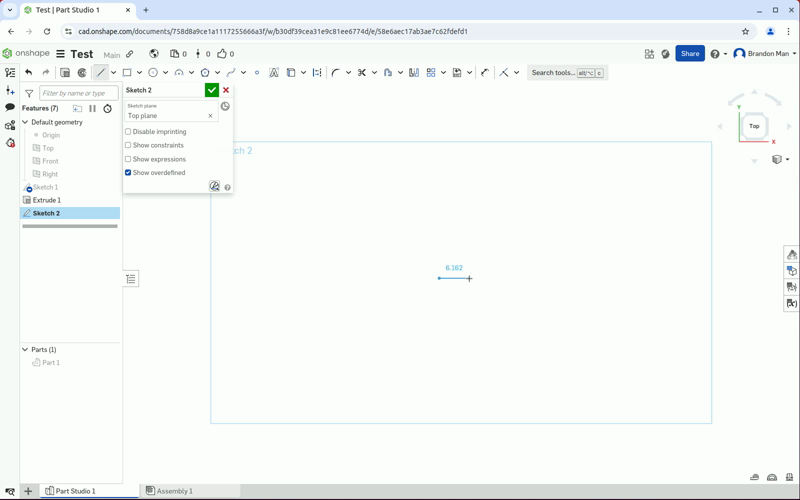
mouse_move(448, 278)
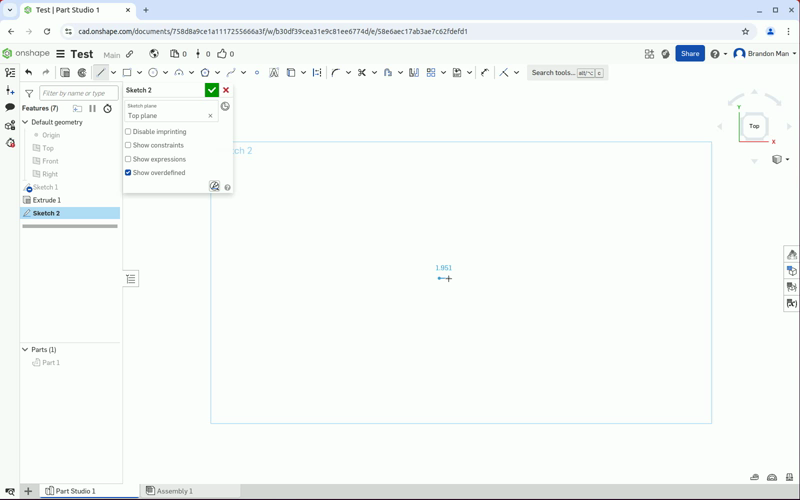
click(448, 278)
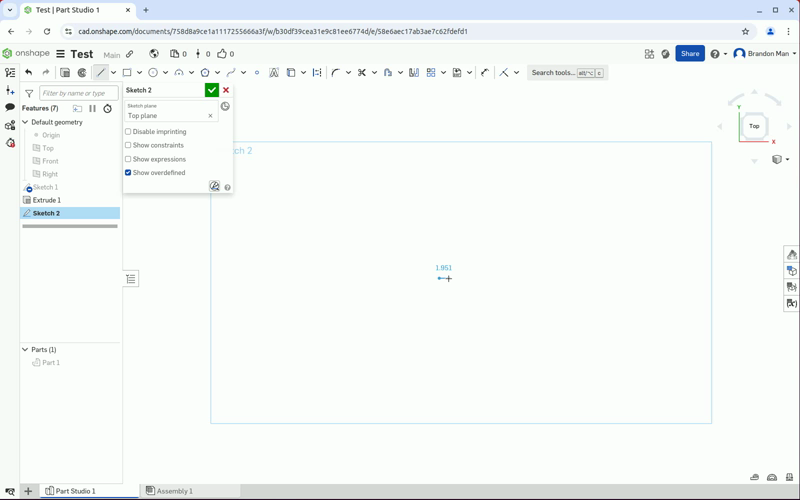
key_up(shift)
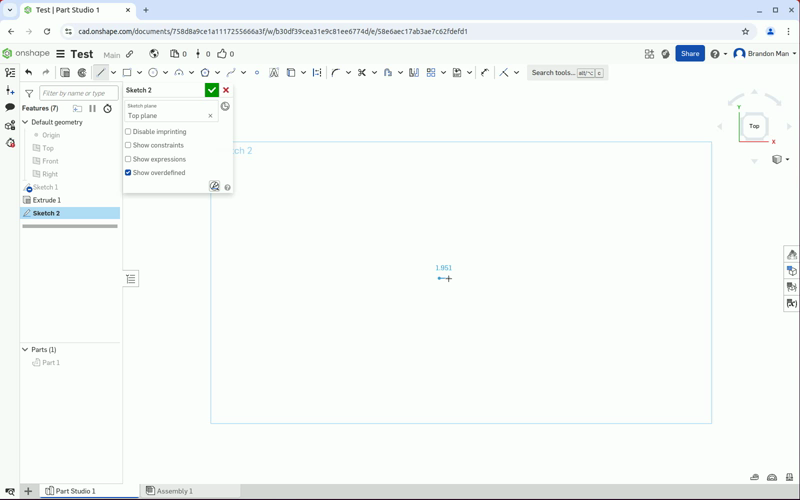
key_down(shift)
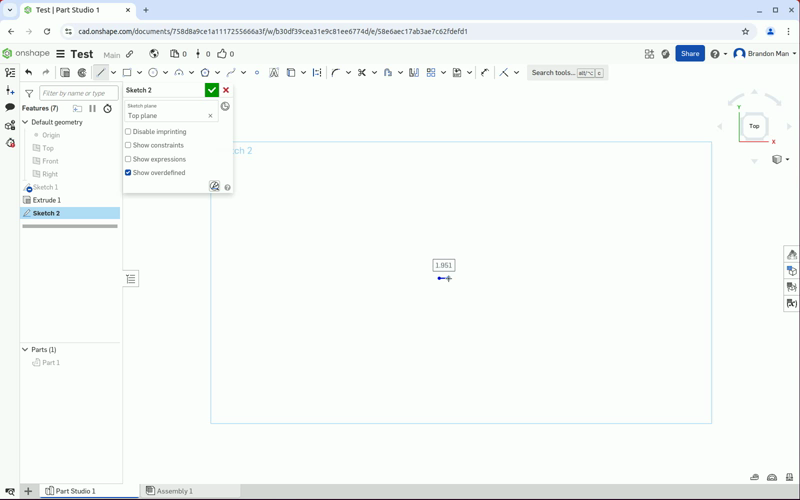
mouse_move(448, 170)
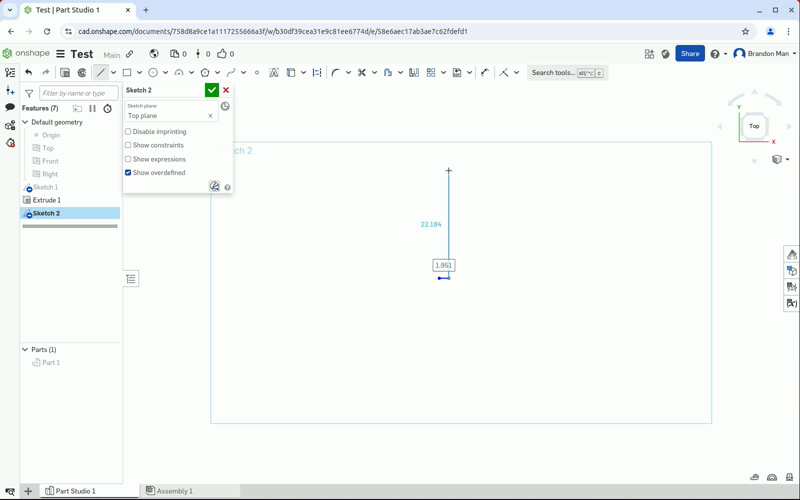
click(448, 170)
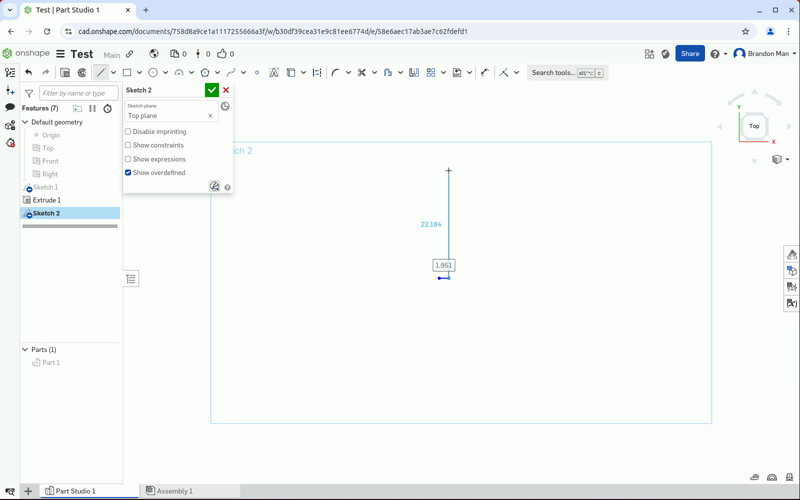
key_up(shift)
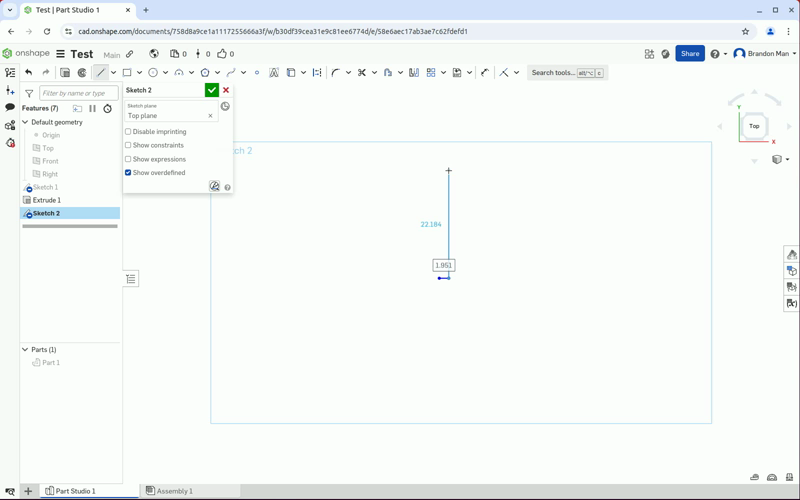
key_down(shift)
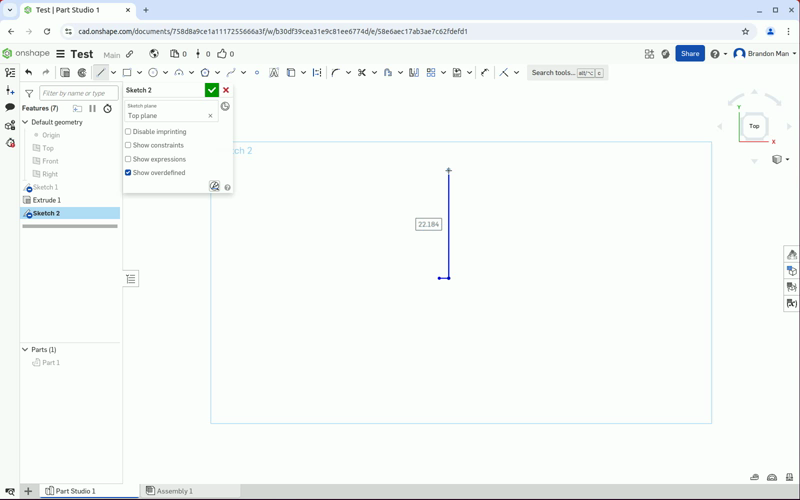
mouse_move(478, 170)
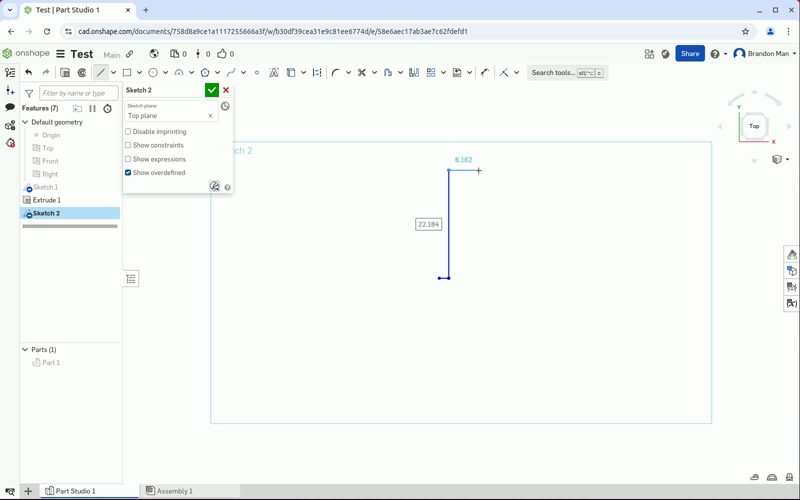
mouse_move(439, 170)
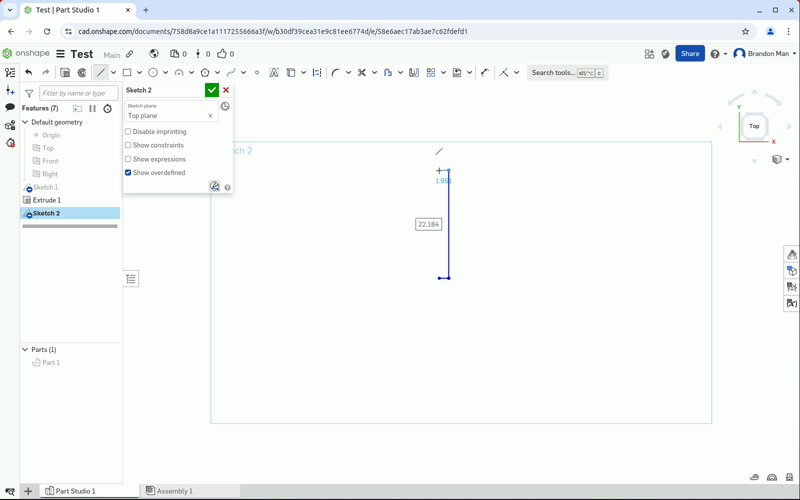
click(439, 170)
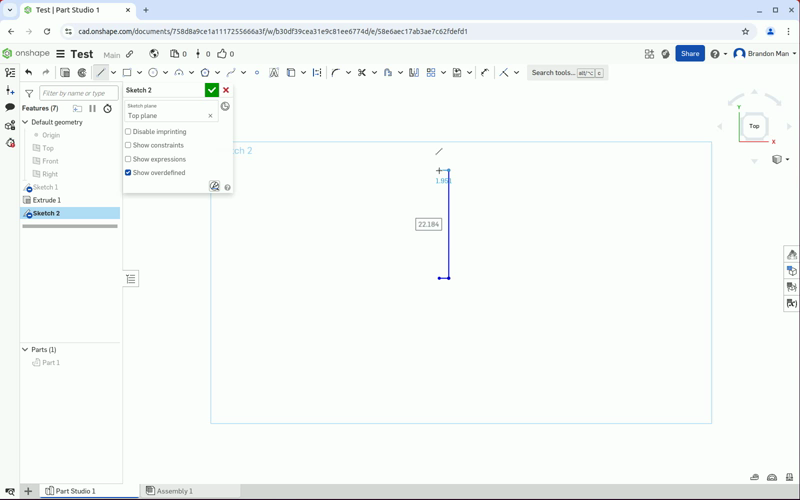
key_up(shift)
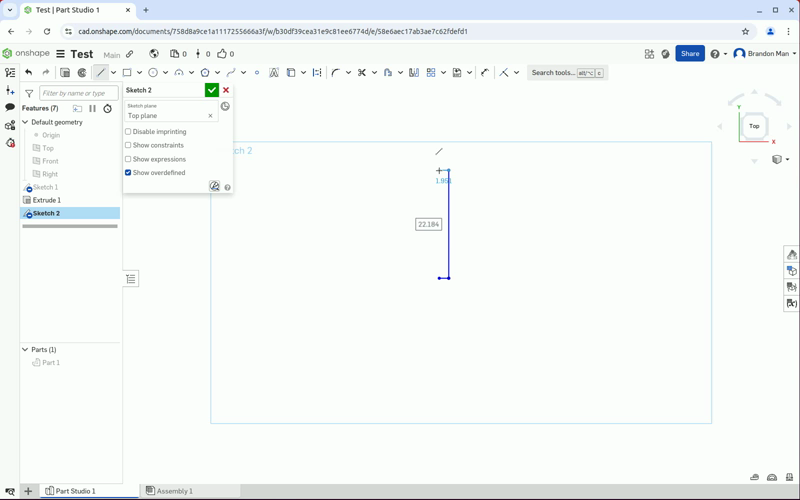
key_down(shift)
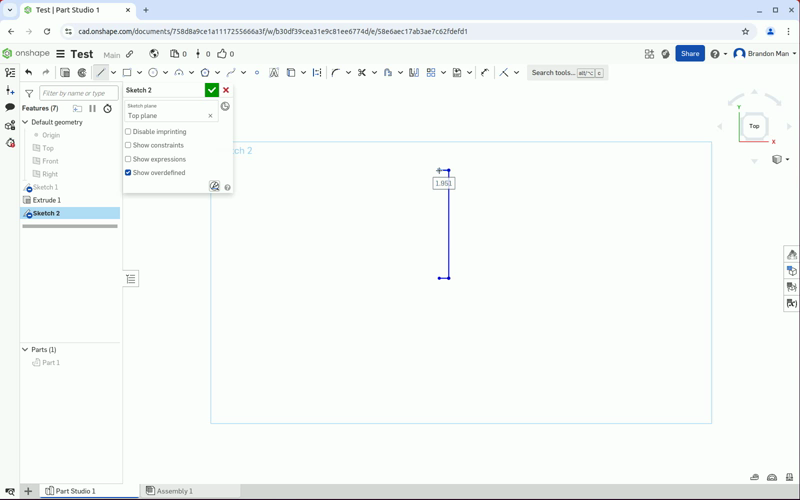
mouse_move(439, 278)
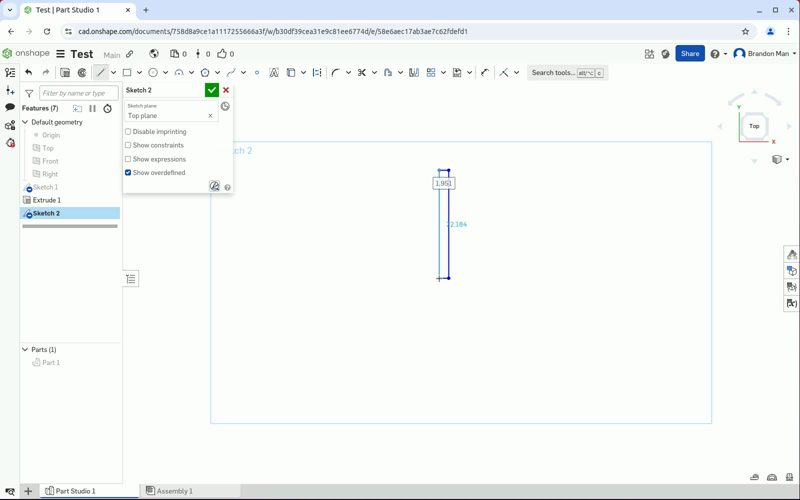
key_up(shift)
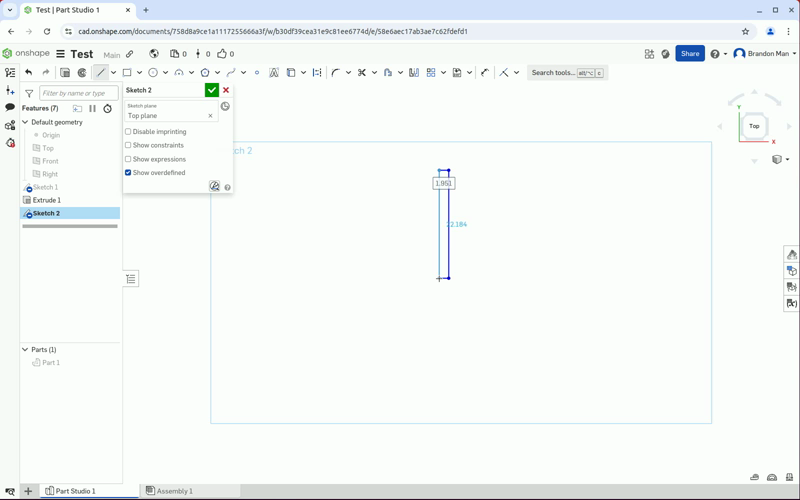
click(439, 278)
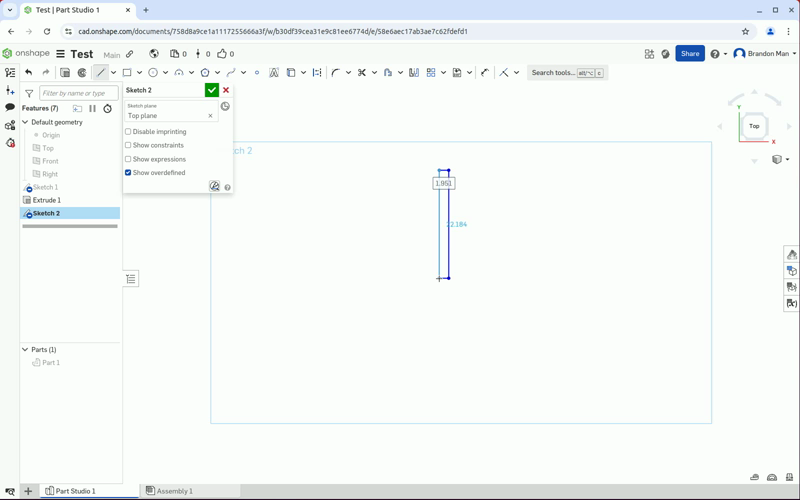
key(esc)
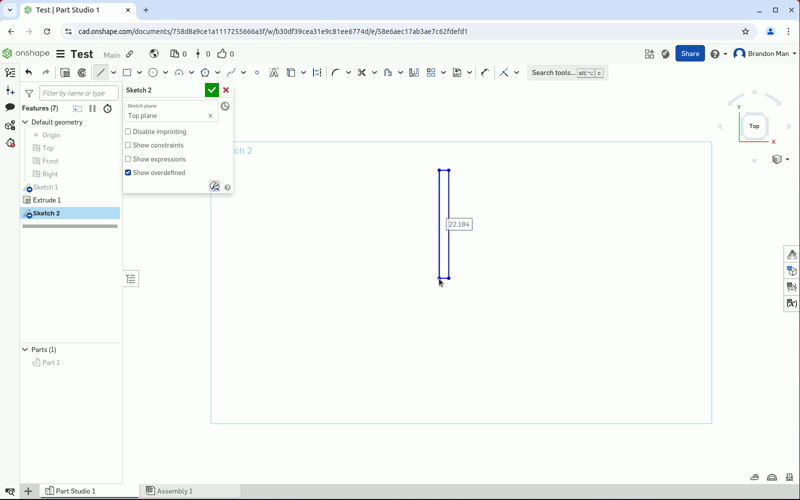
mouse_move(441, 256)
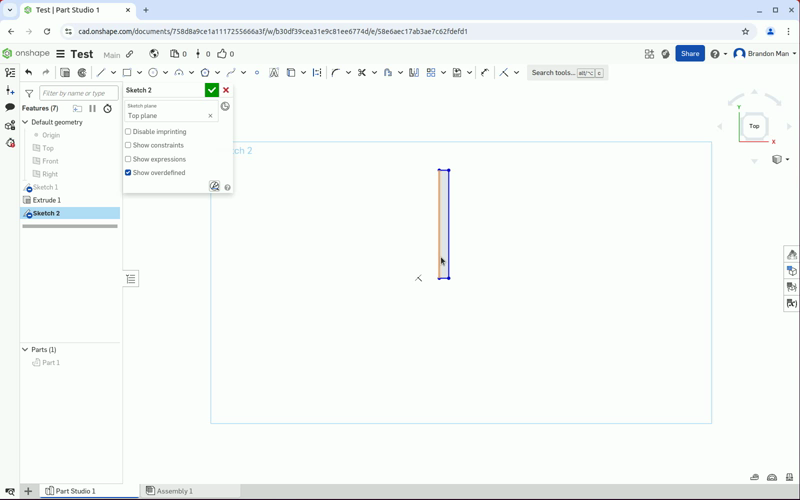
scroll(6)
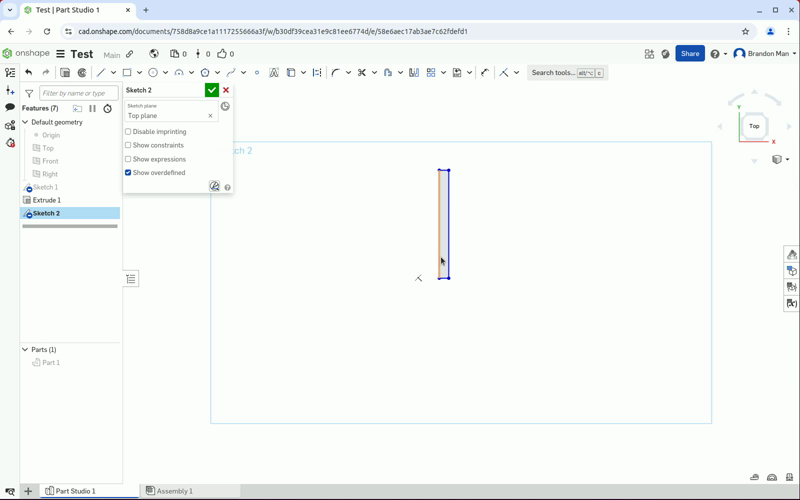
scroll(6)
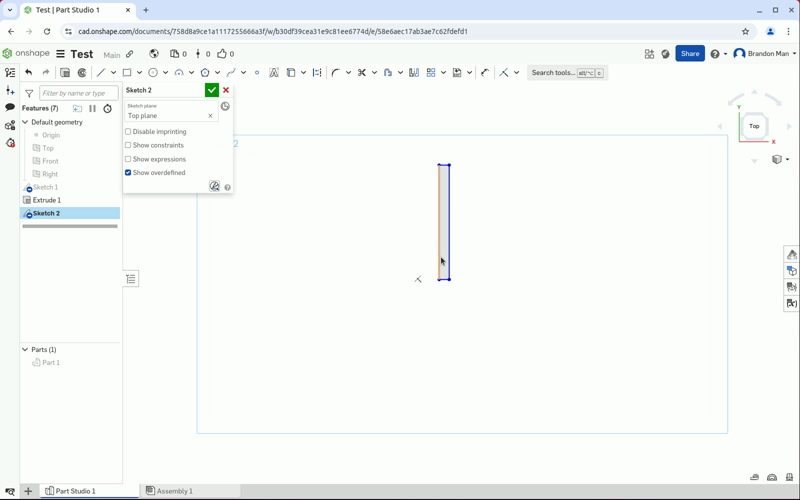
scroll(6)
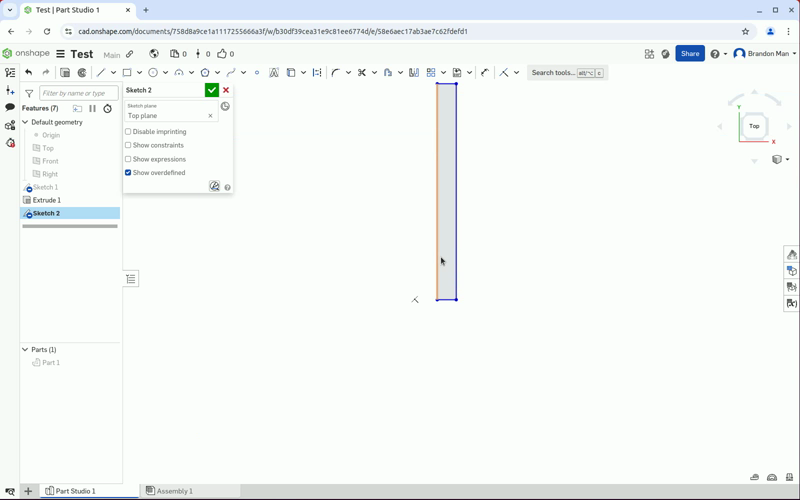
scroll(6)
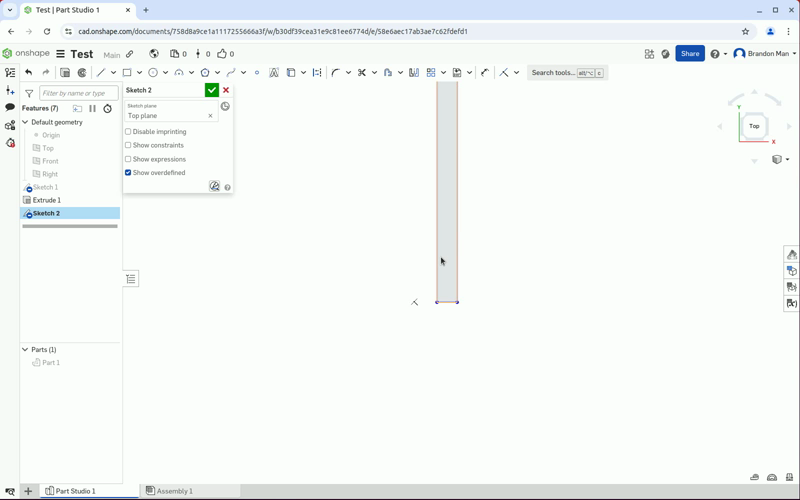
scroll(6)
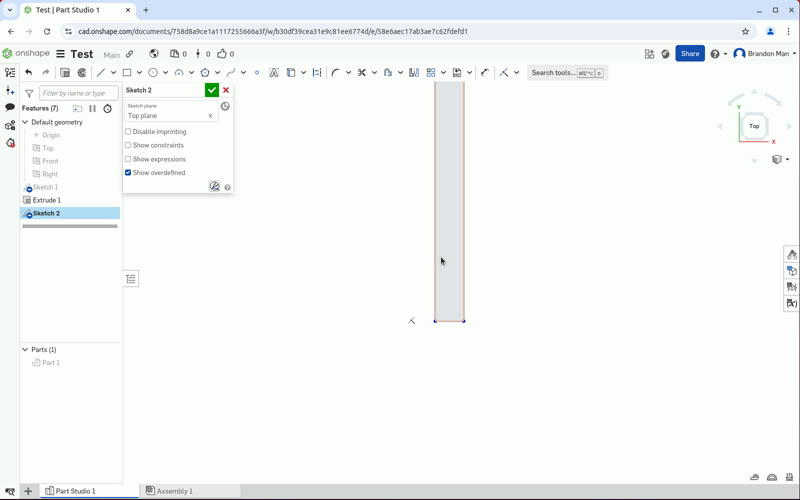
scroll(6)
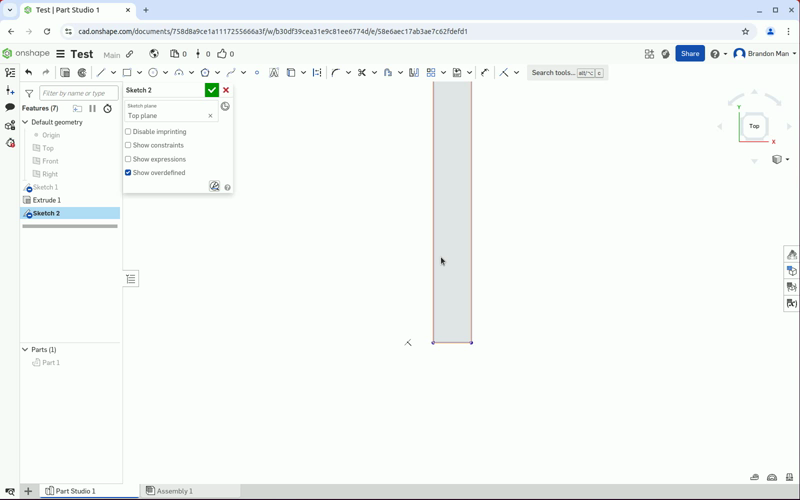
scroll(6)
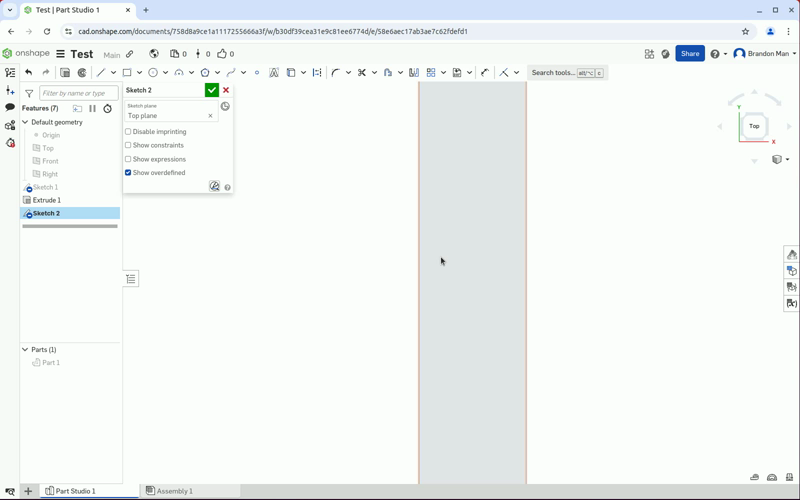
click(441, 256)
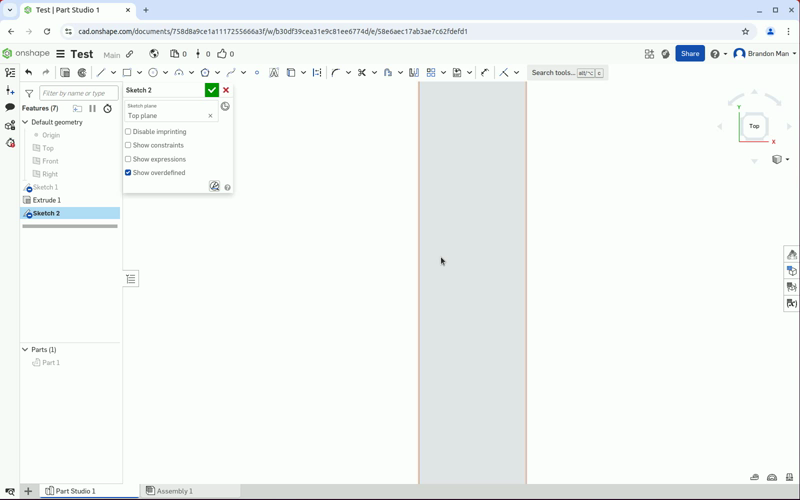
scroll(-6)
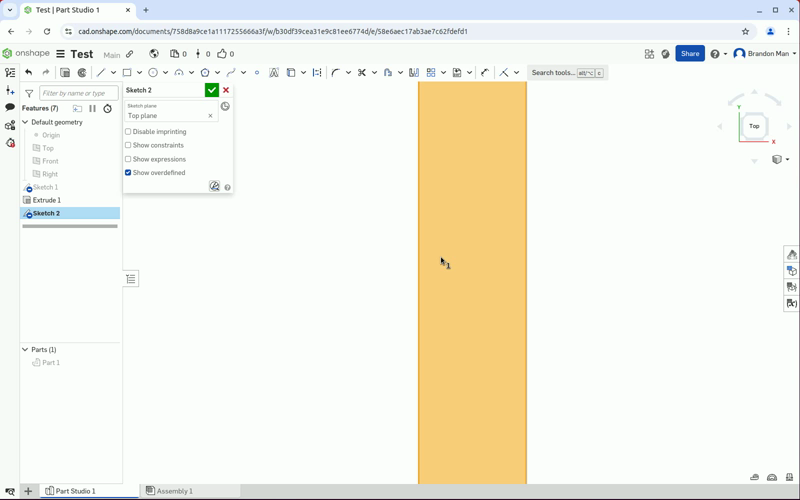
scroll(-6)
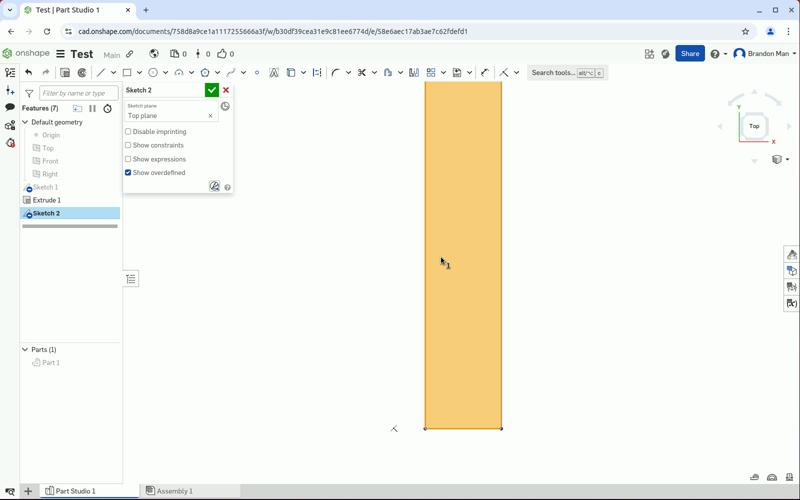
scroll(-6)
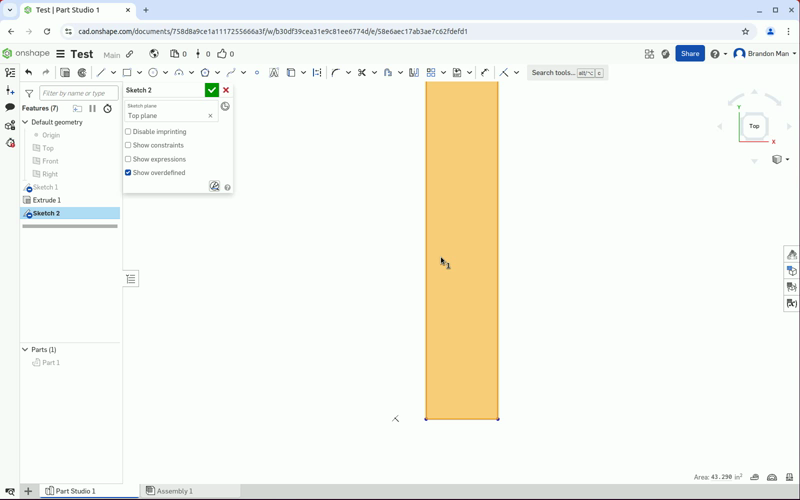
scroll(-6)
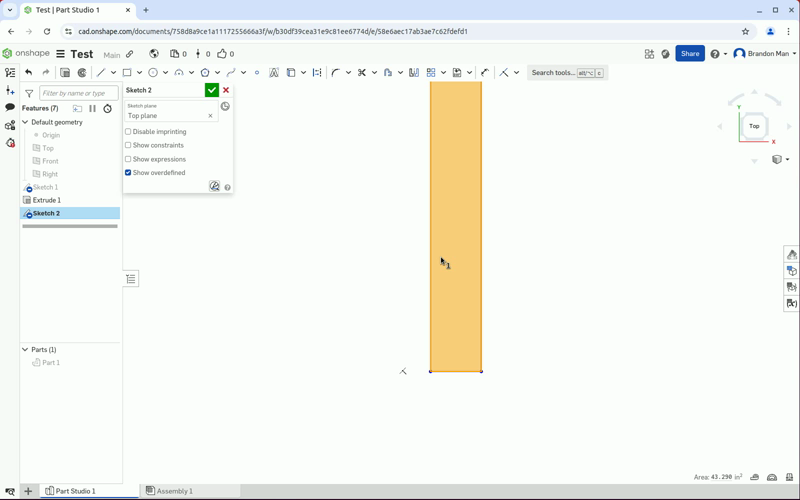
scroll(-6)
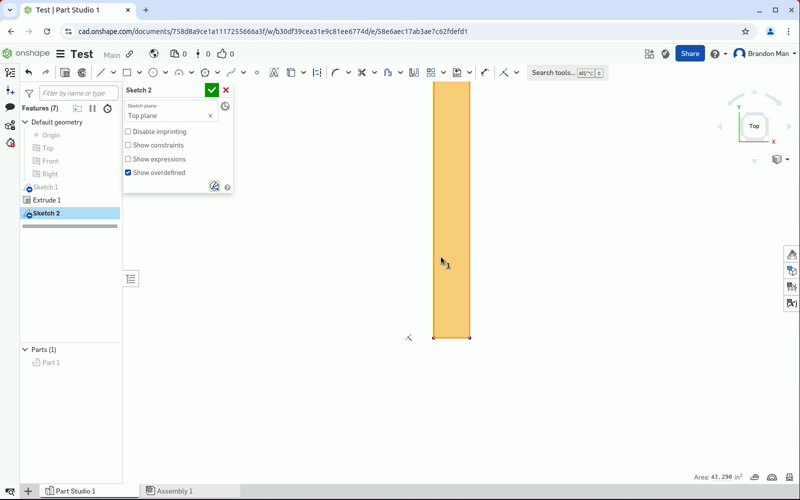
scroll(-6)
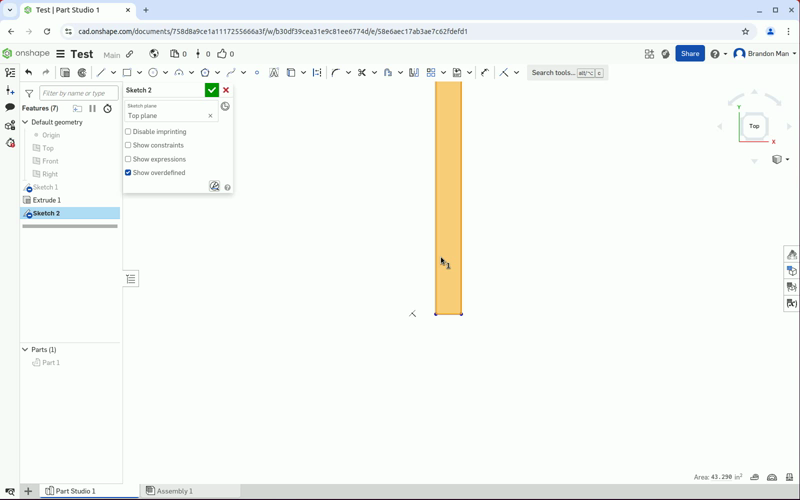
scroll(-6)
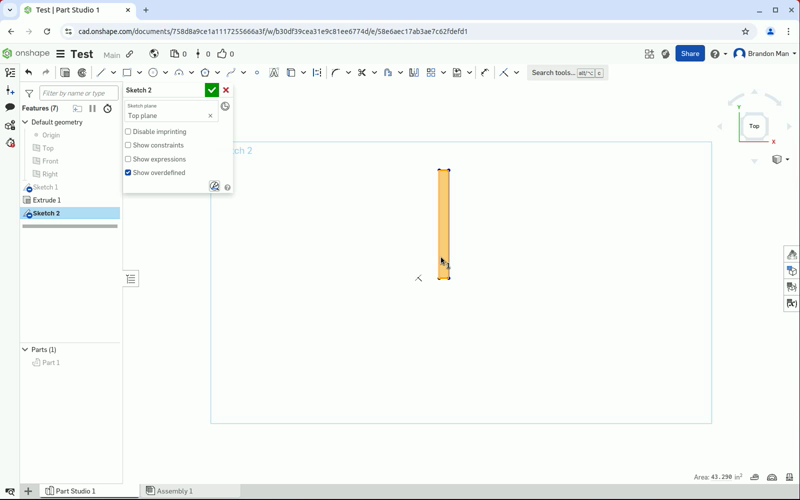
mouse_move(73, 352)
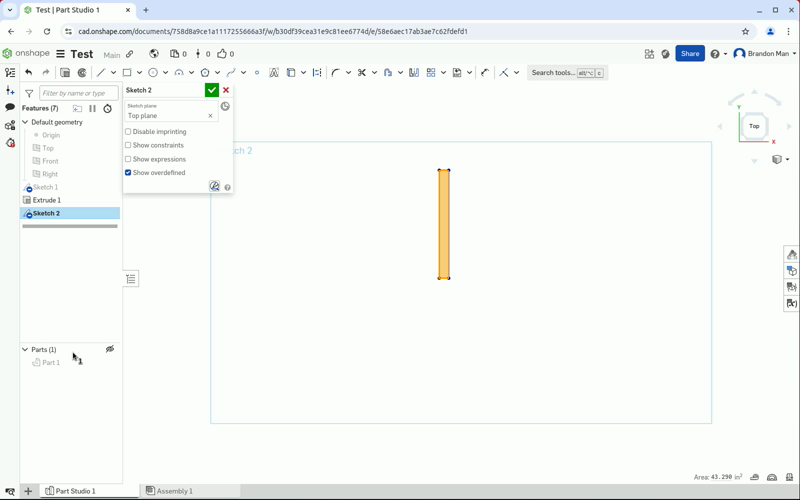
key(shift+y)
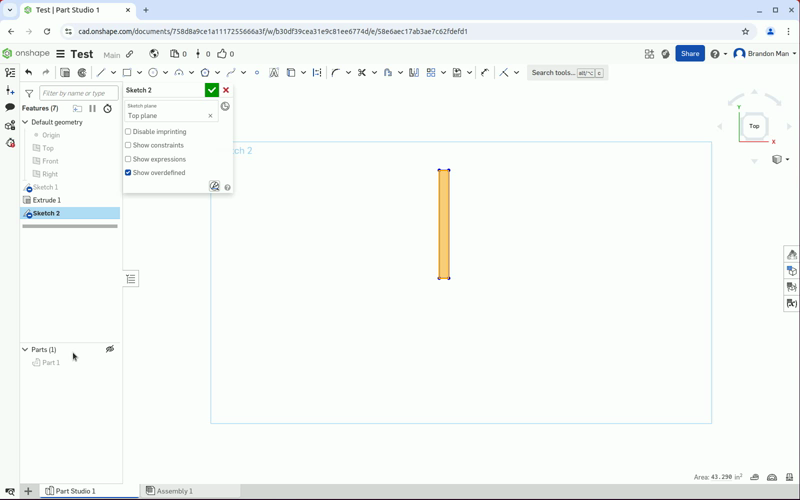
key(shift+e)
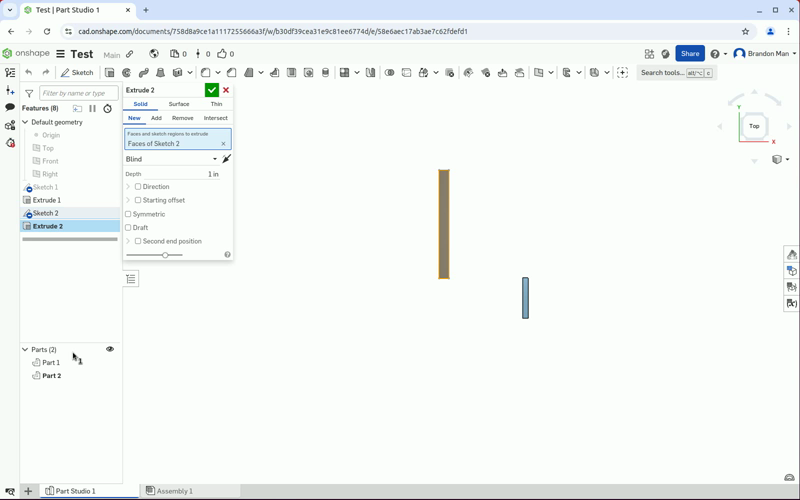
mouse_move(143, 106)
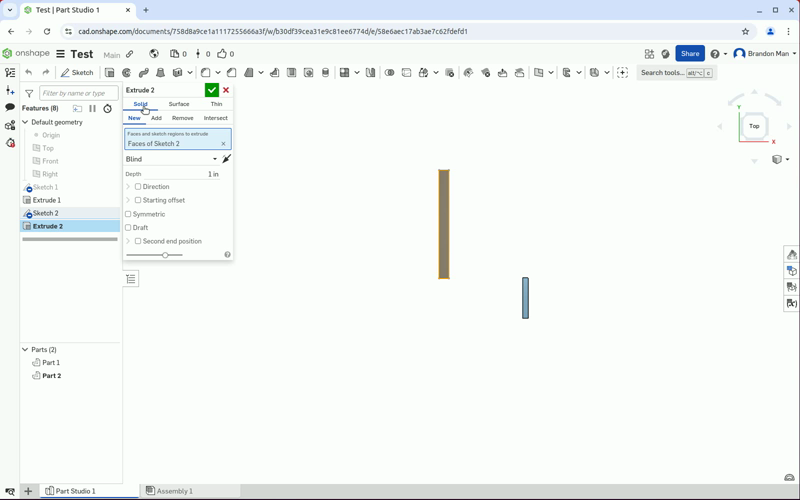
click(143, 106)
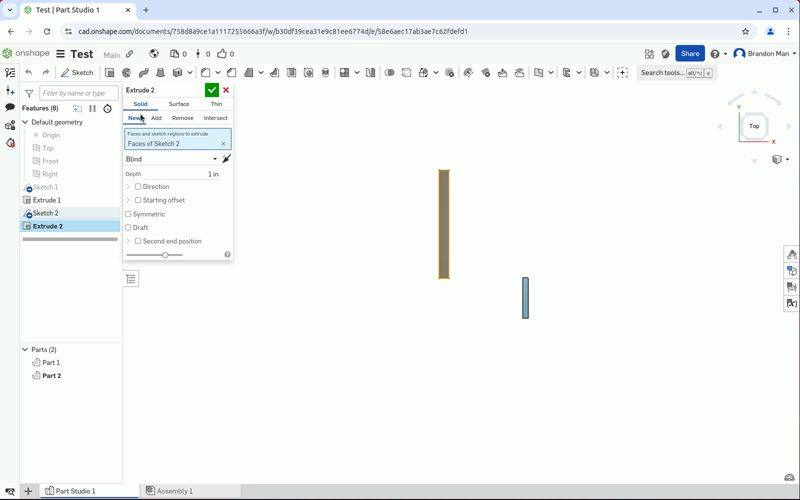
mouse_move(137, 120)
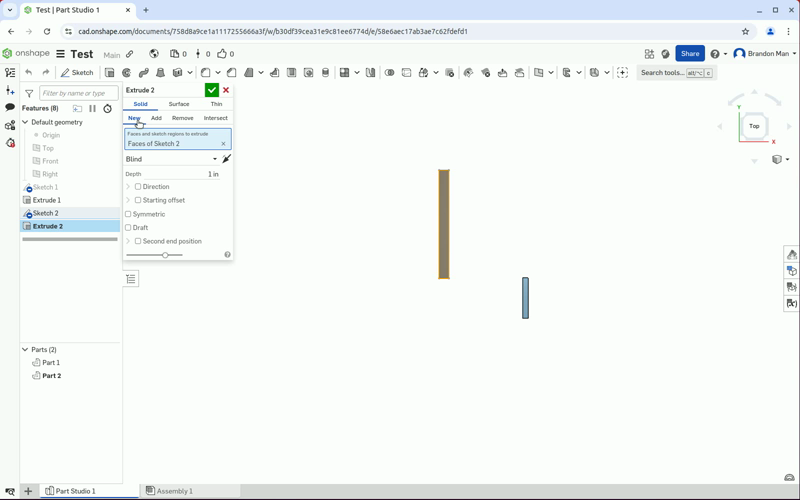
click(137, 120)
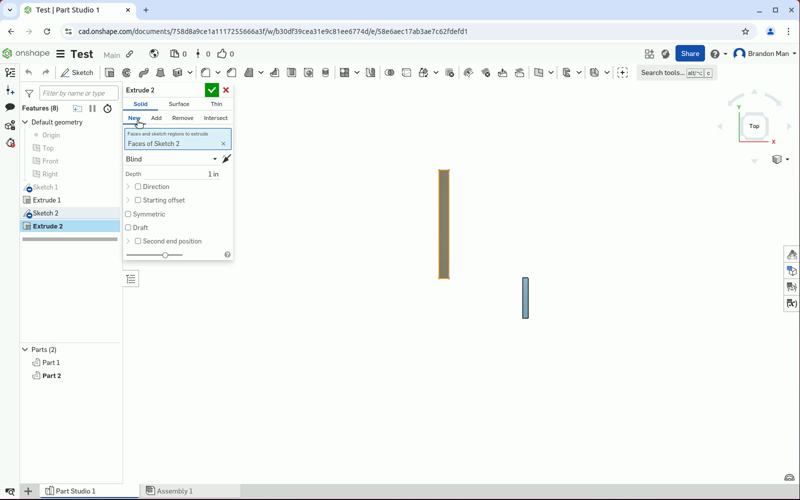
key(tab, 4)
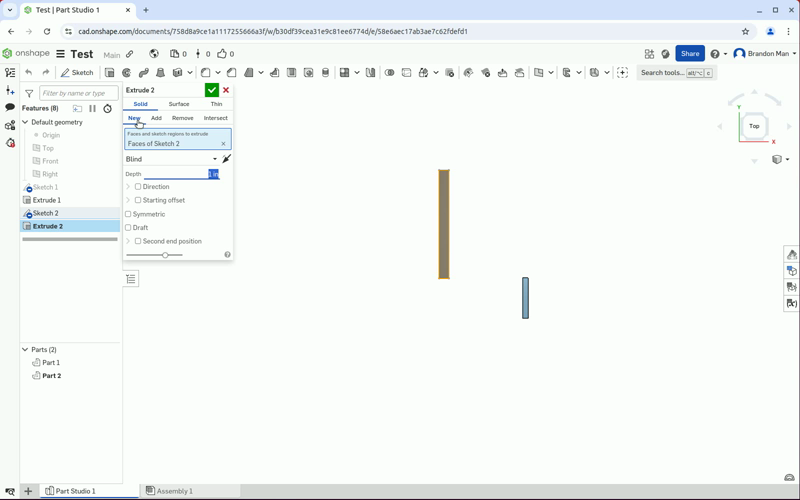
text(4.574)
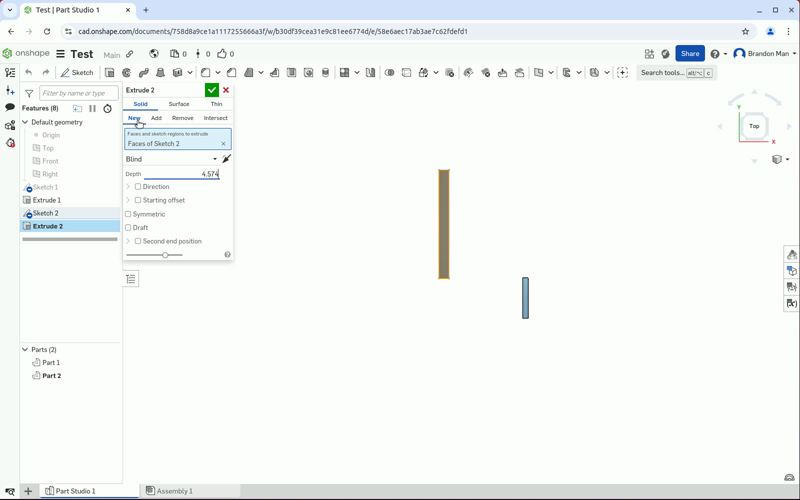
key(enter)
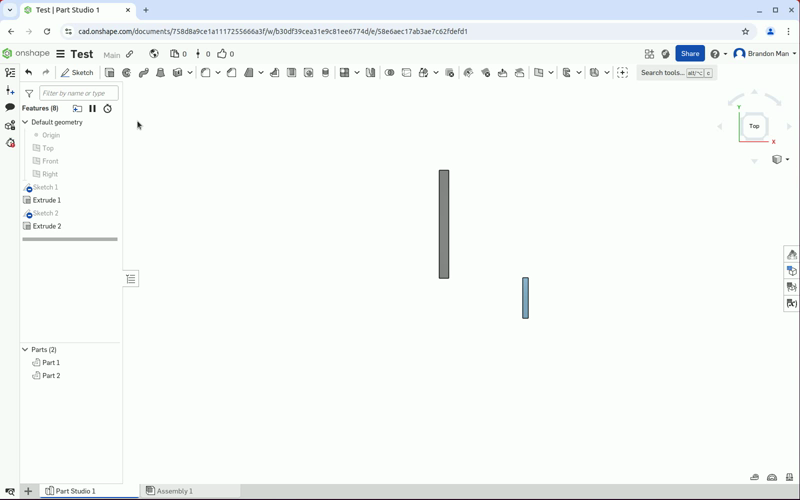
key(shift+h)
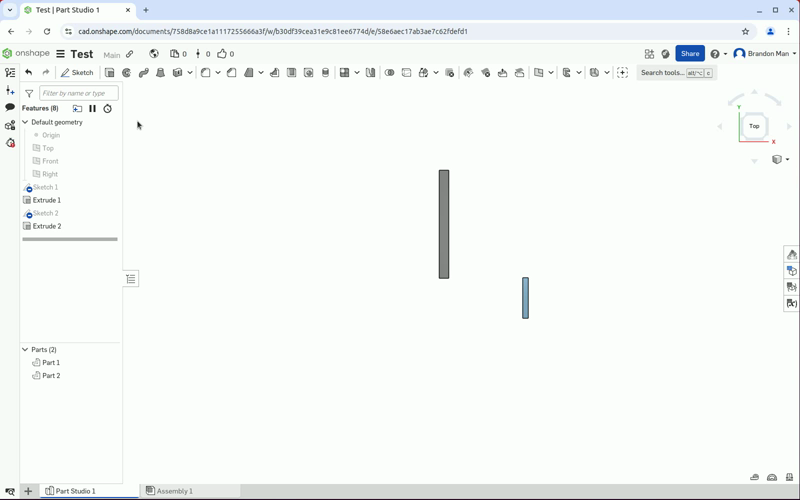
key(shift+h)
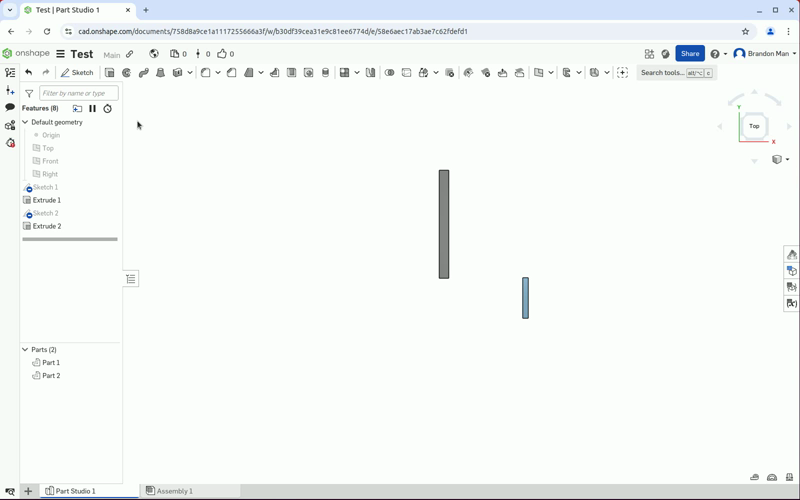
mouse_move(73, 189)
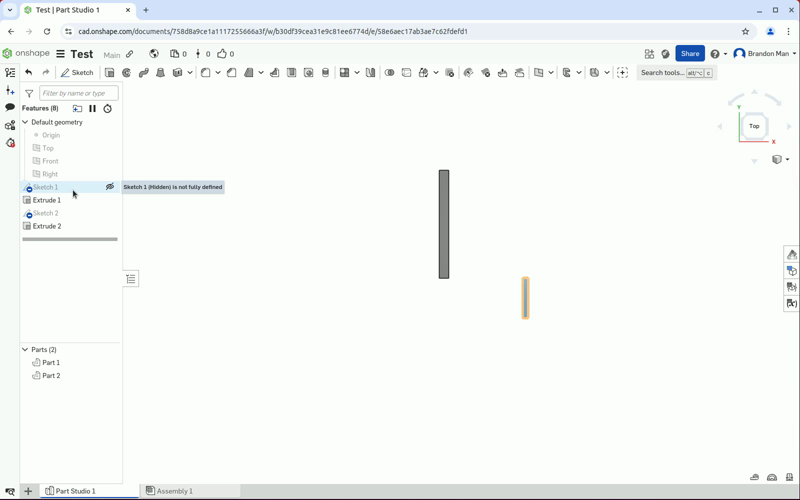
click(73, 189)
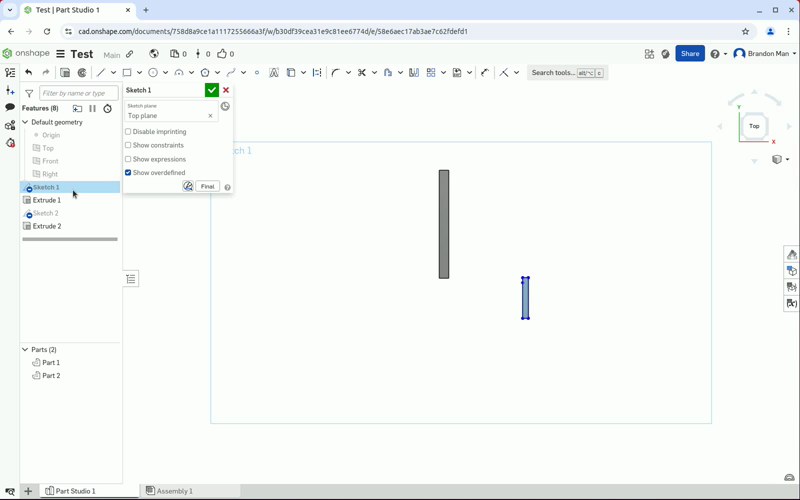
mouse_move(229, 92)
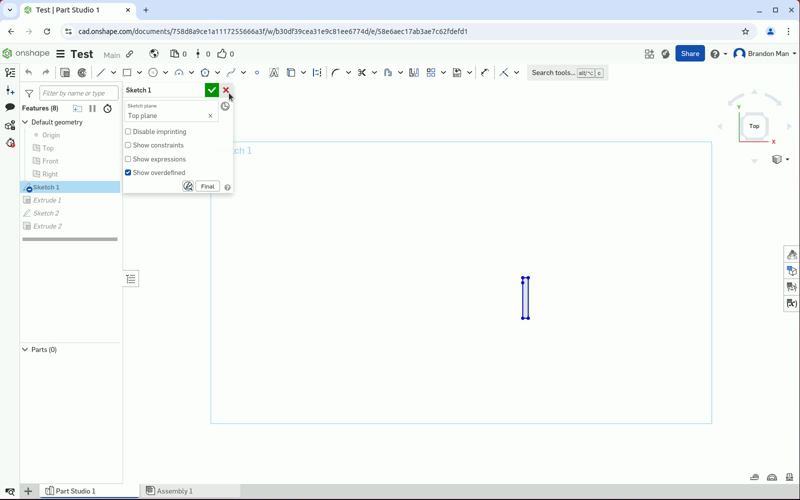
click(229, 92)
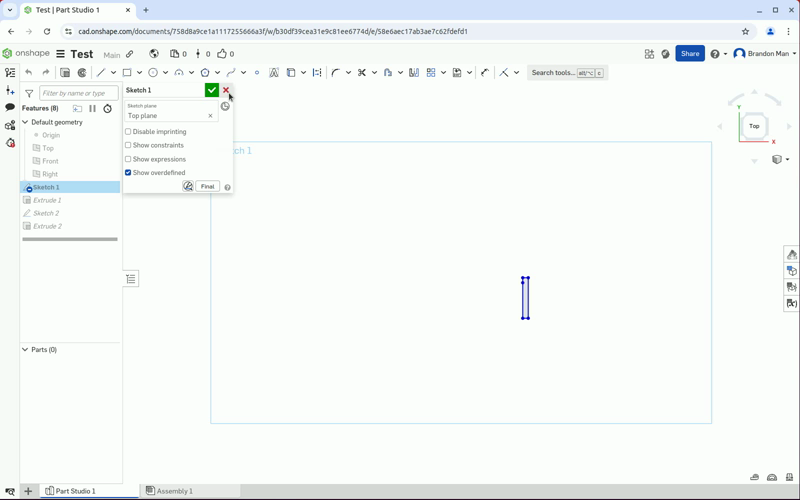
key(shift+s)
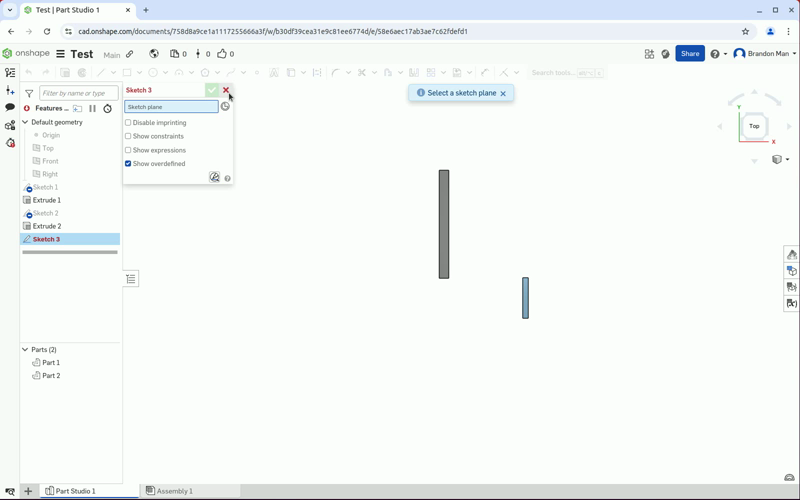
mouse_move(73, 150)
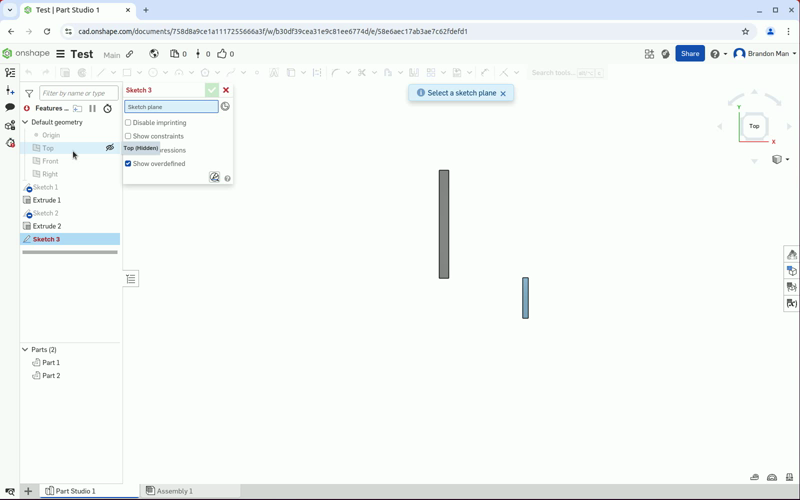
click(73, 150)
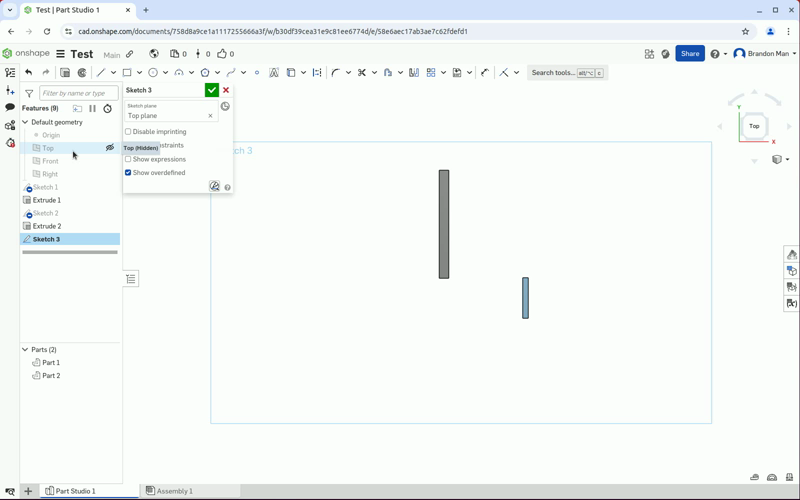
mouse_move(73, 352)
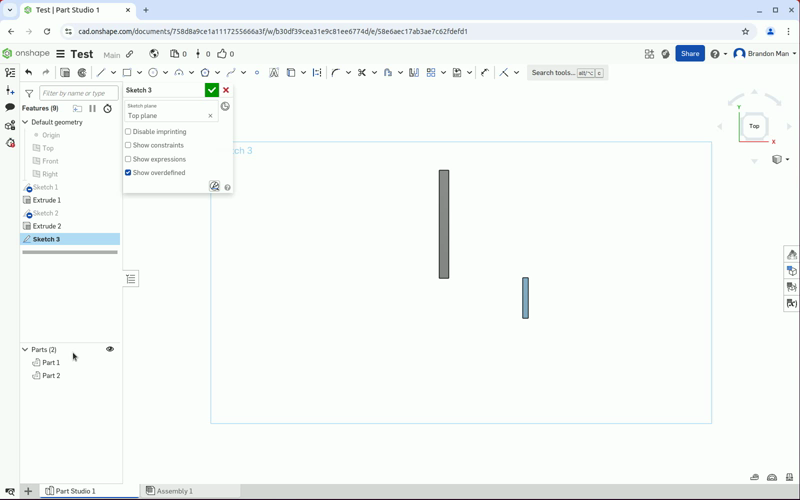
key(y)
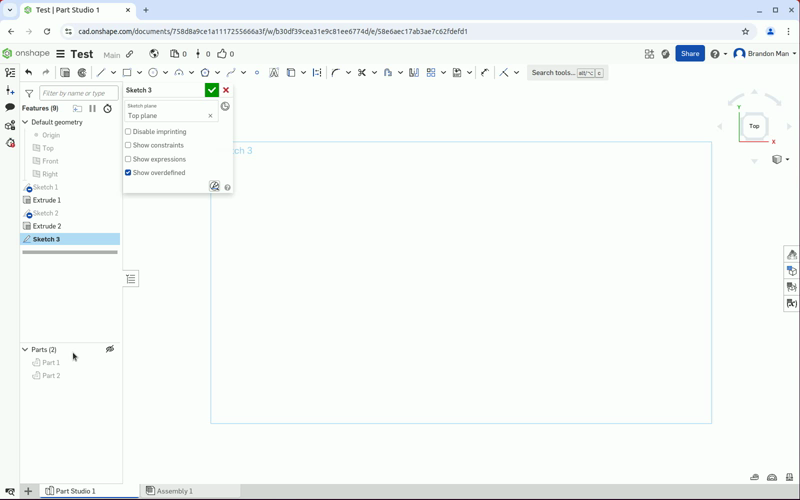
key(l)
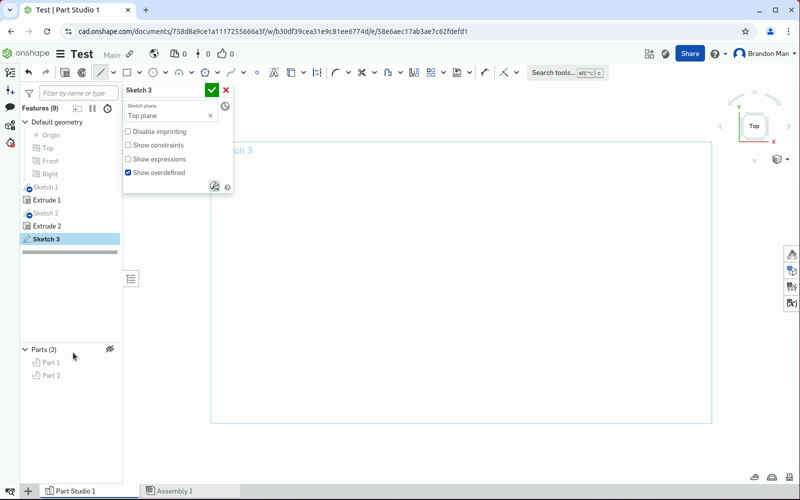
key_down(shift)
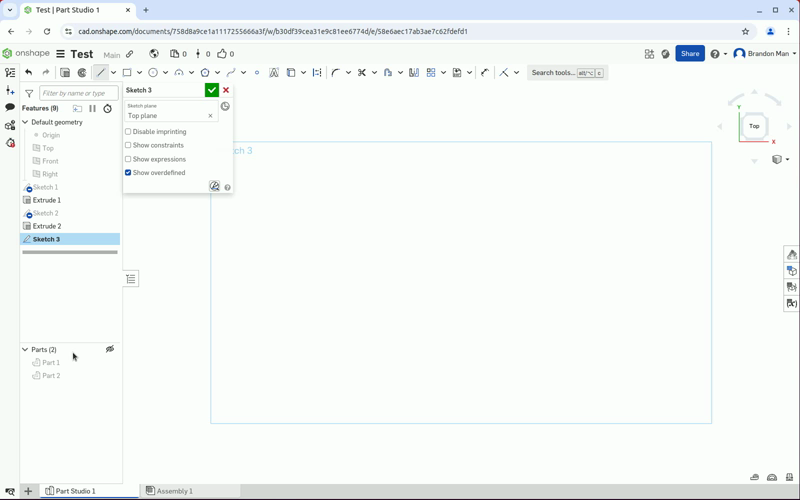
mouse_move(472, 278)
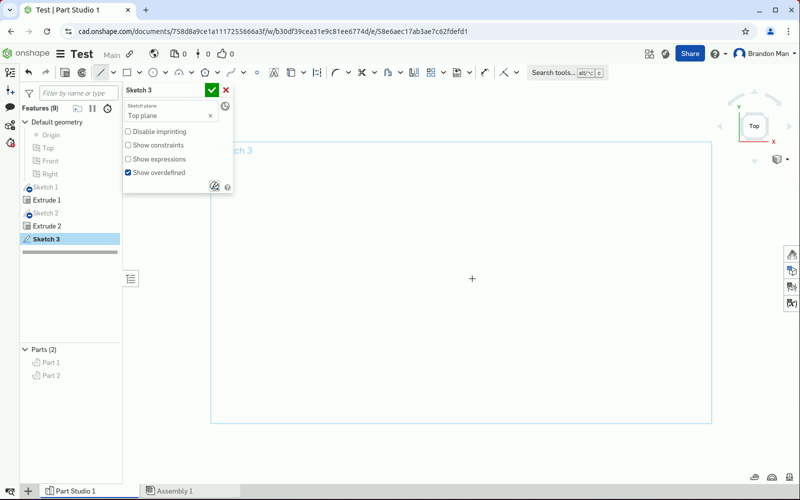
click(472, 278)
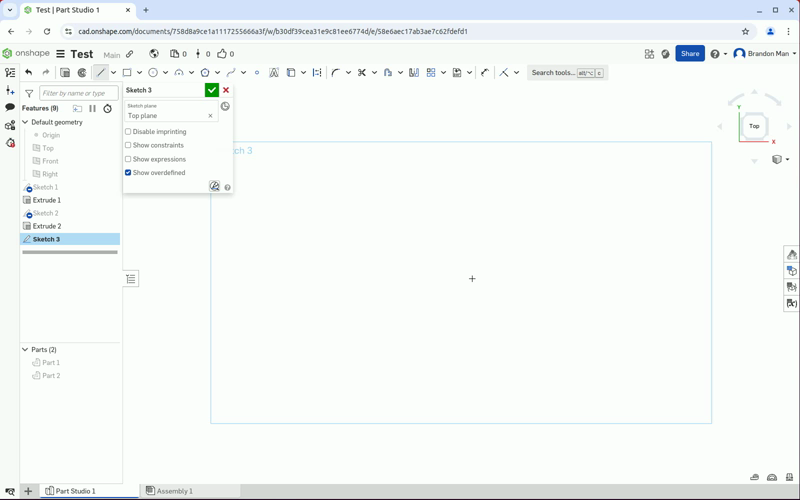
key_up(shift)
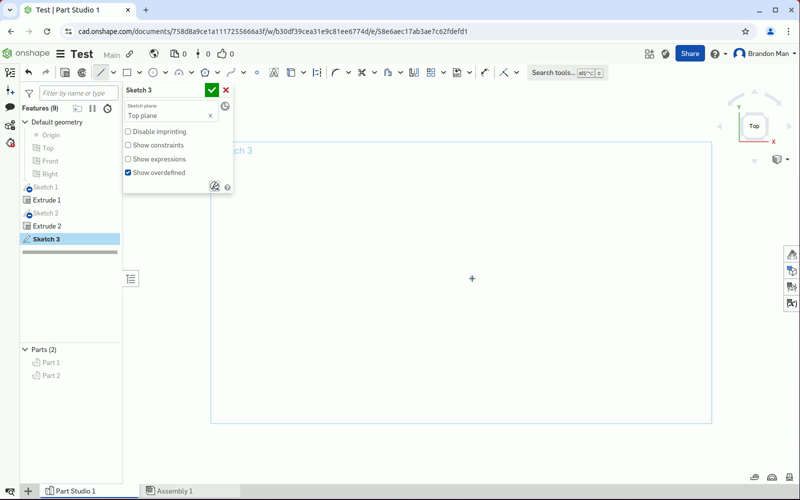
key_down(shift)
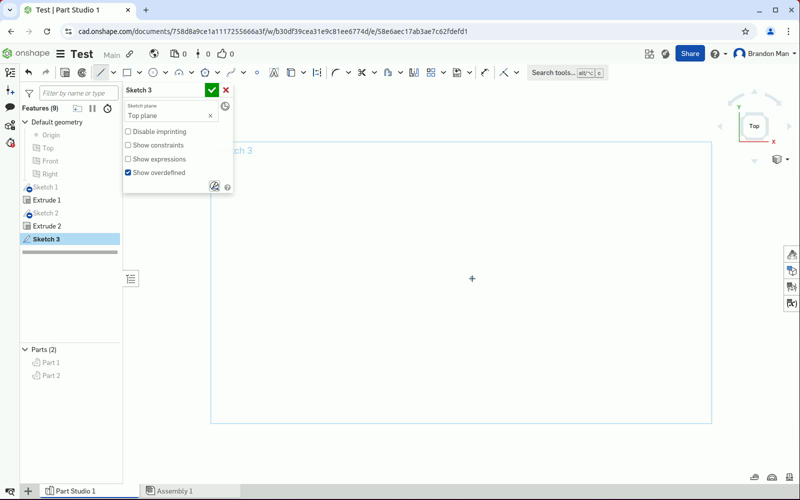
mouse_move(502, 278)
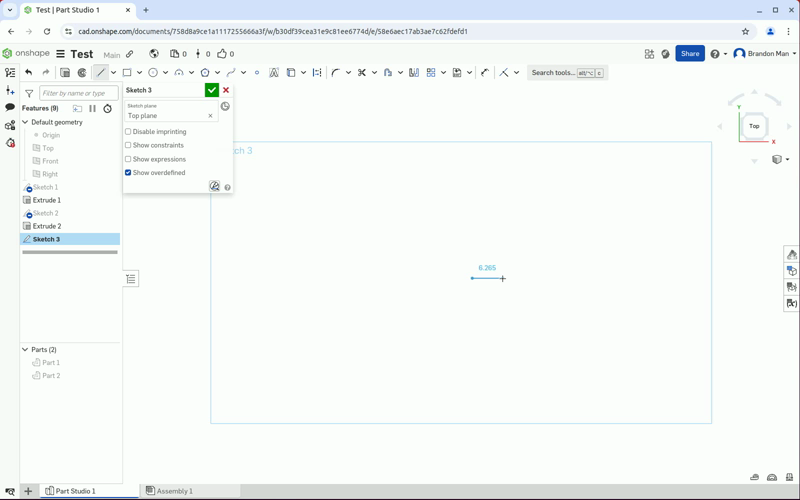
mouse_move(481, 278)
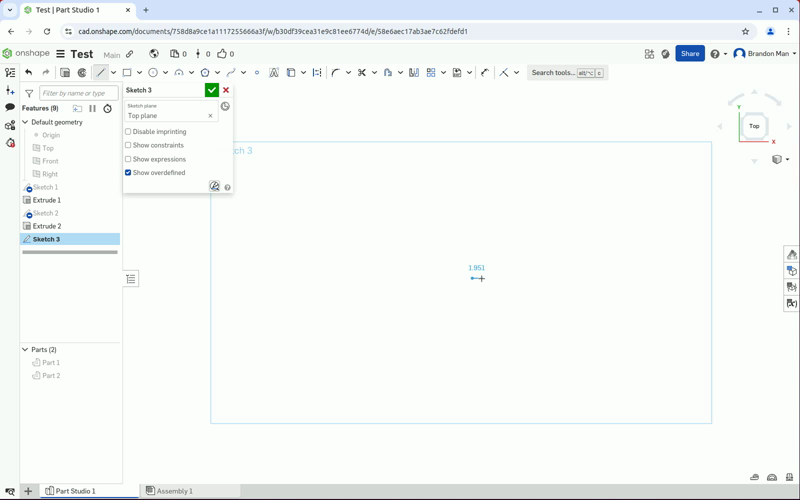
click(481, 278)
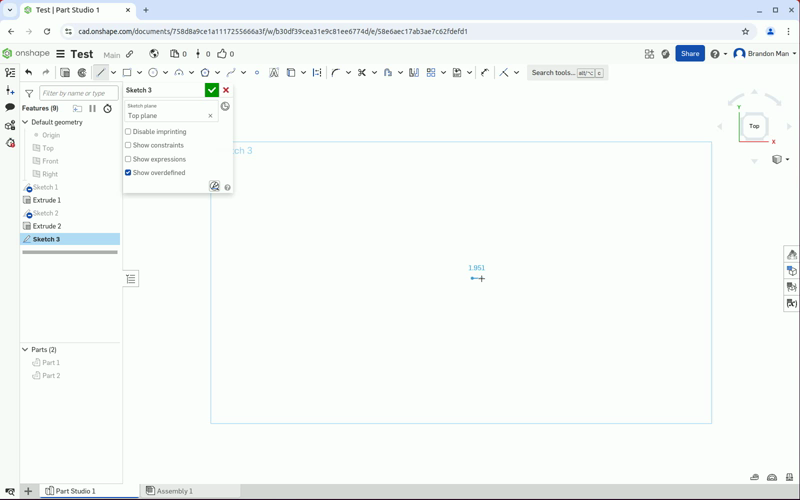
key_up(shift)
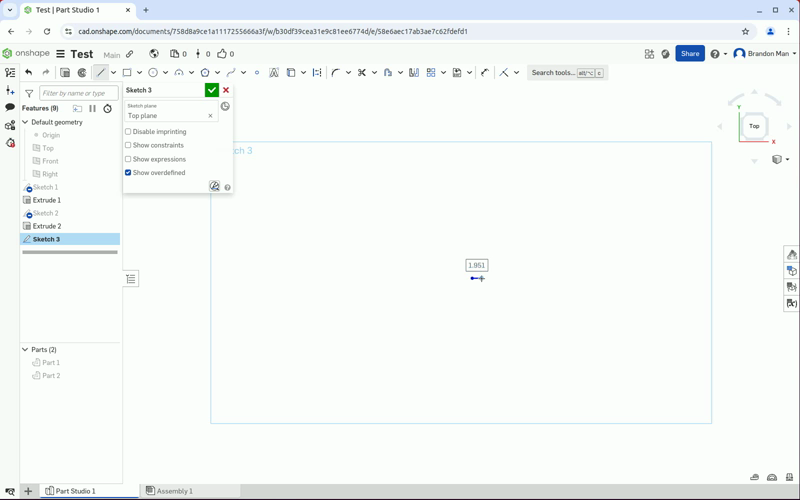
key_down(shift)
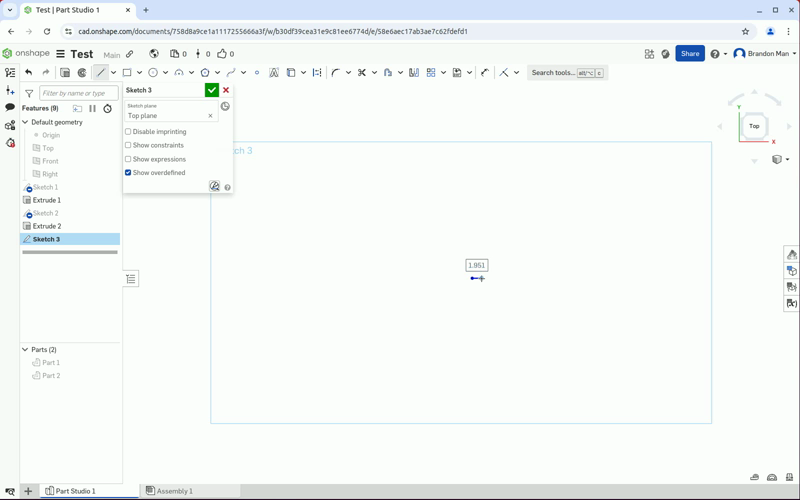
mouse_move(481, 170)
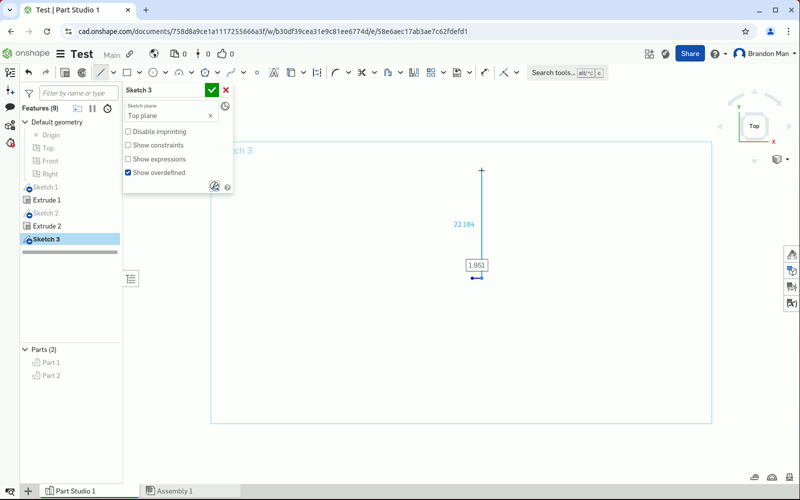
click(481, 170)
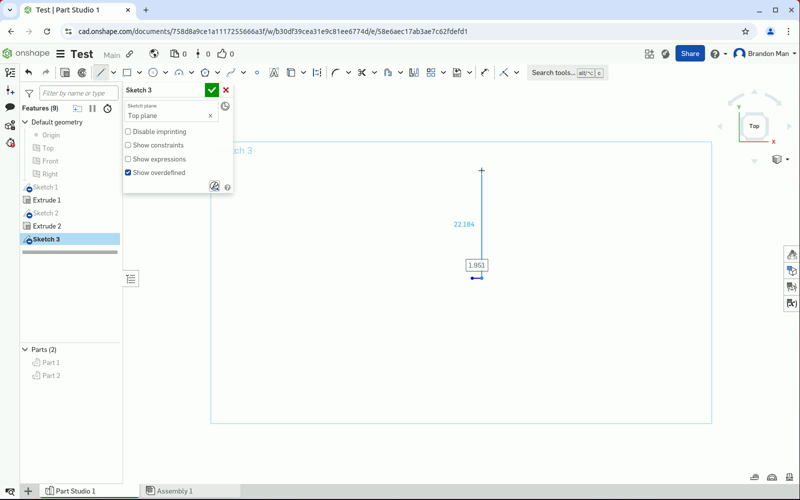
key_up(shift)
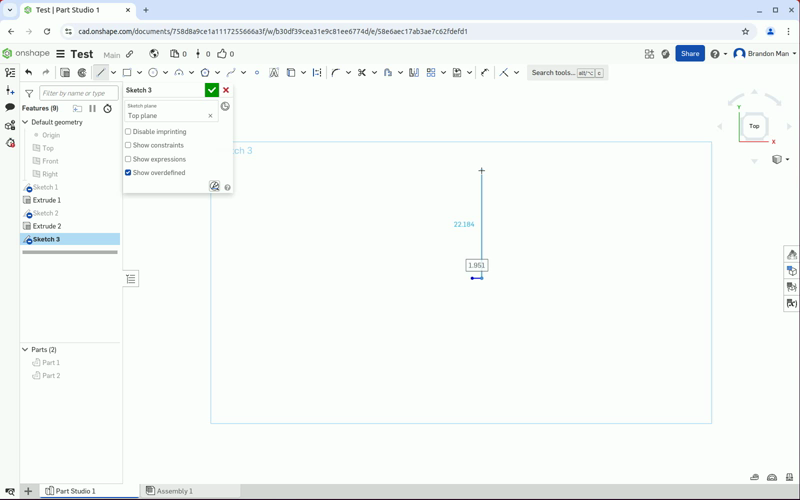
key_down(shift)
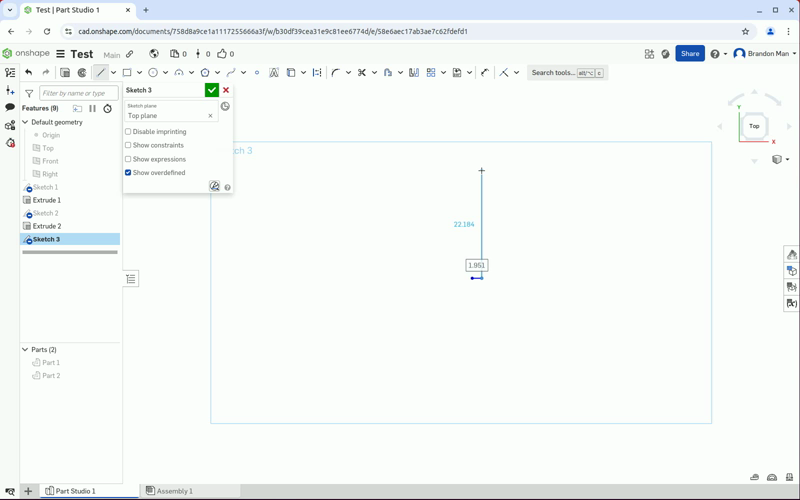
mouse_move(511, 170)
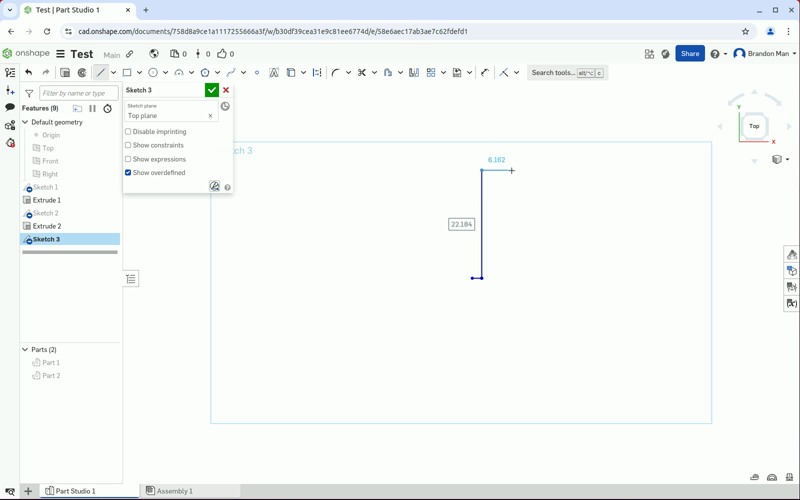
mouse_move(472, 170)
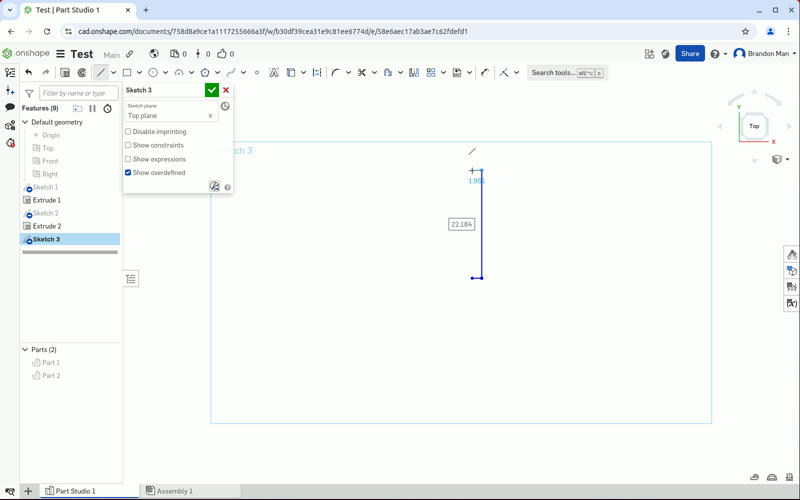
click(472, 170)
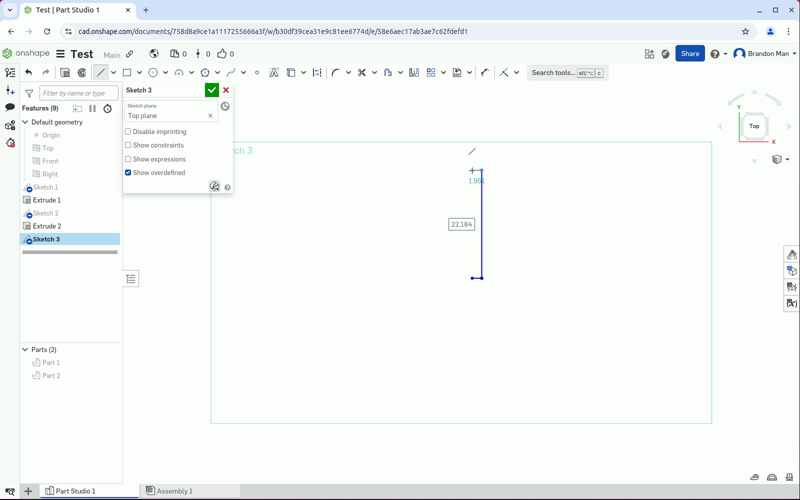
key_up(shift)
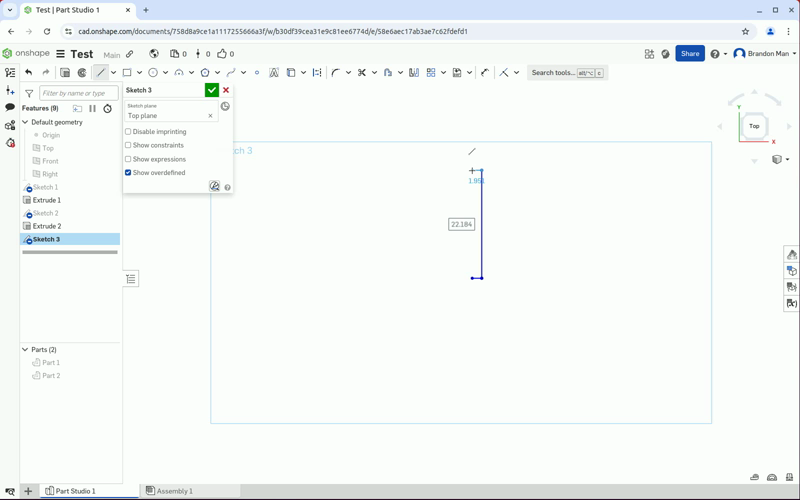
key_down(shift)
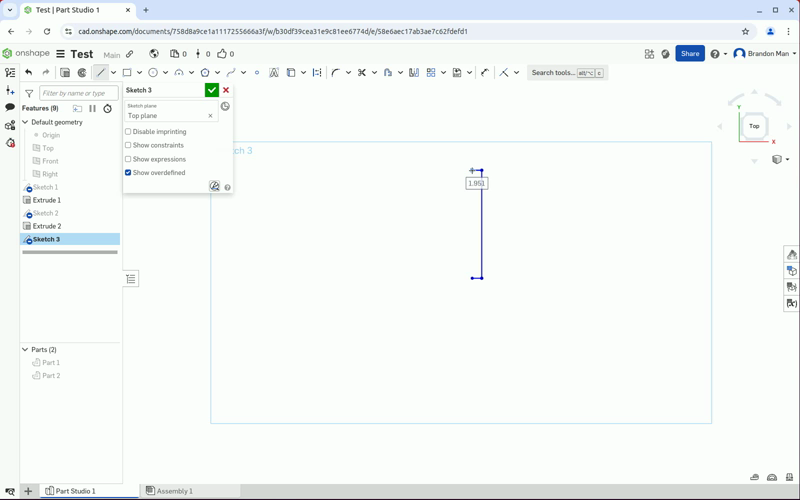
mouse_move(472, 278)
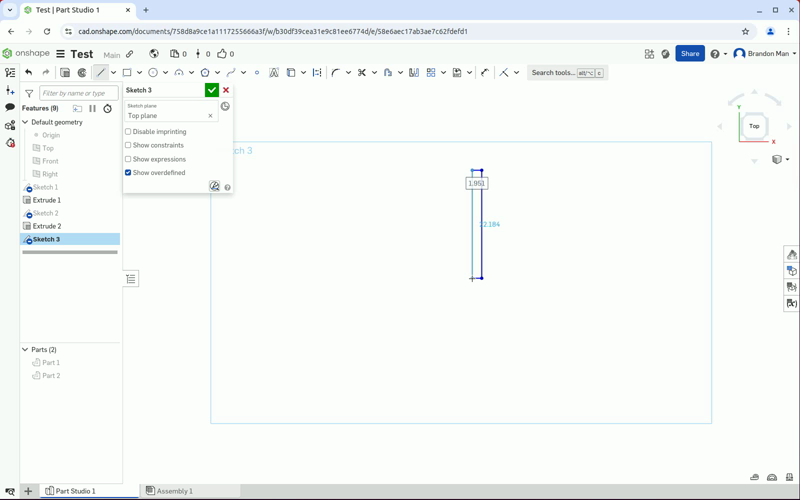
key_up(shift)
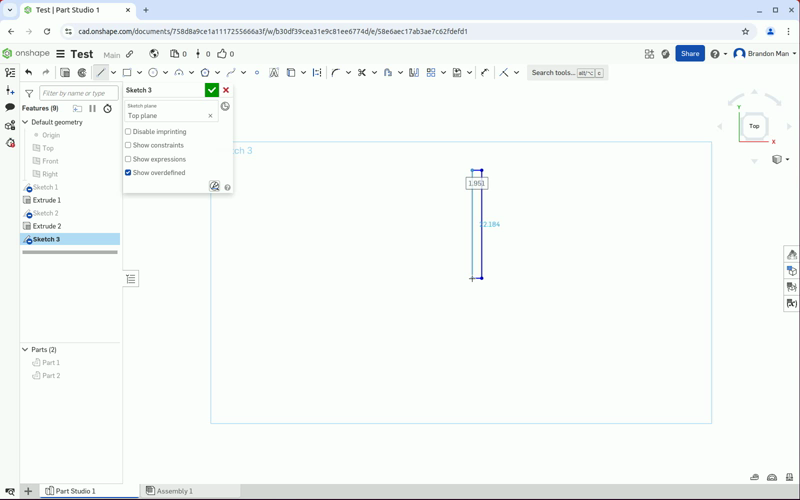
click(472, 278)
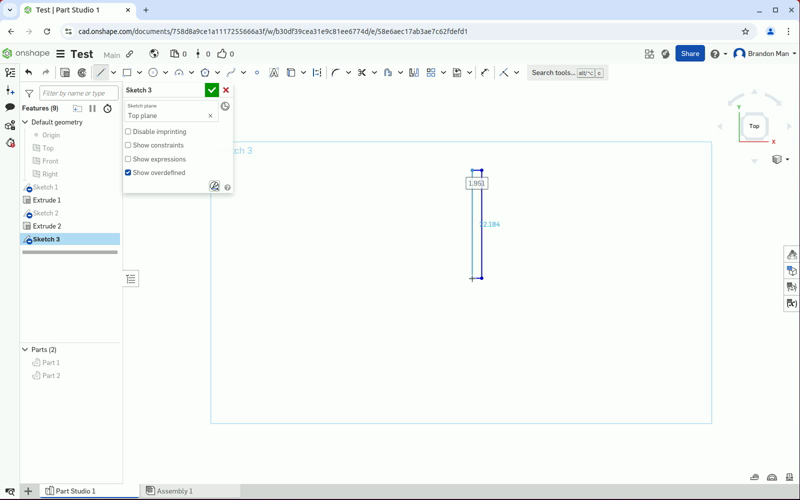
key(esc)
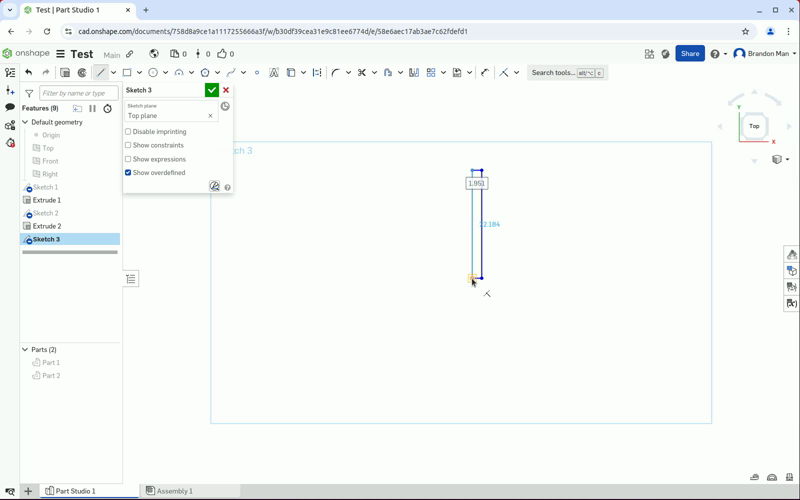
mouse_move(476, 265)
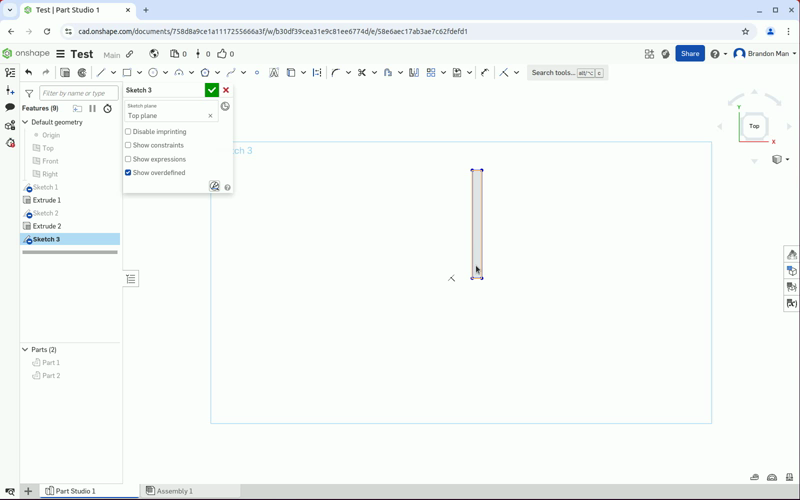
scroll(6)
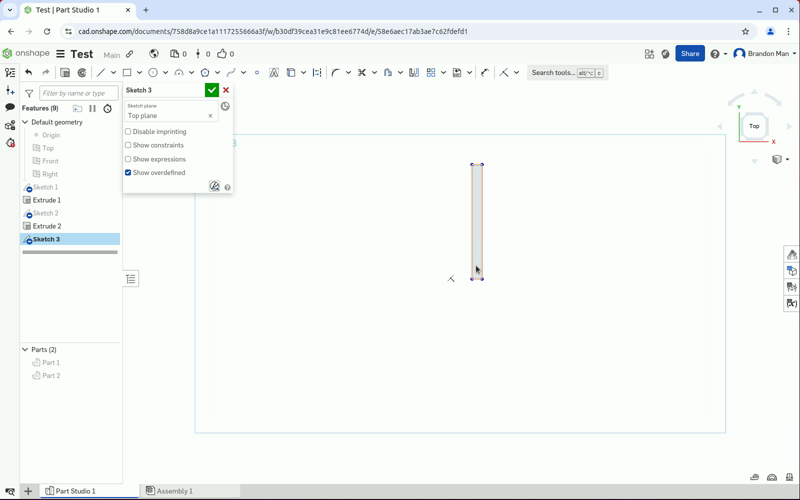
scroll(6)
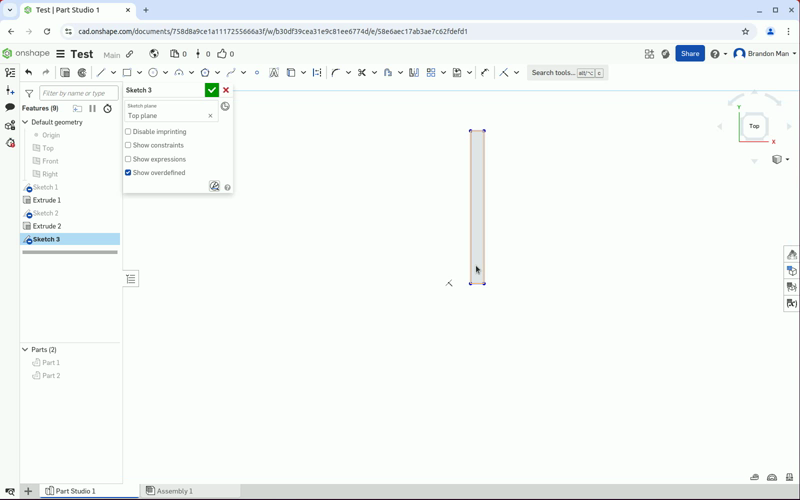
scroll(6)
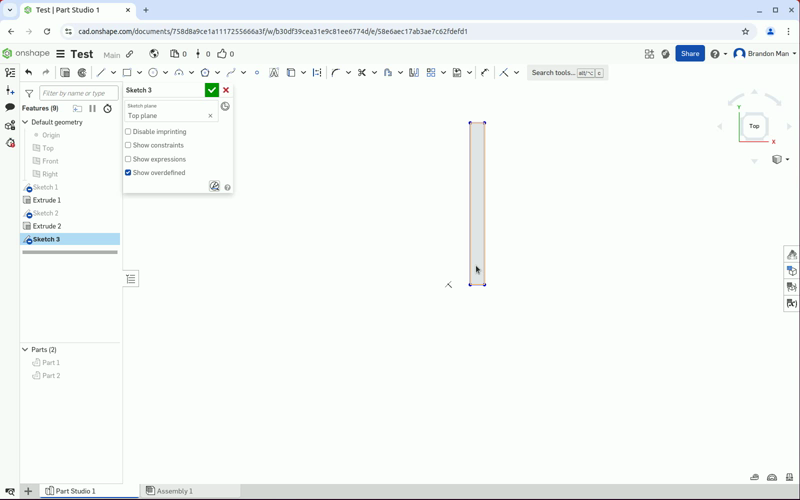
scroll(6)
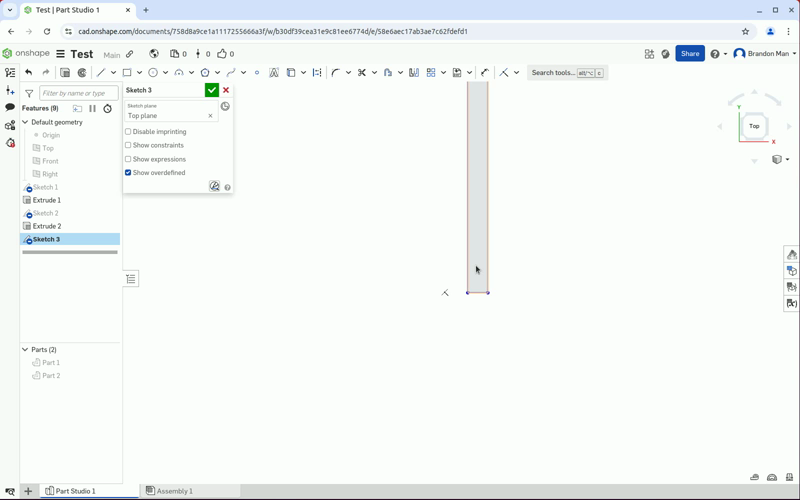
scroll(6)
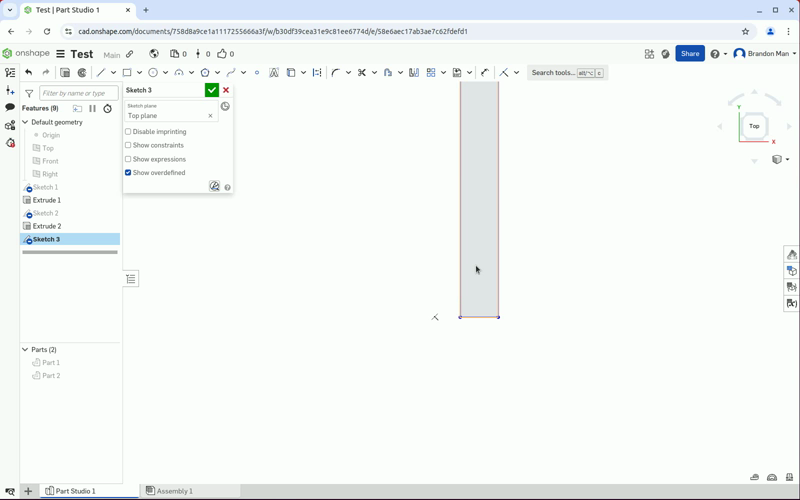
scroll(6)
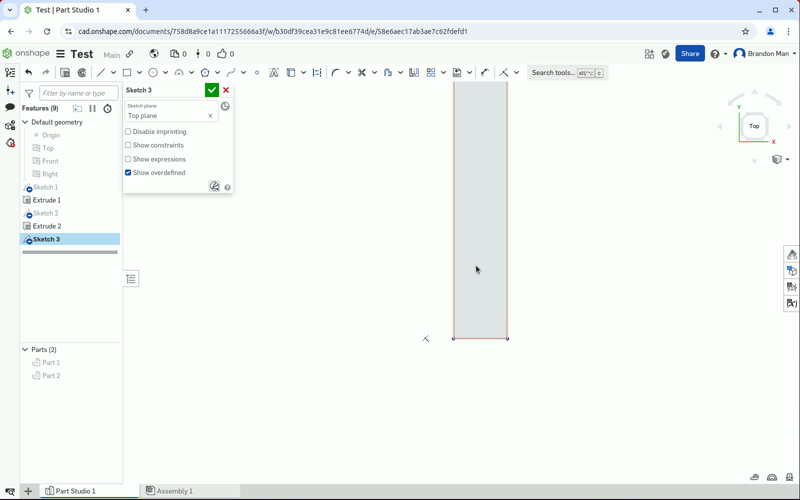
scroll(6)
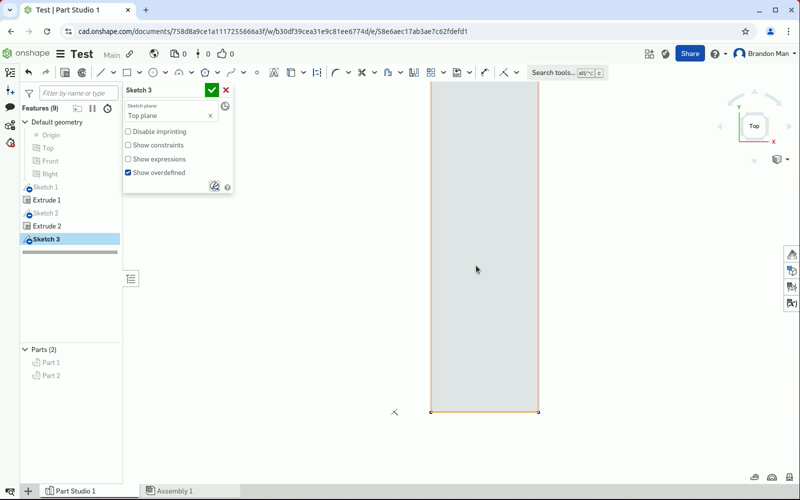
click(476, 265)
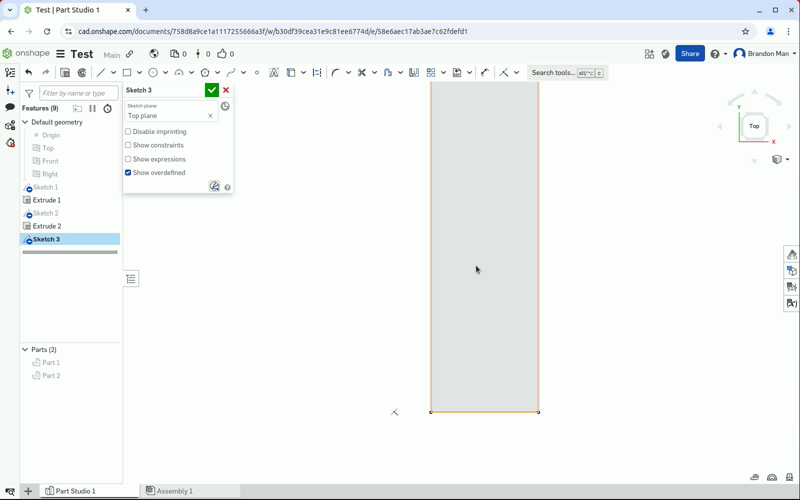
scroll(-6)
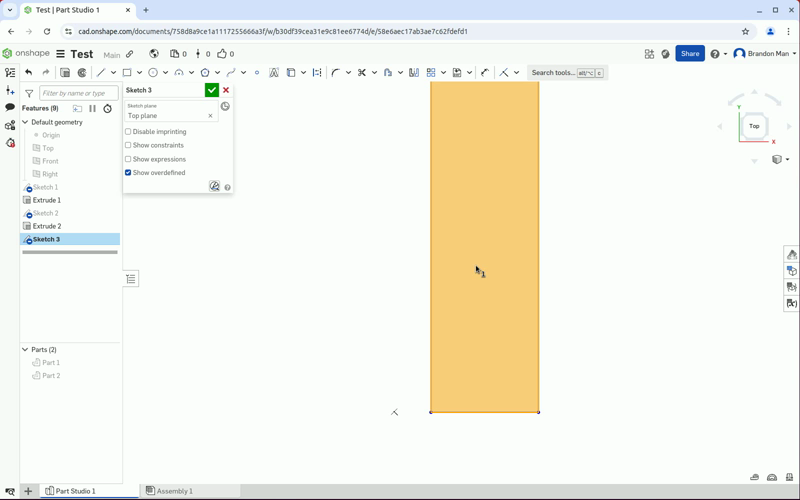
scroll(-6)
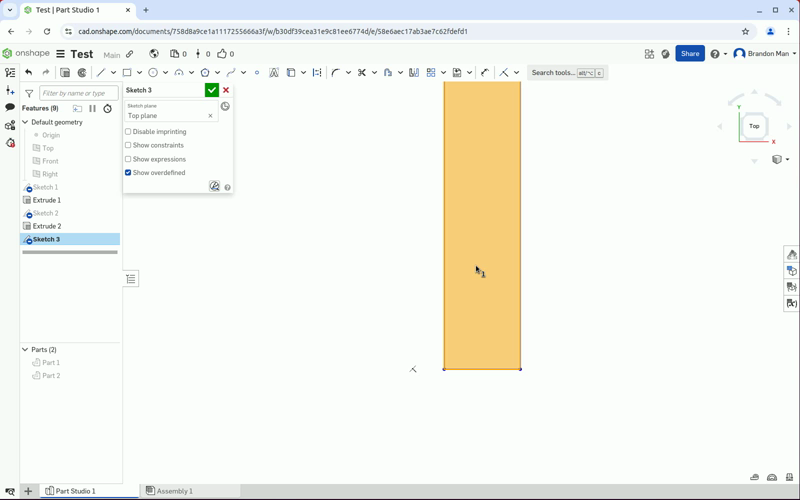
scroll(-6)
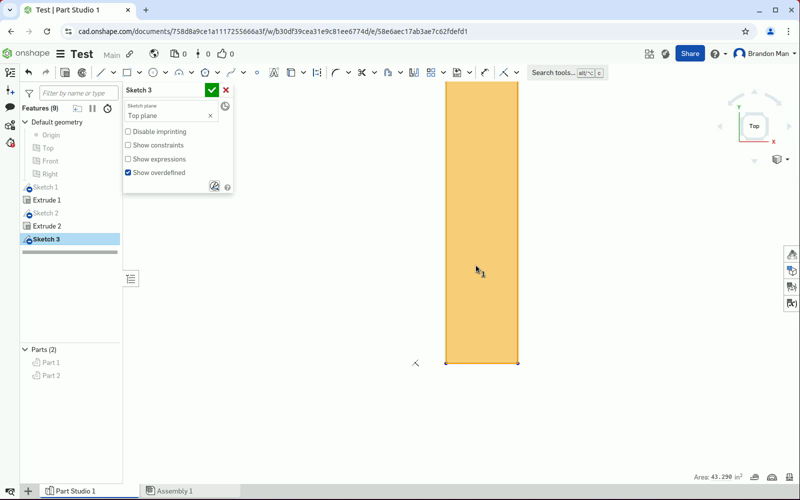
scroll(-6)
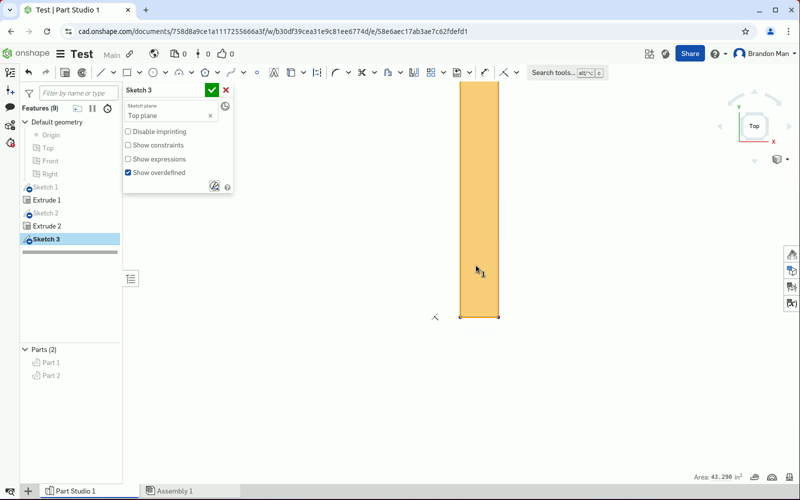
scroll(-6)
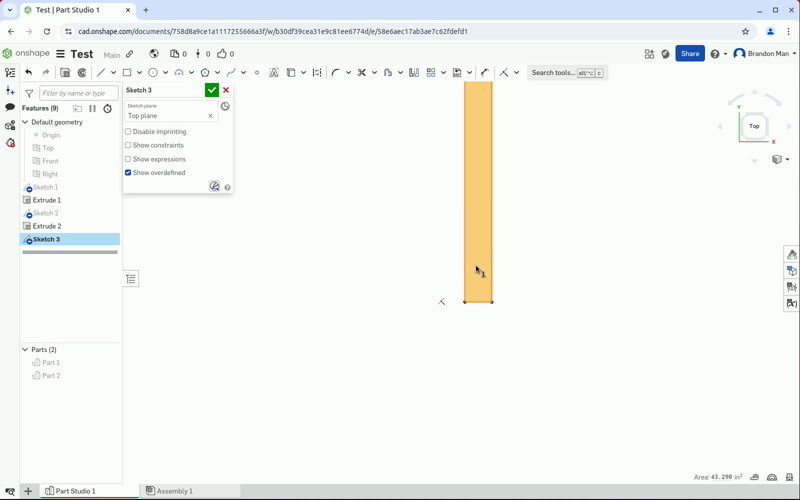
scroll(-6)
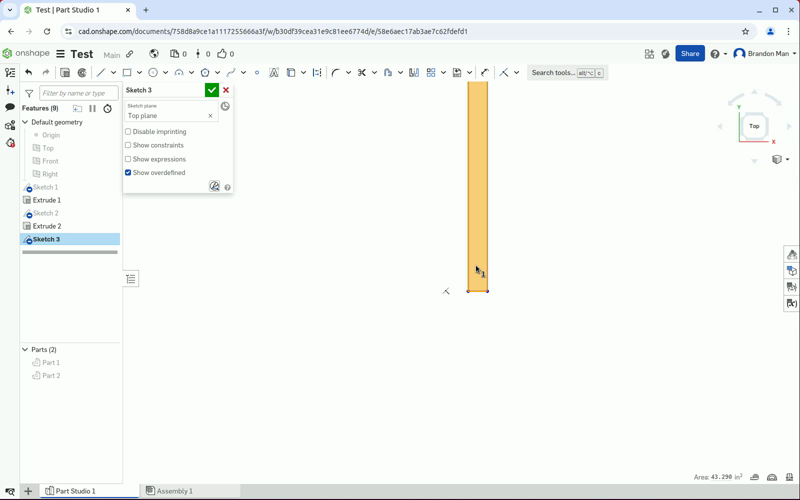
scroll(-6)
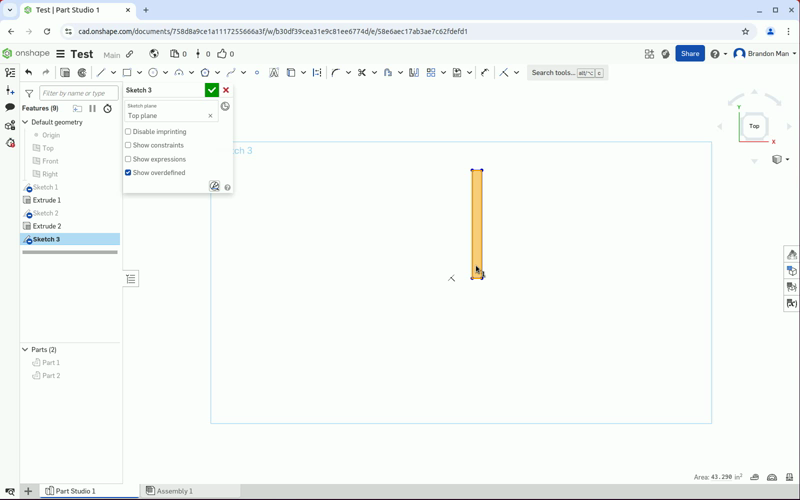
mouse_move(73, 352)
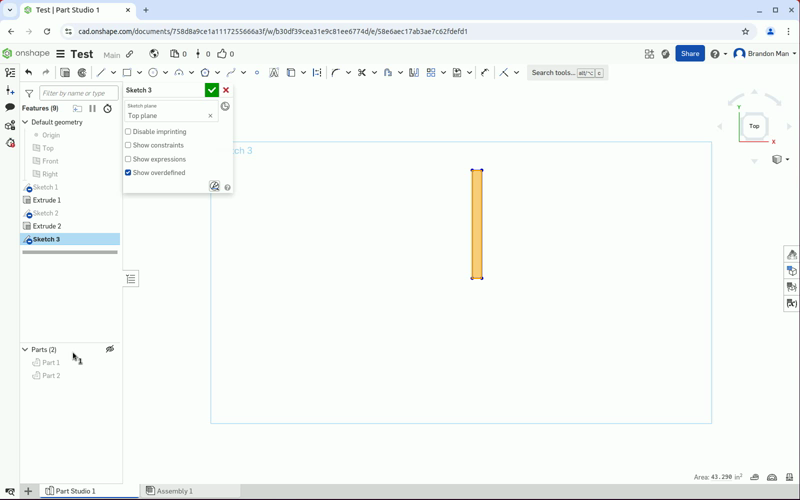
key(shift+y)
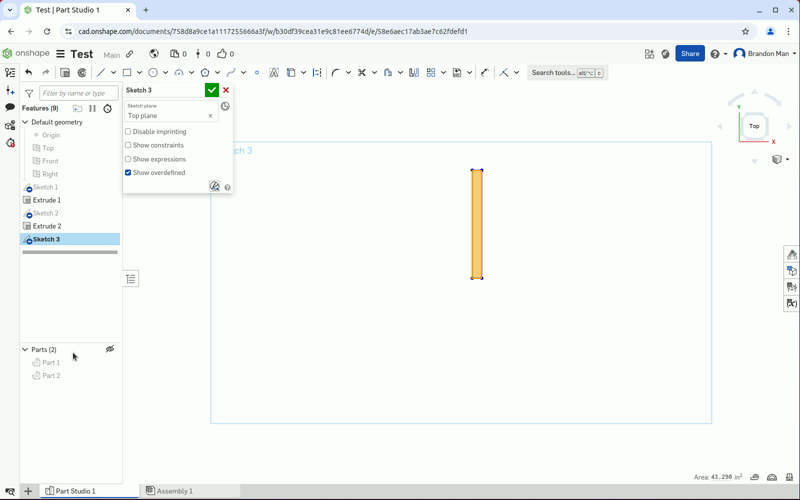
key(shift+e)
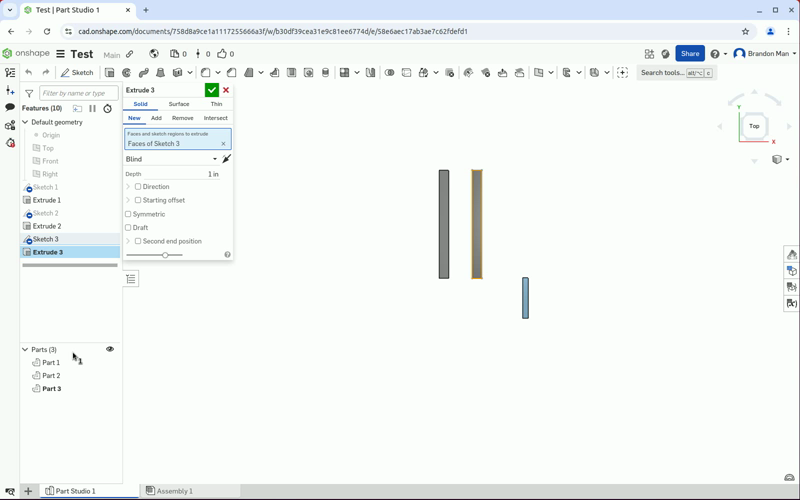
mouse_move(143, 106)
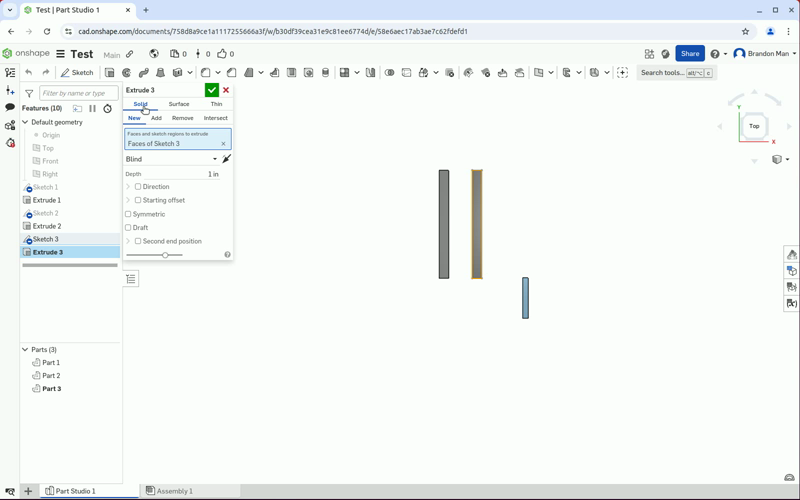
click(143, 106)
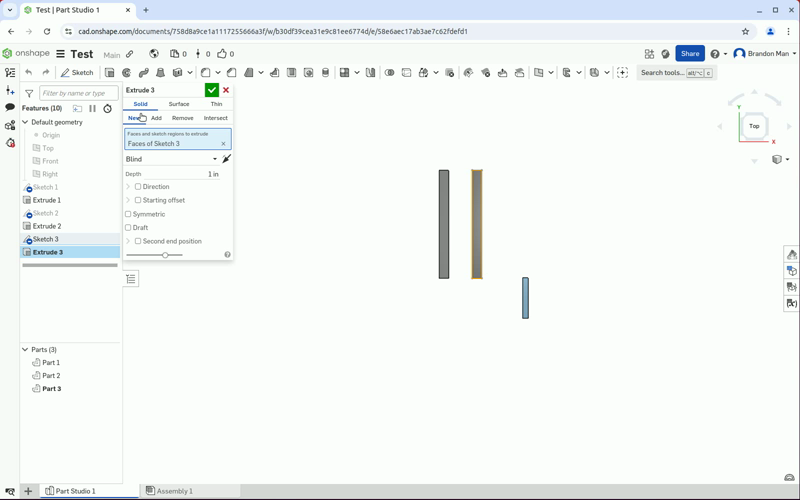
mouse_move(137, 120)
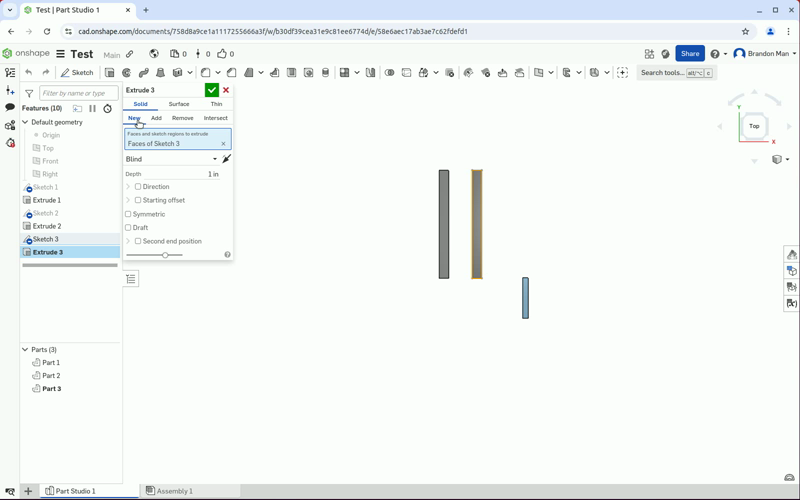
click(137, 120)
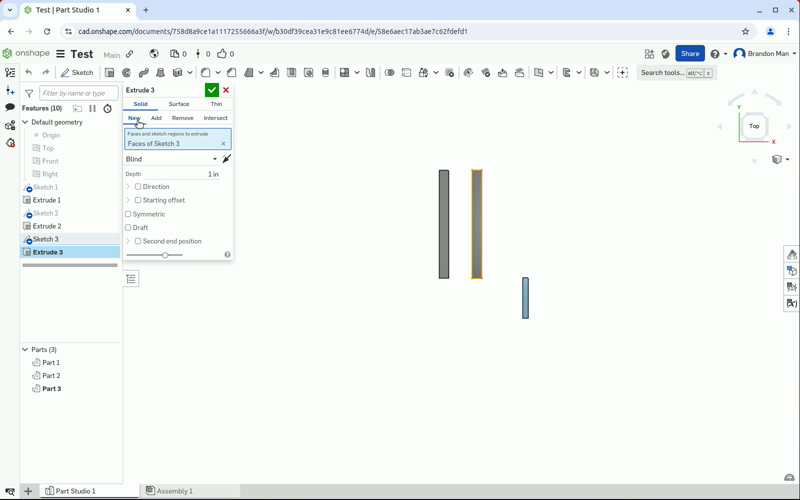
key(tab, 4)
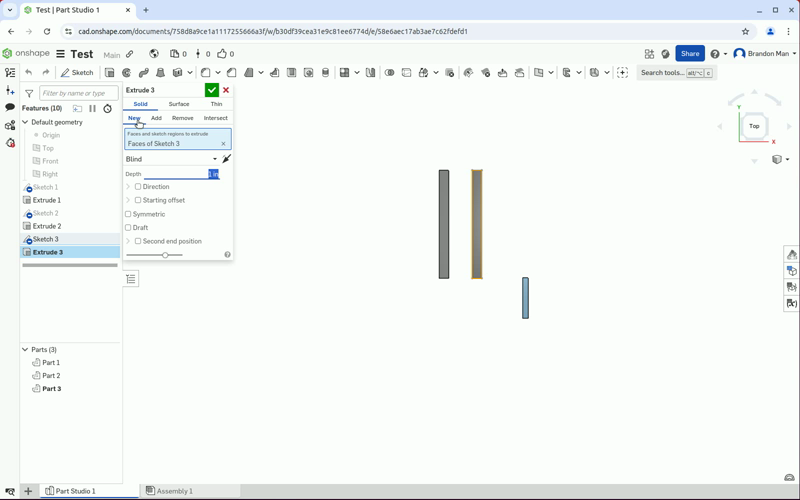
text(4.574)
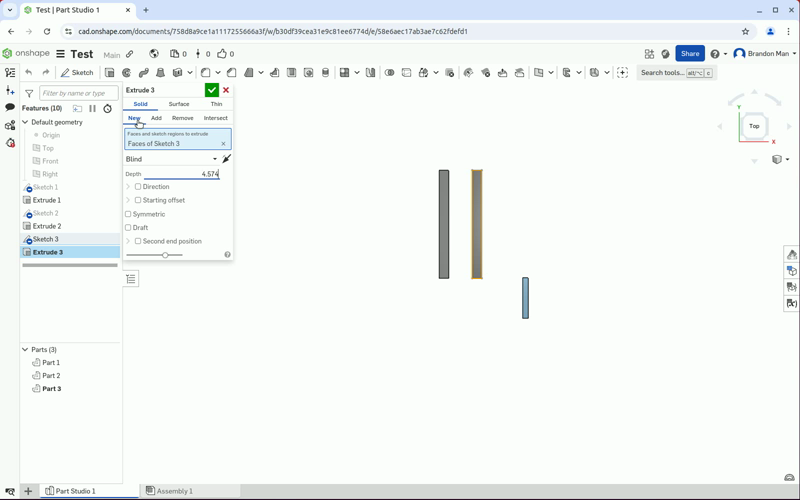
key(enter)
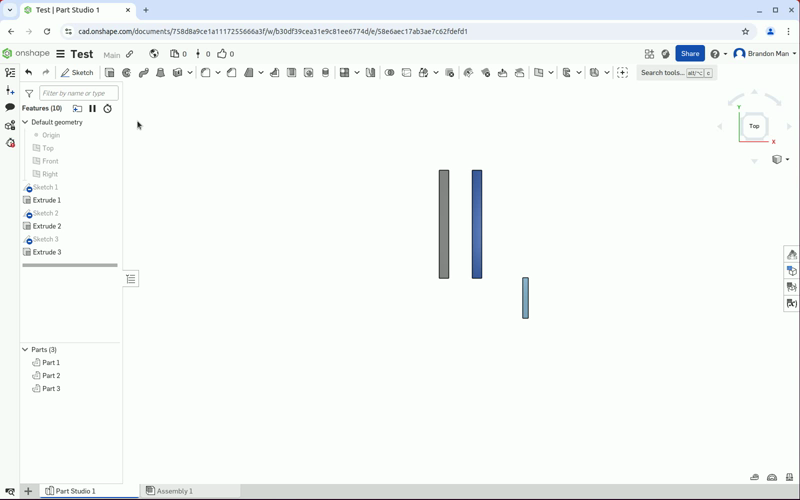
key(shift+h)
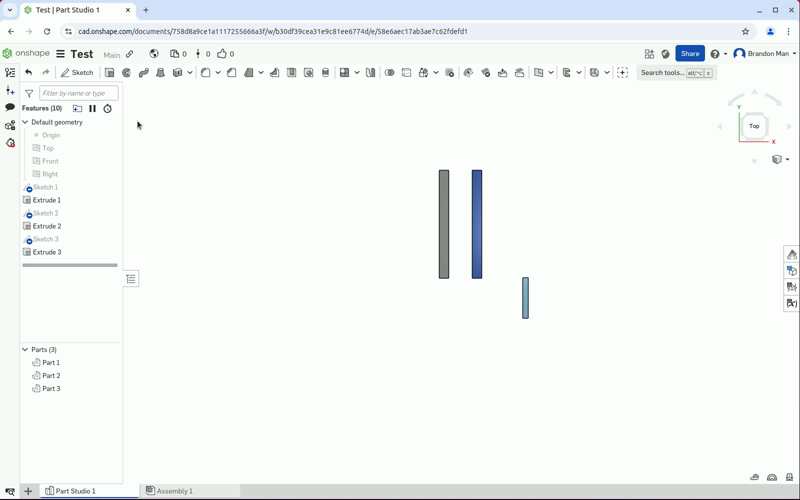
key(shift+h)
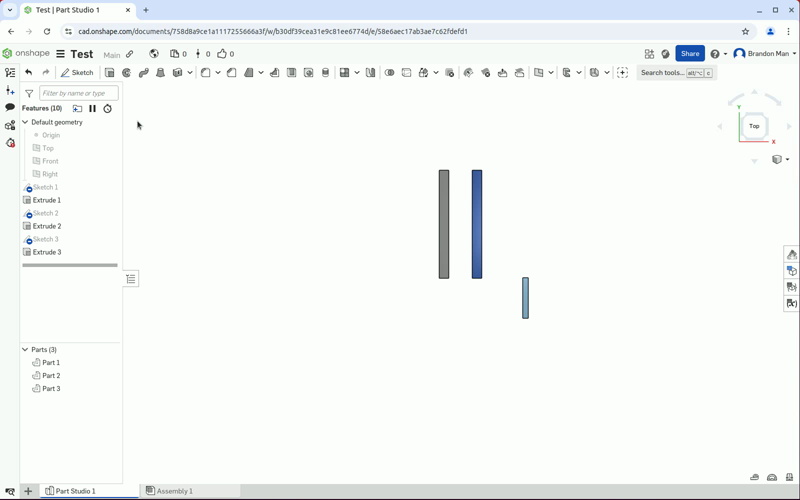
mouse_move(73, 189)
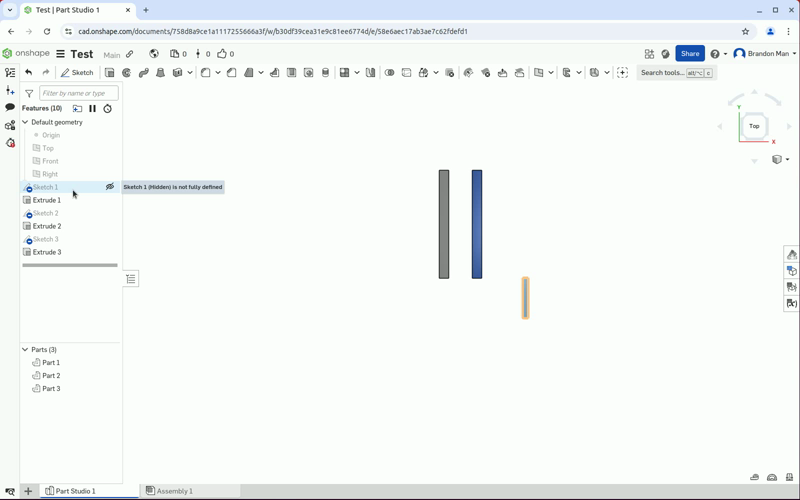
click(73, 189)
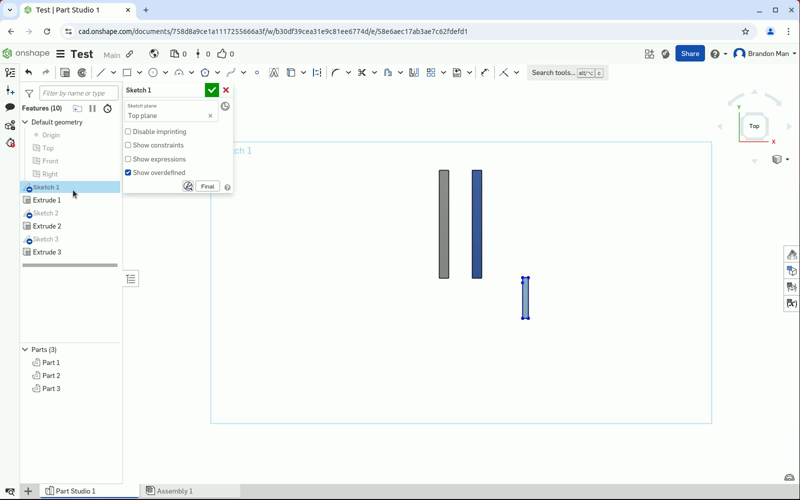
mouse_move(229, 92)
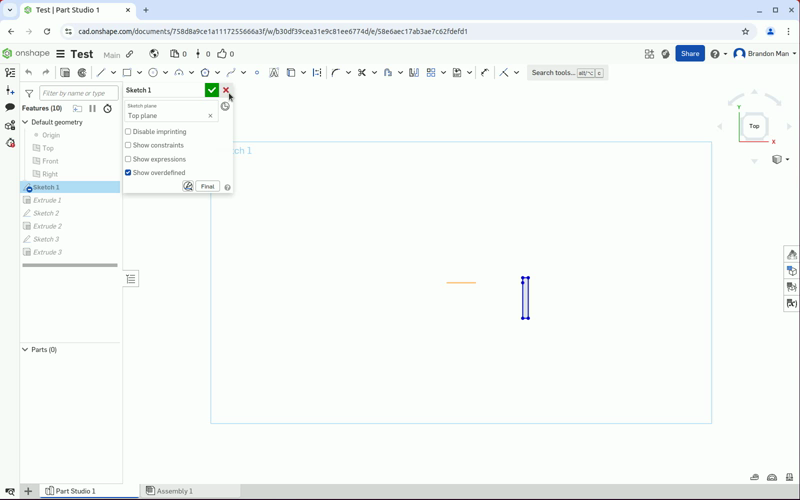
click(229, 92)
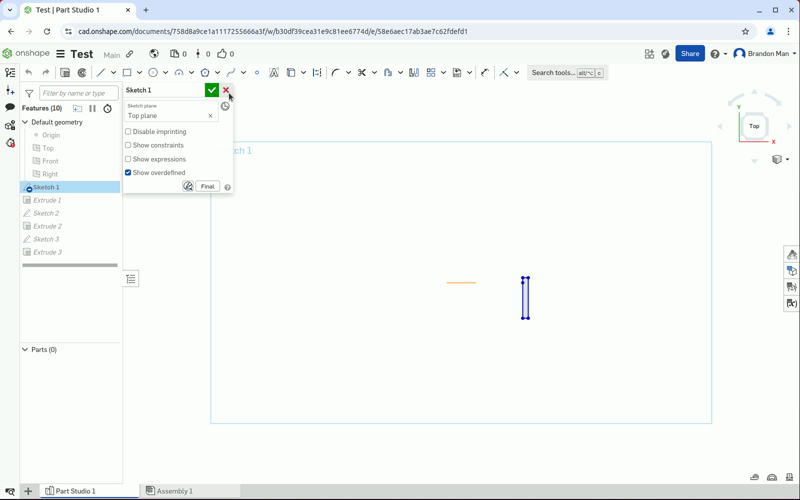
key(shift+s)
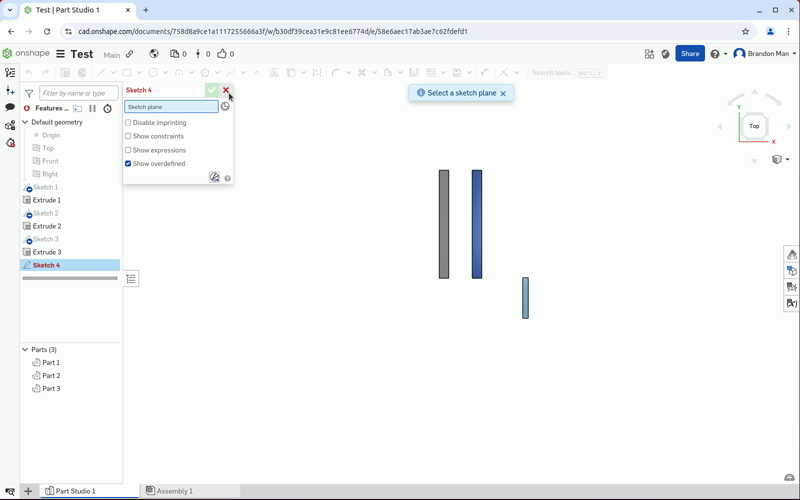
mouse_move(73, 150)
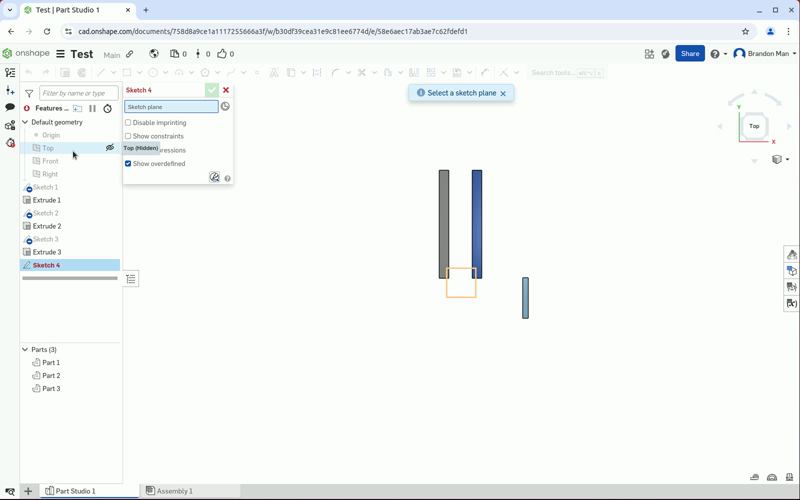
click(73, 150)
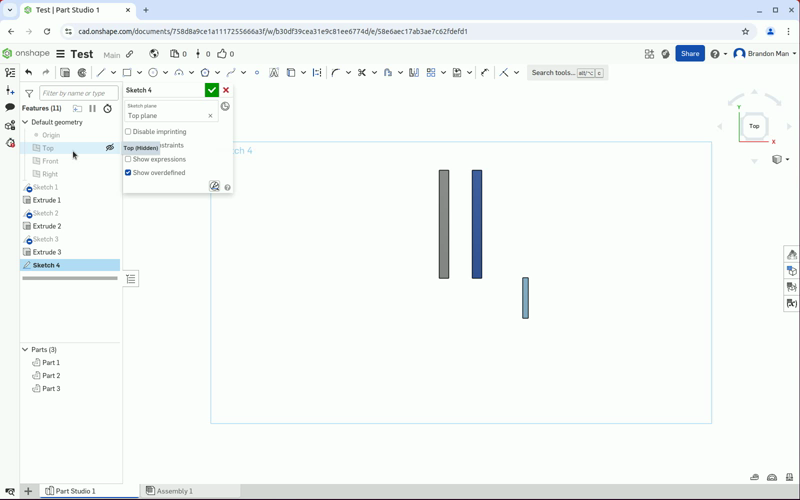
mouse_move(73, 352)
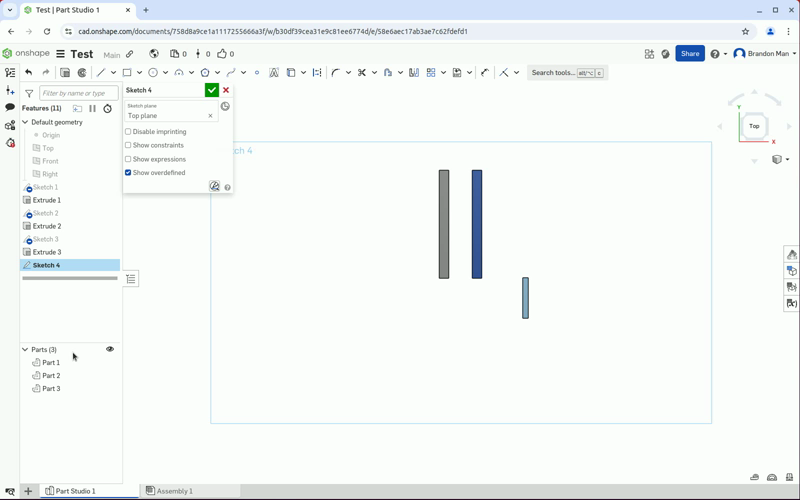
key(y)
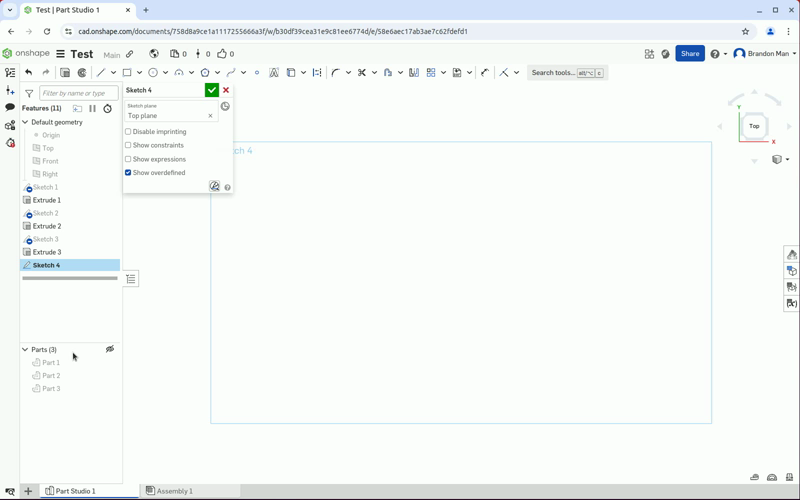
key(l)
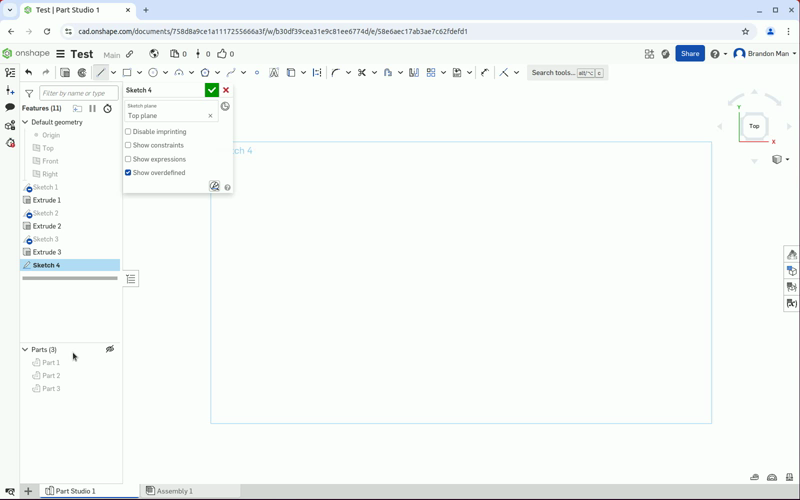
key_down(shift)
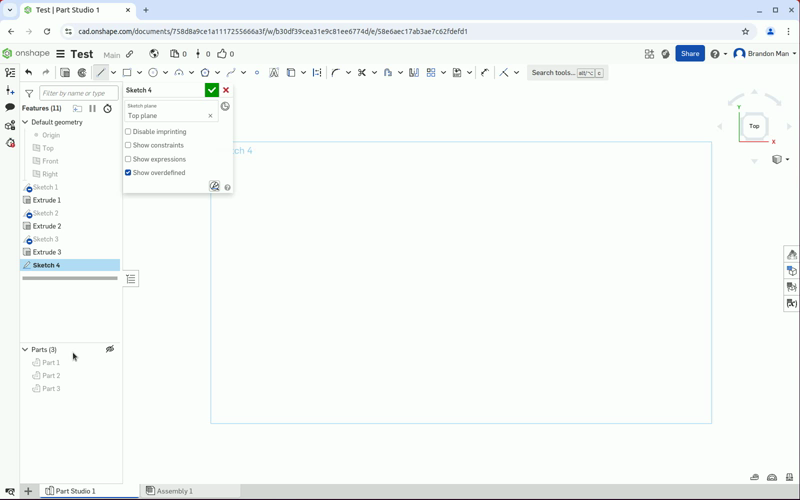
mouse_move(398, 282)
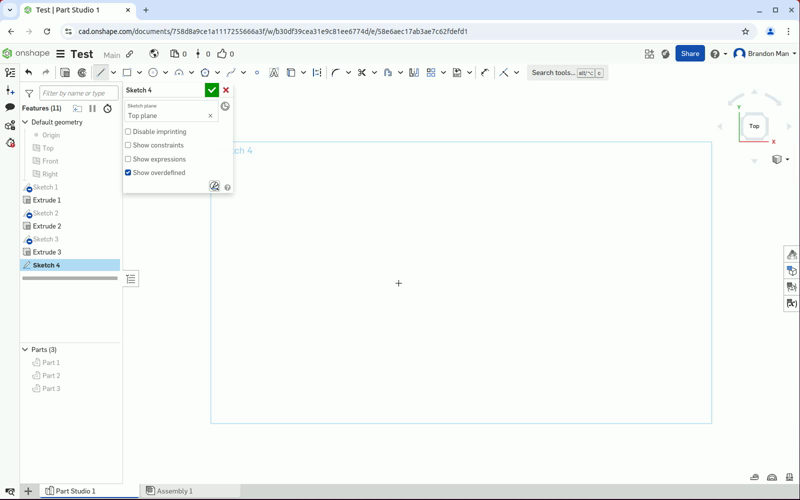
click(398, 282)
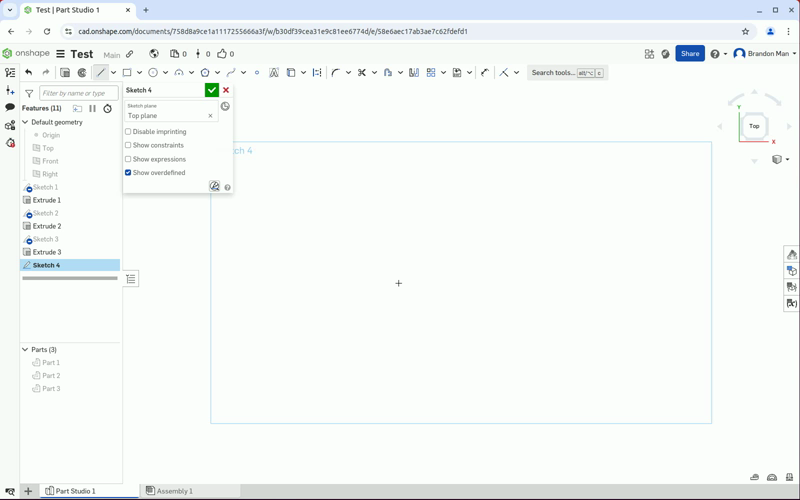
key_up(shift)
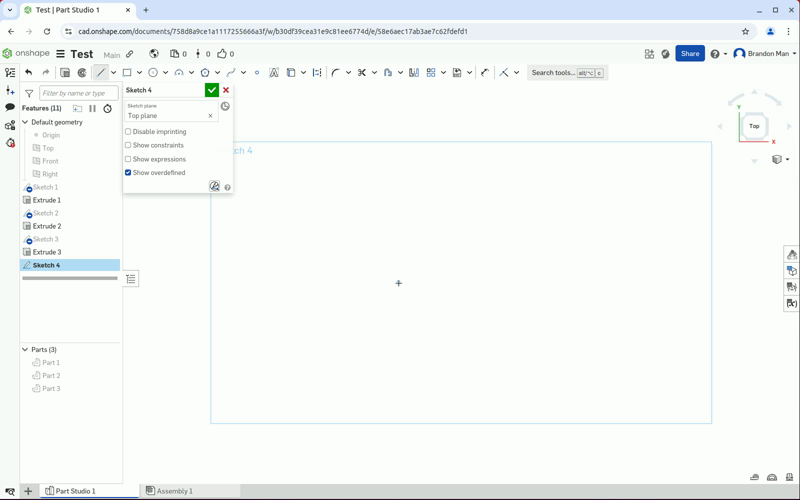
key_down(shift)
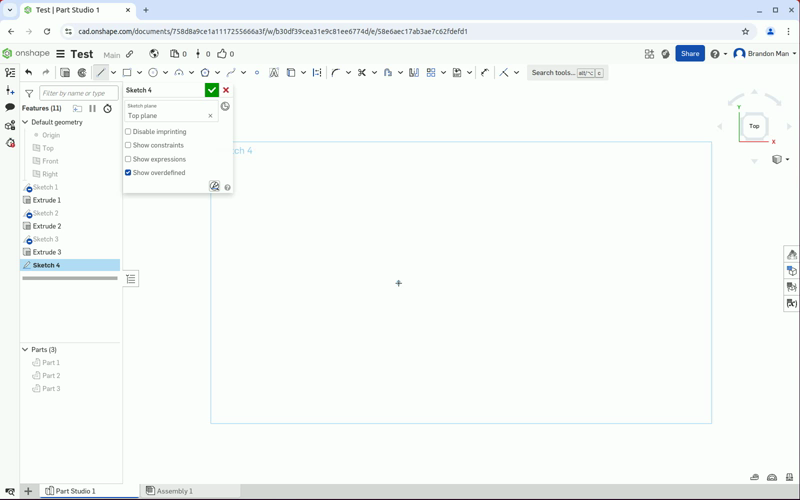
mouse_move(522, 282)
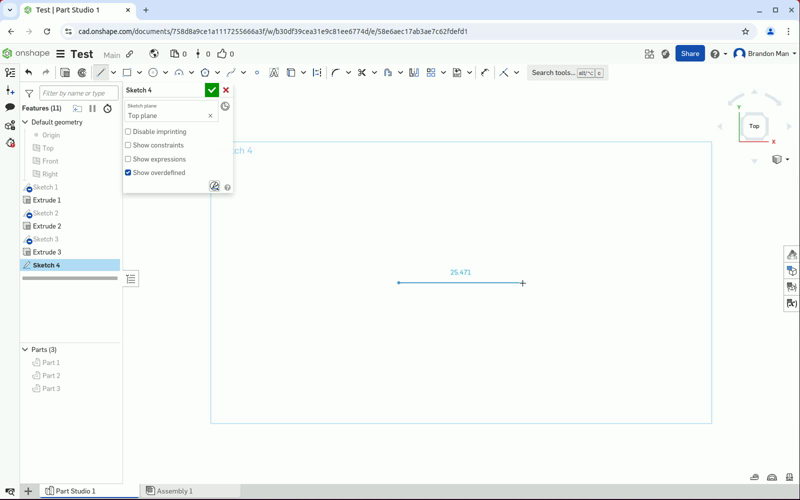
click(522, 282)
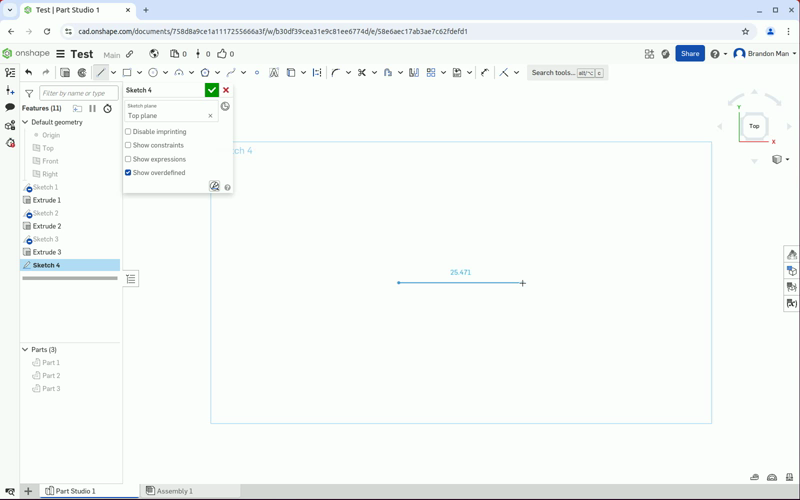
key_up(shift)
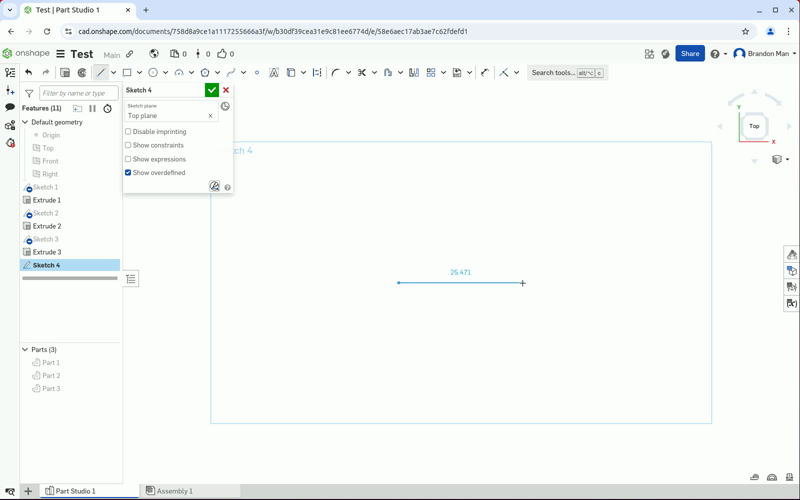
key_down(shift)
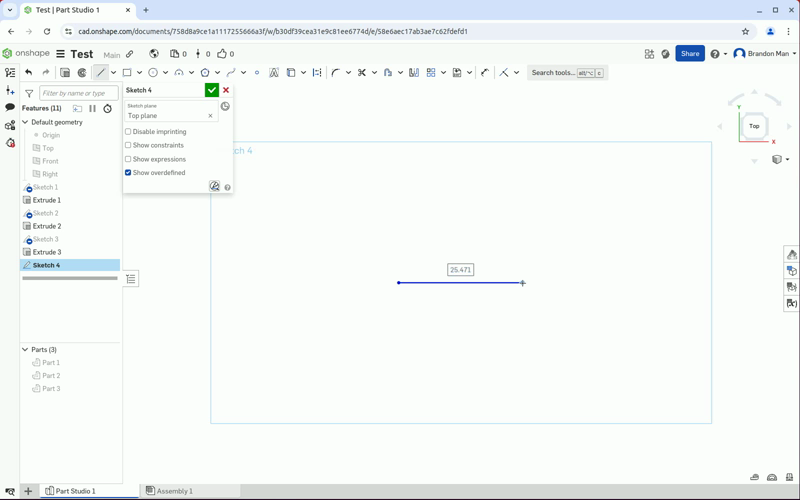
mouse_move(552, 282)
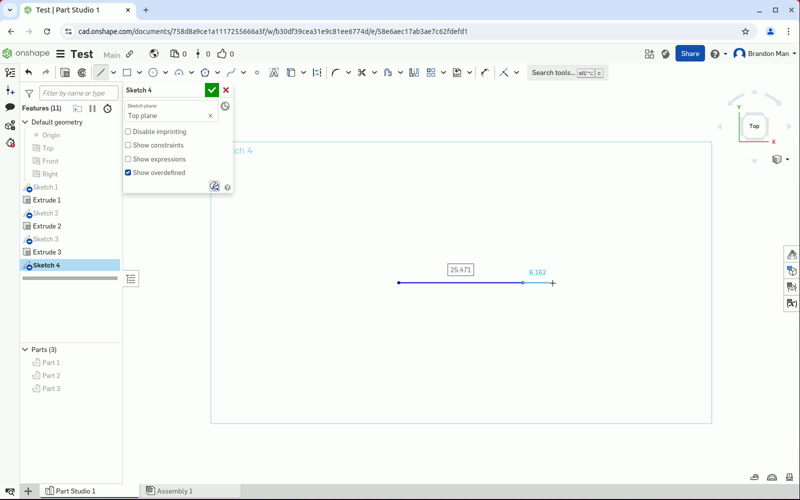
mouse_move(522, 277)
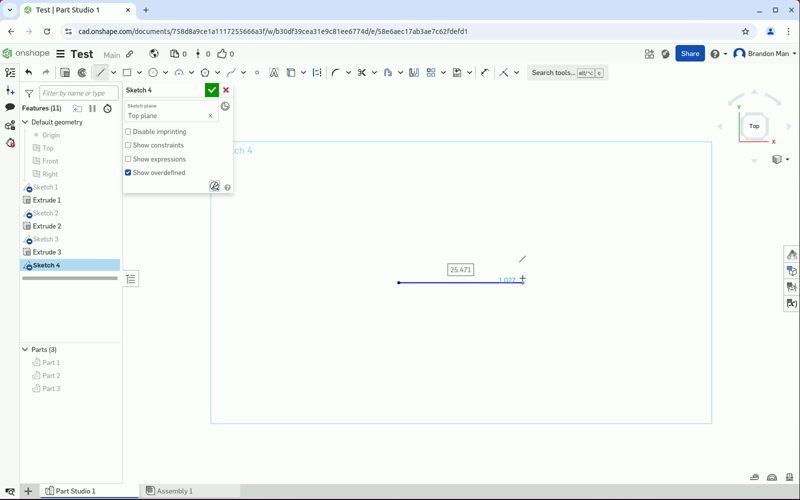
scroll(6)
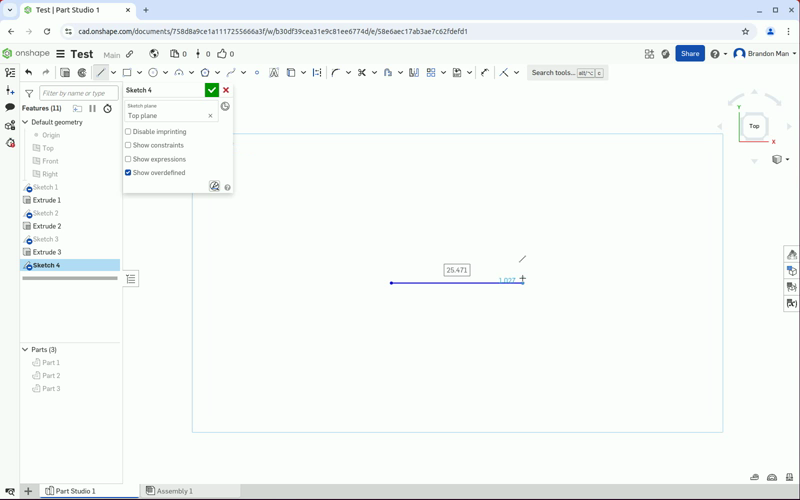
scroll(6)
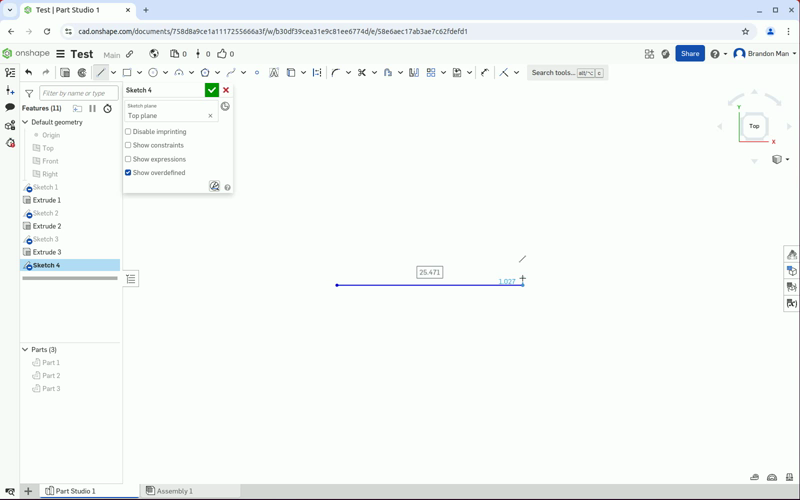
scroll(6)
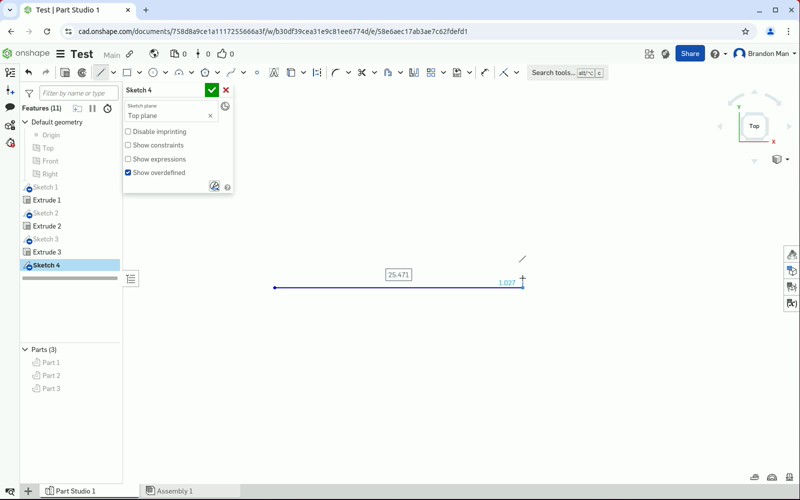
scroll(6)
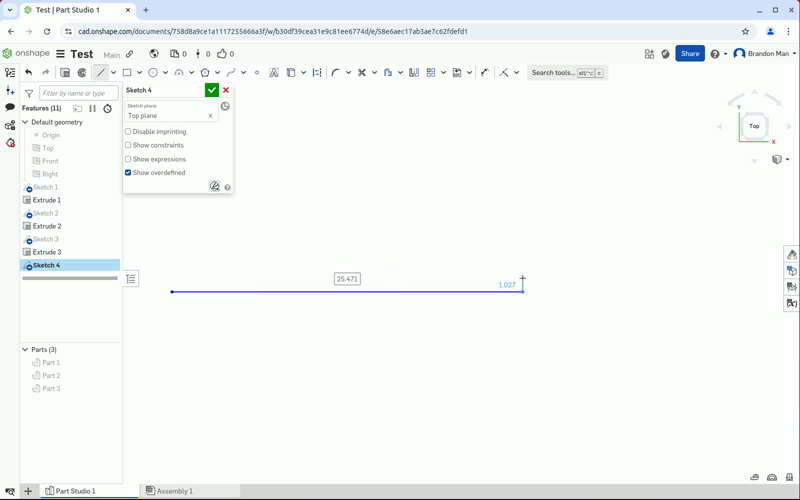
scroll(6)
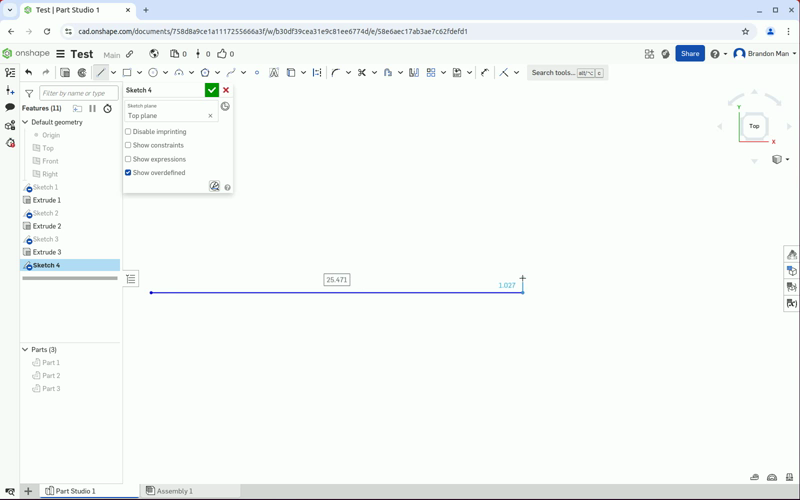
scroll(6)
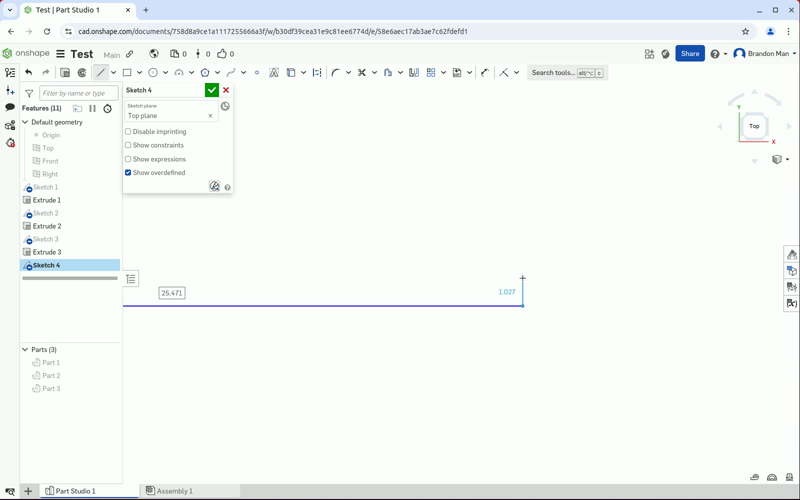
scroll(6)
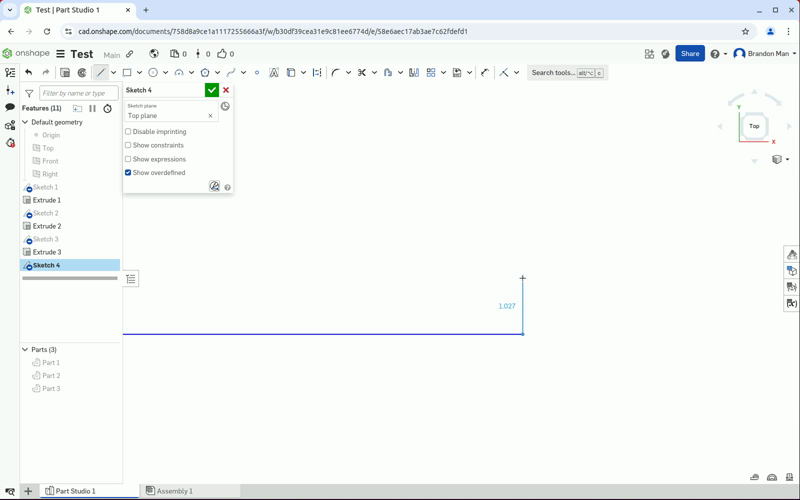
click(522, 277)
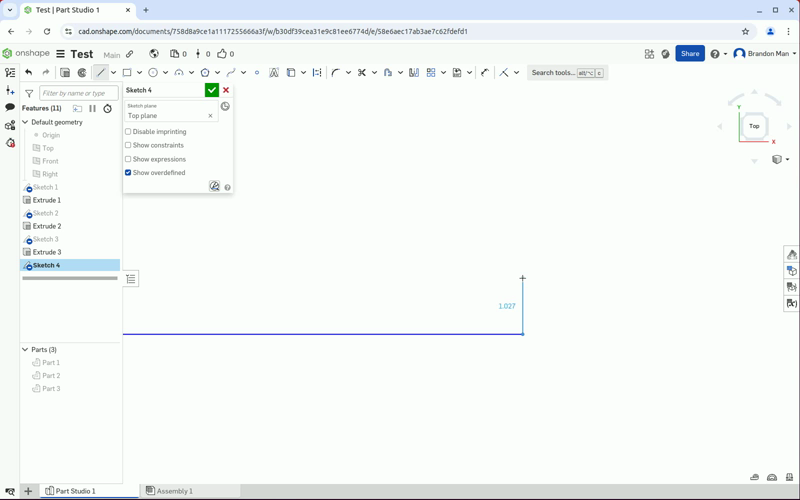
scroll(-6)
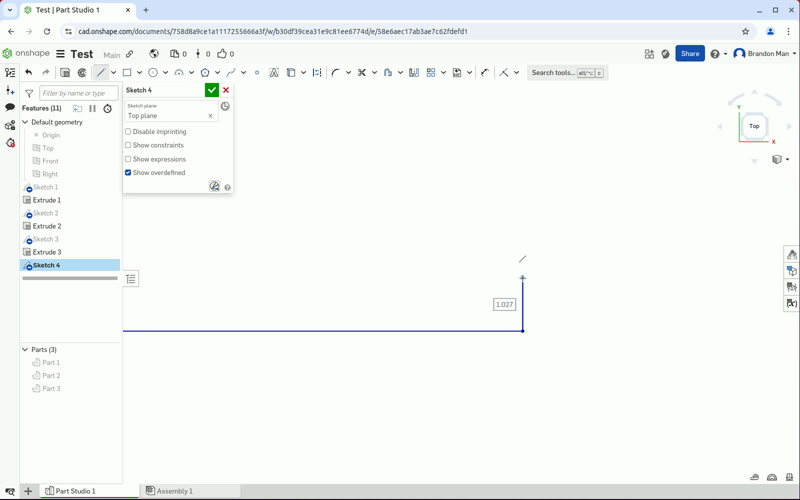
scroll(-6)
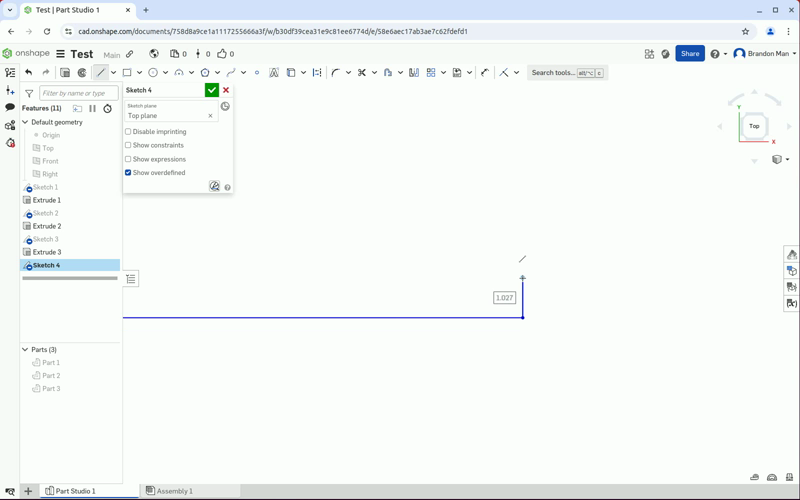
scroll(-6)
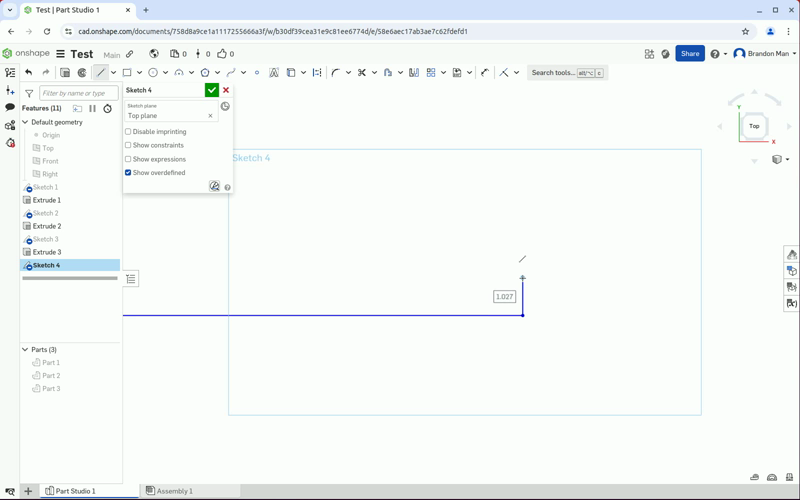
scroll(-6)
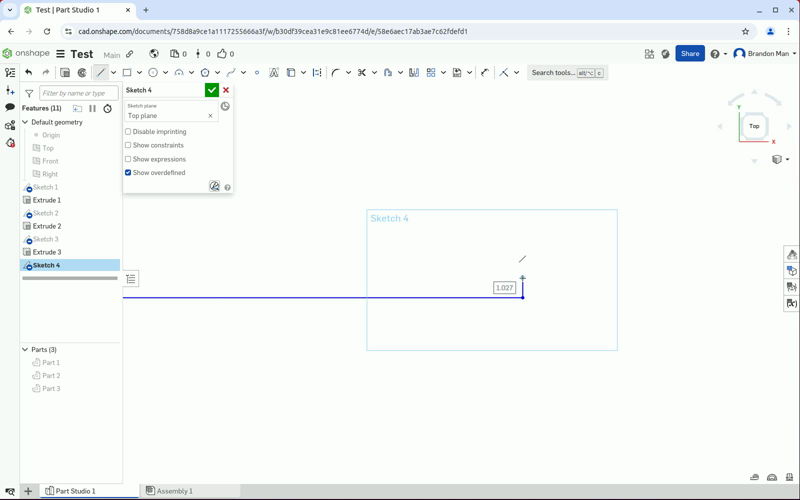
scroll(-6)
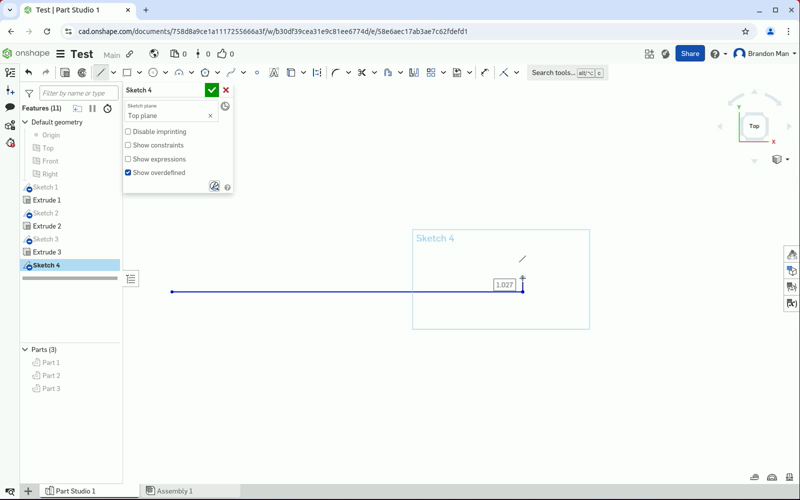
scroll(-6)
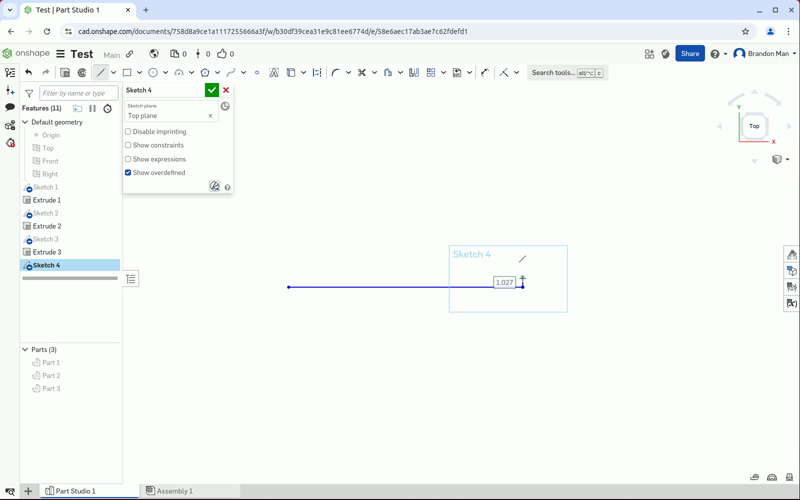
scroll(-6)
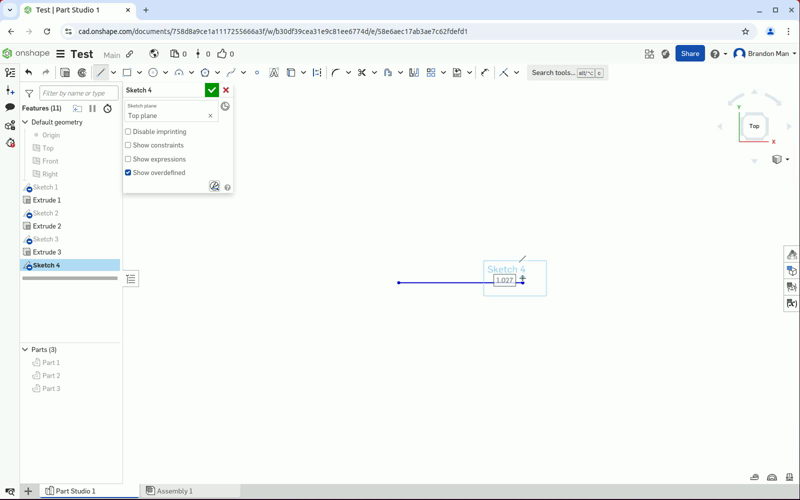
key_up(shift)
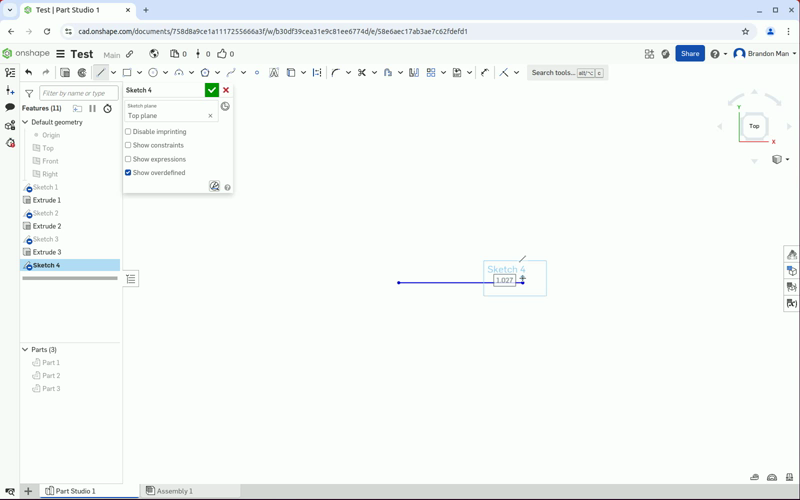
key_down(shift)
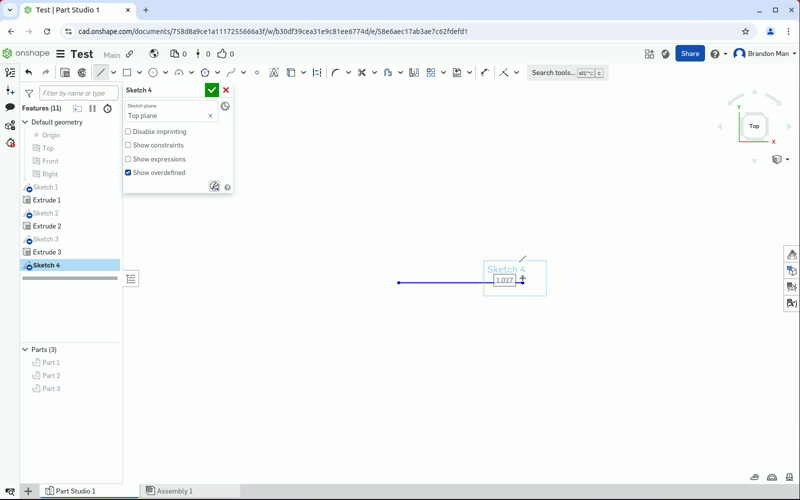
mouse_move(552, 277)
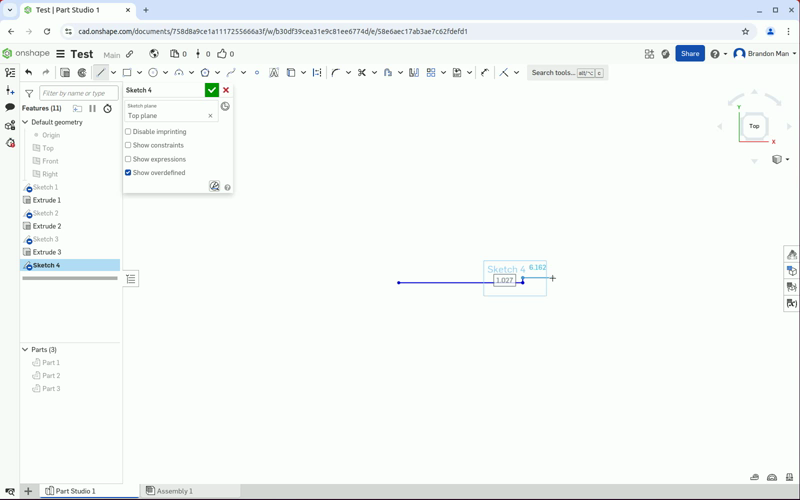
mouse_move(480, 277)
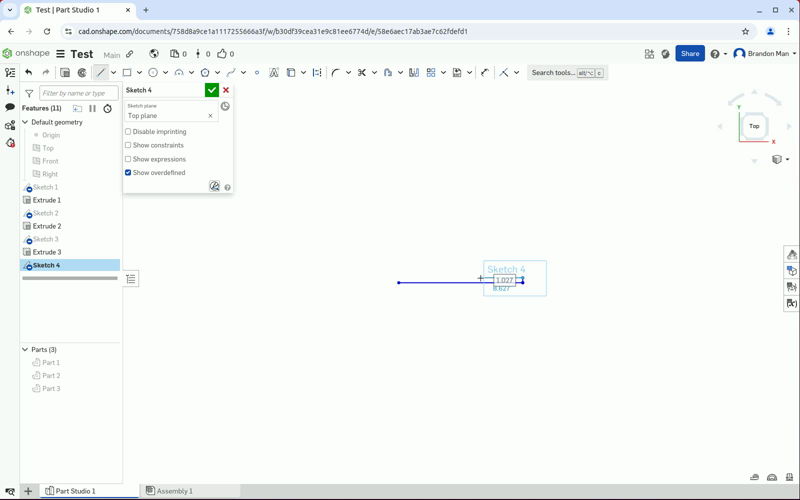
click(480, 277)
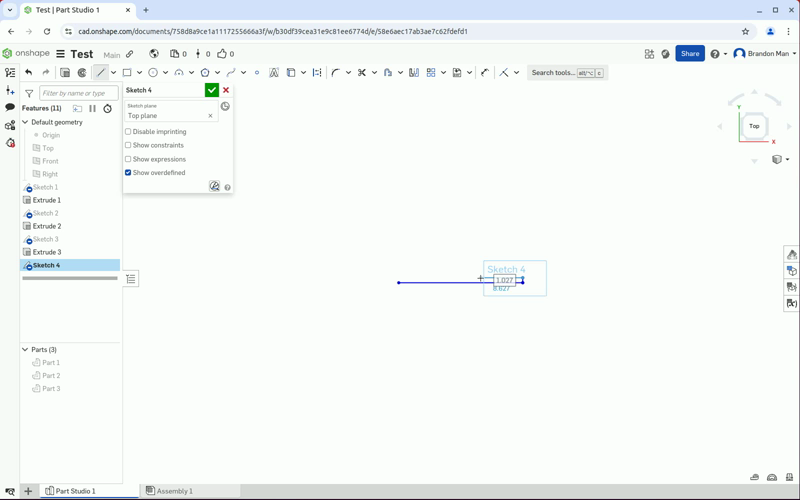
key_up(shift)
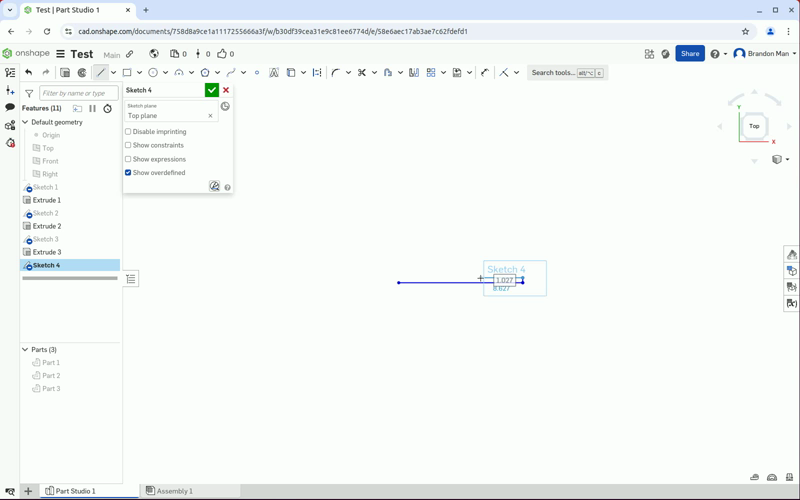
key_down(shift)
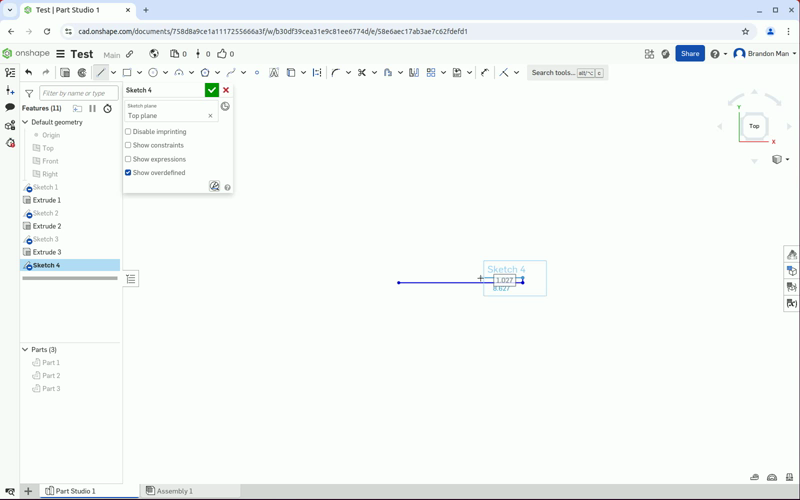
mouse_move(510, 277)
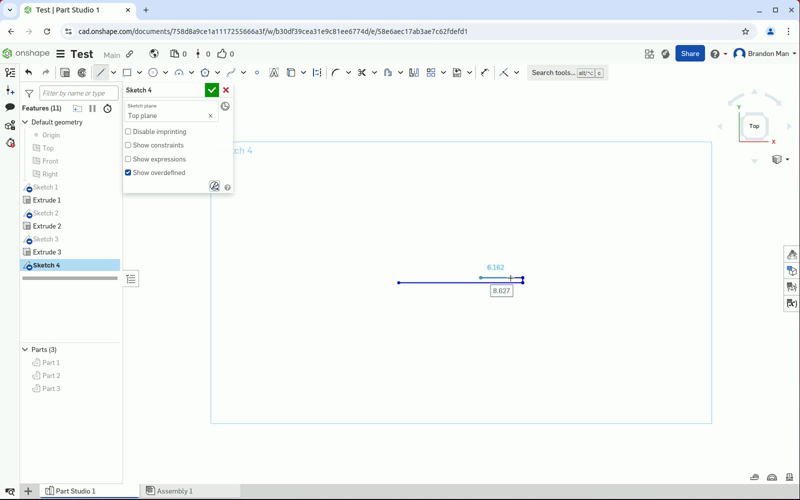
mouse_move(473, 277)
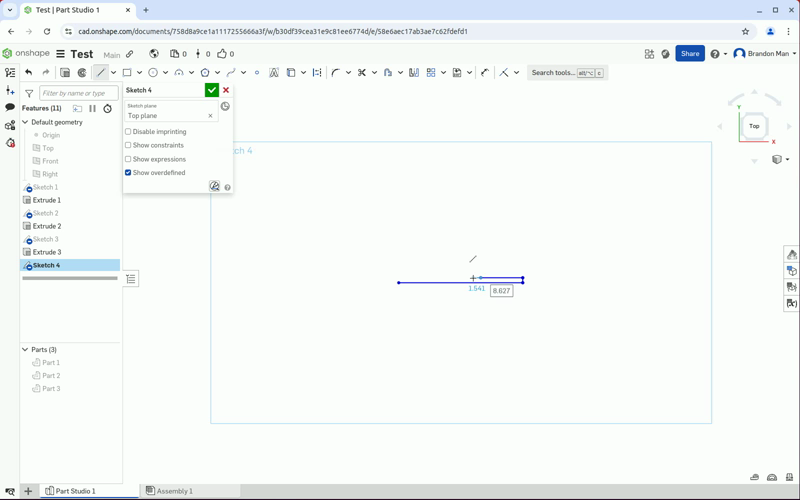
click(473, 277)
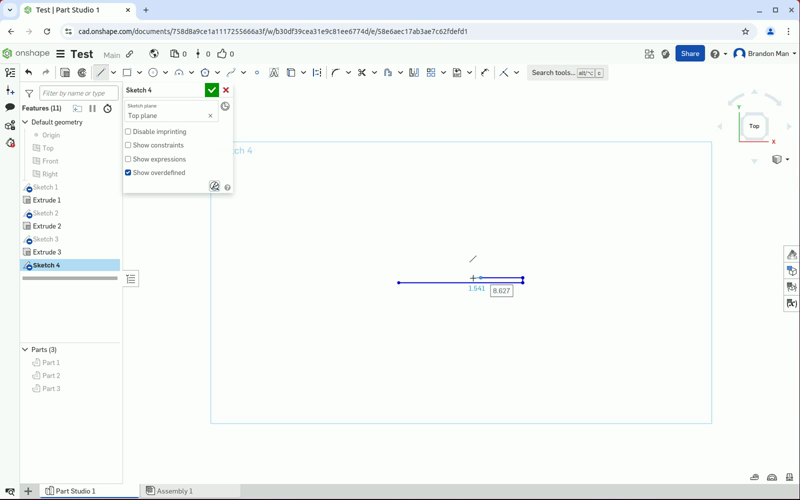
key_up(shift)
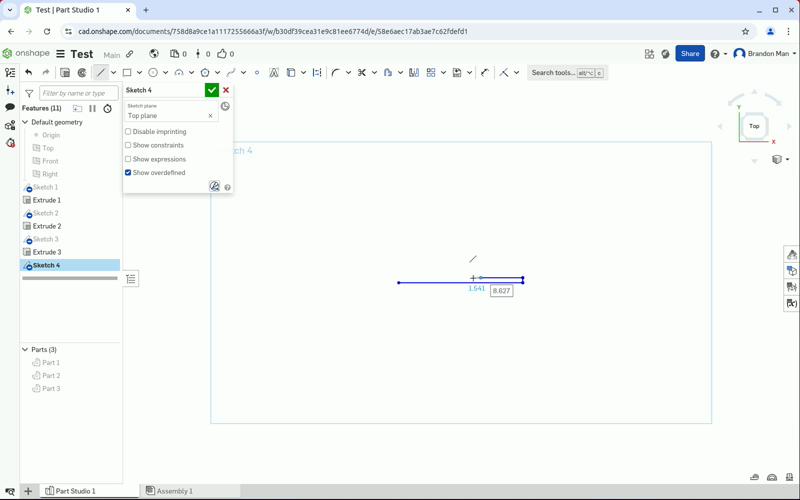
key_down(shift)
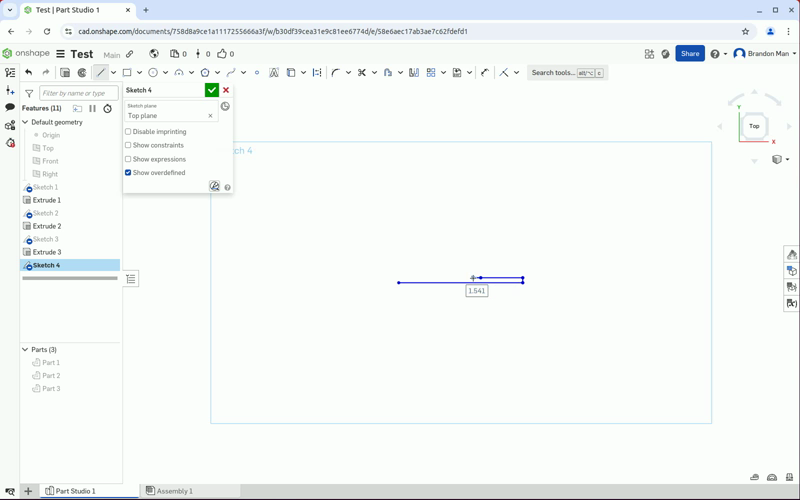
mouse_move(503, 277)
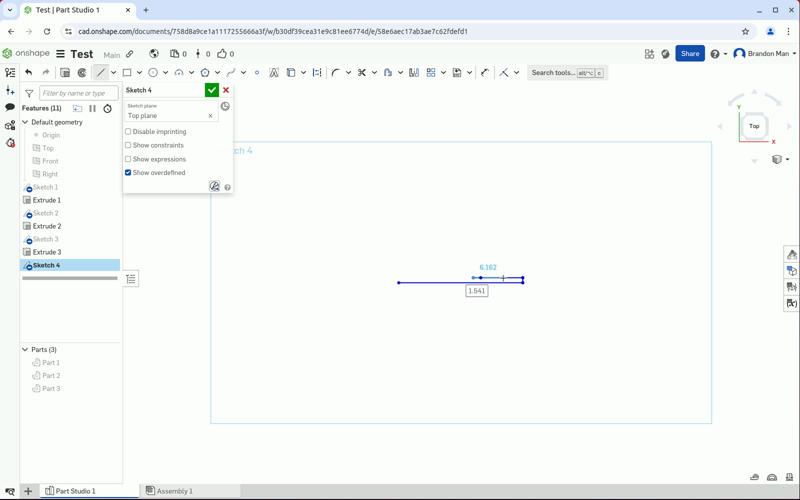
mouse_move(448, 277)
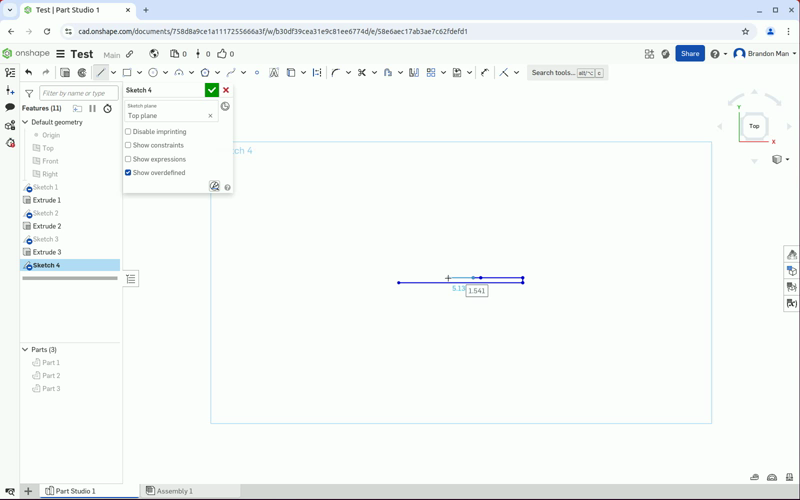
click(448, 277)
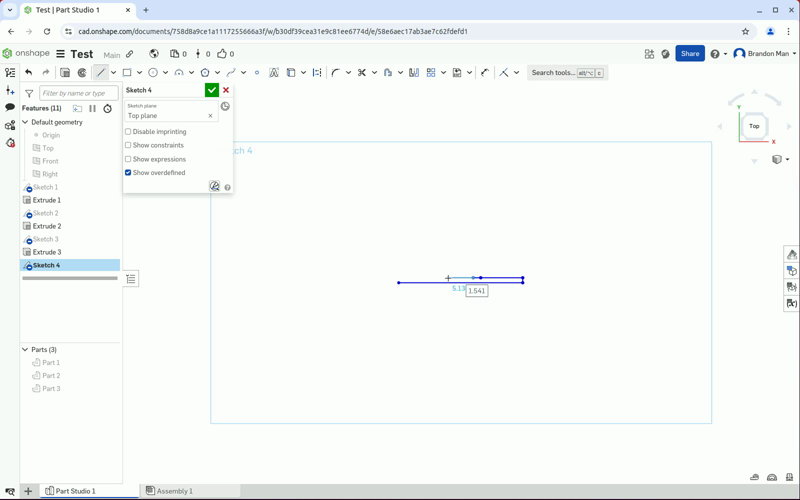
key_up(shift)
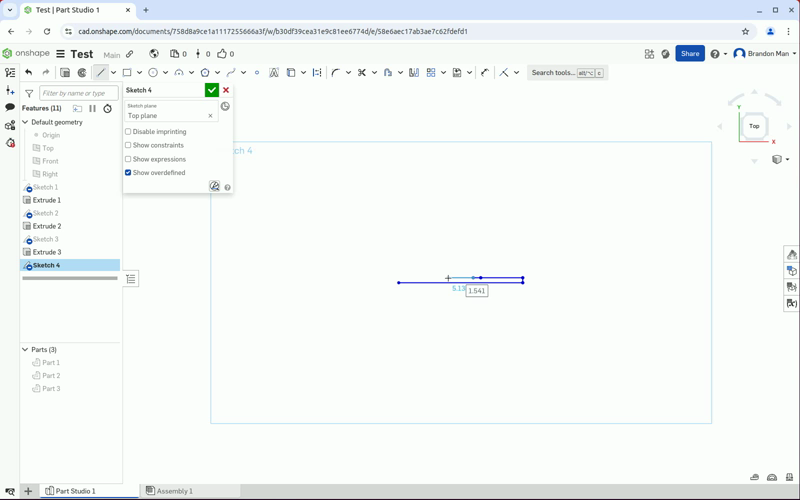
key_down(shift)
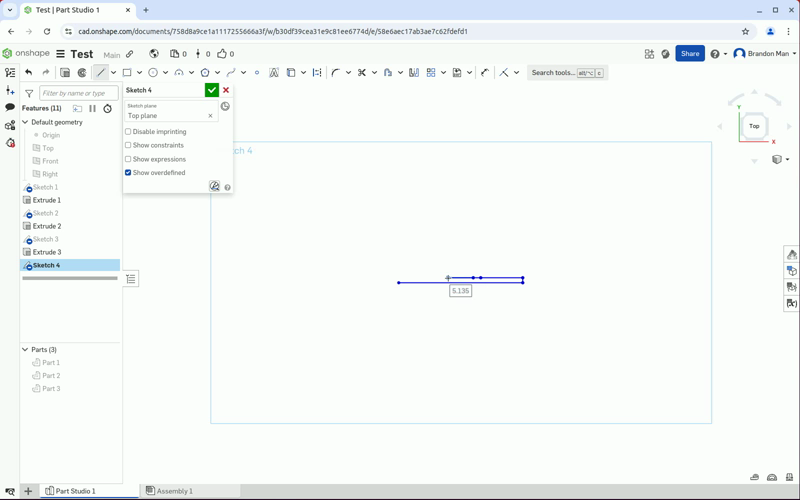
mouse_move(478, 277)
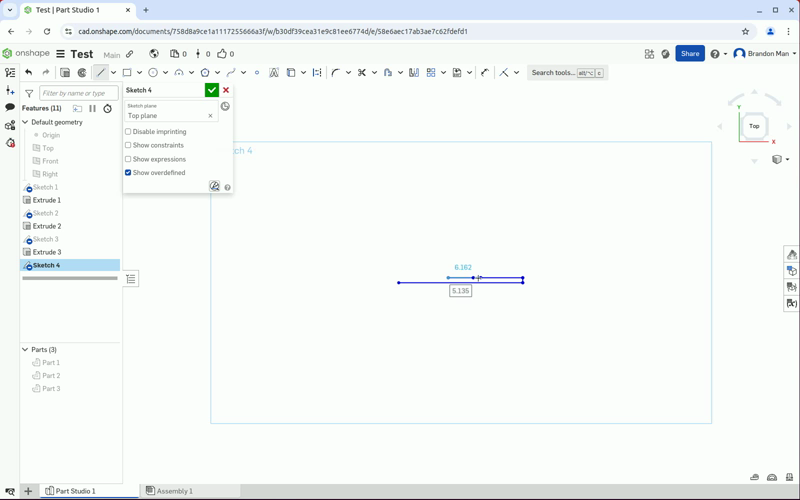
mouse_move(440, 277)
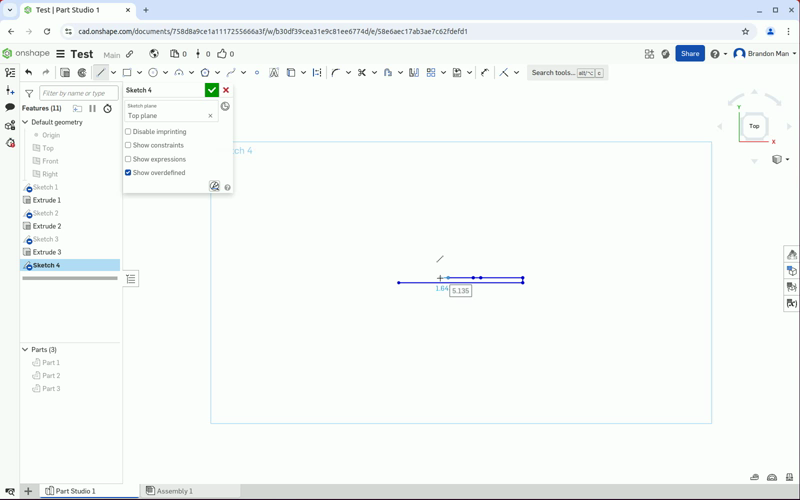
click(440, 277)
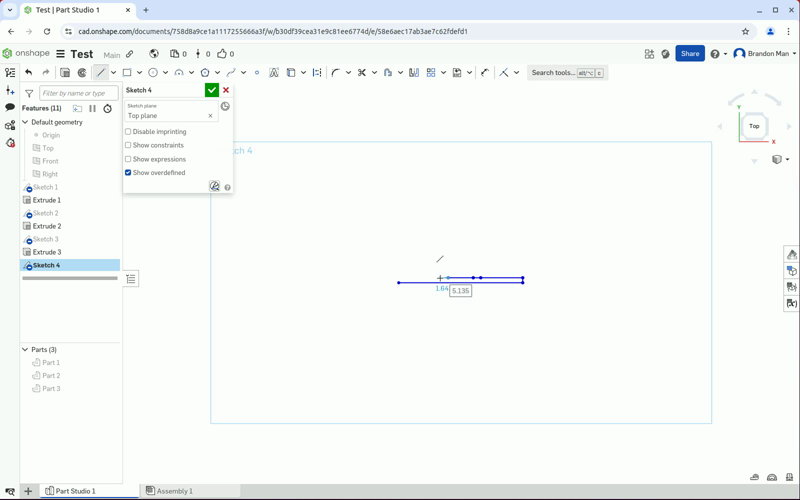
key_up(shift)
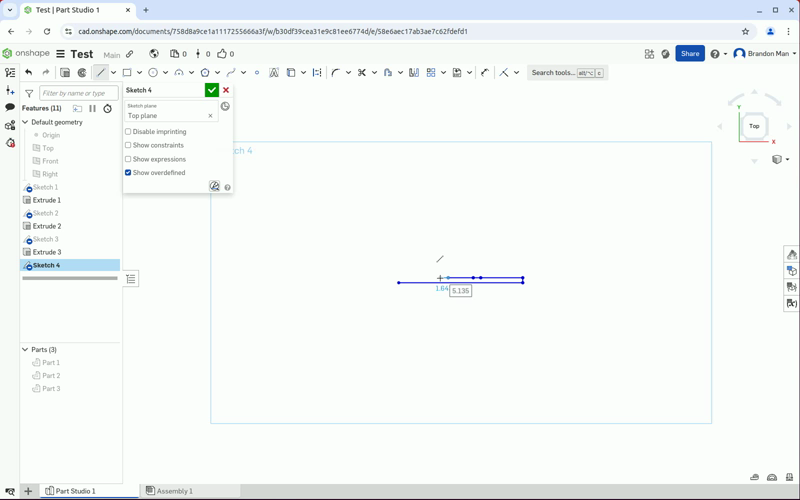
key_down(shift)
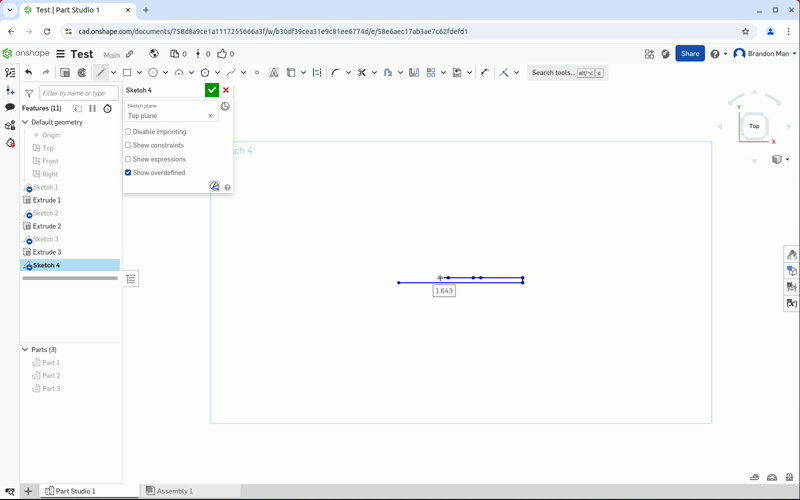
mouse_move(470, 277)
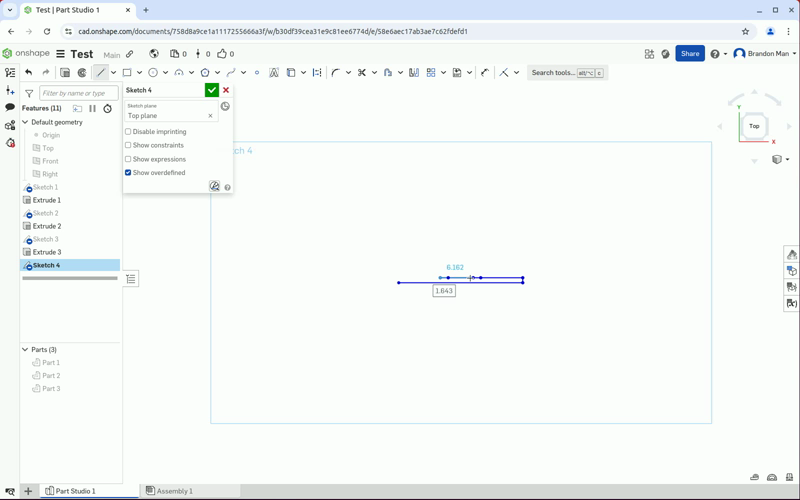
mouse_move(398, 277)
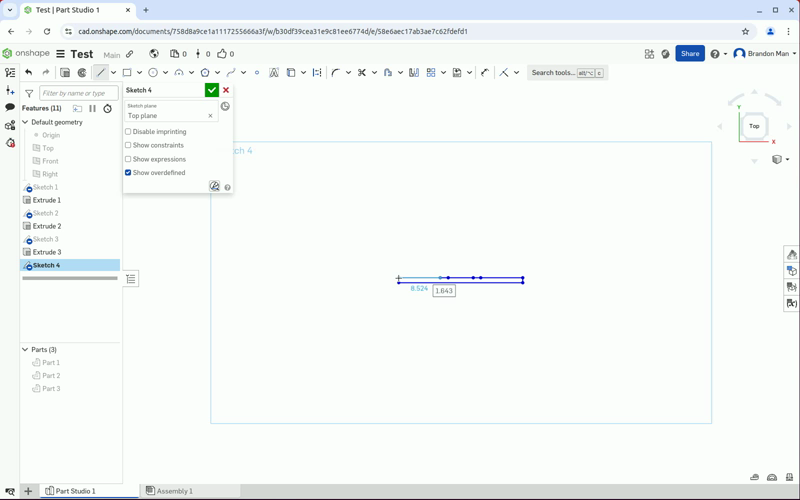
click(398, 277)
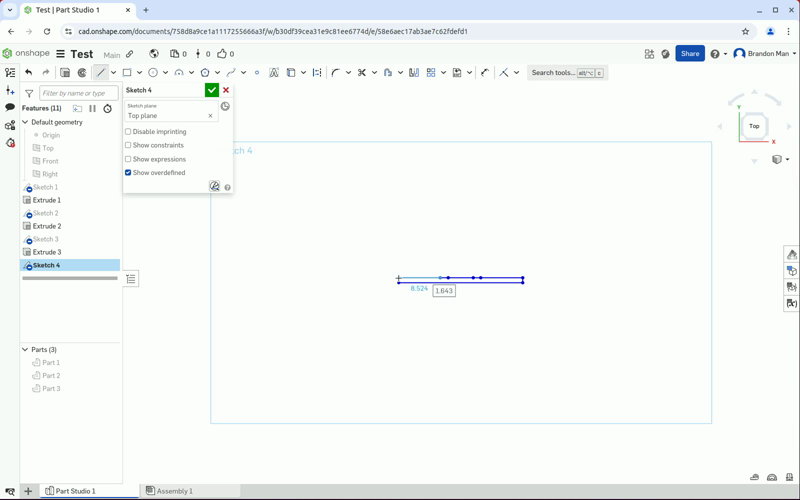
key_up(shift)
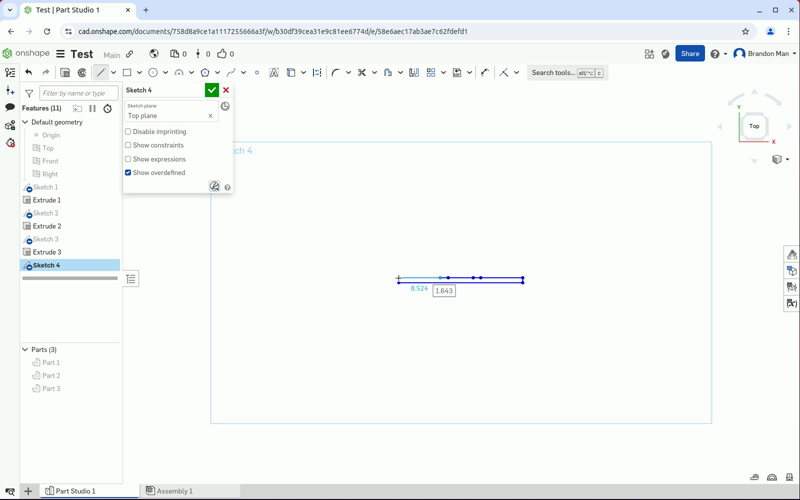
mouse_move(428, 277)
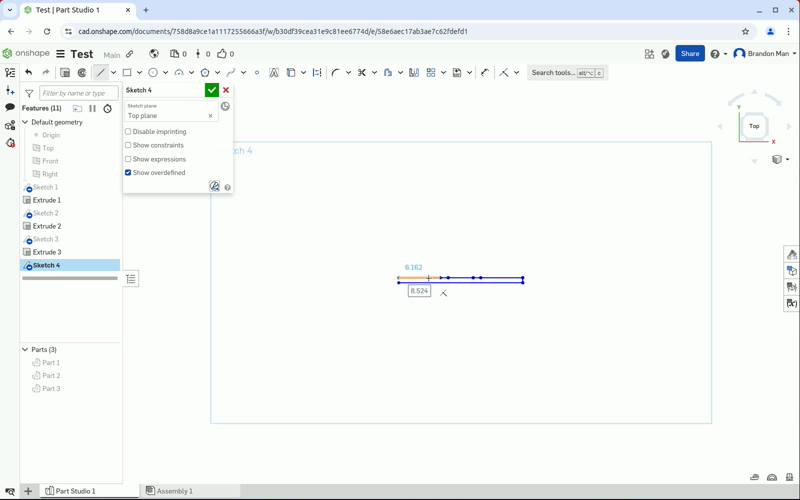
key_down(shift)
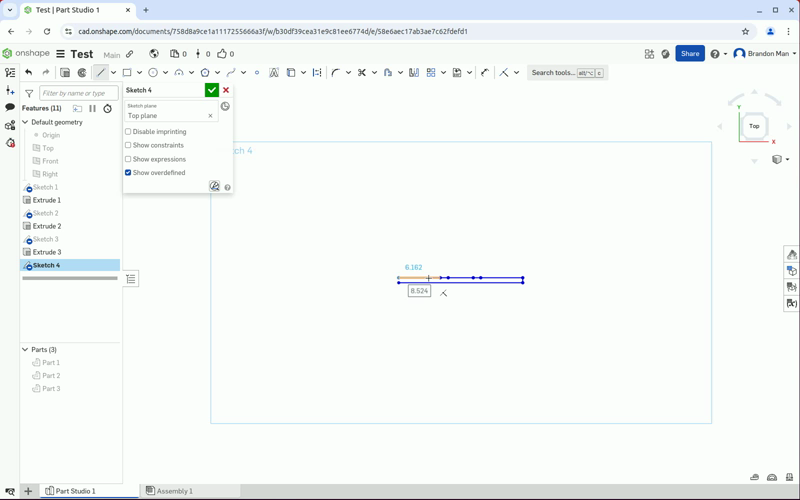
mouse_move(398, 282)
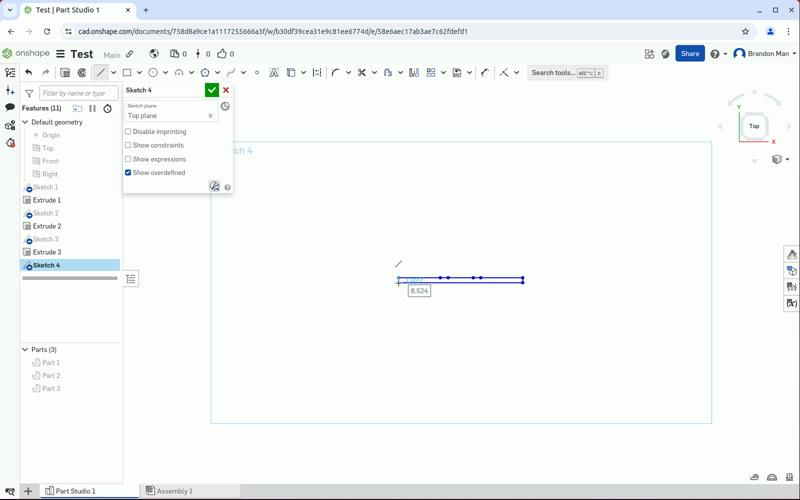
scroll(6)
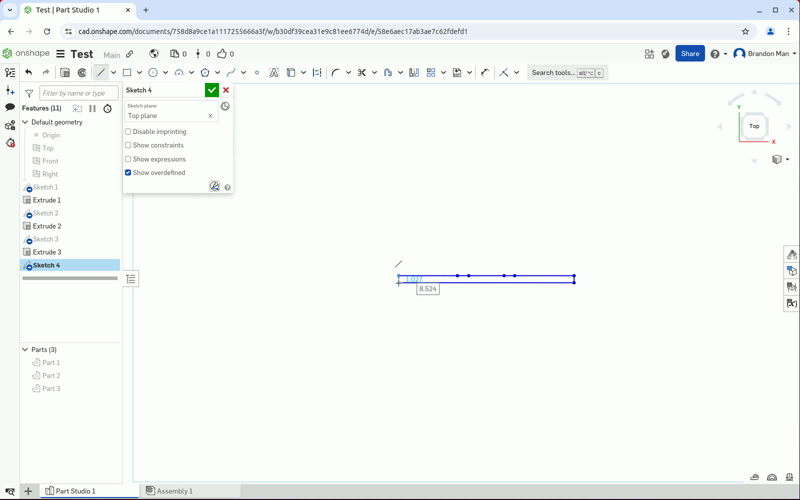
scroll(6)
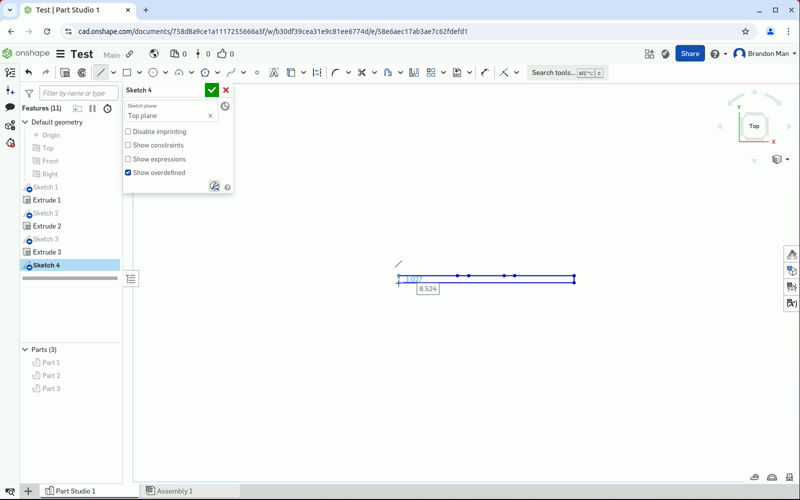
scroll(6)
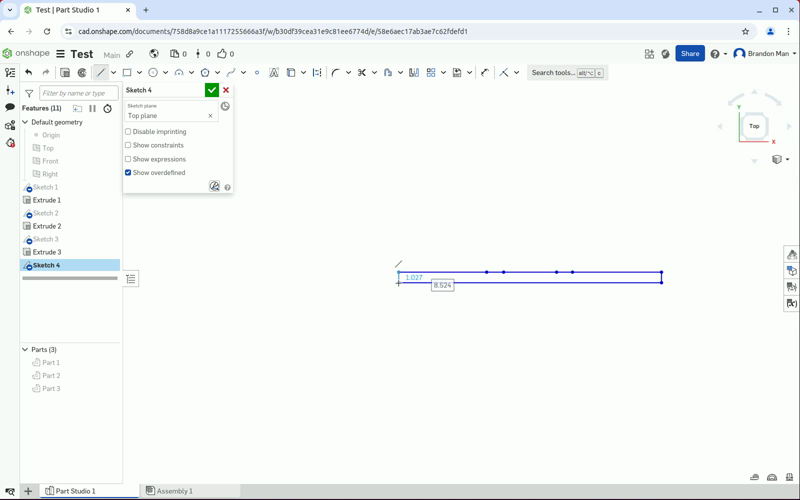
scroll(6)
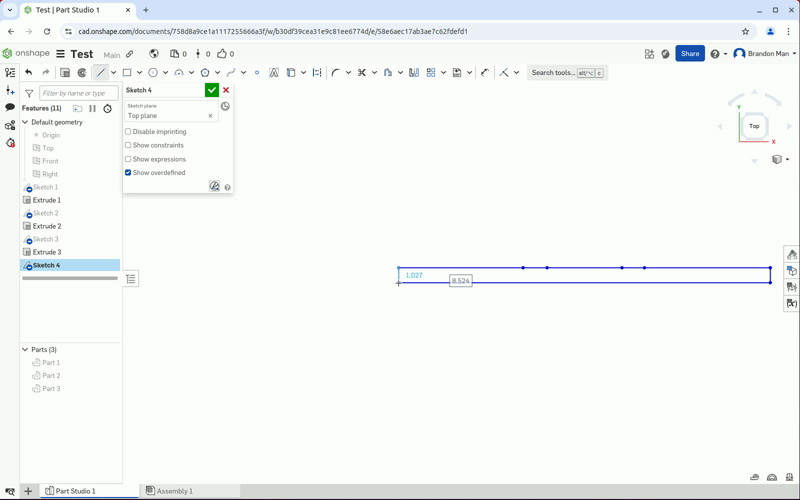
scroll(6)
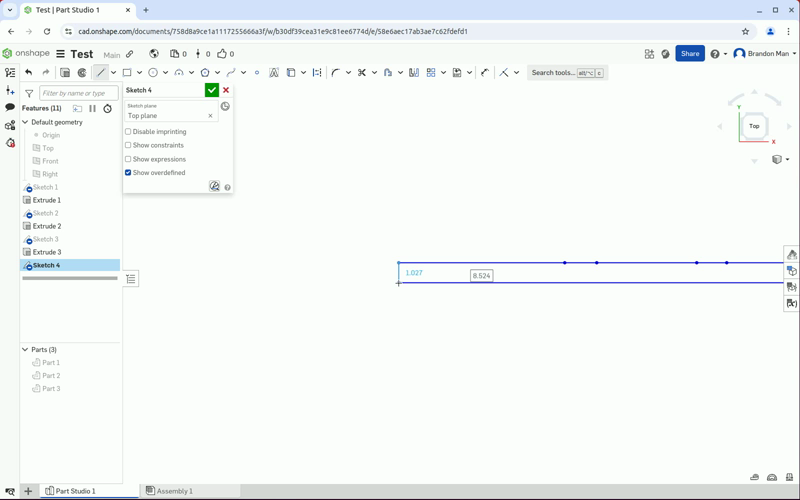
scroll(6)
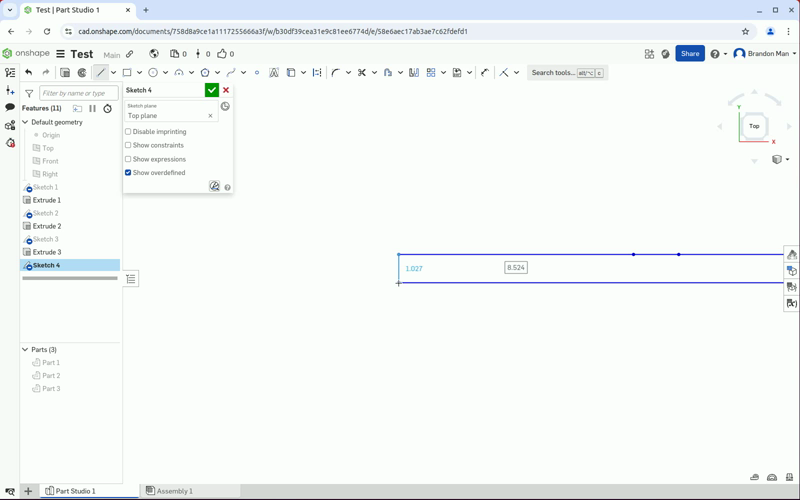
scroll(6)
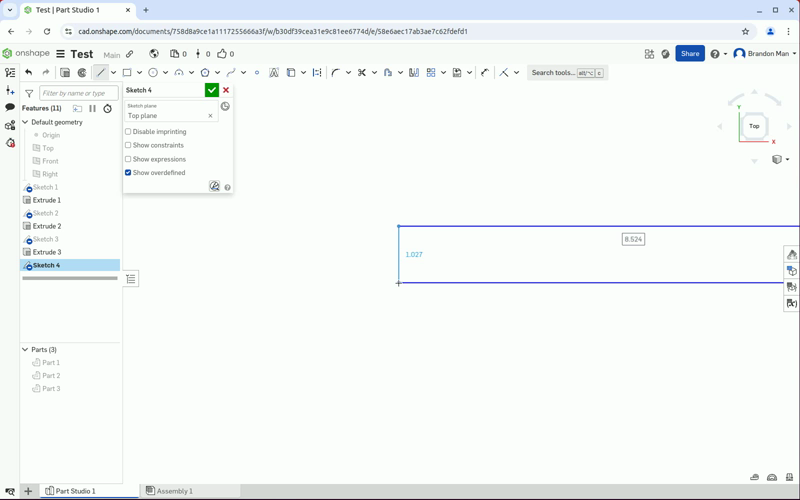
key_up(shift)
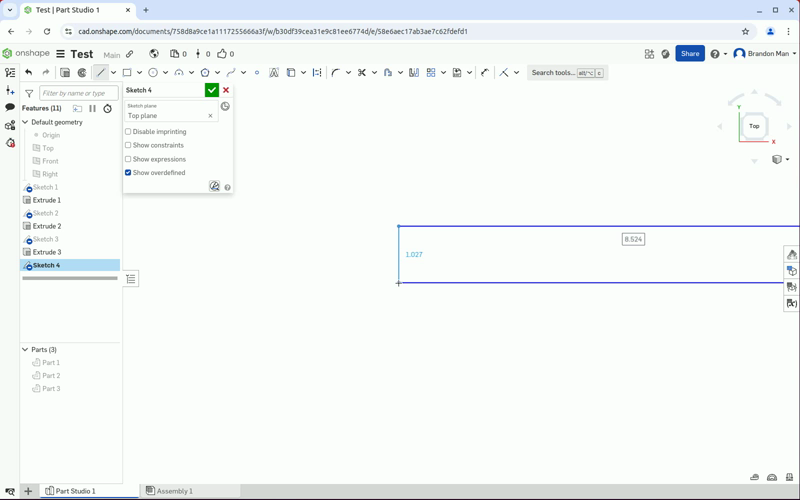
click(398, 282)
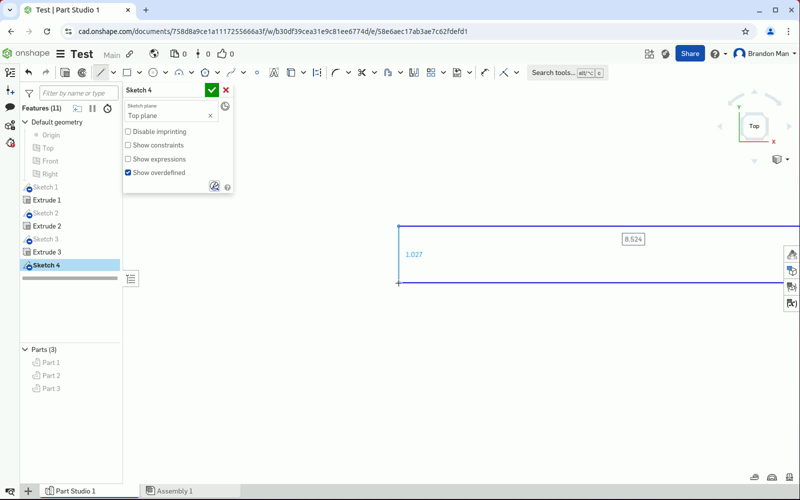
scroll(-6)
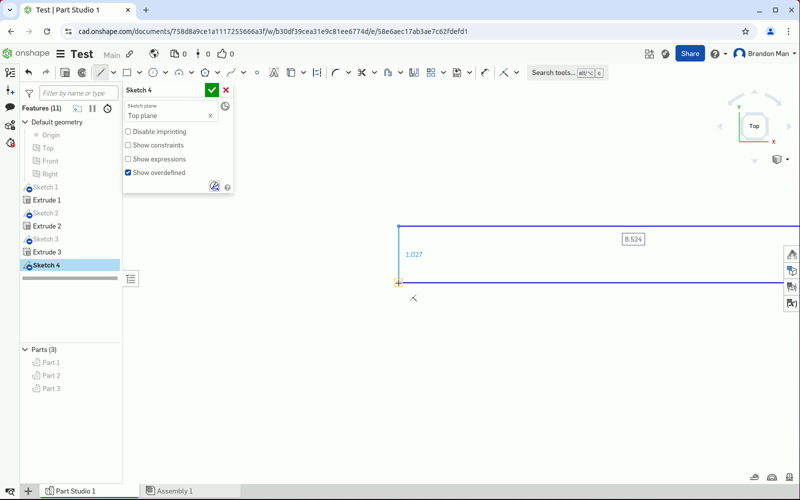
scroll(-6)
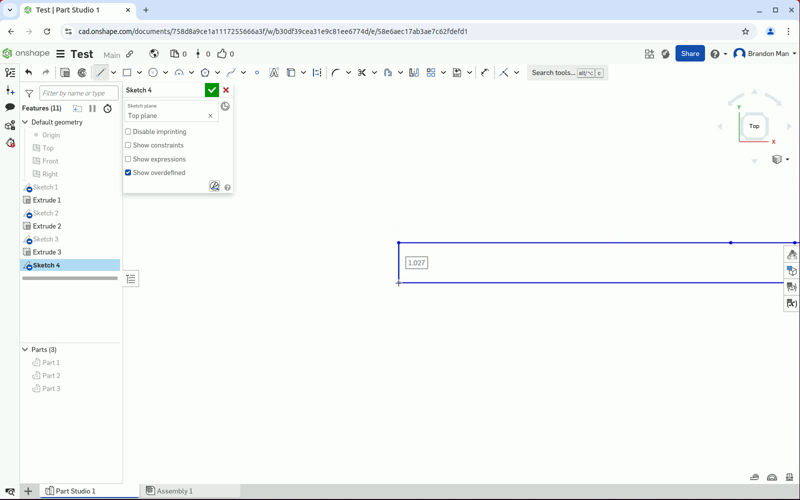
scroll(-6)
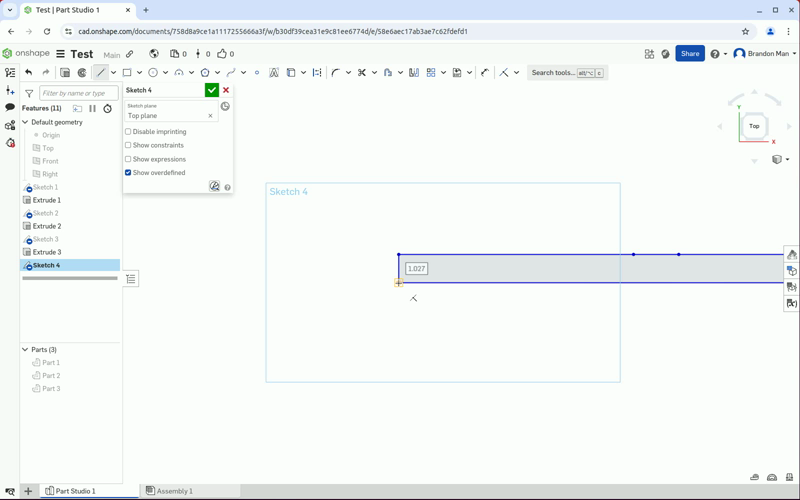
scroll(-6)
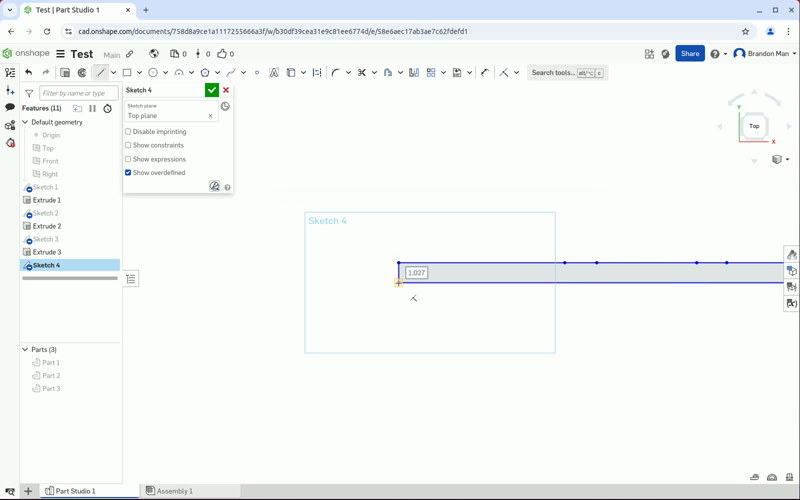
scroll(-6)
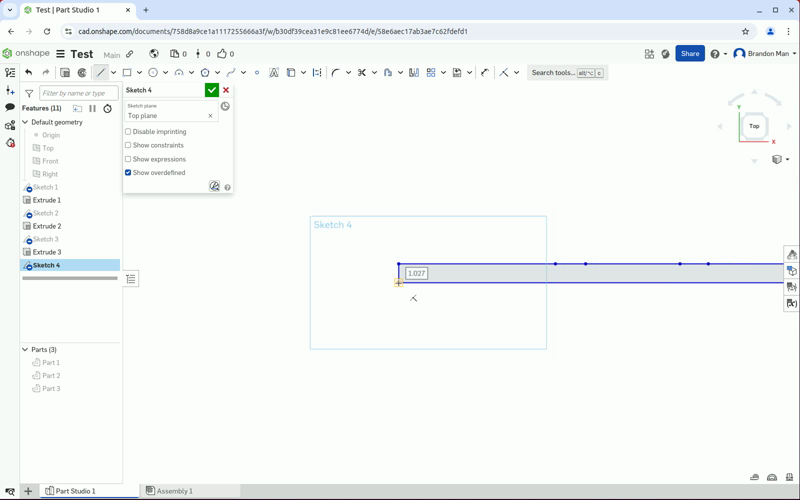
scroll(-6)
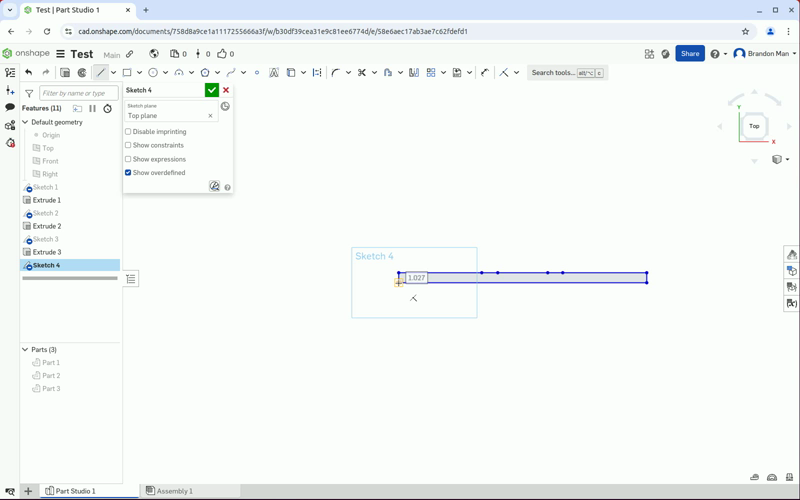
scroll(-6)
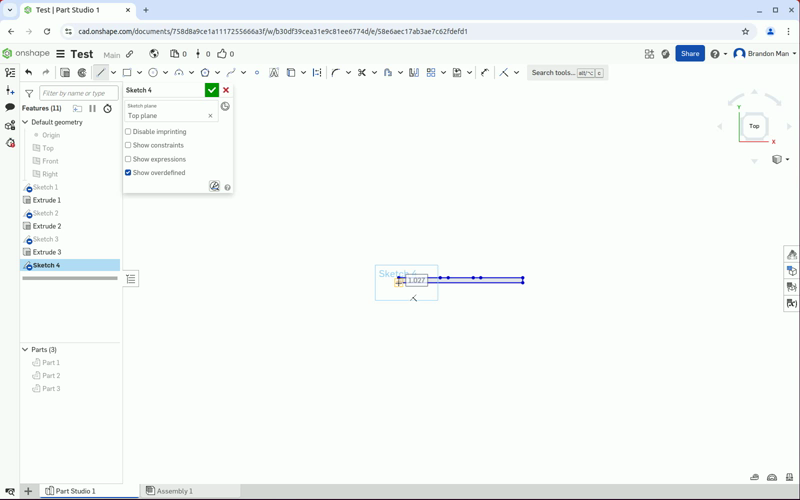
key(esc)
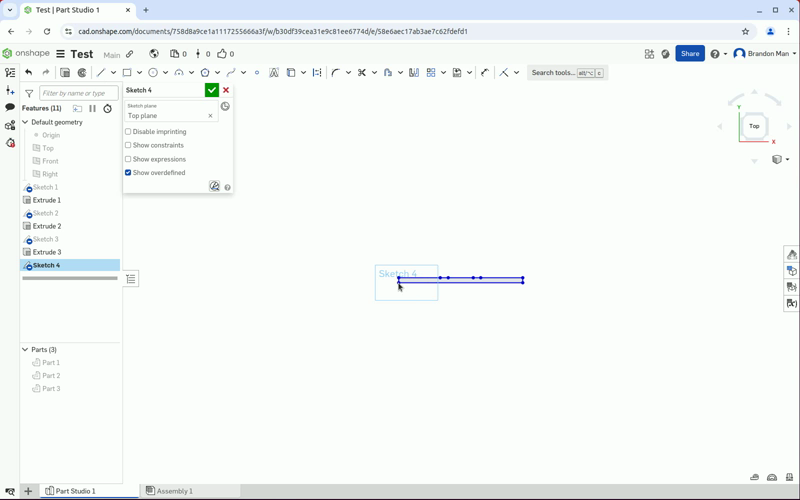
mouse_move(453, 281)
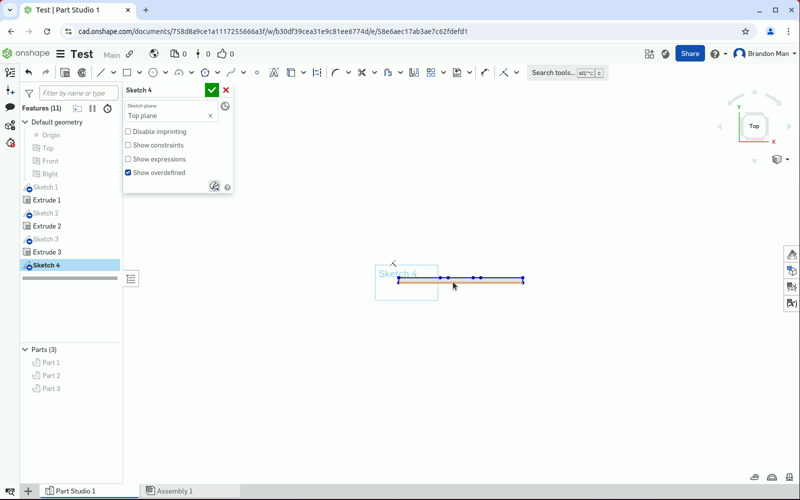
scroll(6)
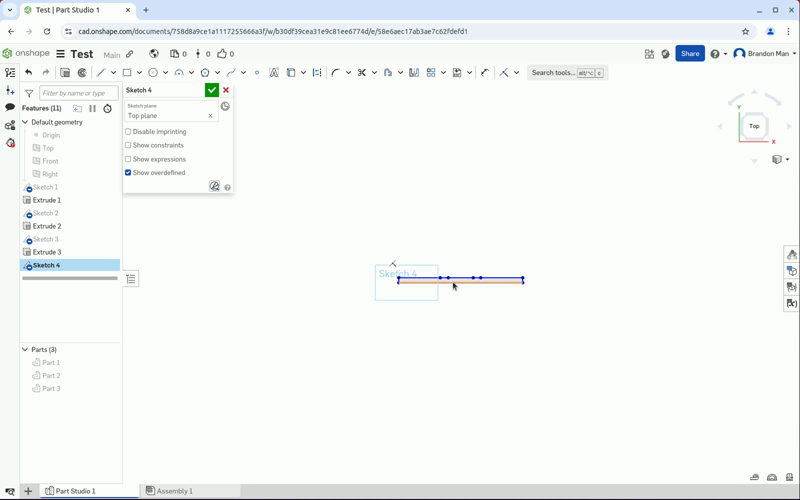
scroll(6)
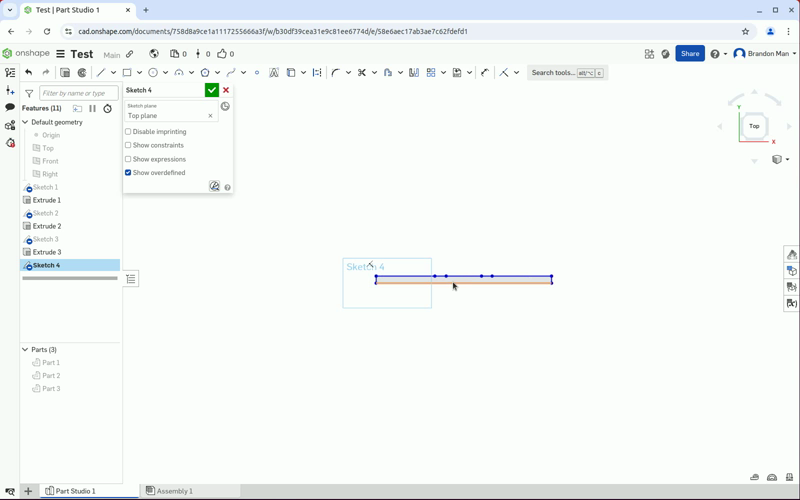
scroll(6)
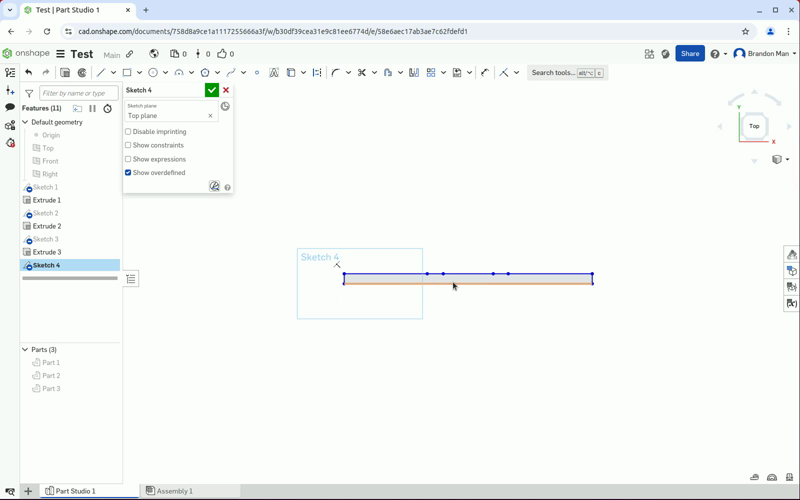
scroll(6)
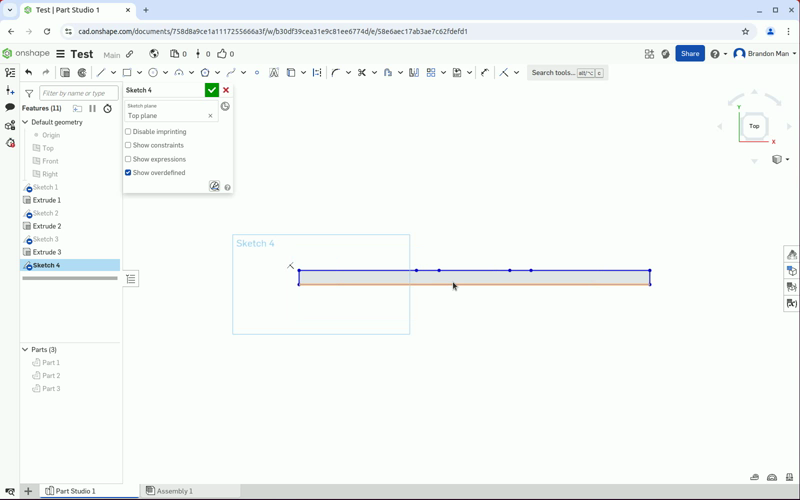
scroll(6)
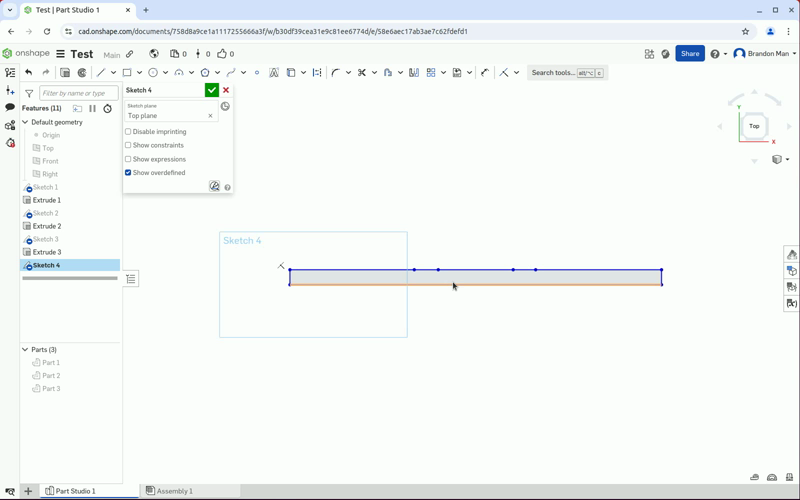
scroll(6)
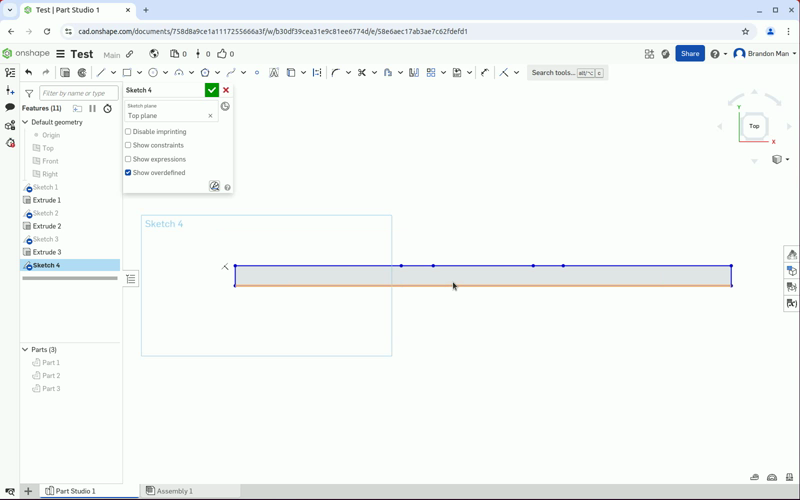
scroll(6)
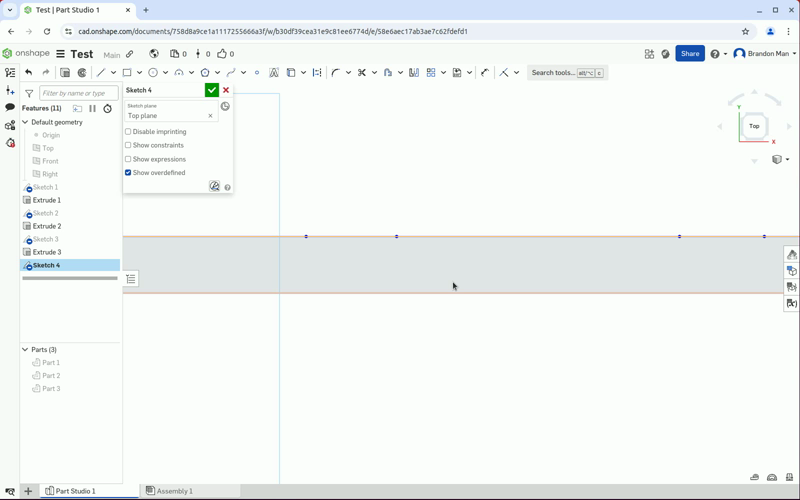
click(453, 281)
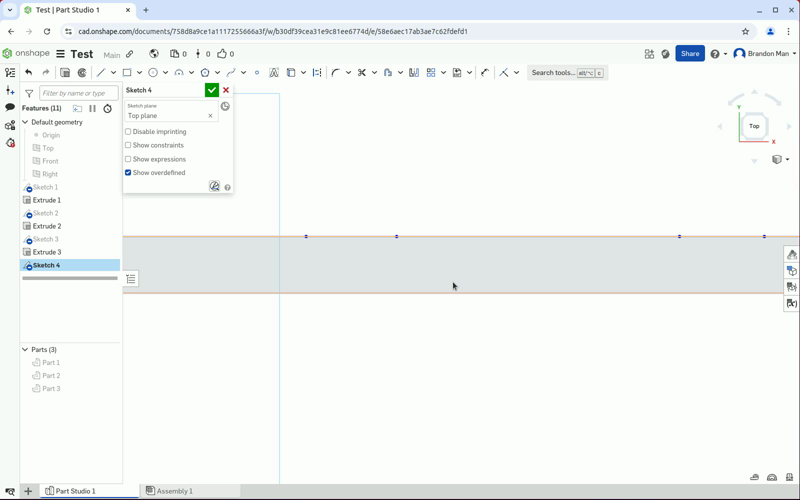
scroll(-6)
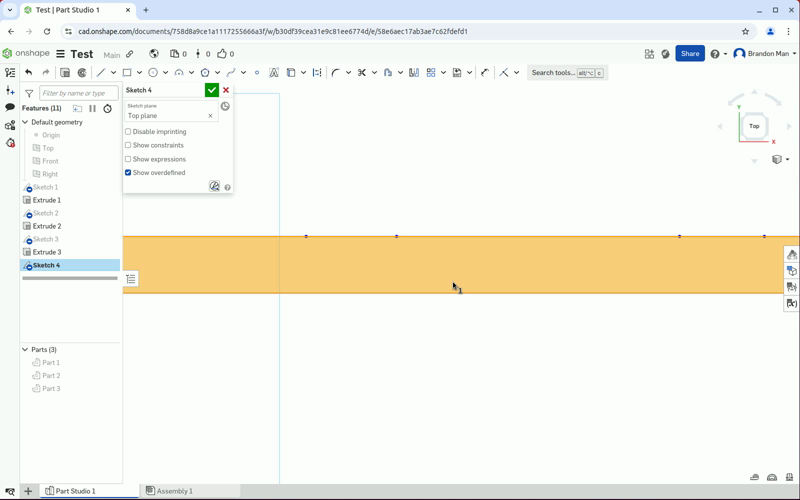
scroll(-6)
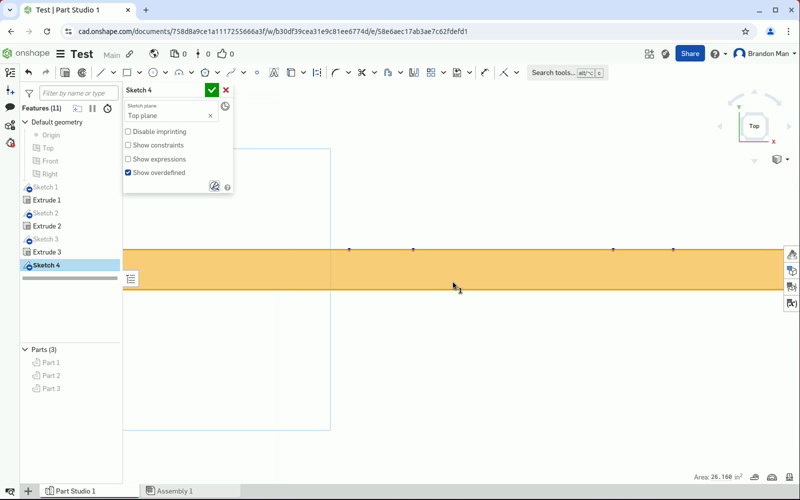
scroll(-6)
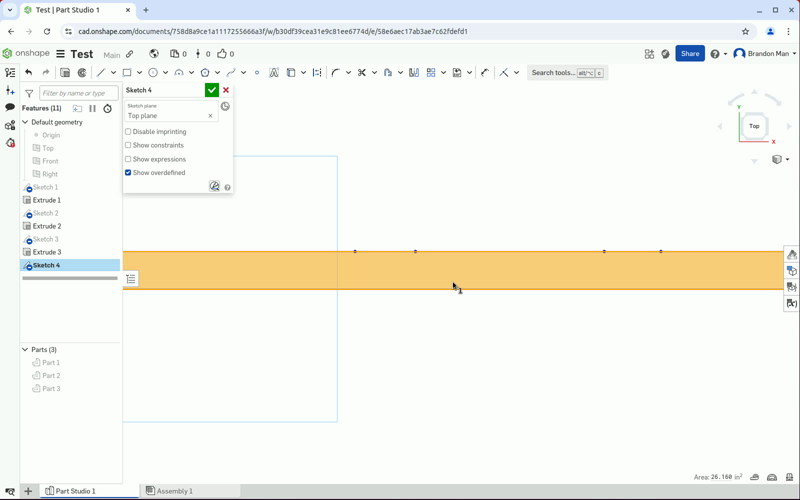
scroll(-6)
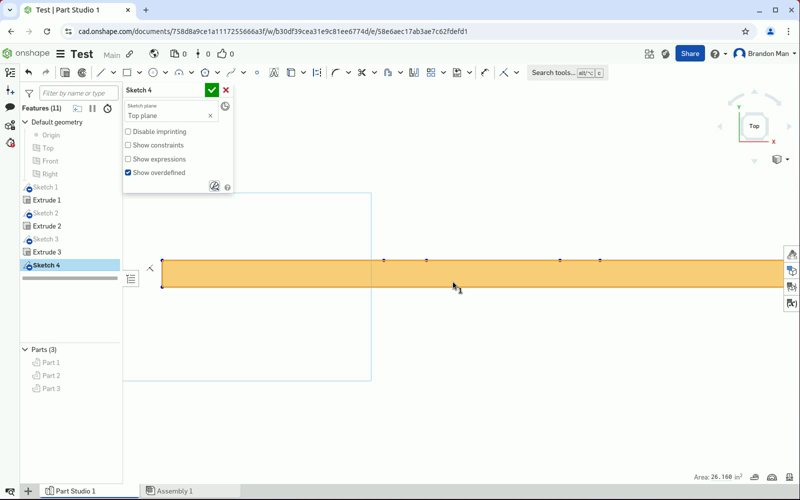
scroll(-6)
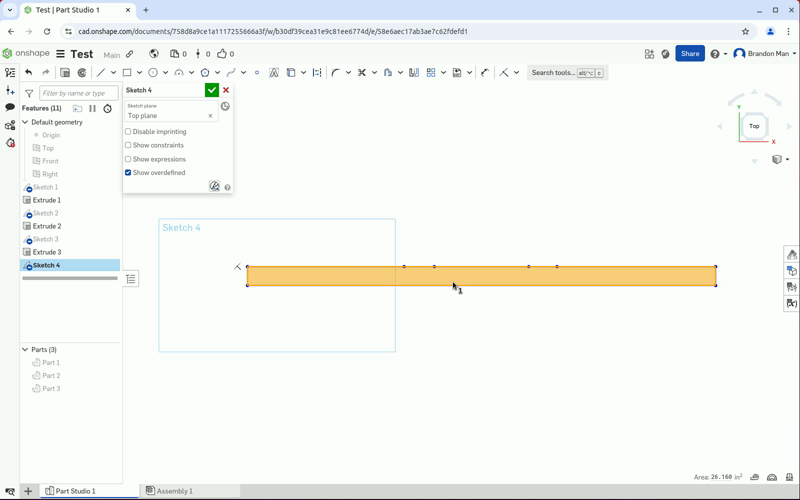
scroll(-6)
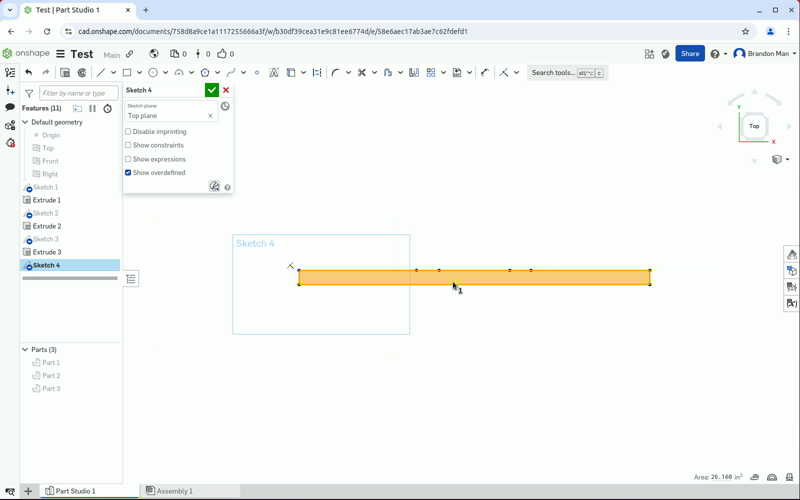
scroll(-6)
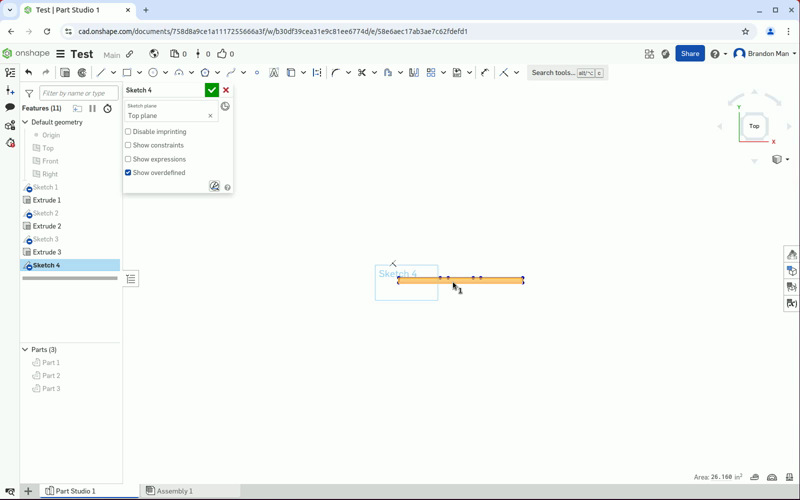
mouse_move(73, 352)
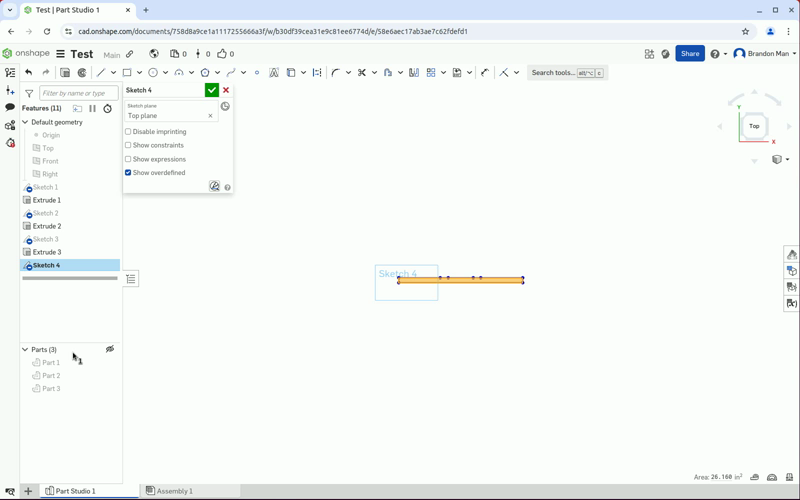
key(shift+y)
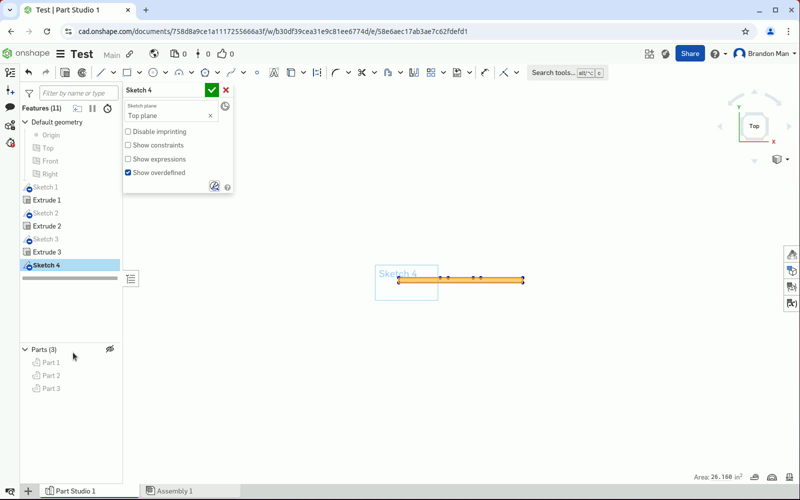
key(shift+e)
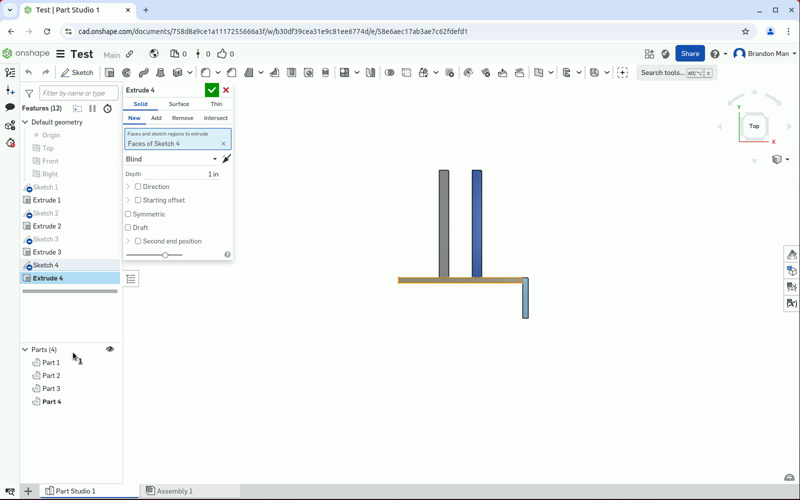
mouse_move(143, 106)
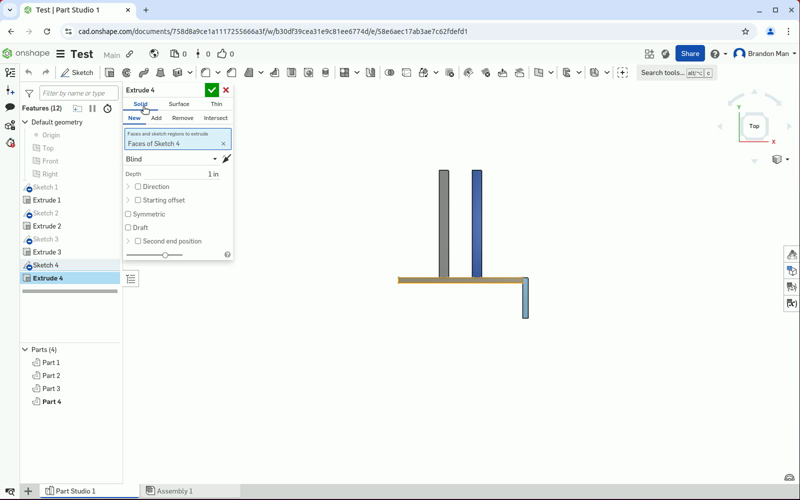
click(143, 106)
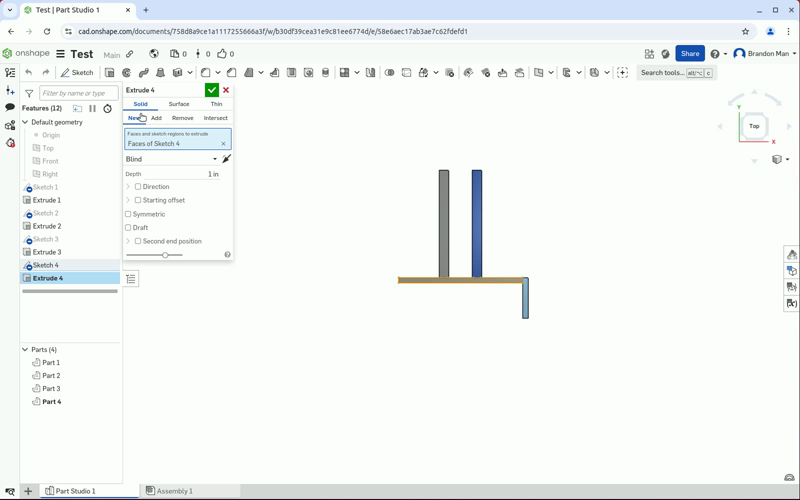
mouse_move(137, 120)
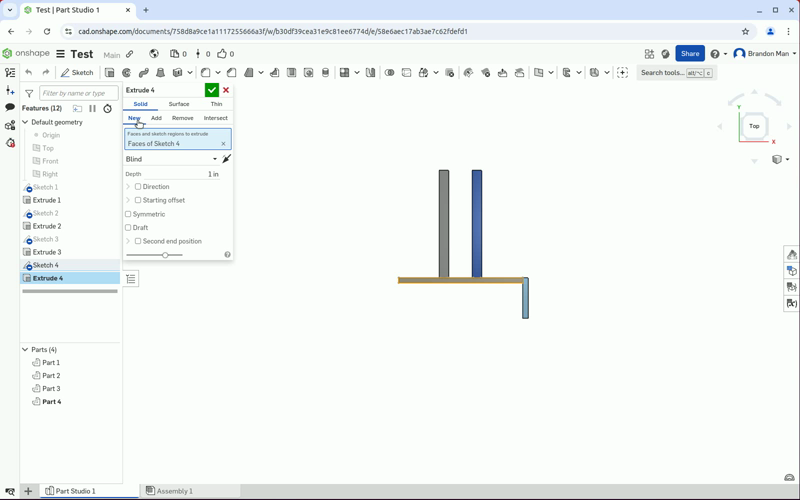
click(137, 120)
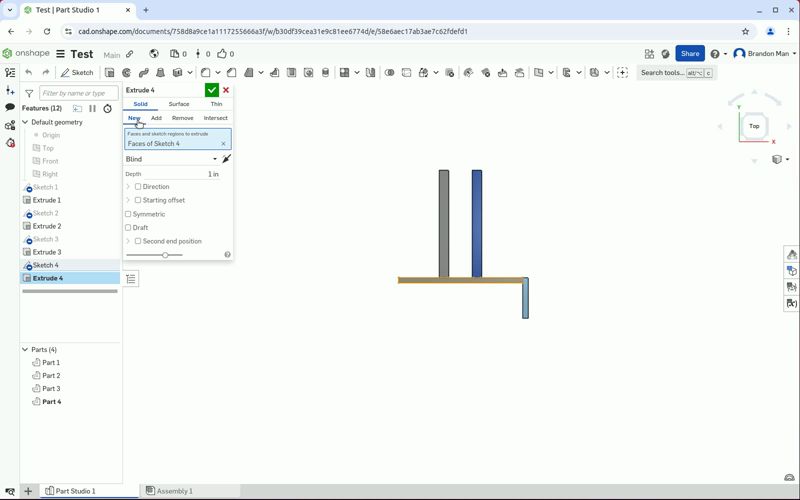
key(tab, 4)
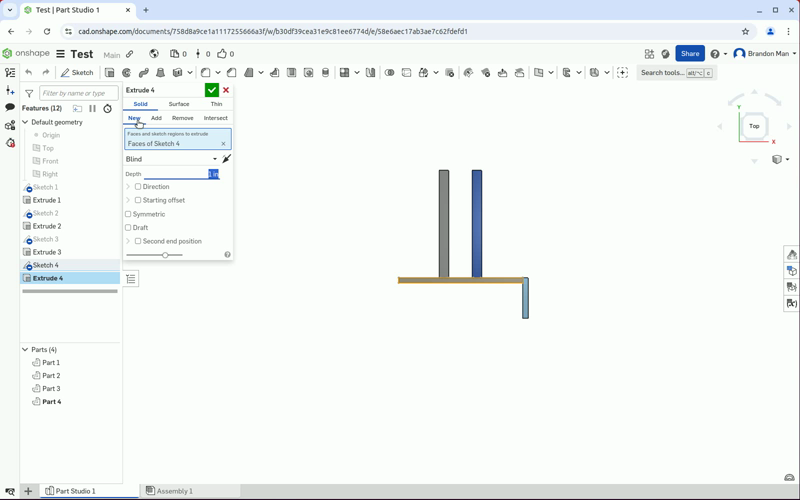
text(4.574)
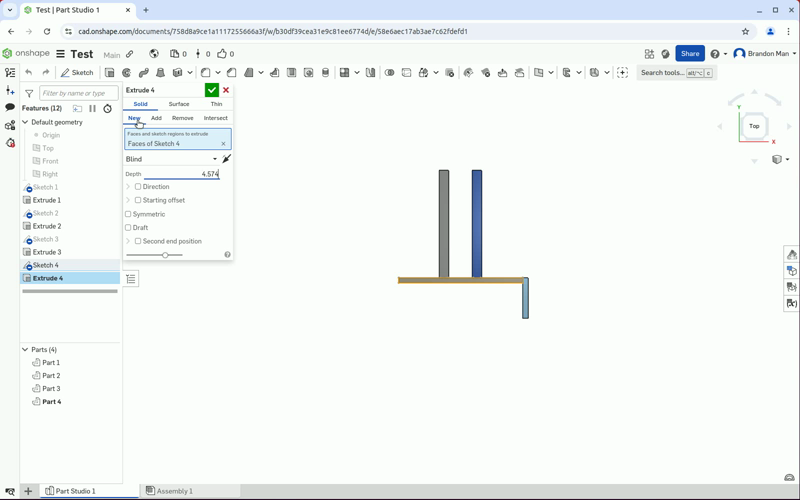
key(enter)
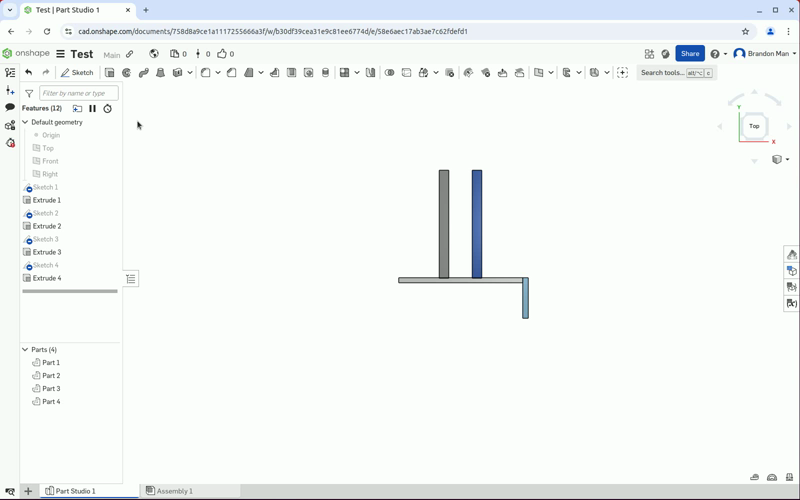
key(shift+h)
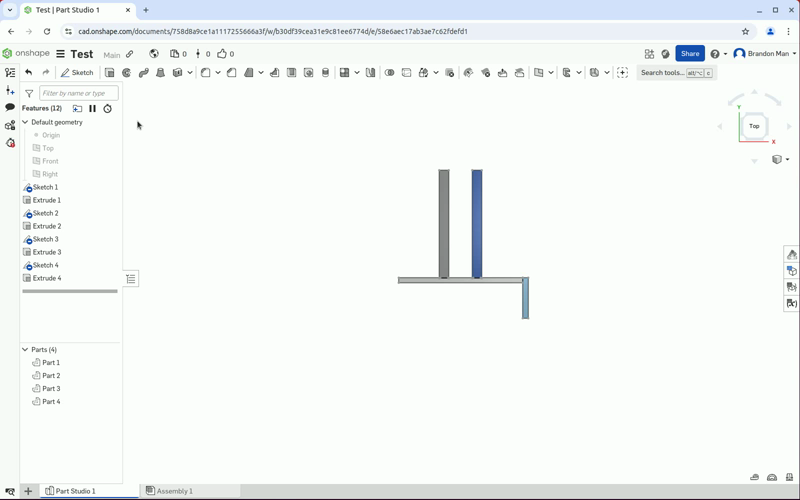
key(shift+h)
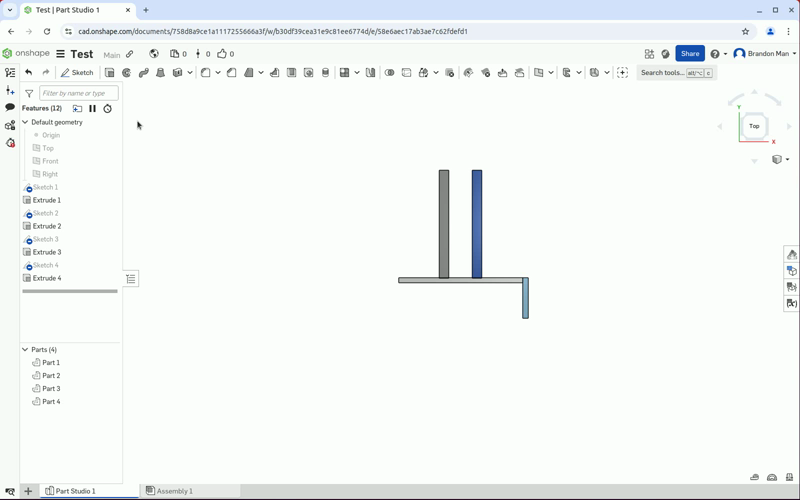
mouse_move(73, 189)
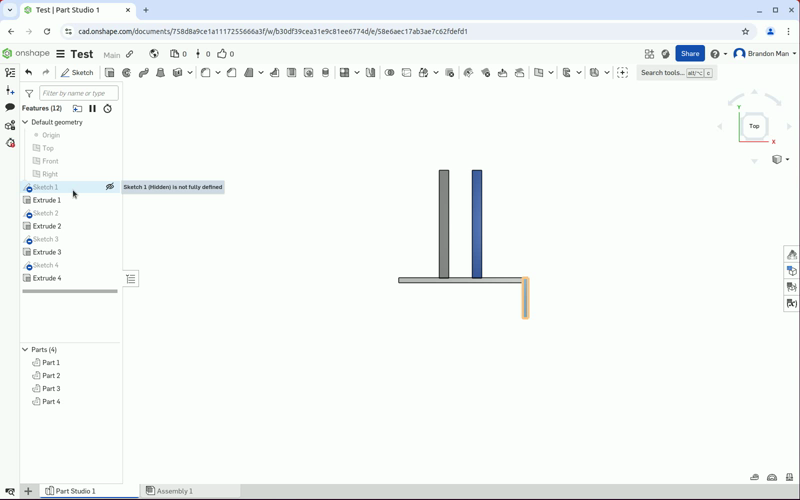
click(73, 189)
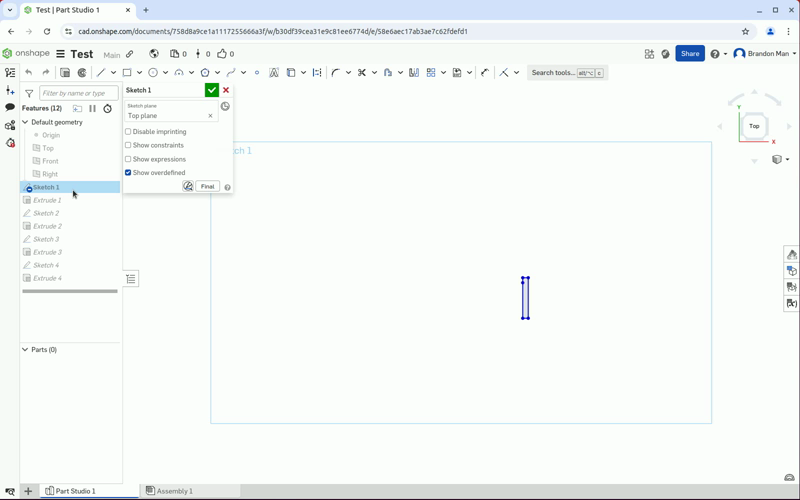
mouse_move(229, 92)
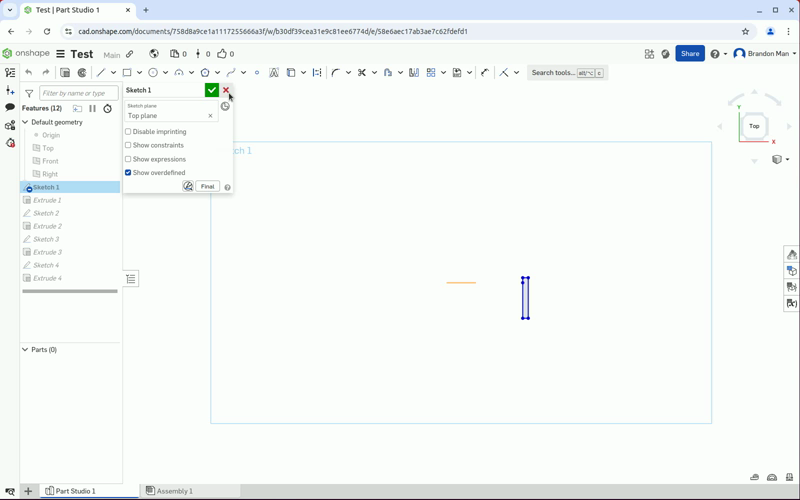
click(229, 92)
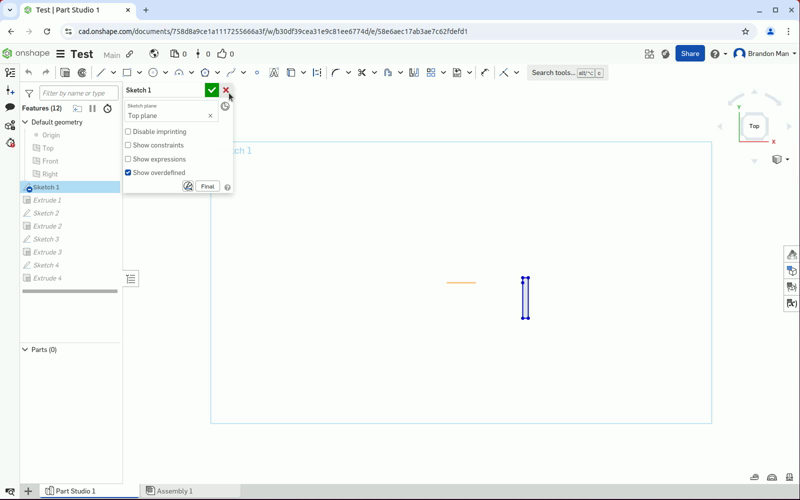
key(shift+s)
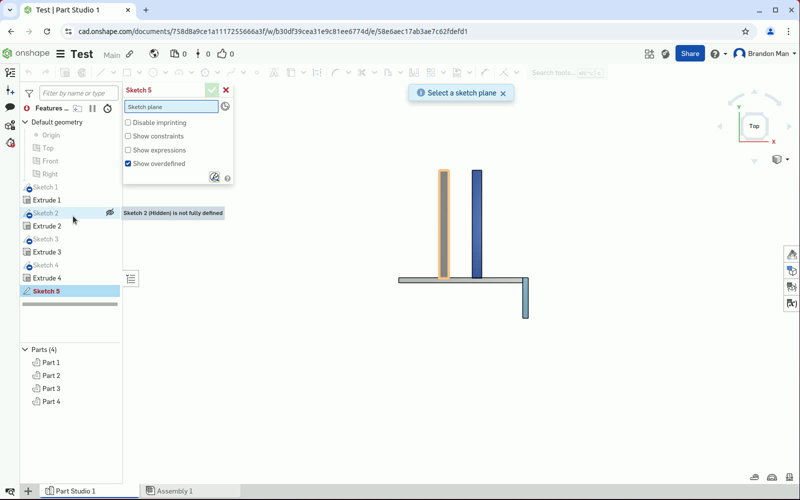
scroll(3)
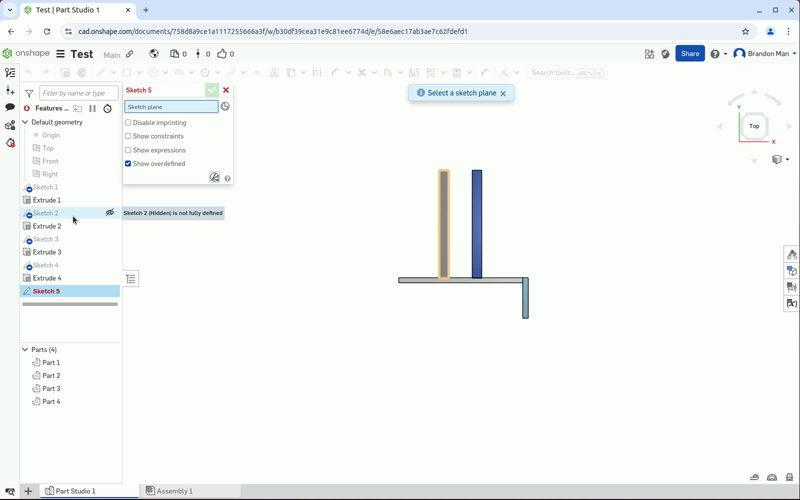
mouse_move(73, 150)
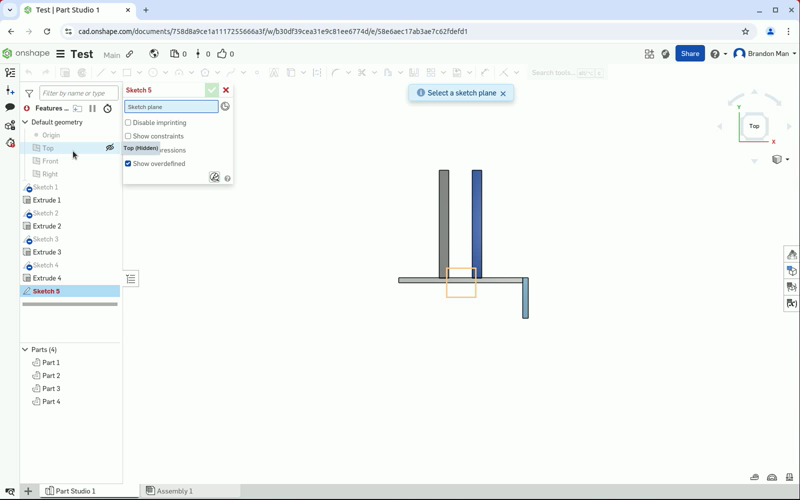
click(73, 150)
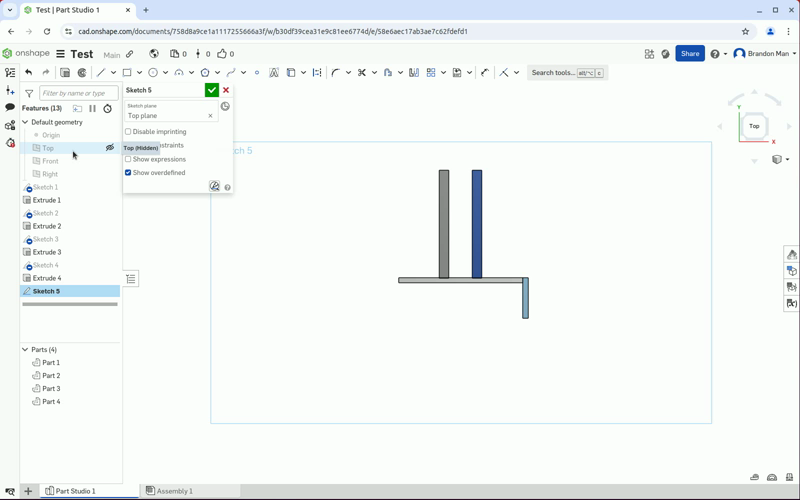
mouse_move(73, 352)
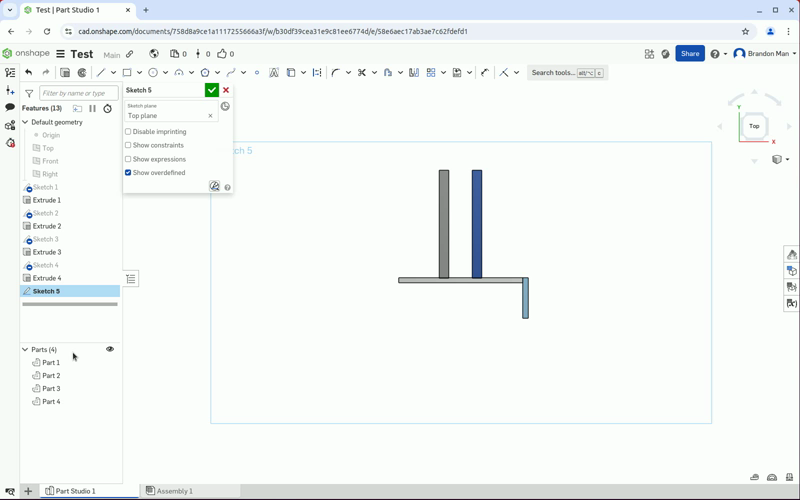
key(y)
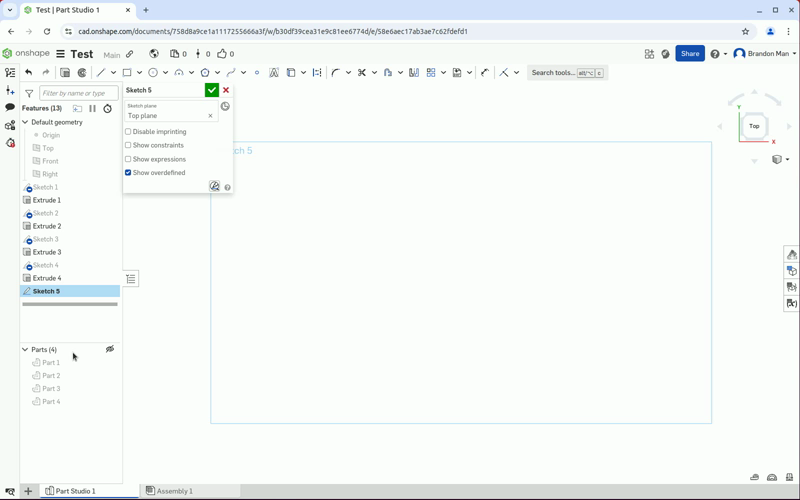
key(l)
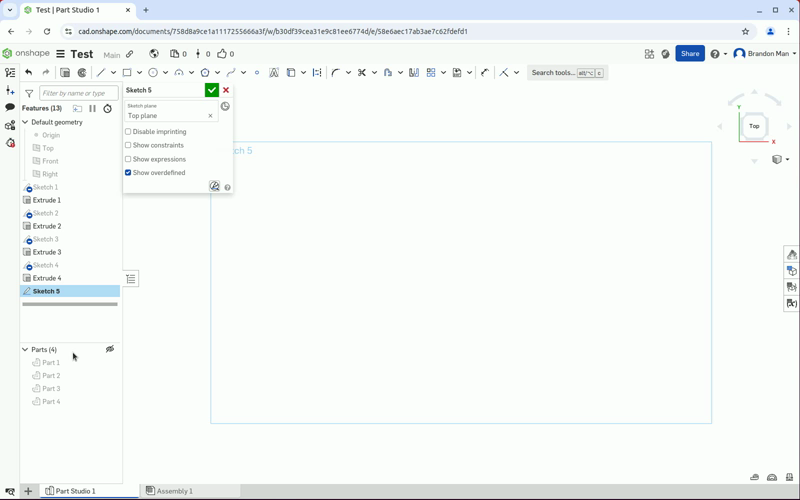
key_down(shift)
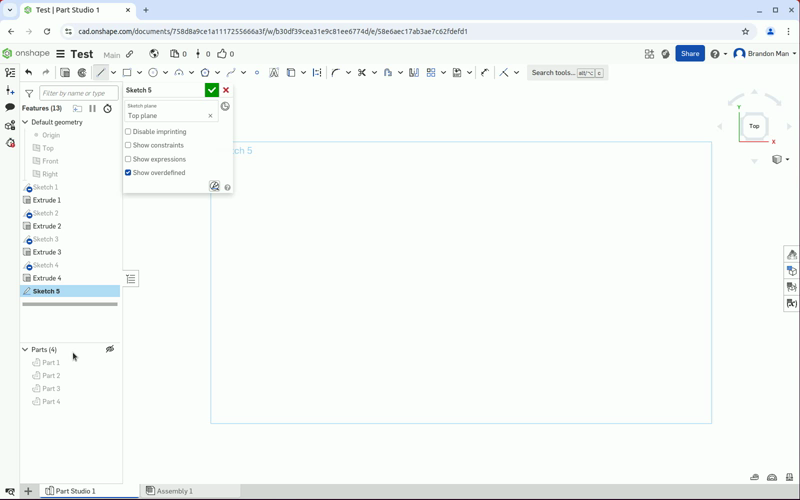
mouse_move(392, 318)
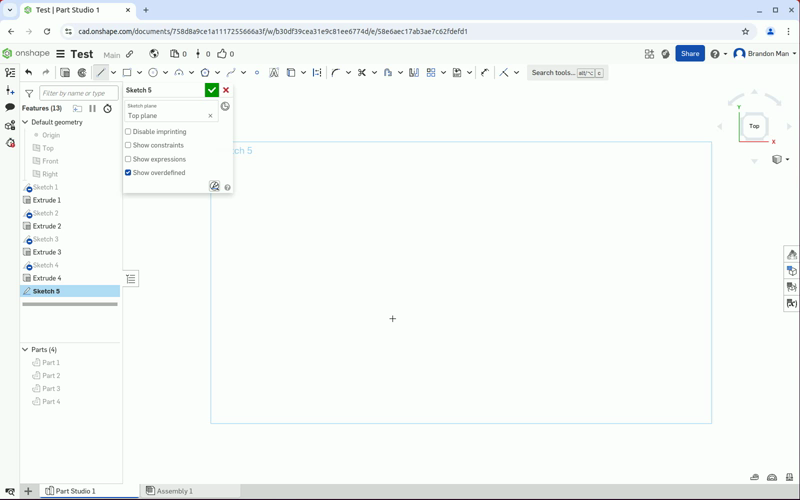
click(392, 318)
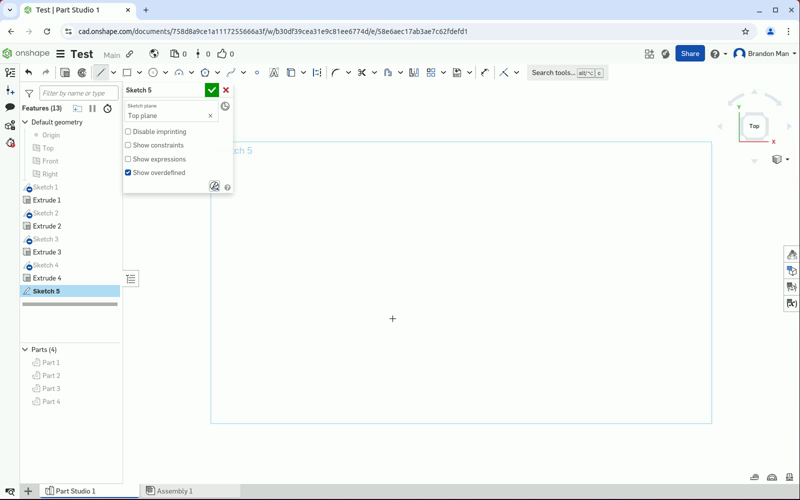
key_up(shift)
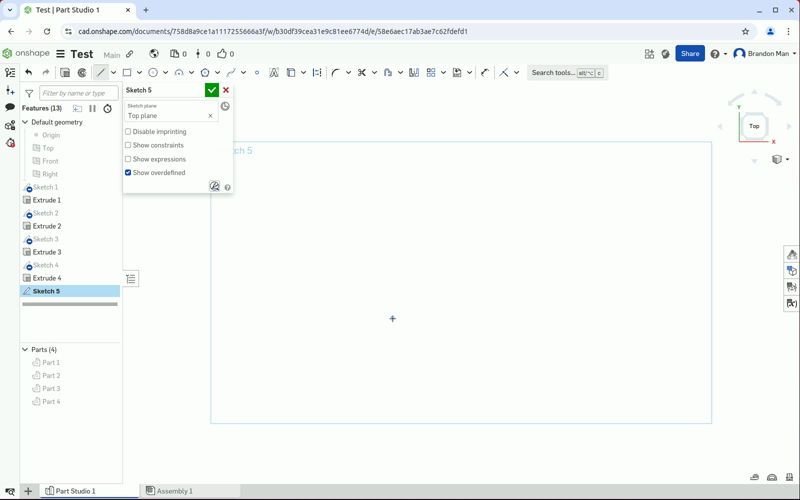
key_down(shift)
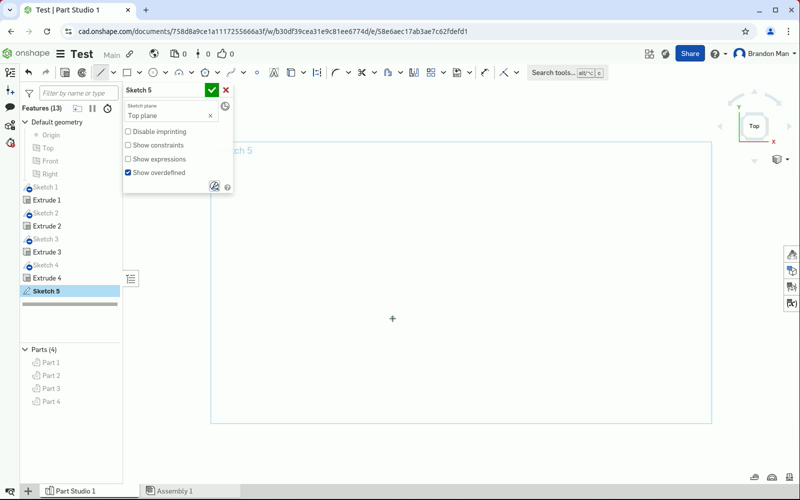
mouse_move(422, 318)
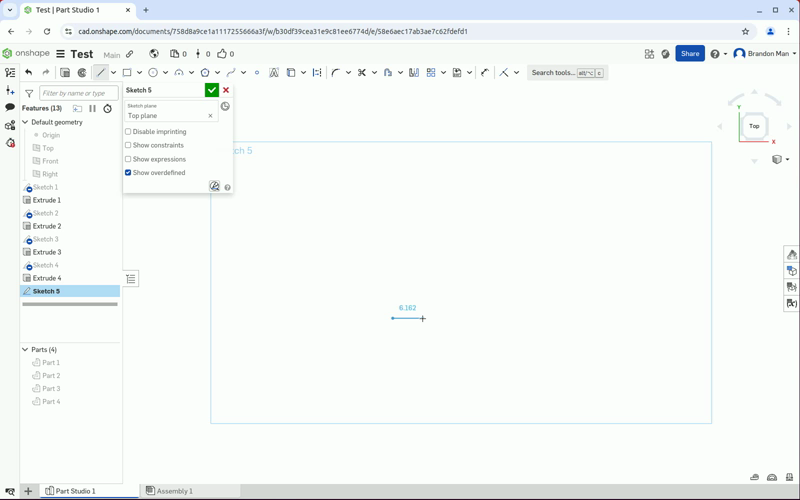
mouse_move(398, 318)
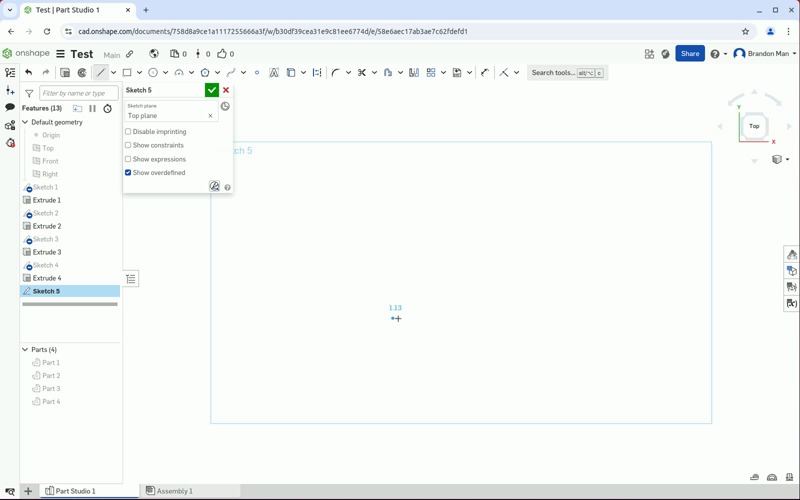
scroll(6)
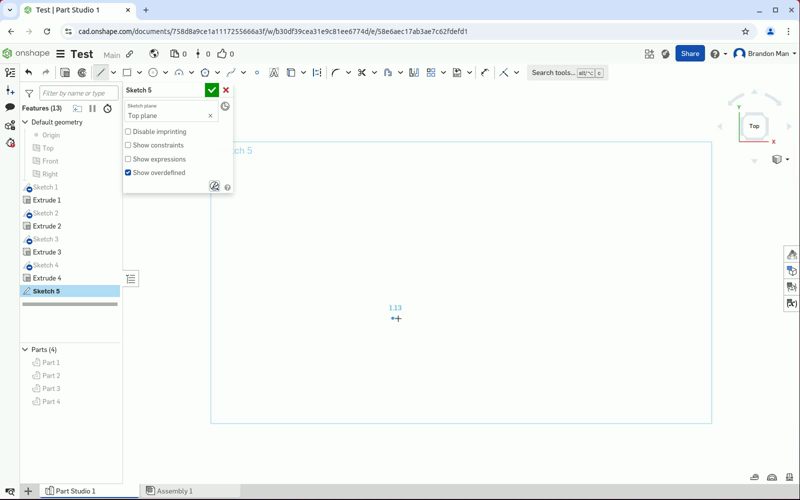
scroll(6)
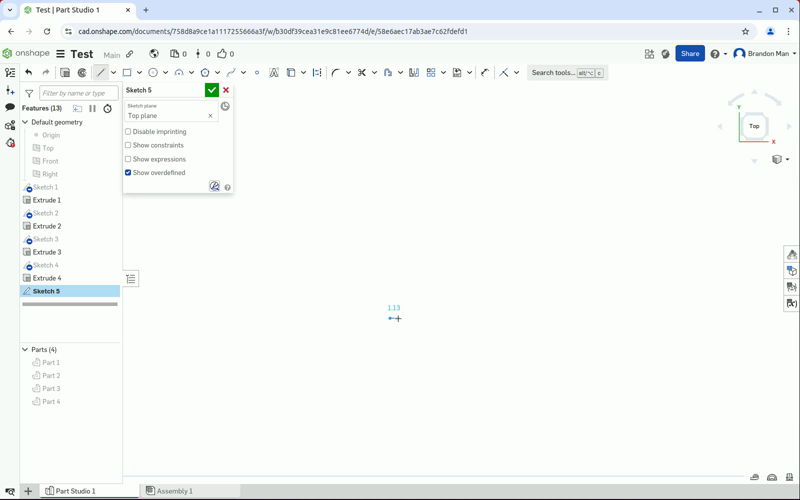
scroll(6)
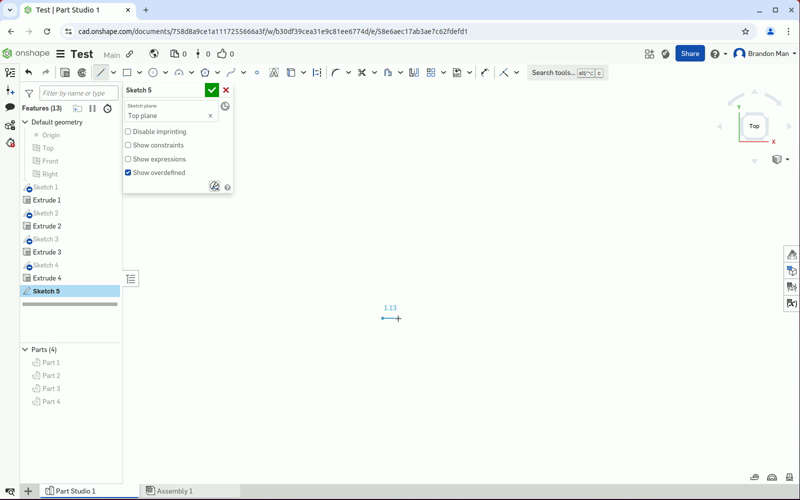
scroll(6)
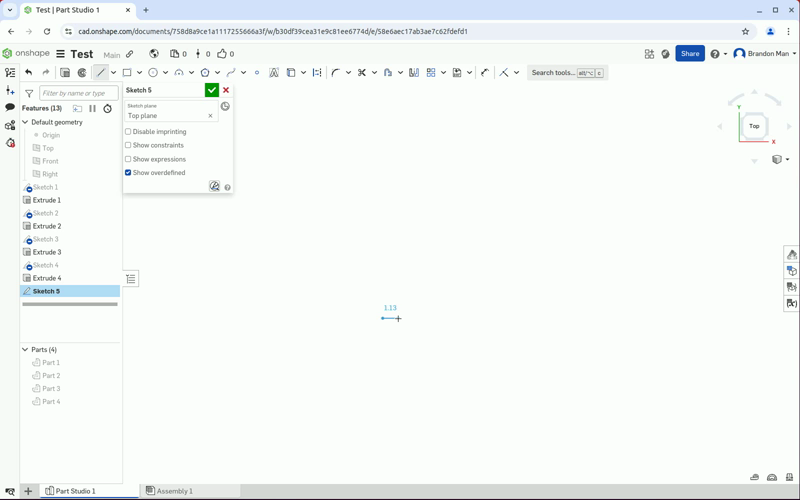
scroll(6)
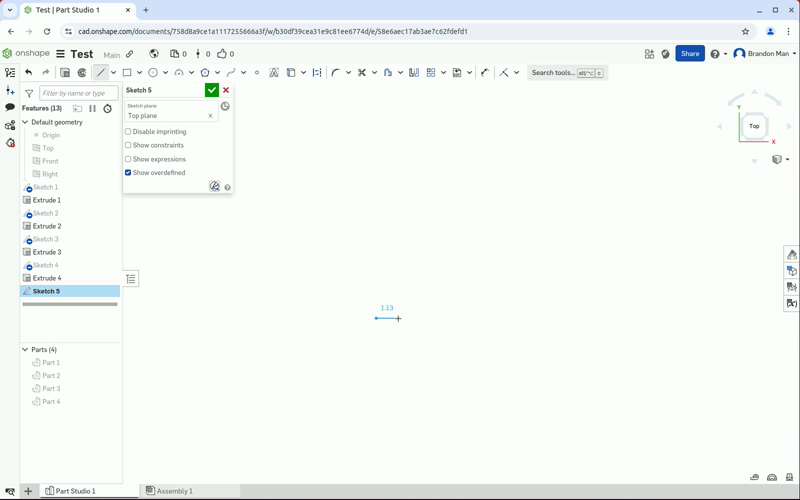
scroll(6)
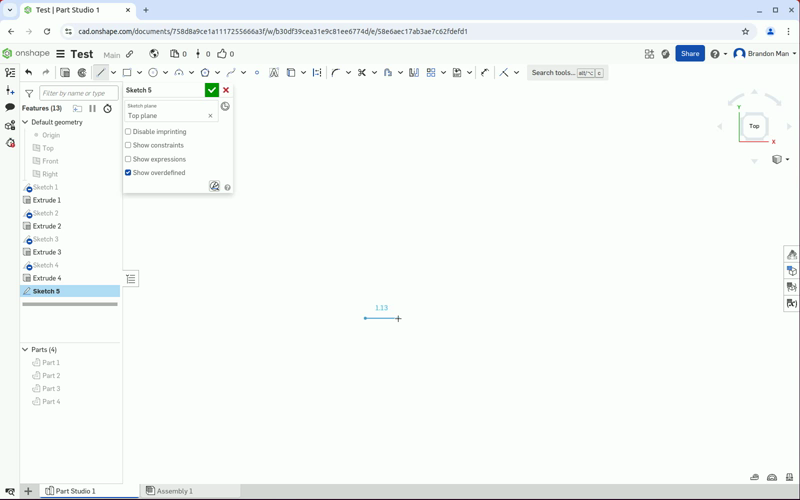
scroll(6)
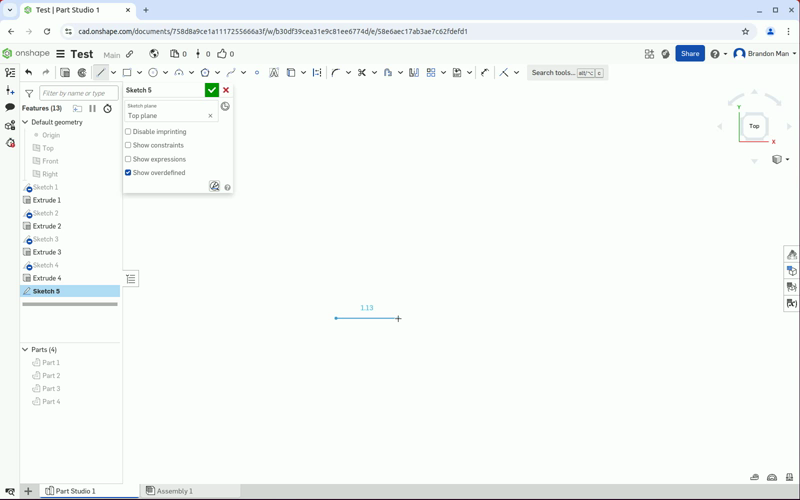
click(398, 318)
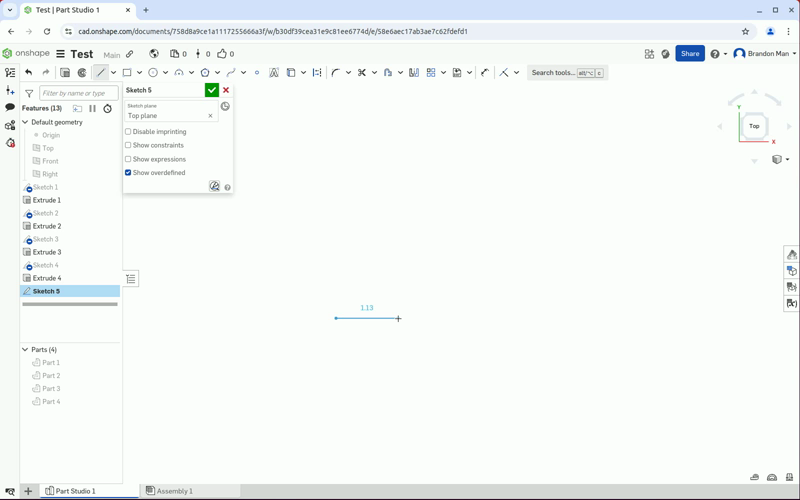
scroll(-6)
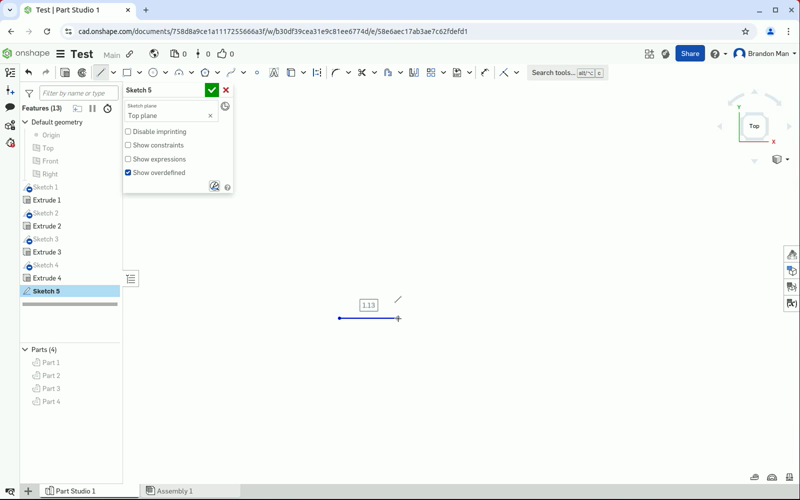
scroll(-6)
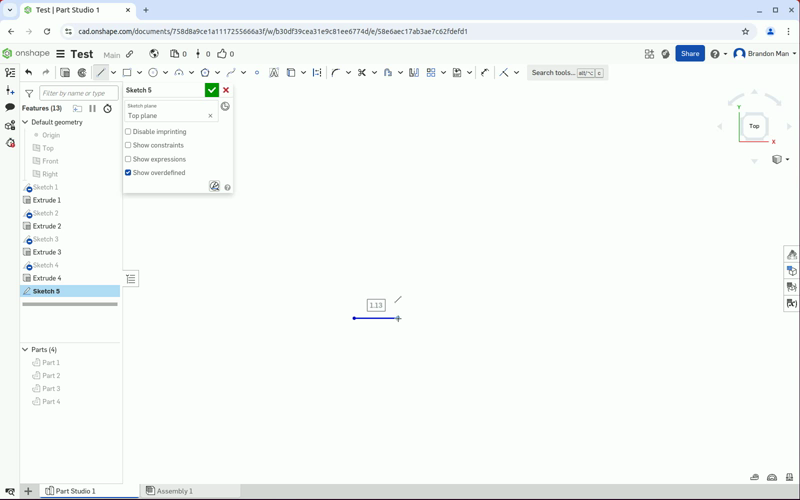
scroll(-6)
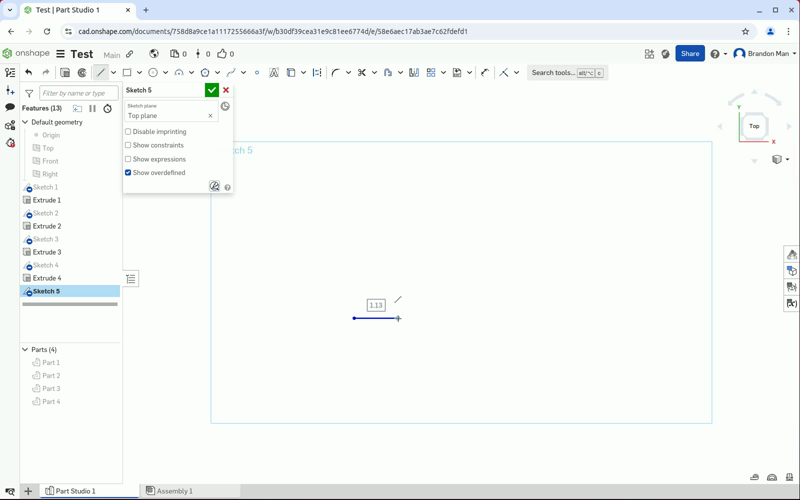
scroll(-6)
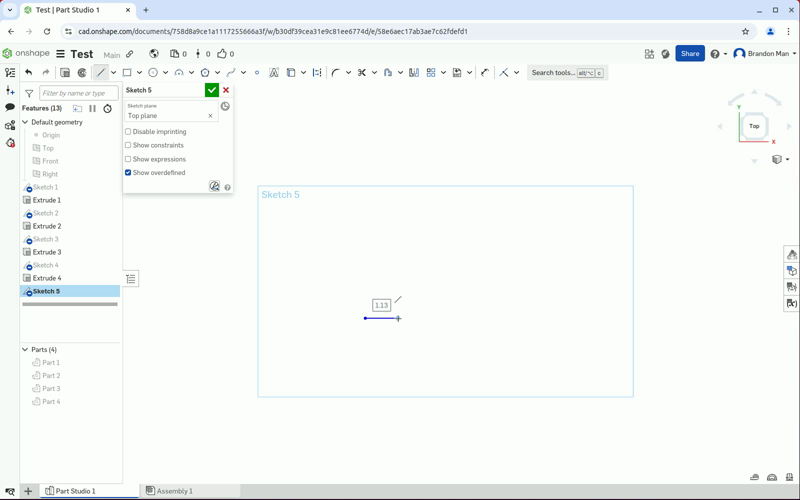
scroll(-6)
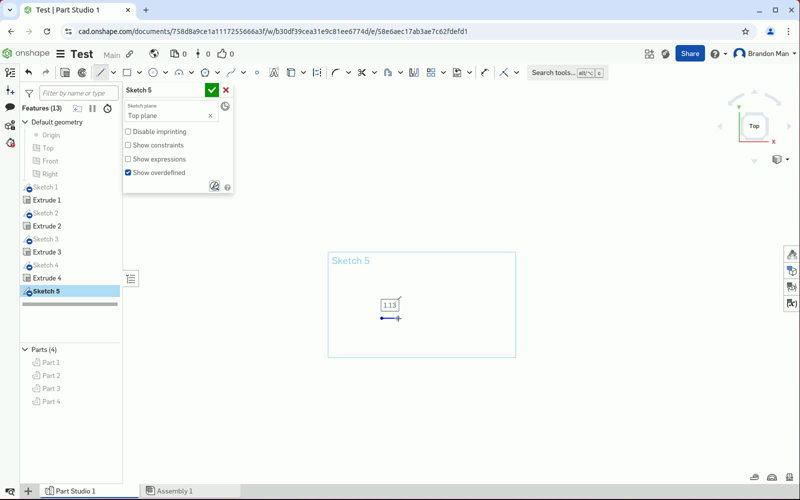
scroll(-6)
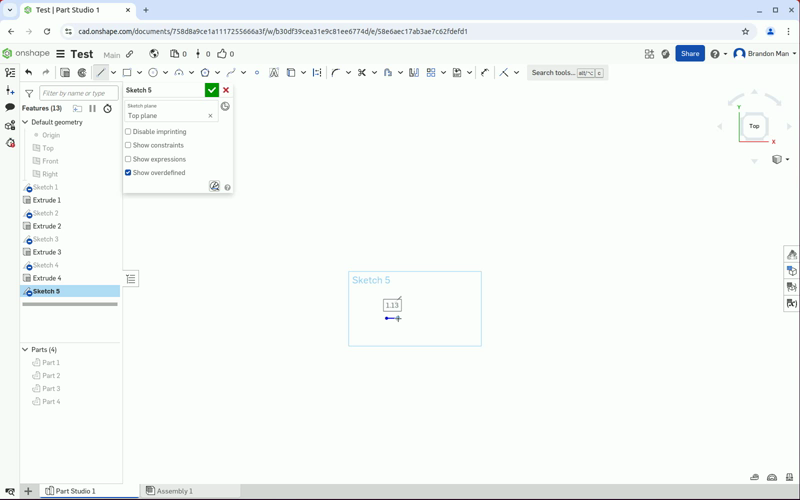
scroll(-6)
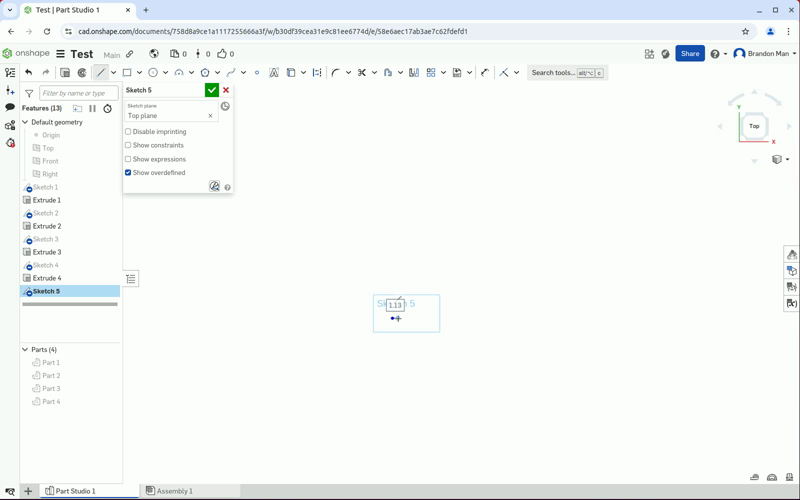
key_up(shift)
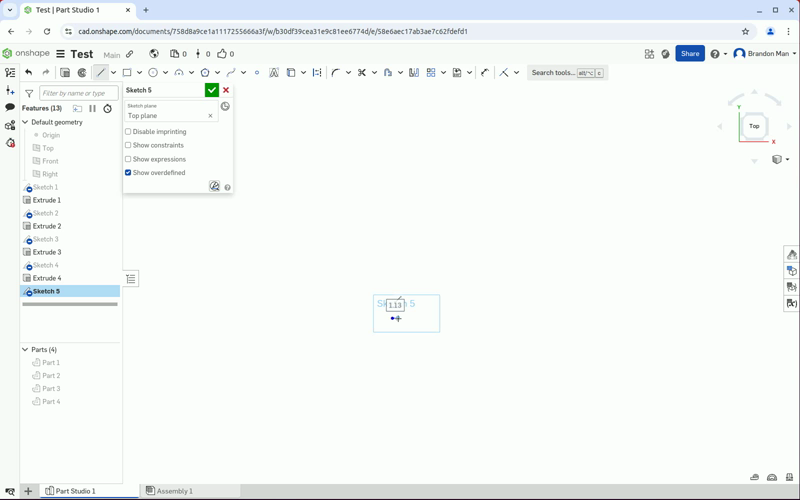
key_down(shift)
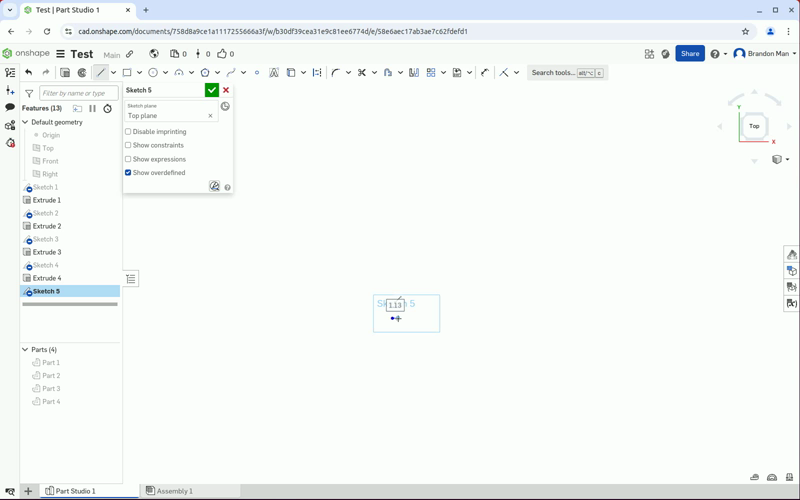
mouse_move(428, 318)
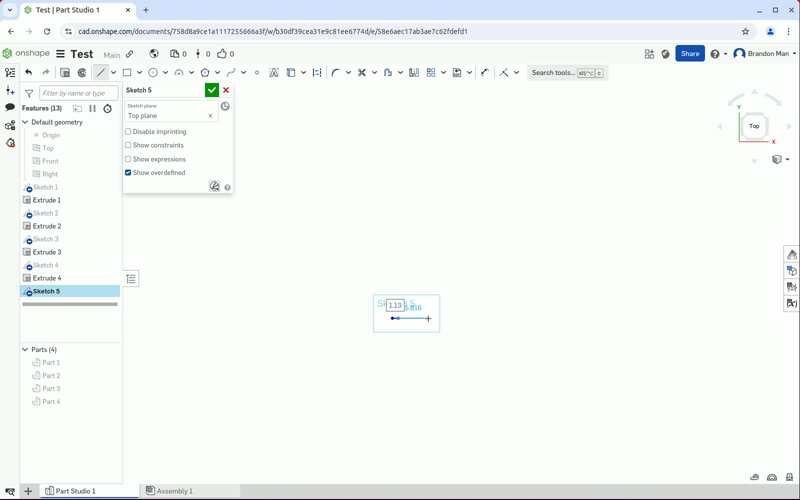
mouse_move(398, 282)
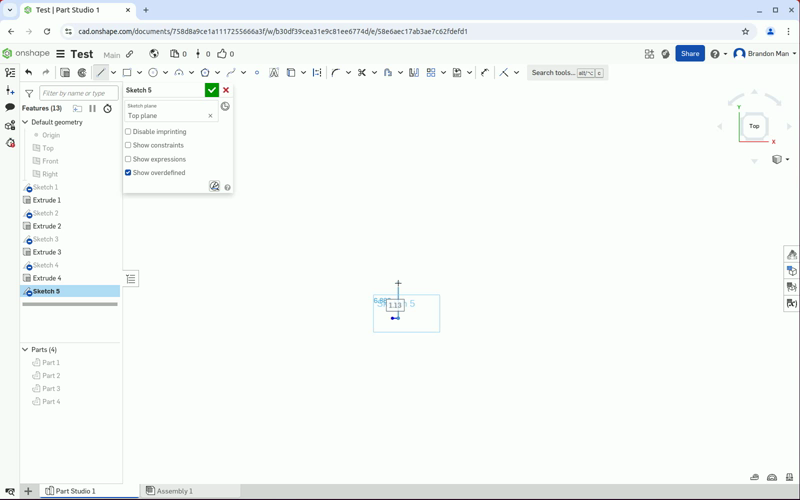
click(398, 282)
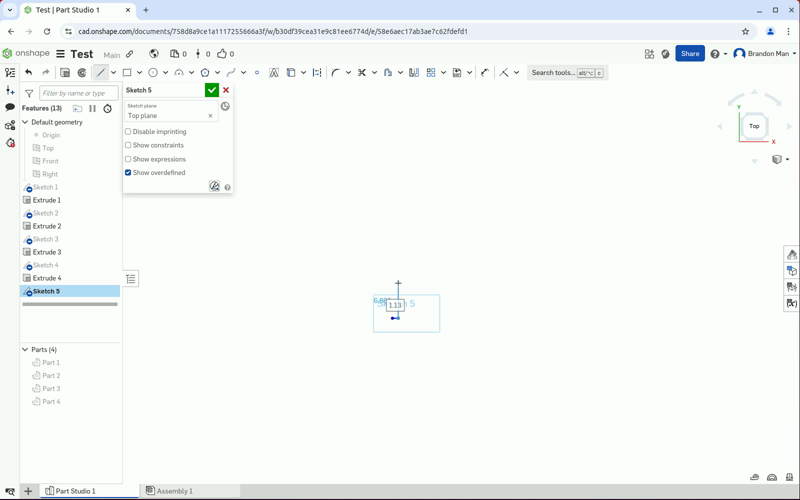
key_up(shift)
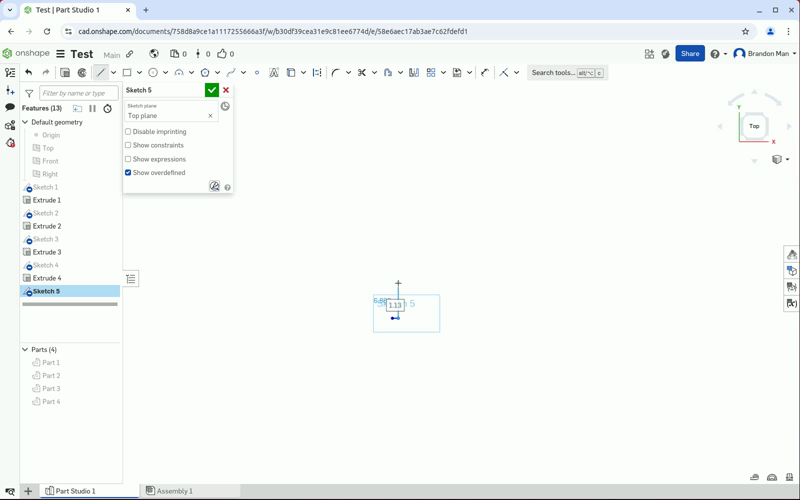
key_down(shift)
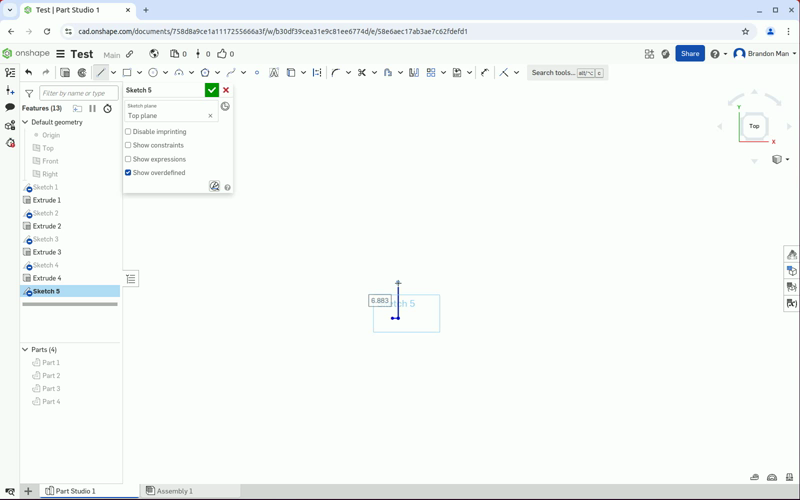
mouse_move(428, 282)
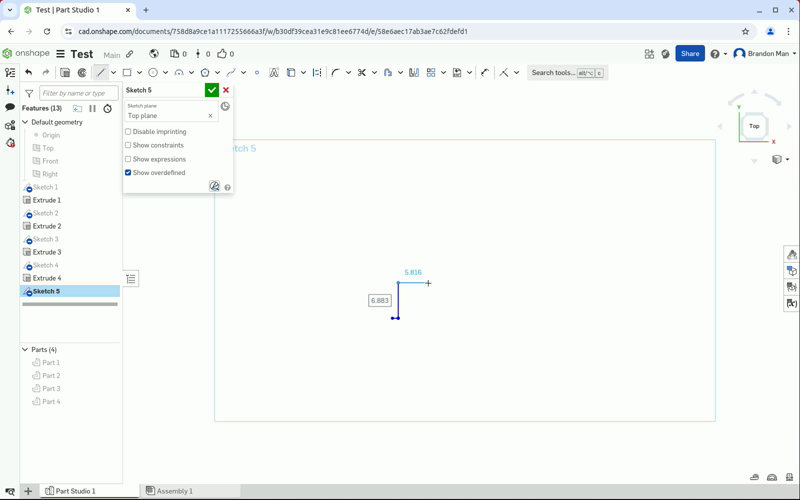
mouse_move(398, 277)
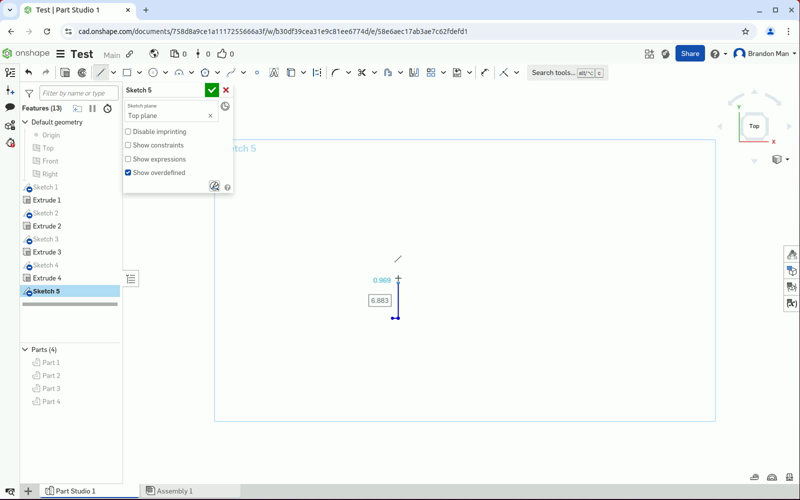
scroll(6)
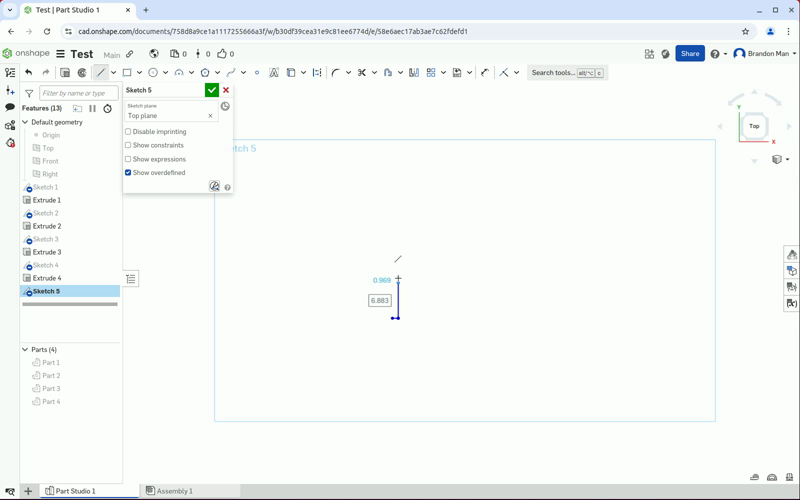
scroll(6)
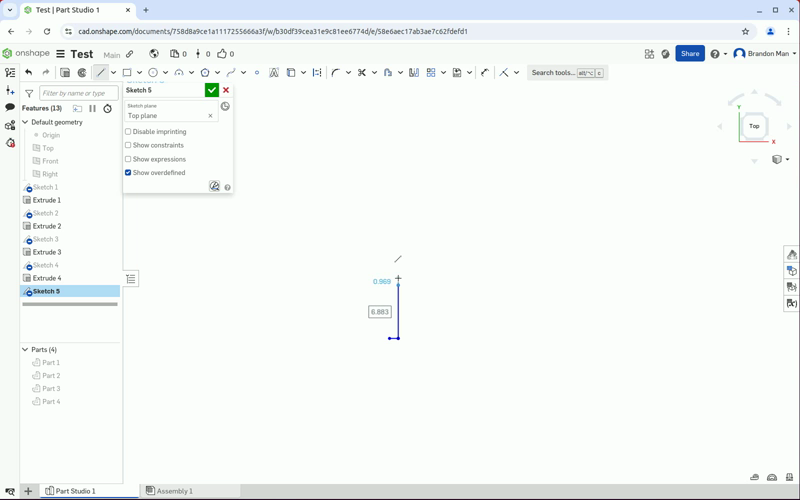
scroll(6)
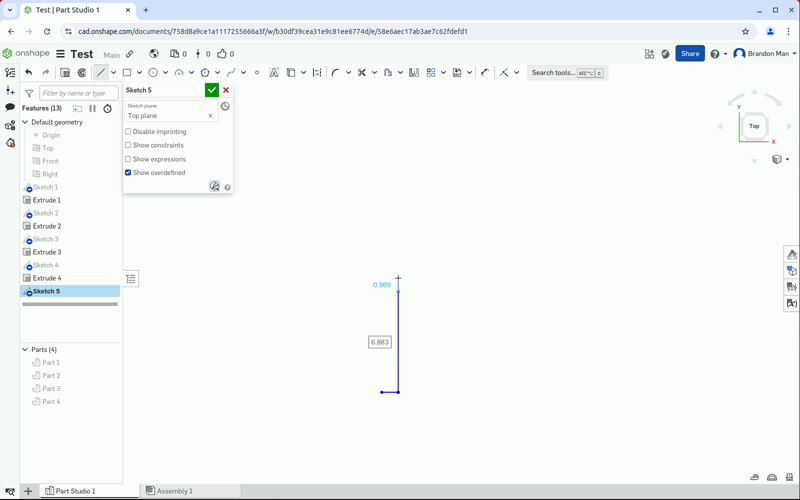
scroll(6)
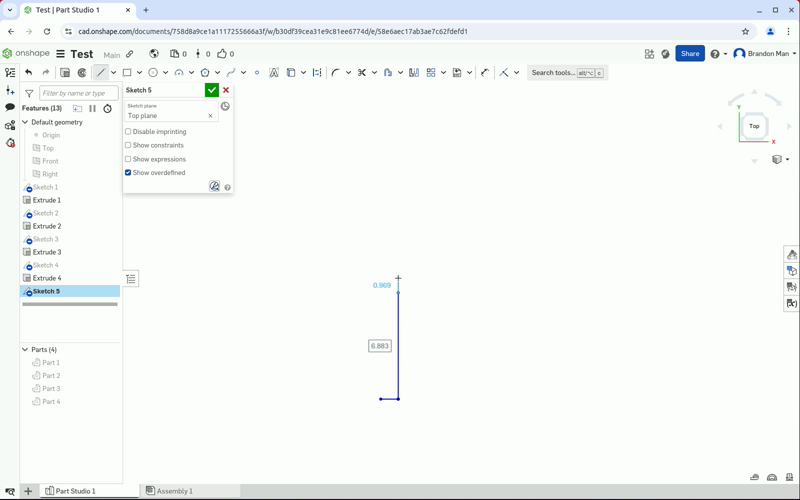
scroll(6)
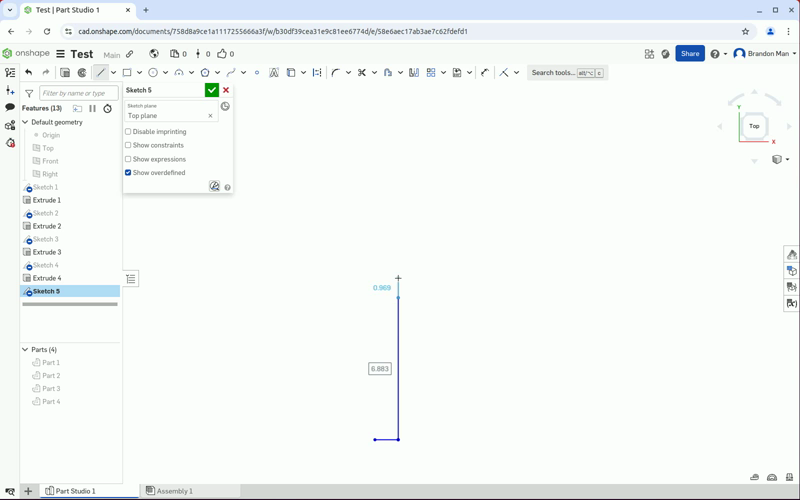
scroll(6)
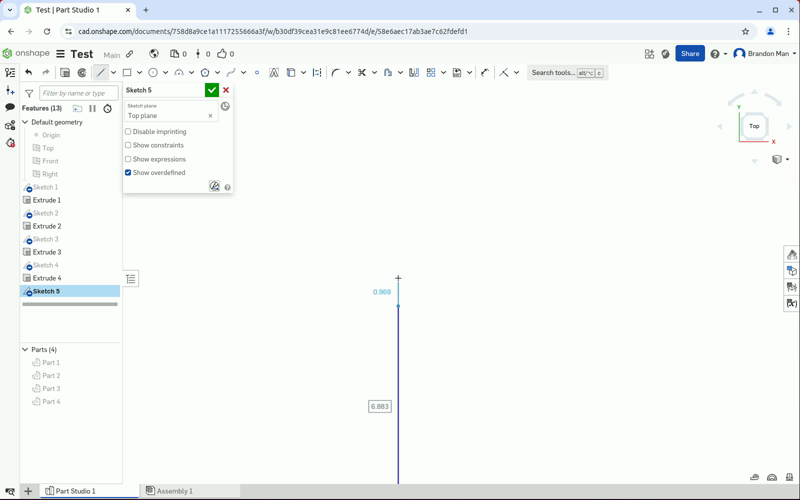
scroll(6)
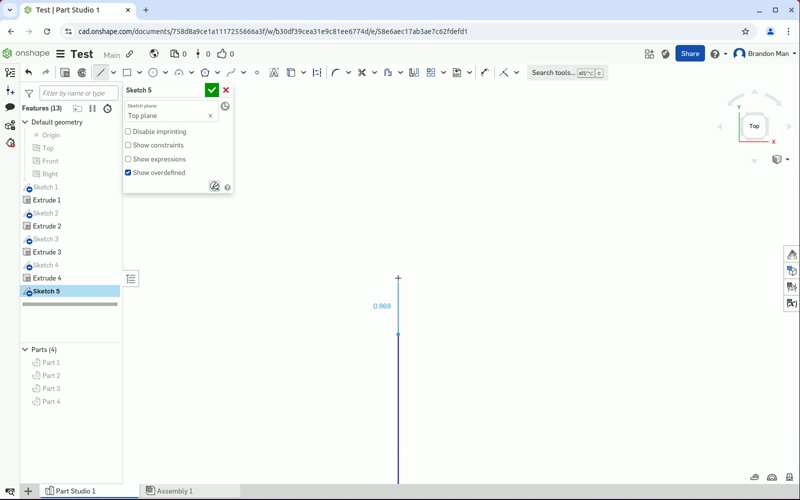
click(398, 277)
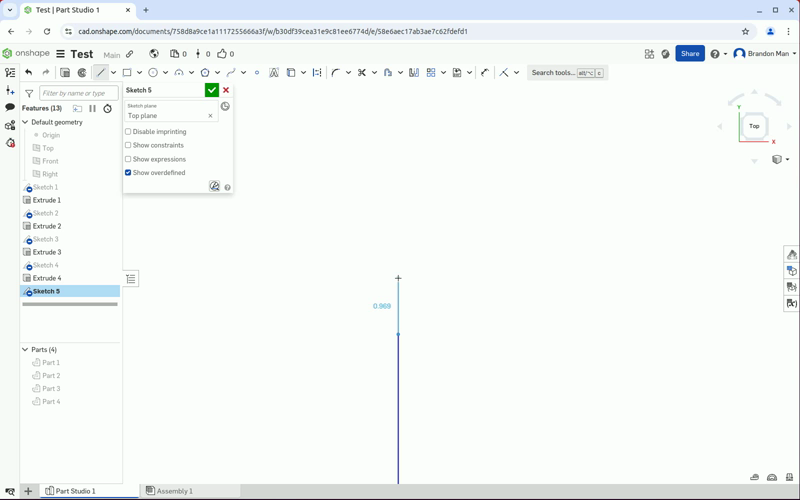
scroll(-6)
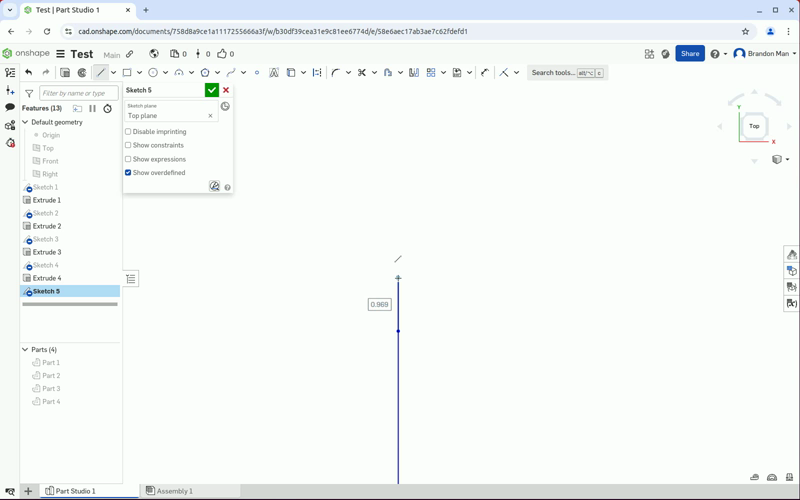
scroll(-6)
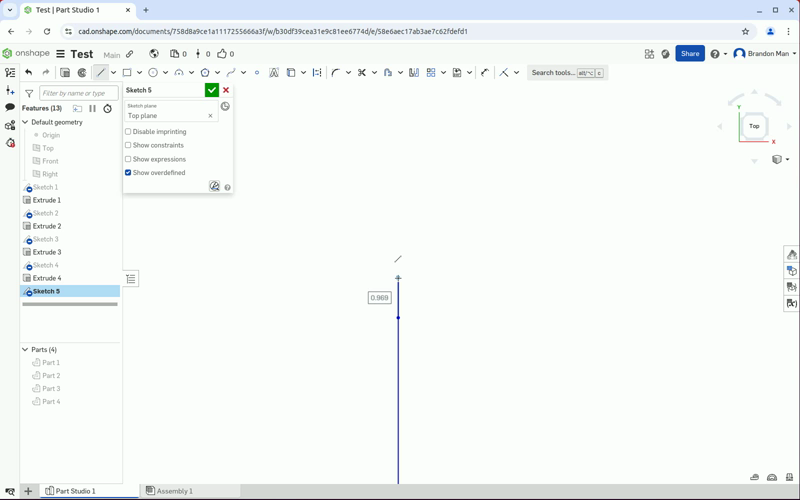
scroll(-6)
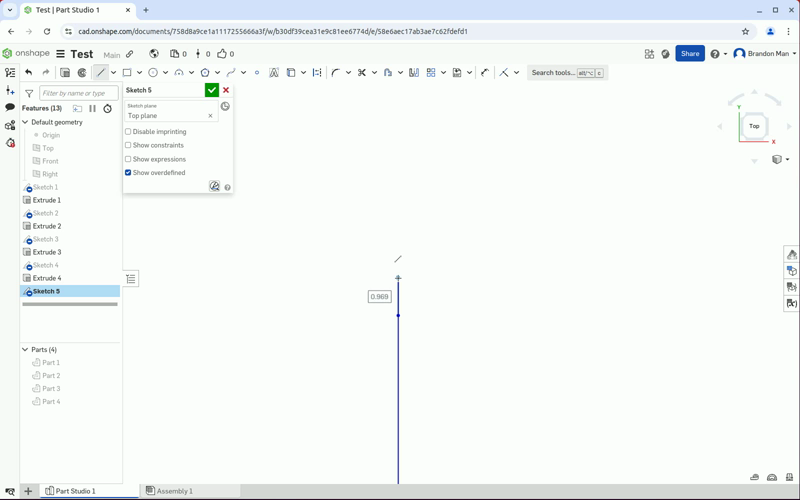
scroll(-6)
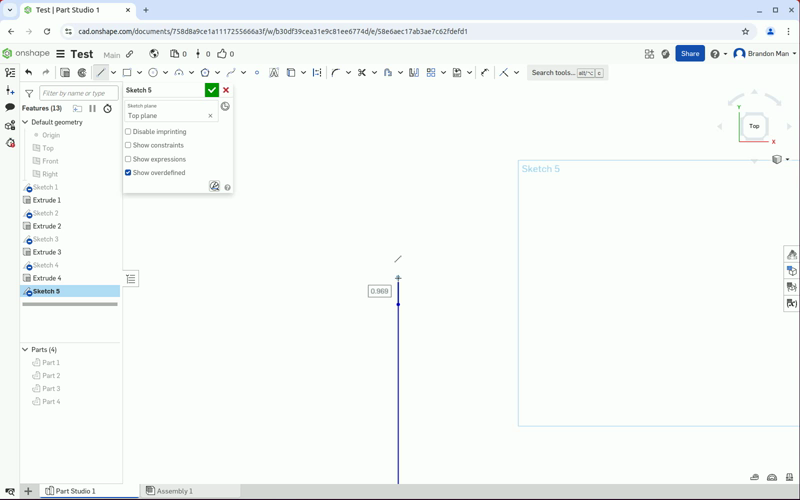
scroll(-6)
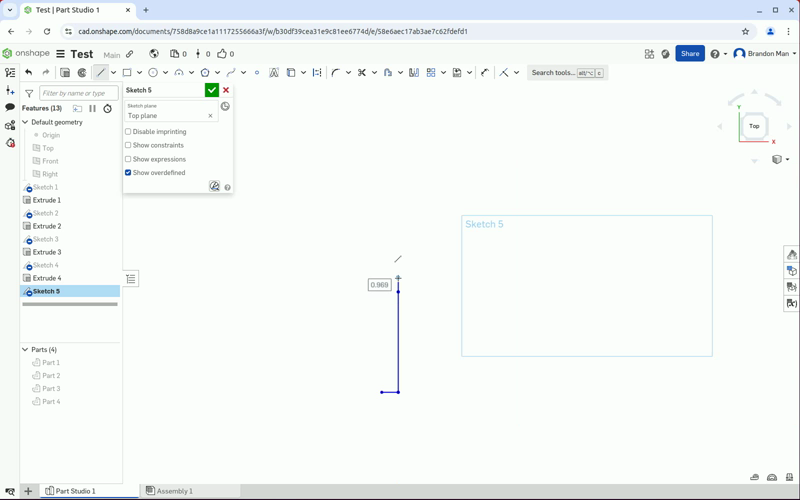
scroll(-6)
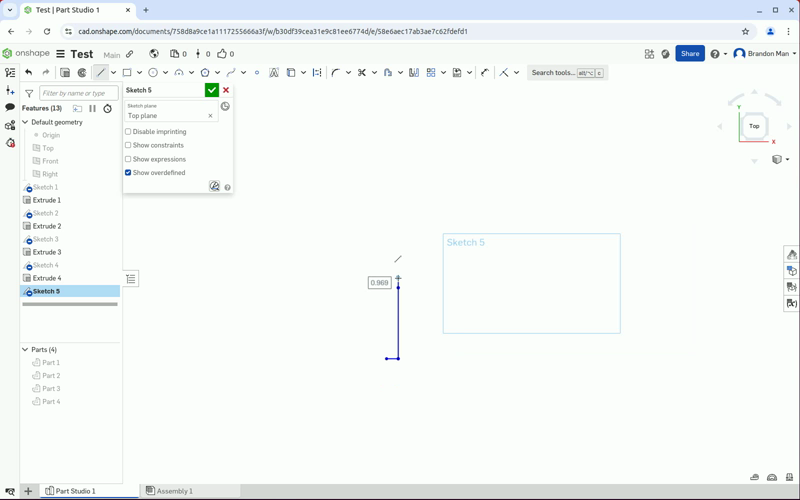
scroll(-6)
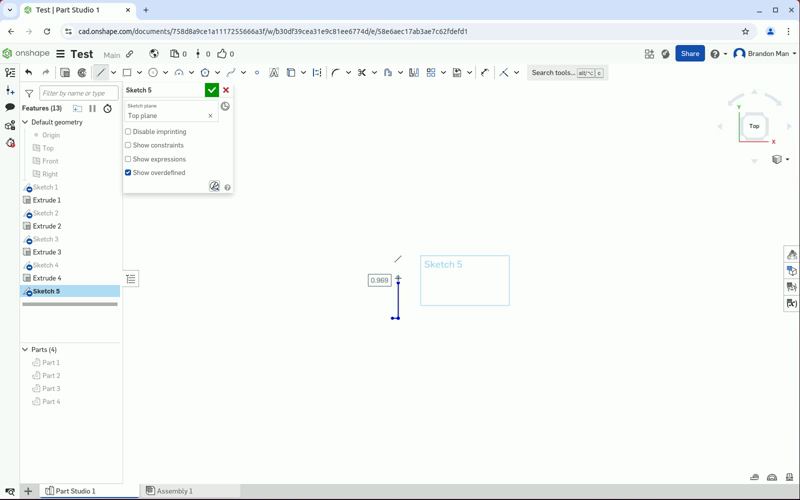
key_up(shift)
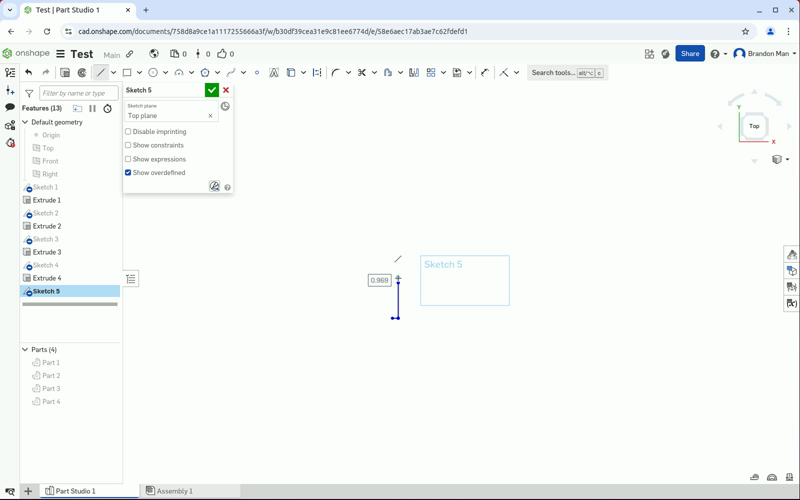
key_down(shift)
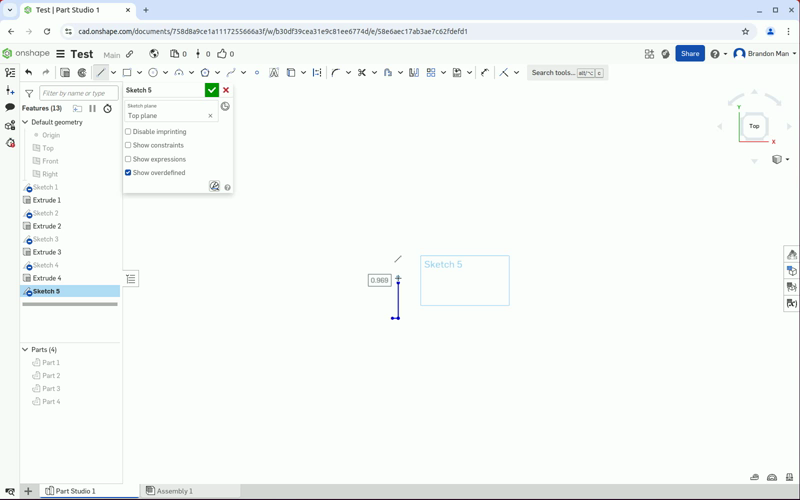
mouse_move(428, 277)
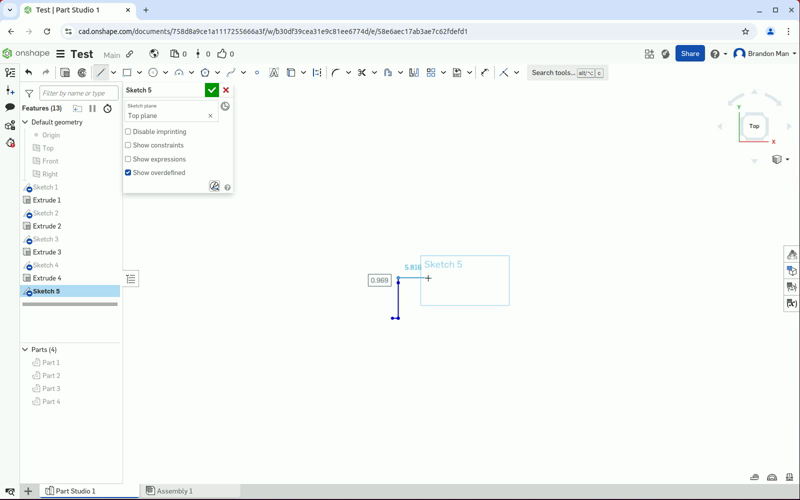
mouse_move(392, 277)
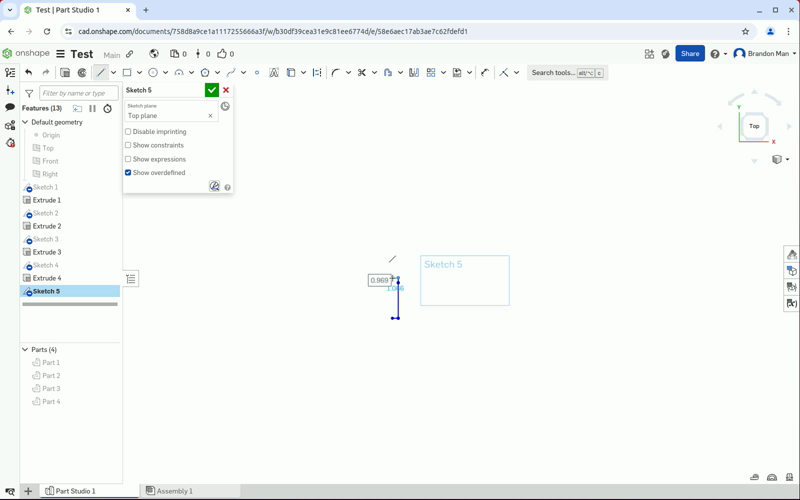
scroll(6)
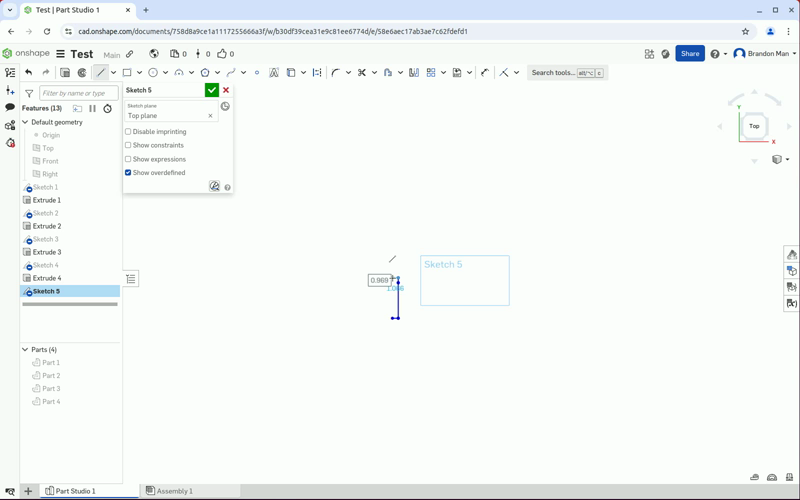
scroll(6)
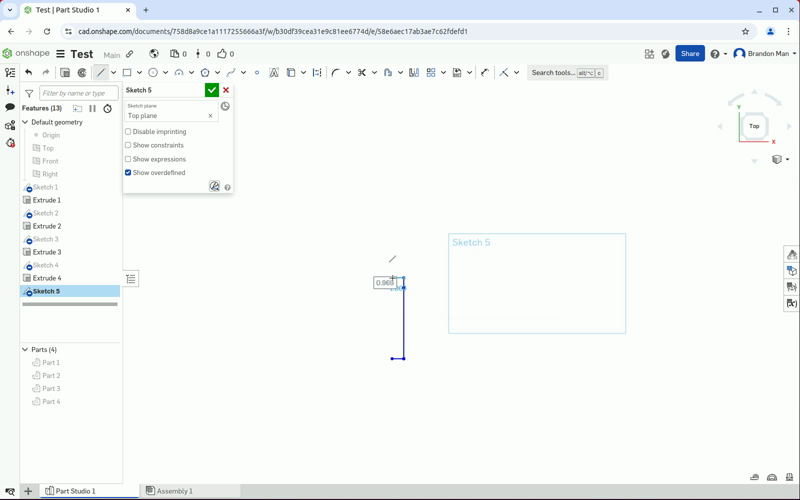
scroll(6)
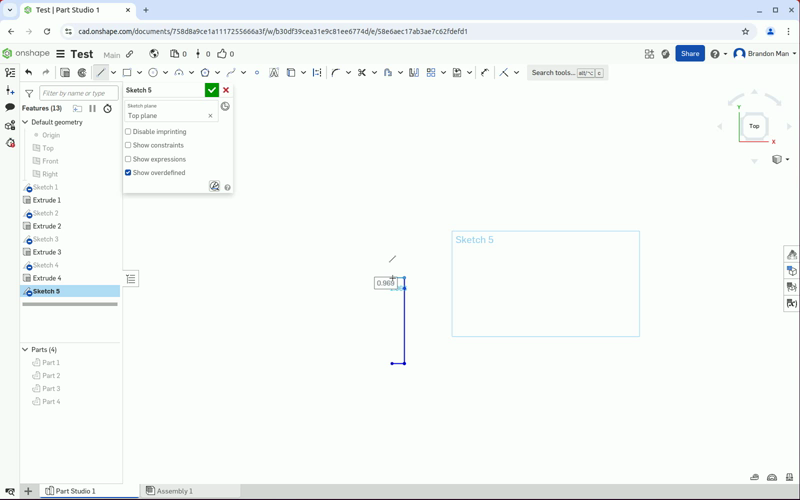
scroll(6)
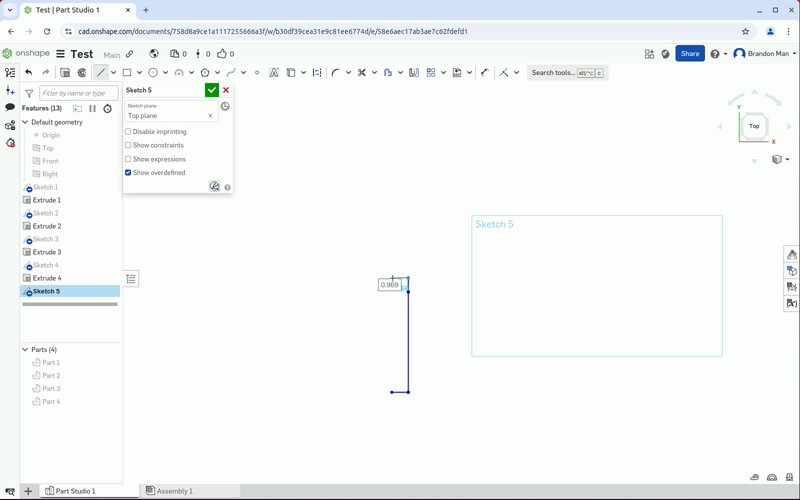
scroll(6)
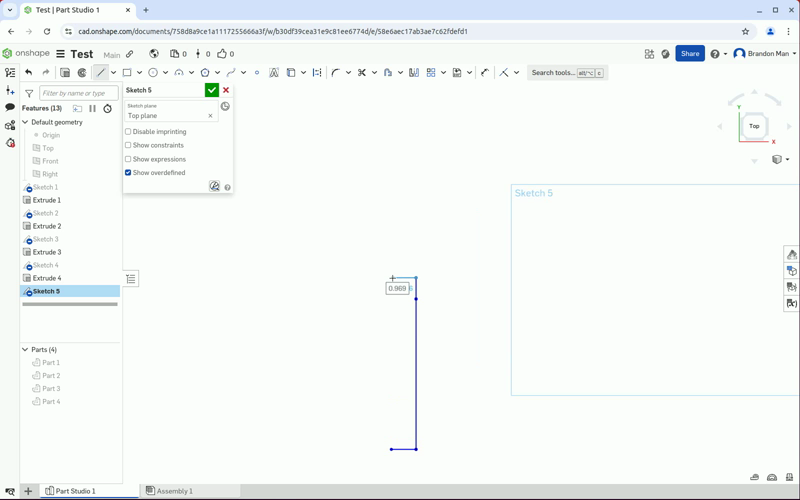
scroll(6)
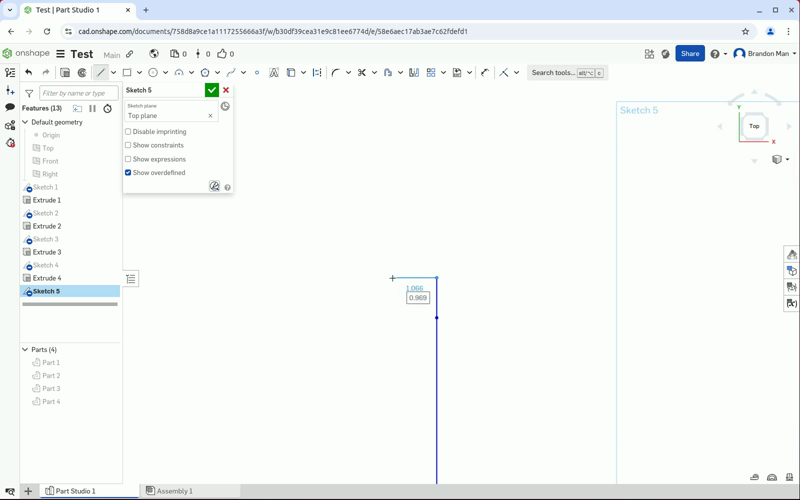
scroll(6)
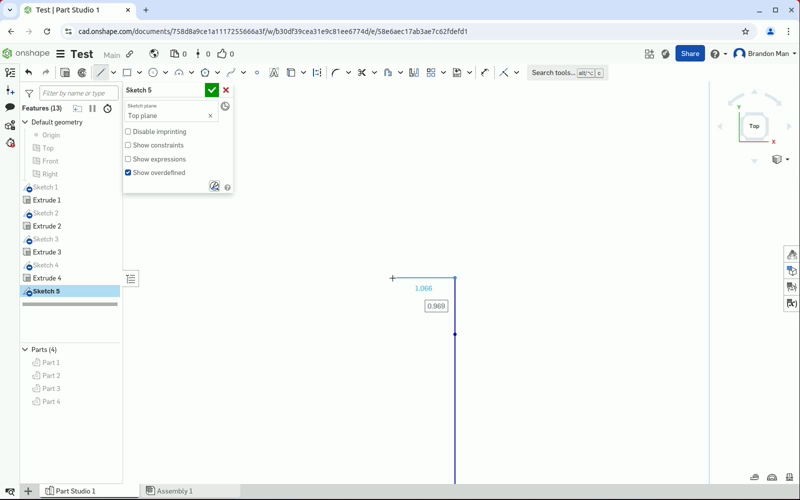
click(392, 277)
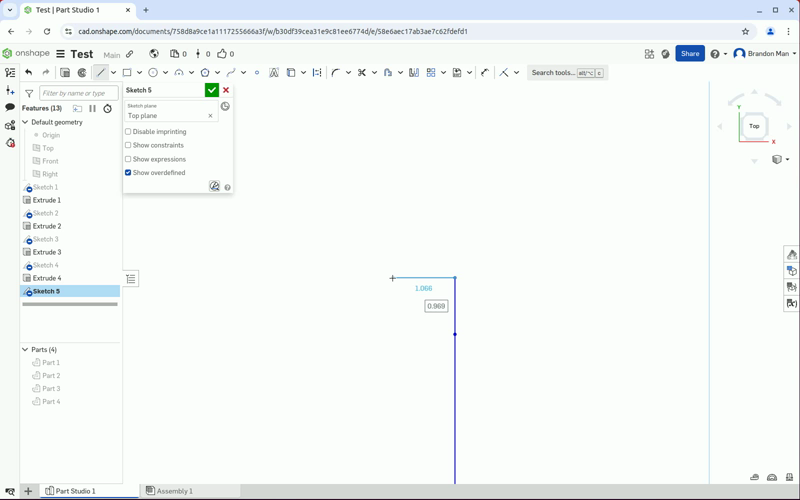
scroll(-6)
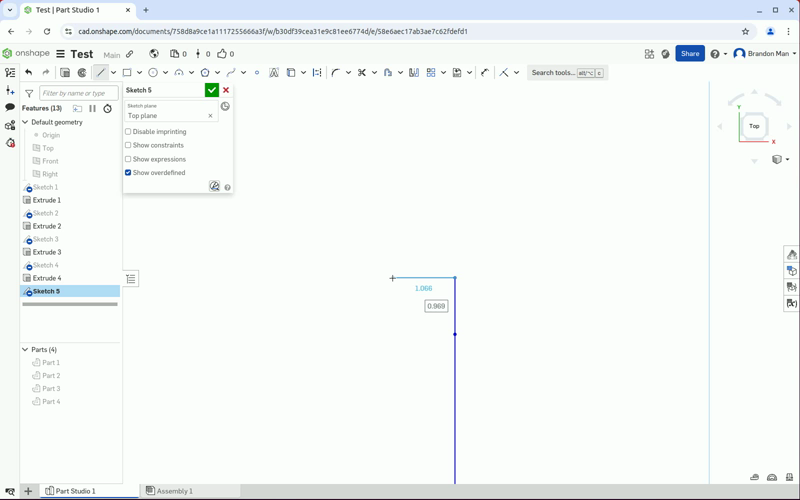
scroll(-6)
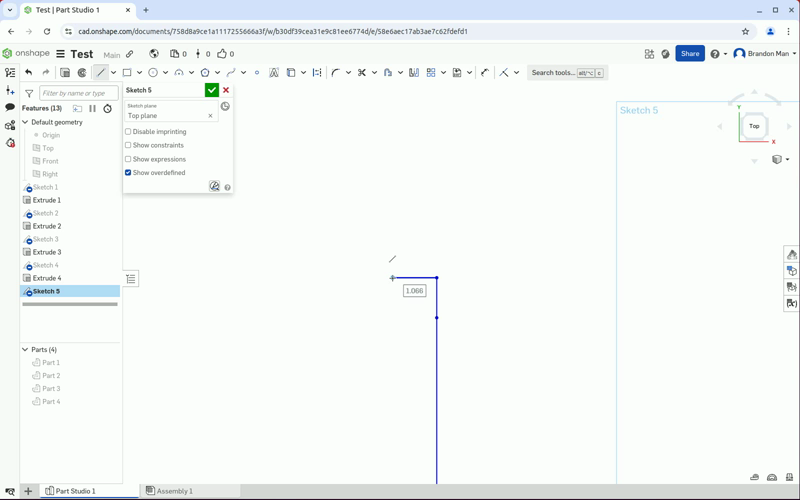
scroll(-6)
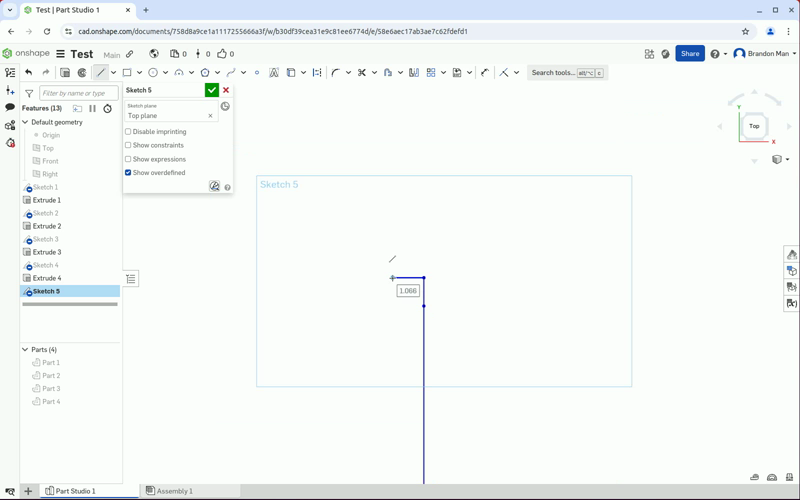
scroll(-6)
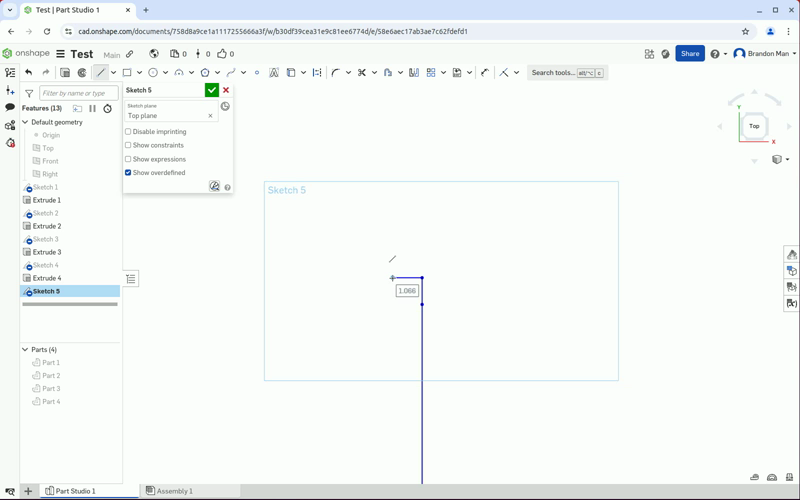
scroll(-6)
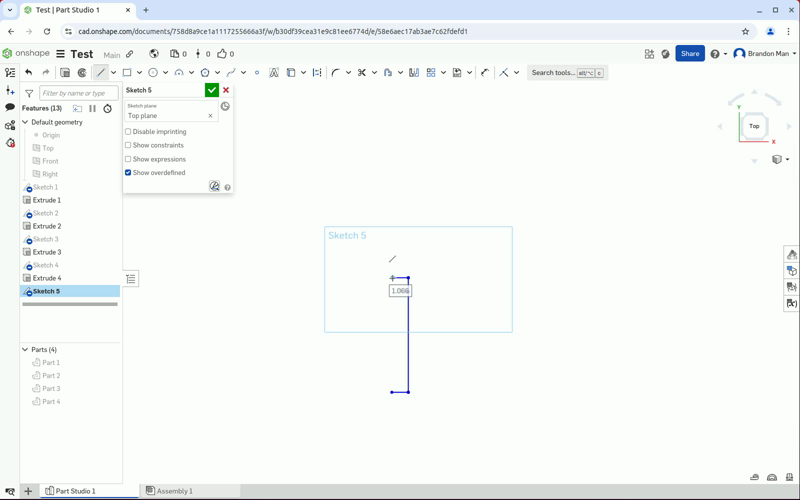
scroll(-6)
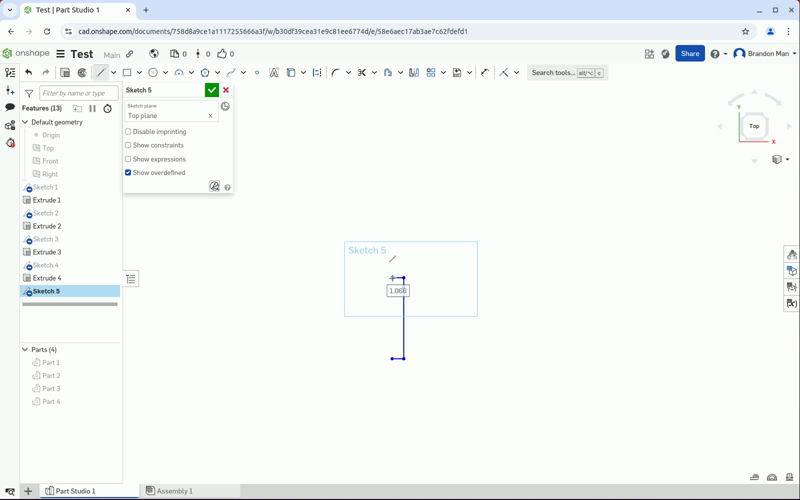
scroll(-6)
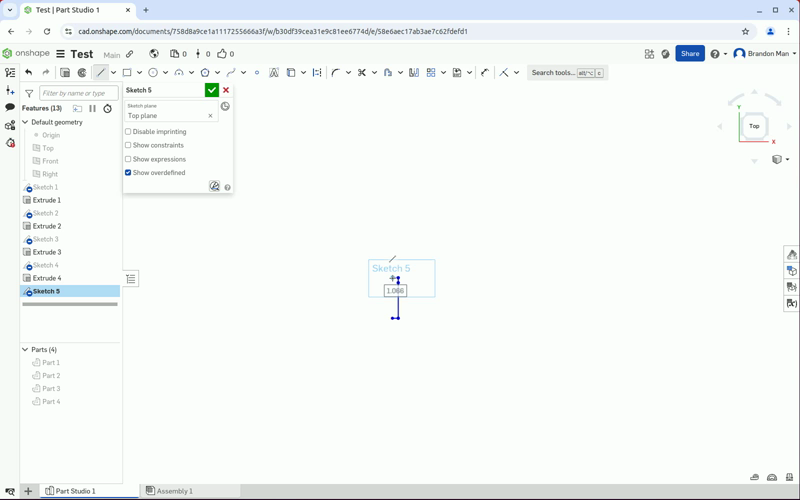
key_up(shift)
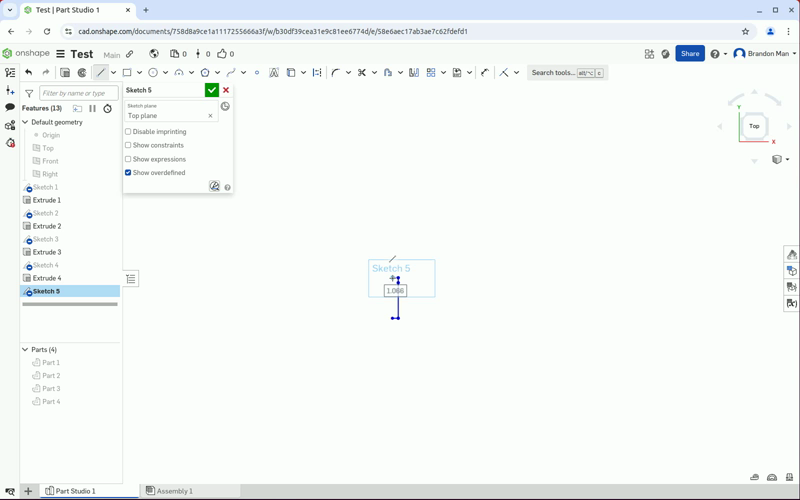
mouse_move(422, 277)
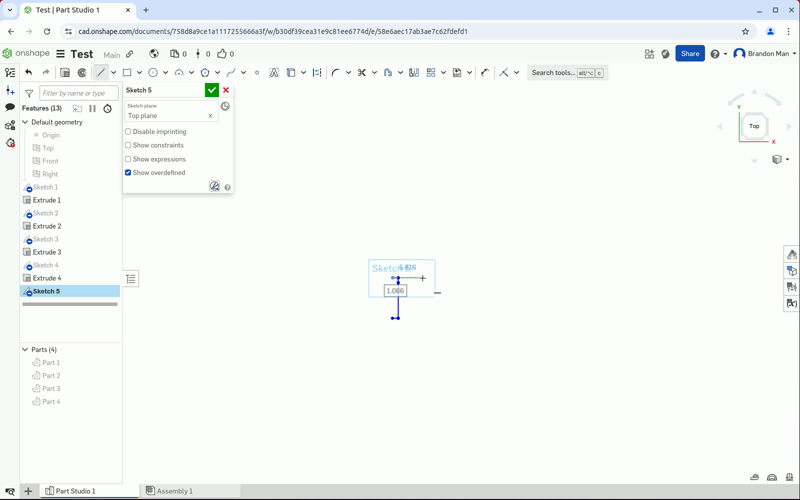
key_down(shift)
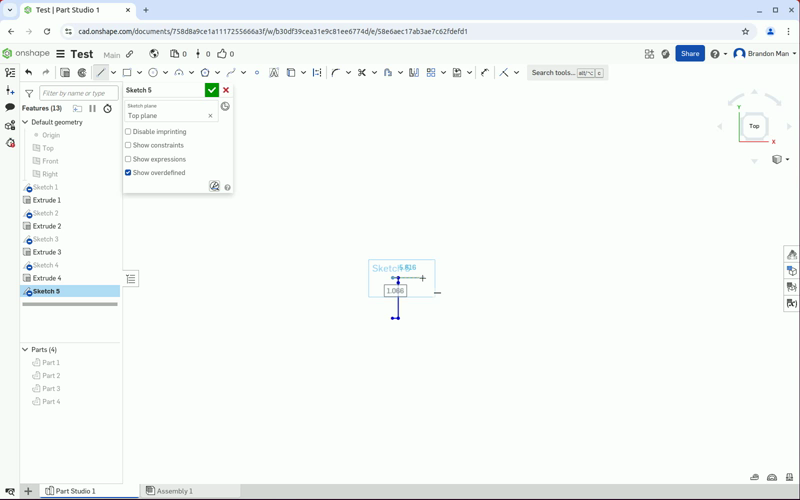
mouse_move(392, 318)
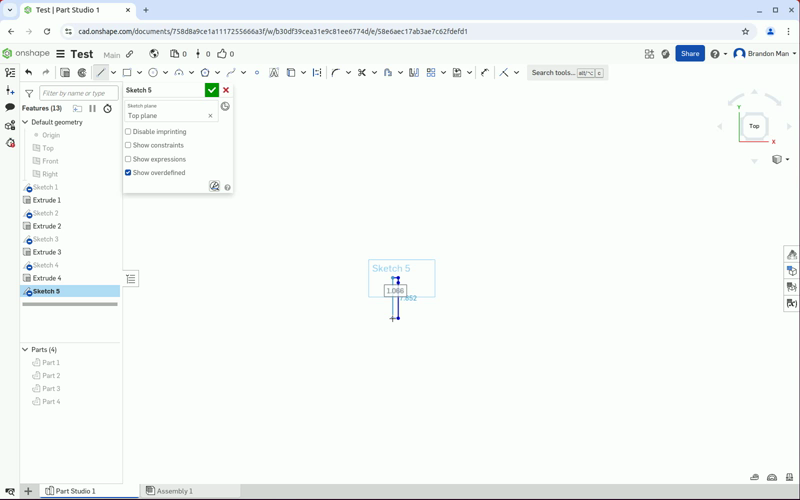
key_up(shift)
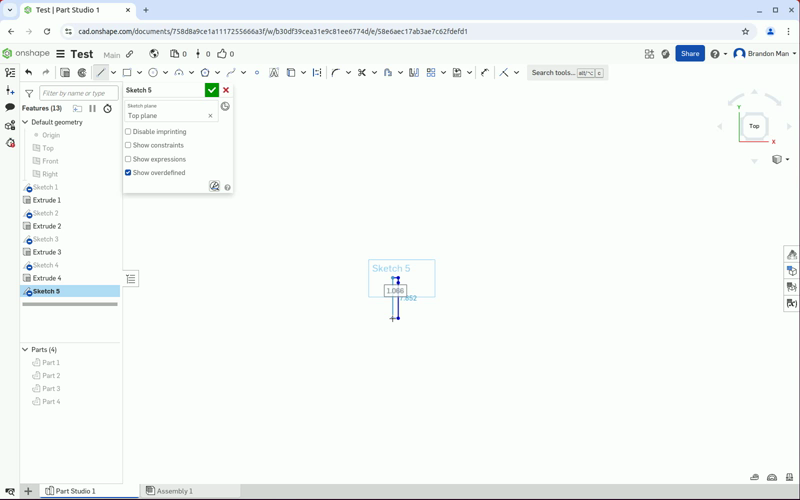
click(392, 318)
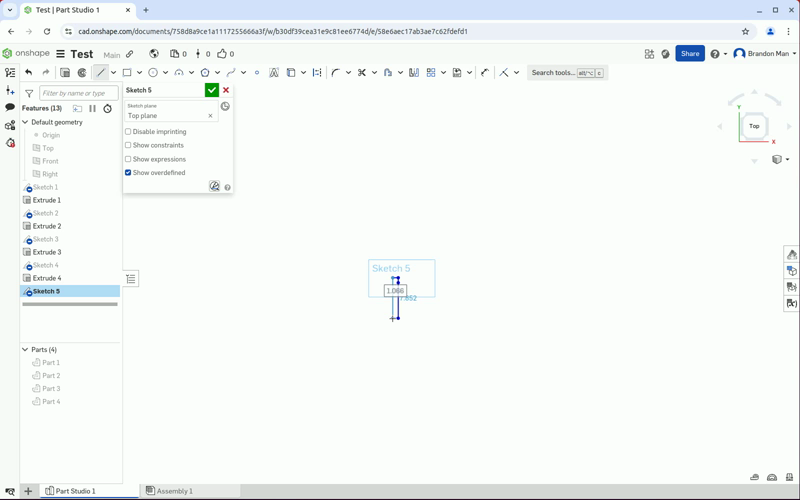
key(esc)
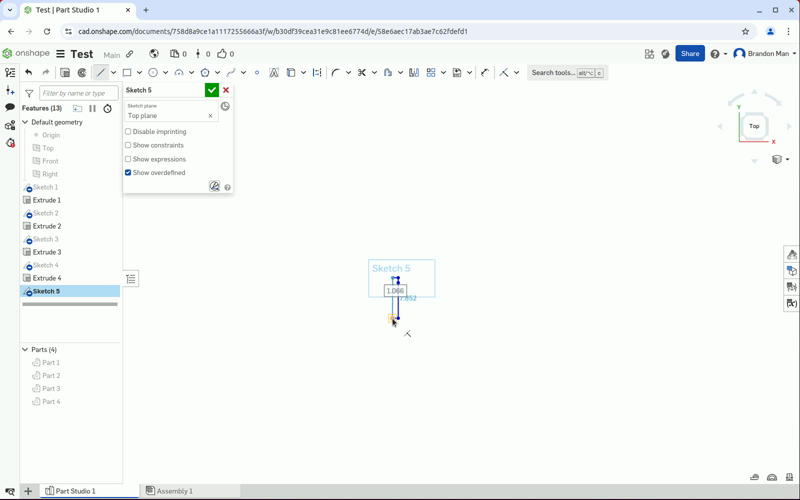
mouse_move(397, 312)
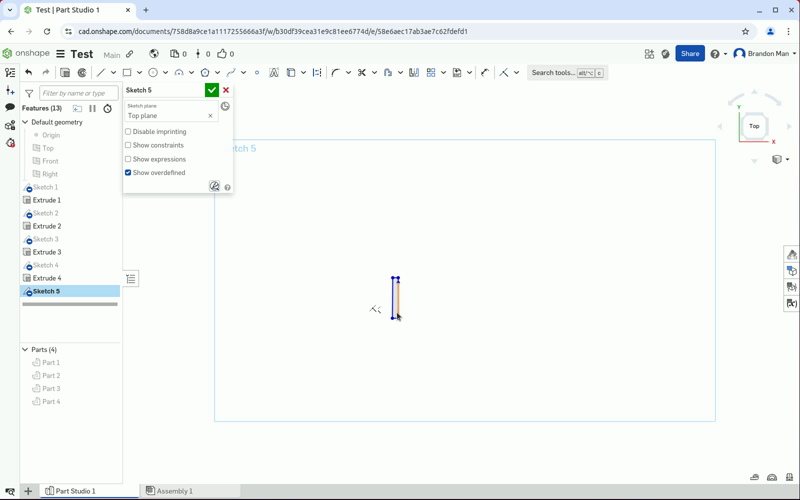
scroll(6)
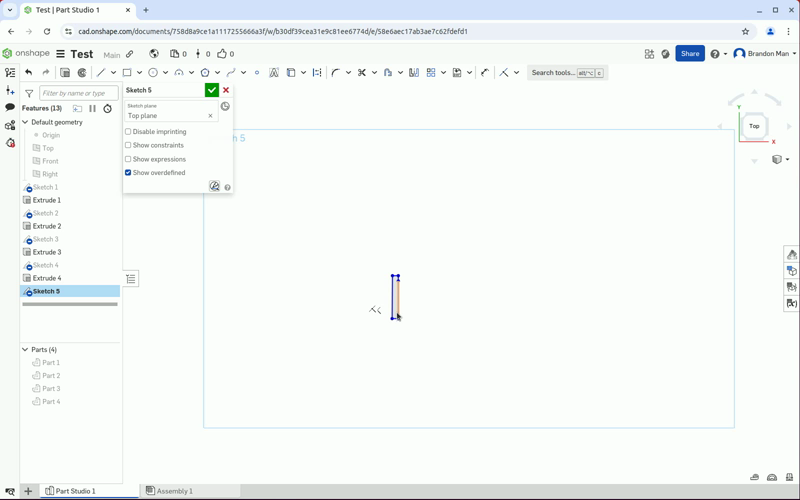
scroll(6)
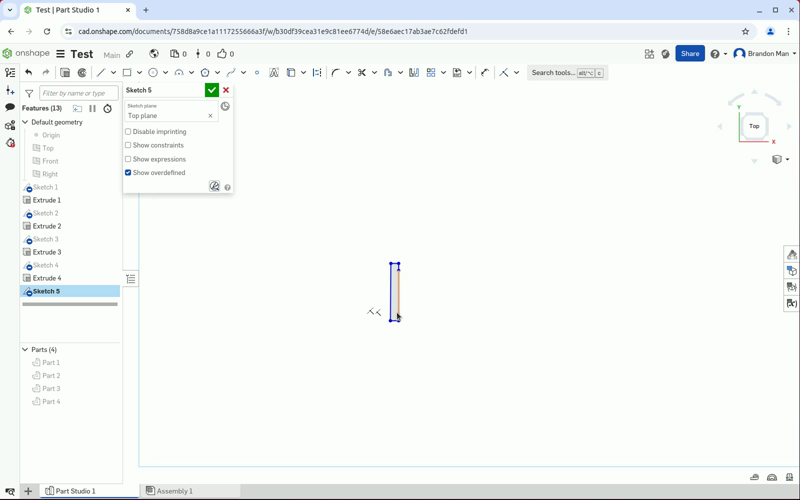
scroll(6)
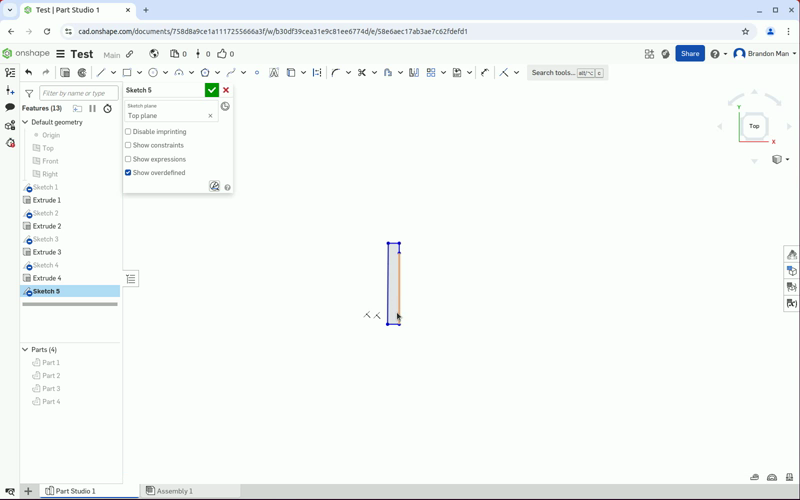
scroll(6)
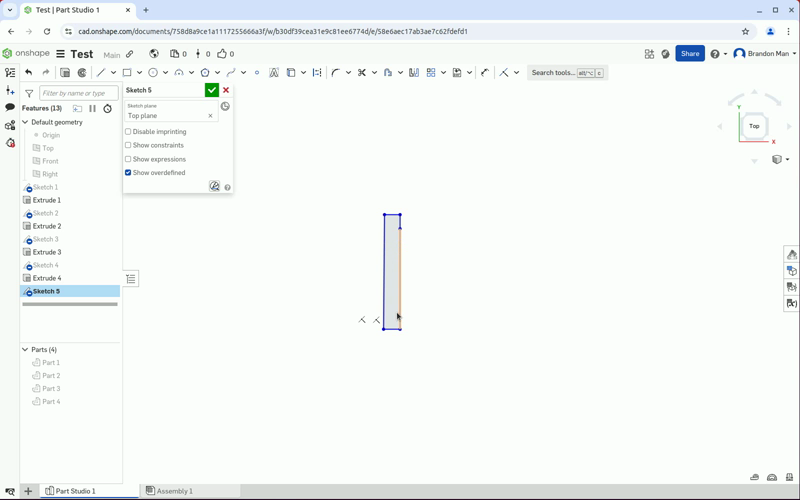
scroll(6)
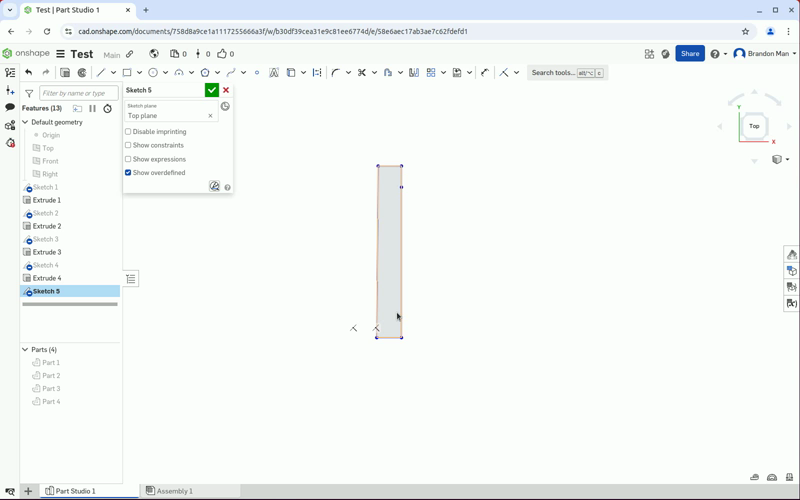
scroll(6)
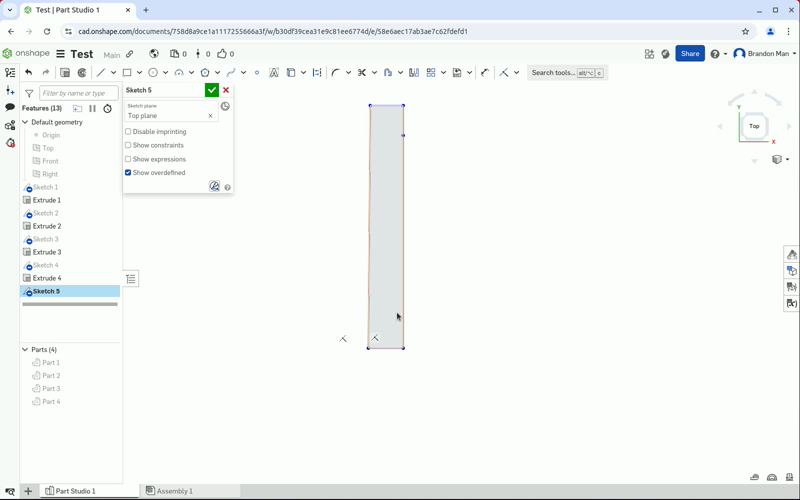
scroll(6)
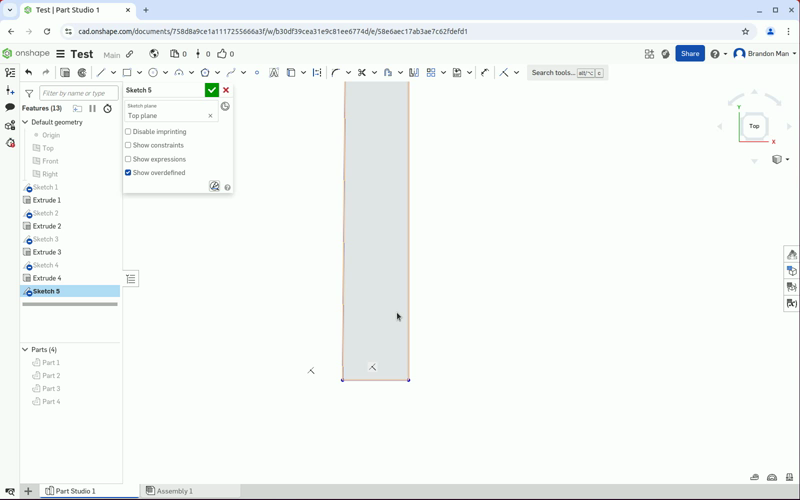
click(397, 312)
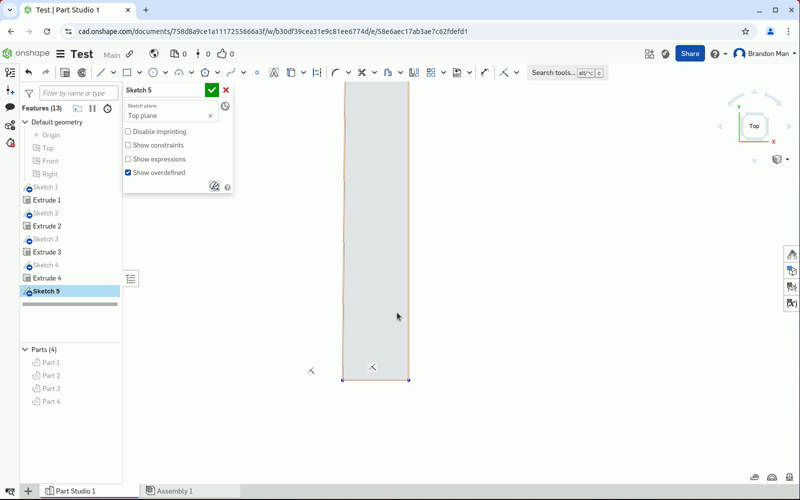
scroll(-6)
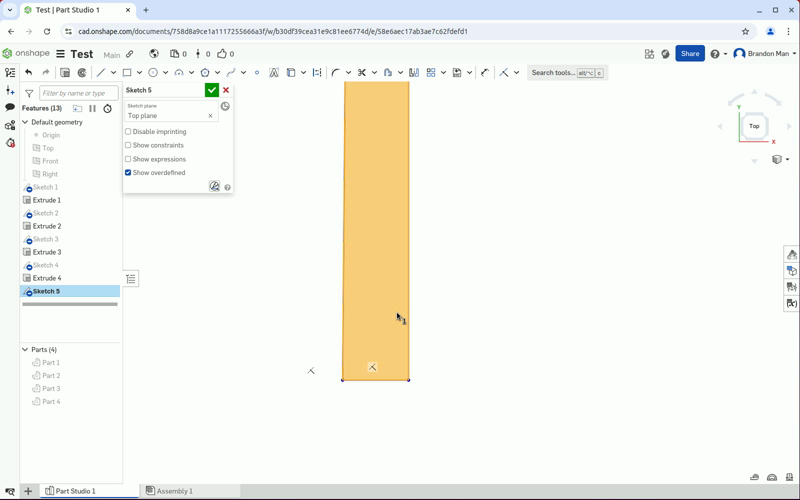
scroll(-6)
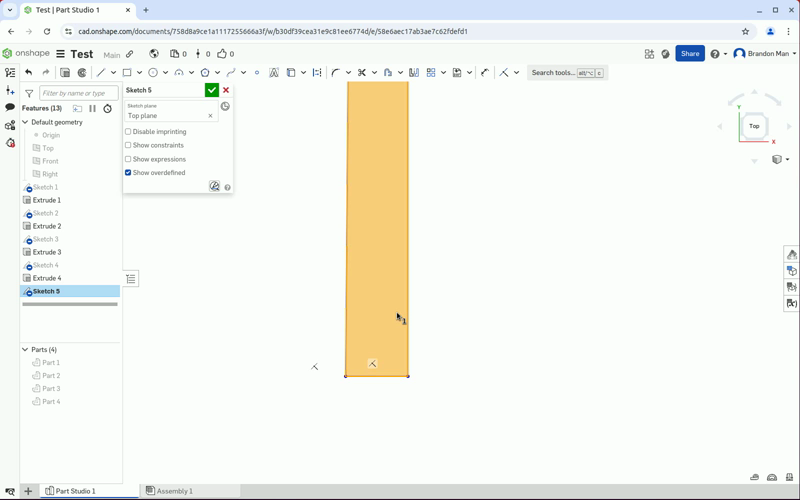
scroll(-6)
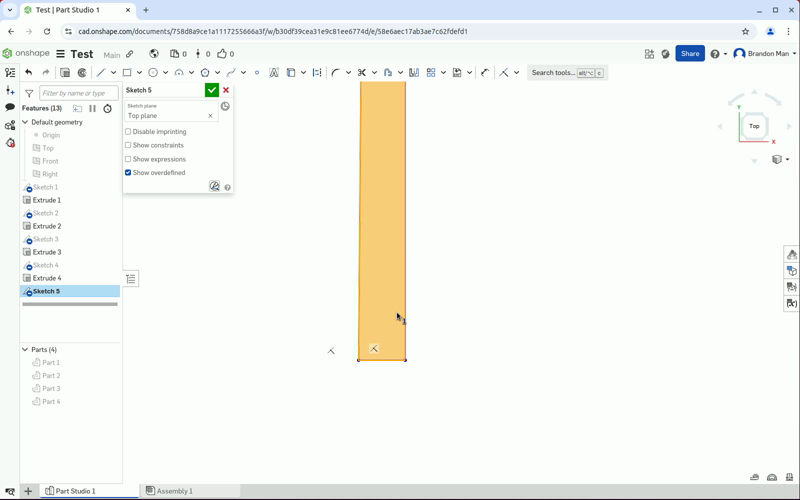
scroll(-6)
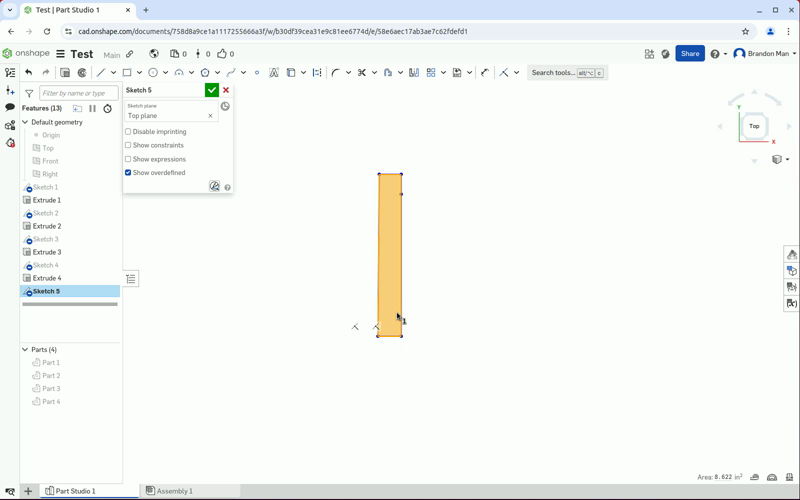
scroll(-6)
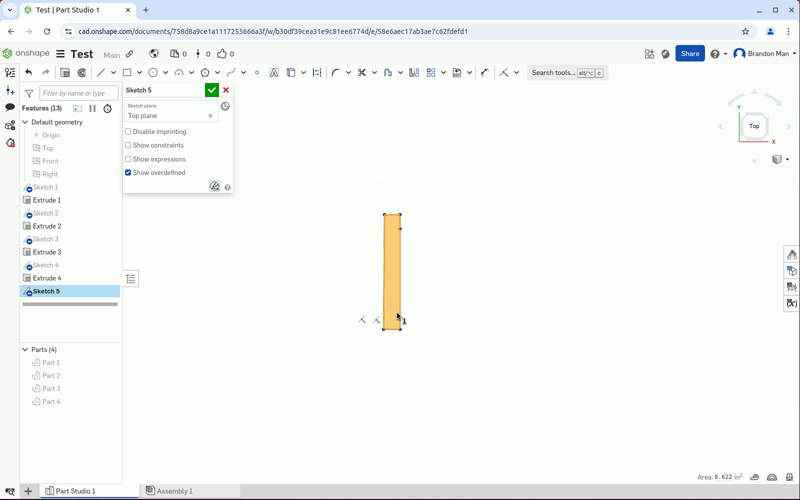
scroll(-6)
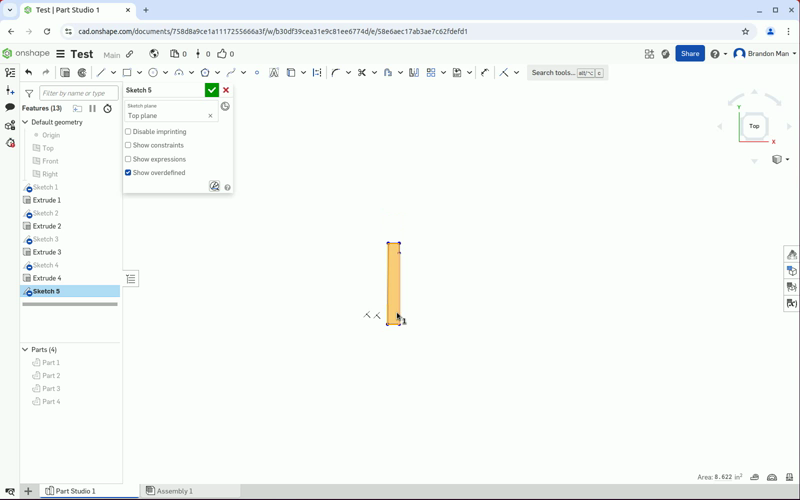
scroll(-6)
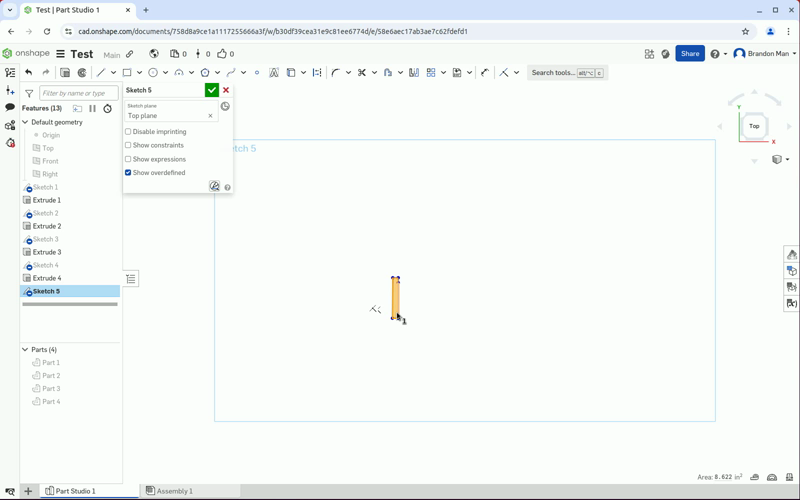
mouse_move(73, 352)
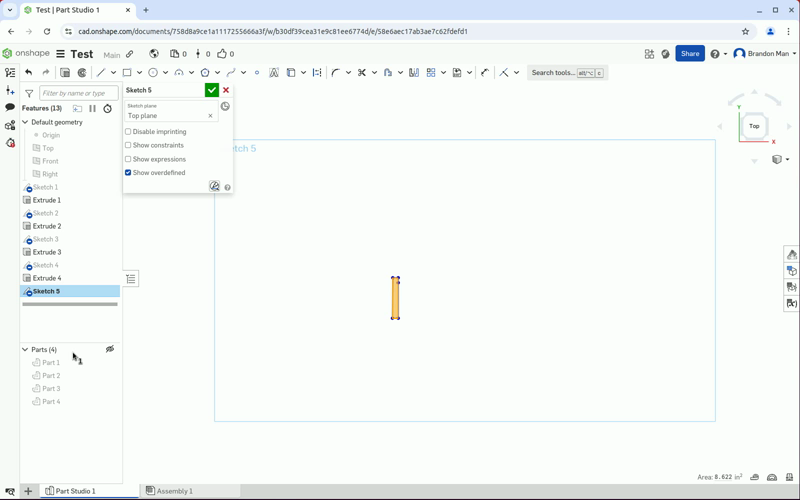
key(shift+y)
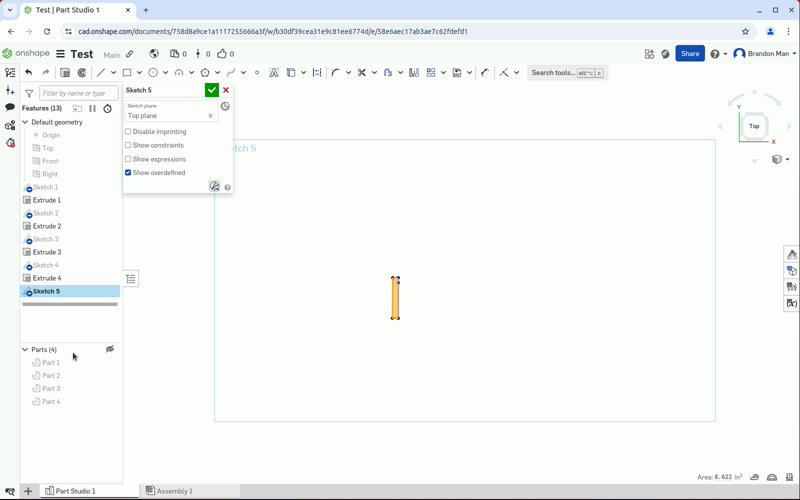
key(shift+e)
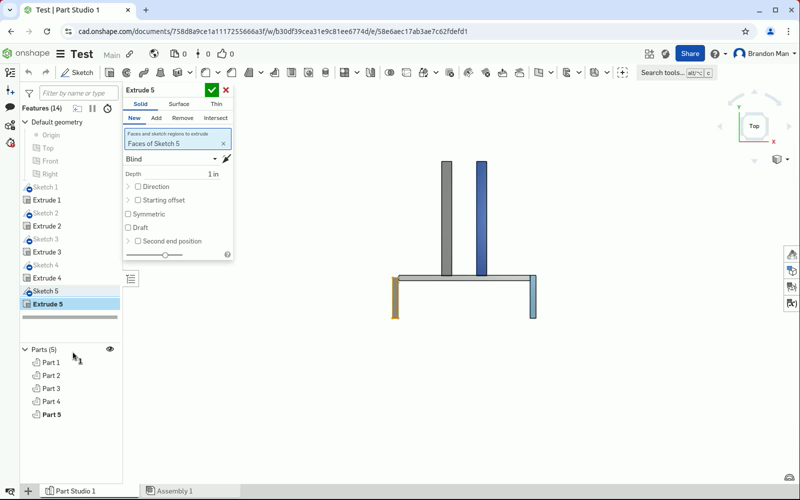
mouse_move(143, 106)
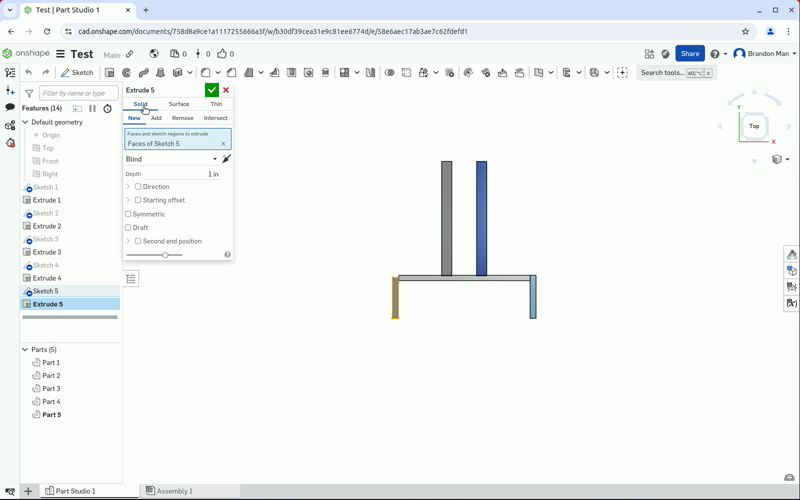
click(143, 106)
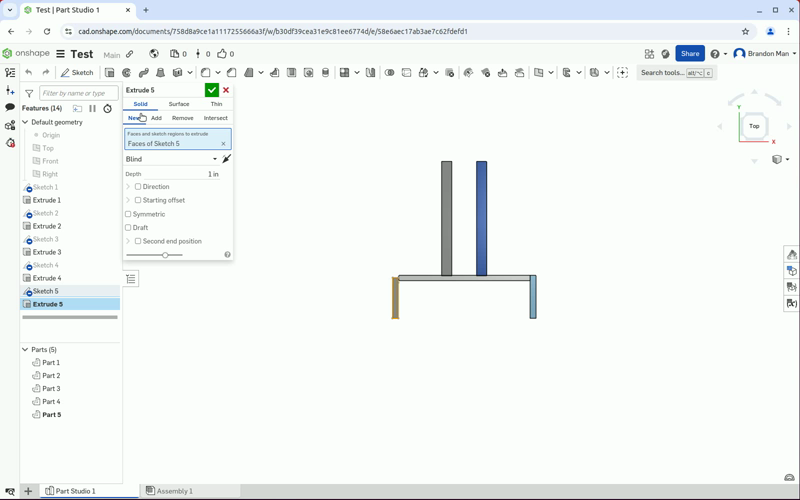
mouse_move(137, 120)
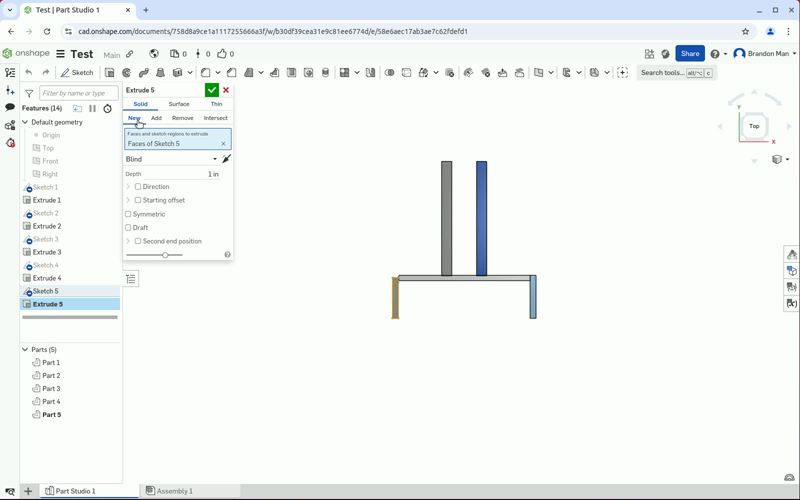
click(137, 120)
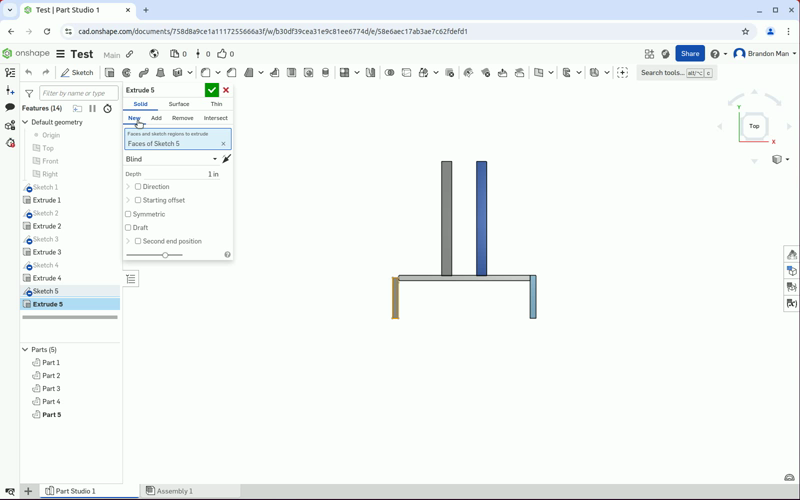
key(tab, 4)
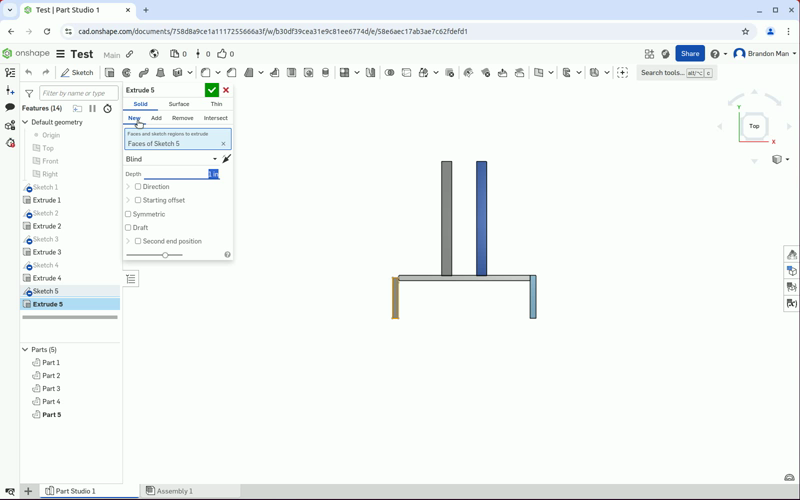
text(4.574)
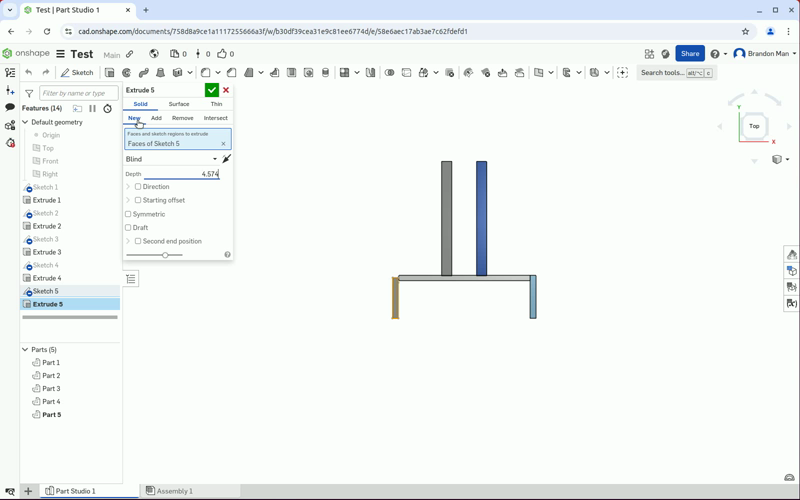
key(enter)
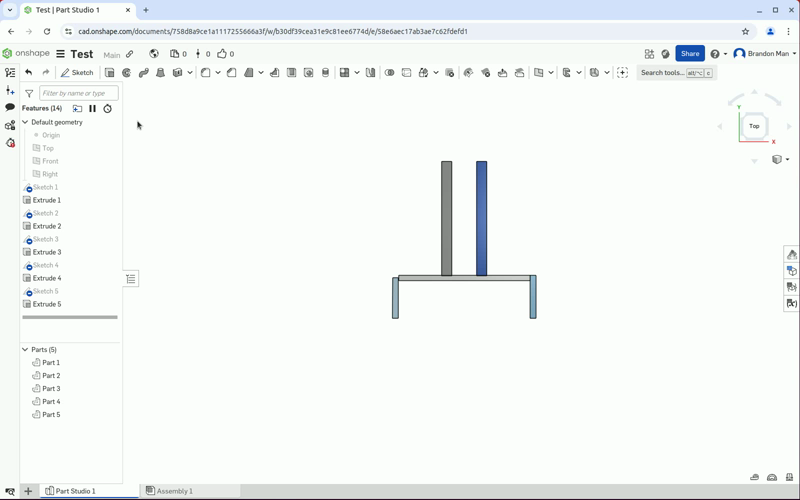
key(shift+h)
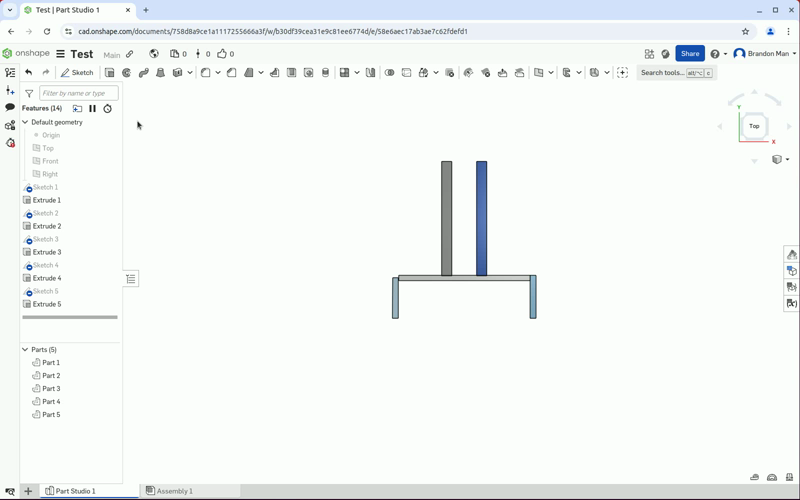
key(shift+h)
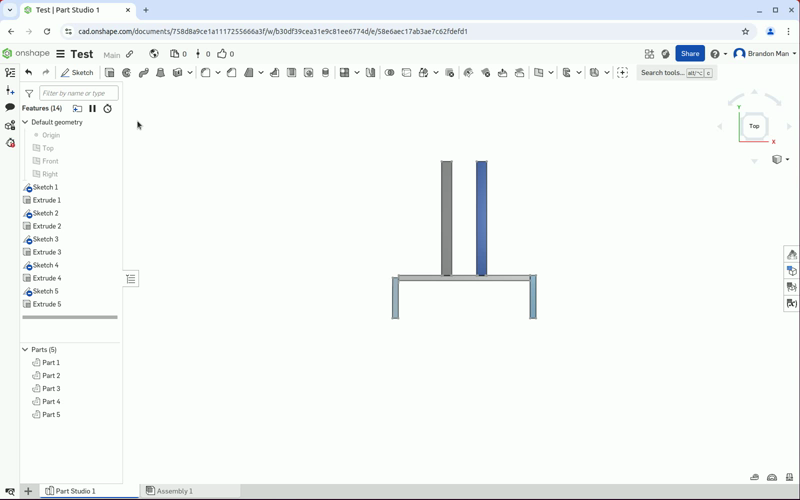
key(shift+7)
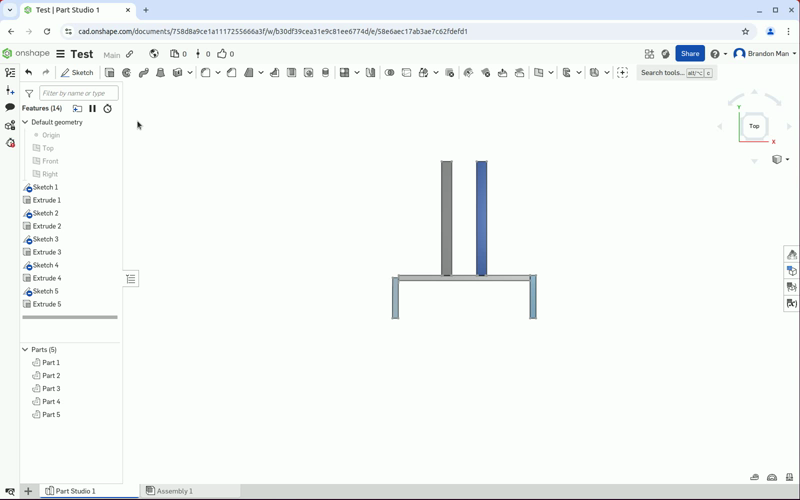
key(up, 3)
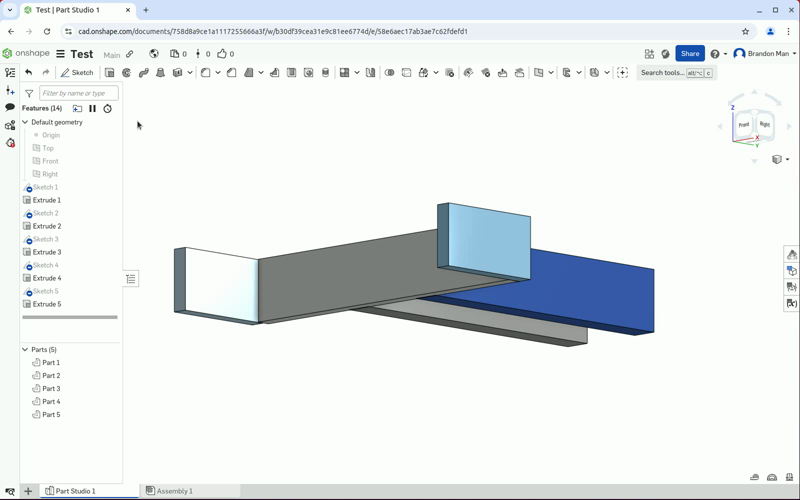
key(left, 3)
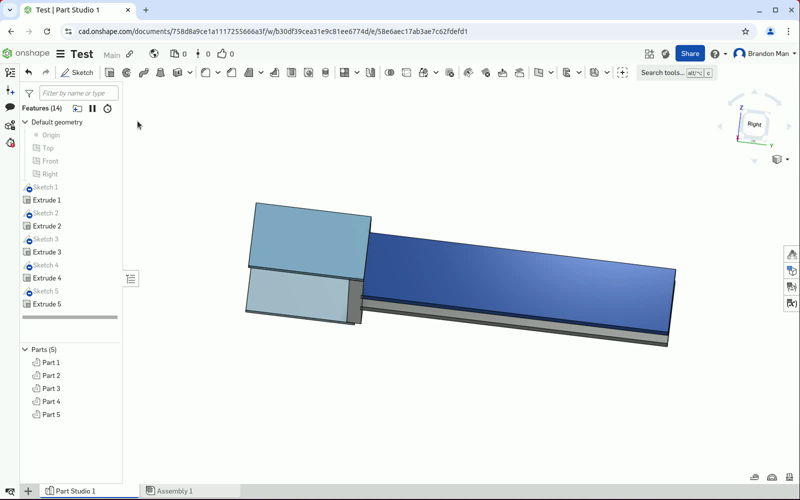
key(right, 3)
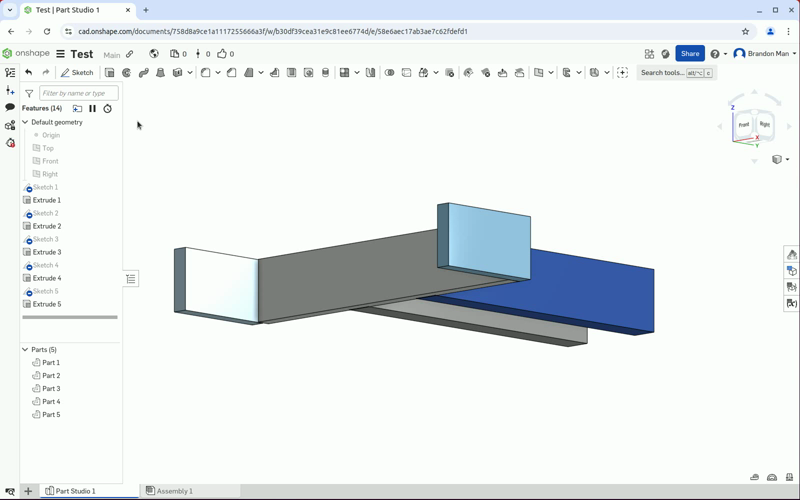
key(down, 3)
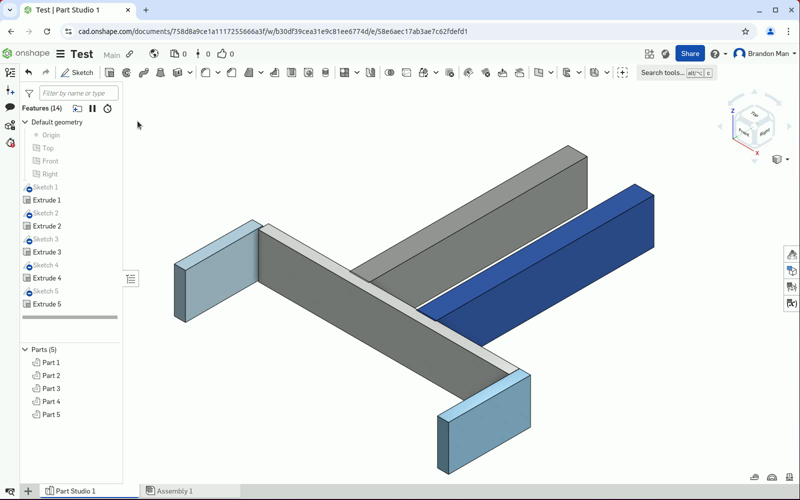
mouse_move(73, 189)
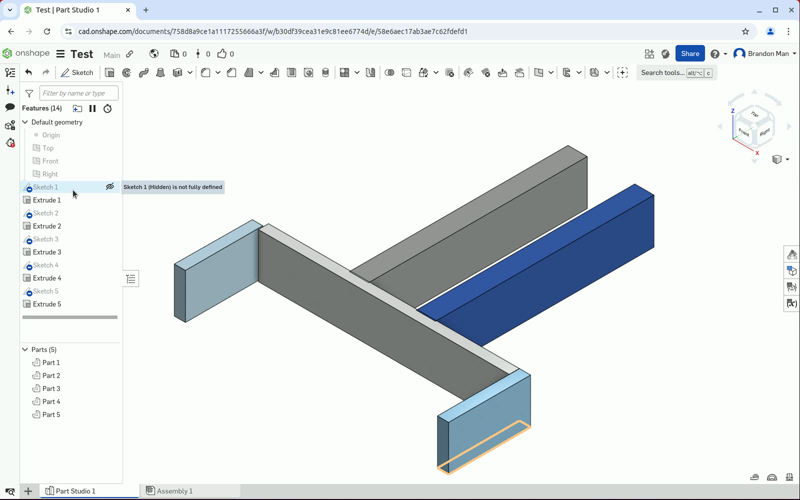
click(73, 189)